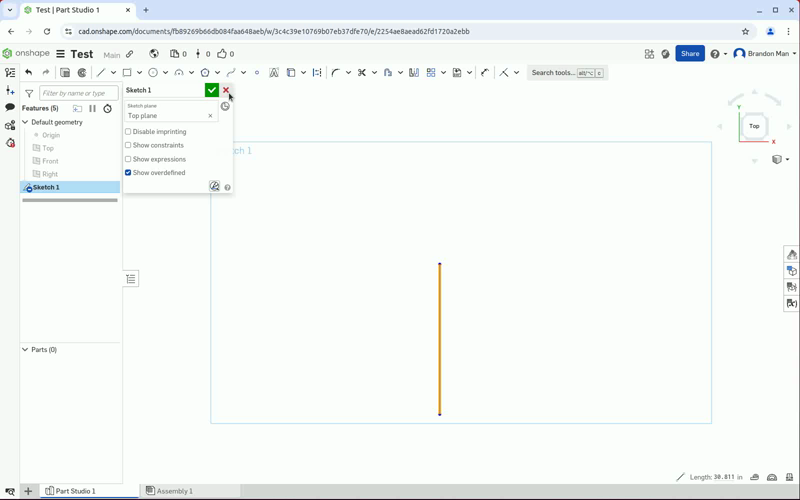
key(shift+h)
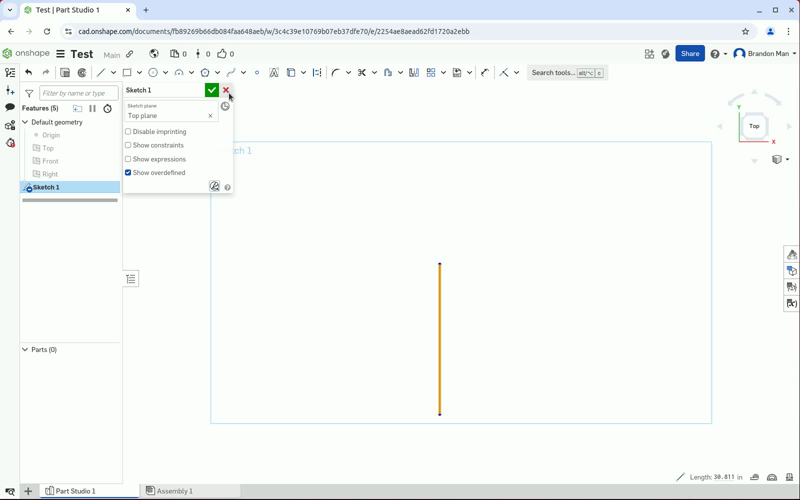
key(shift+s)
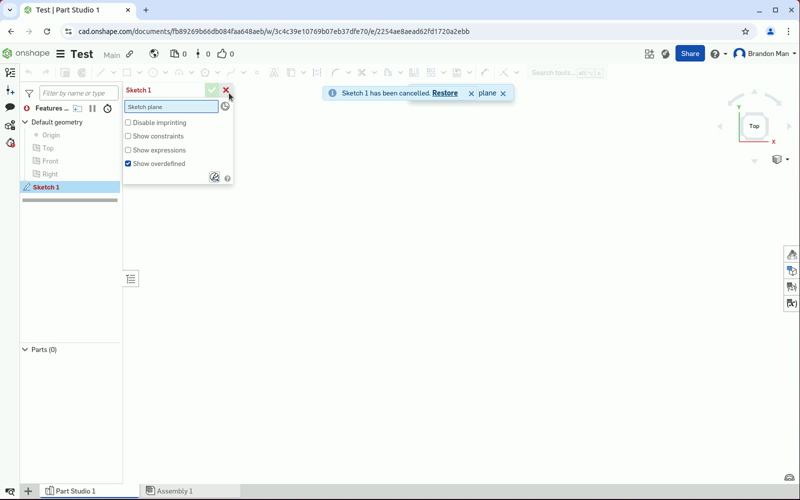
mouse_move(73, 150)
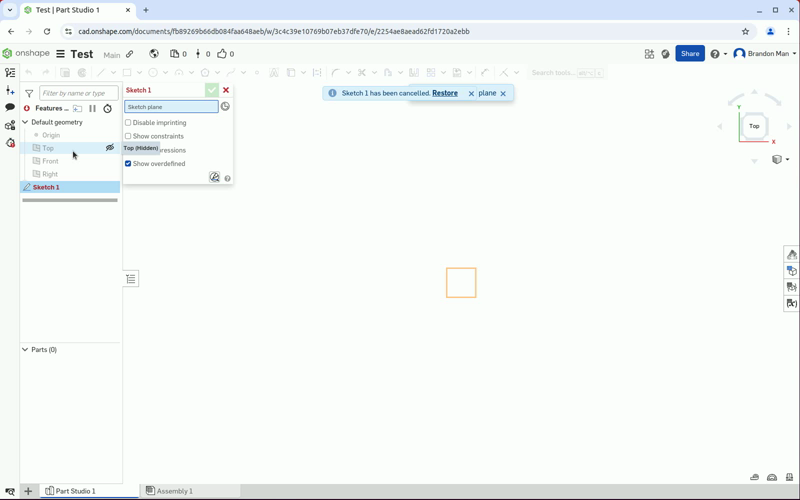
click(73, 150)
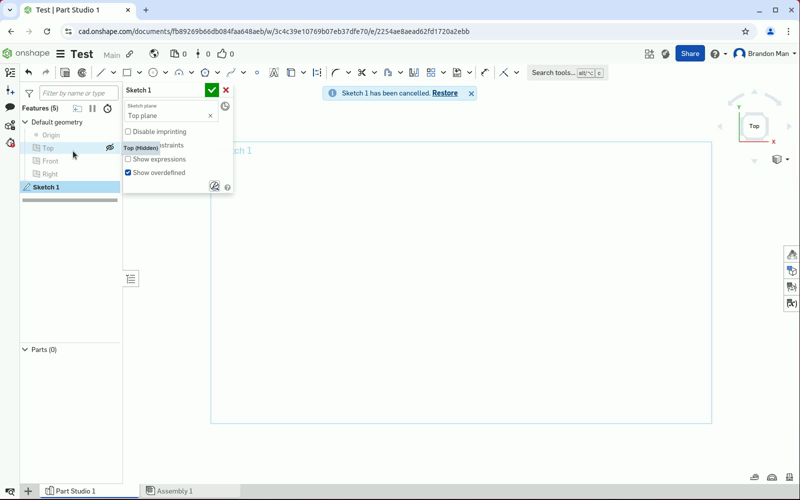
mouse_move(73, 352)
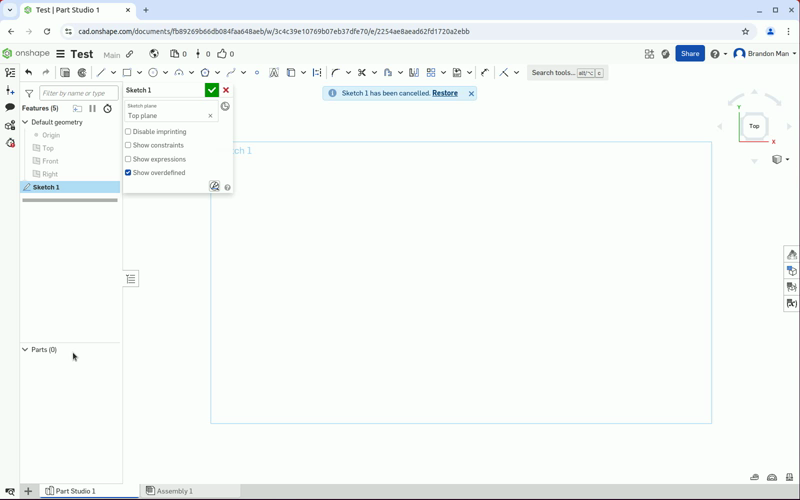
key(y)
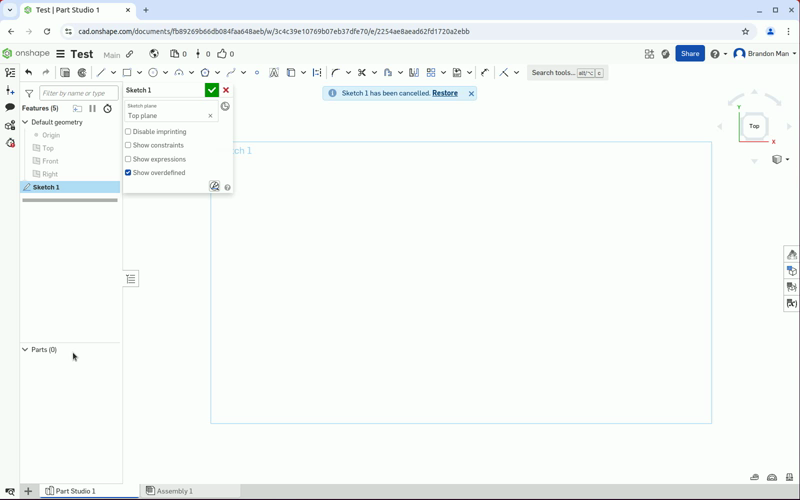
key(l)
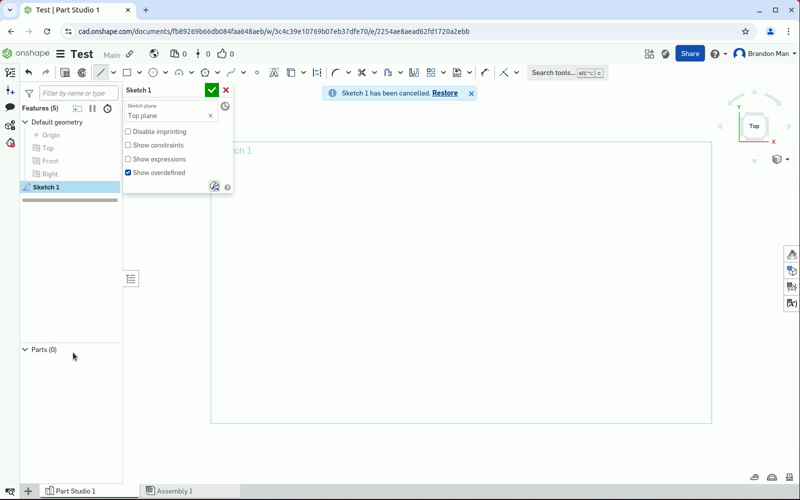
key_down(shift)
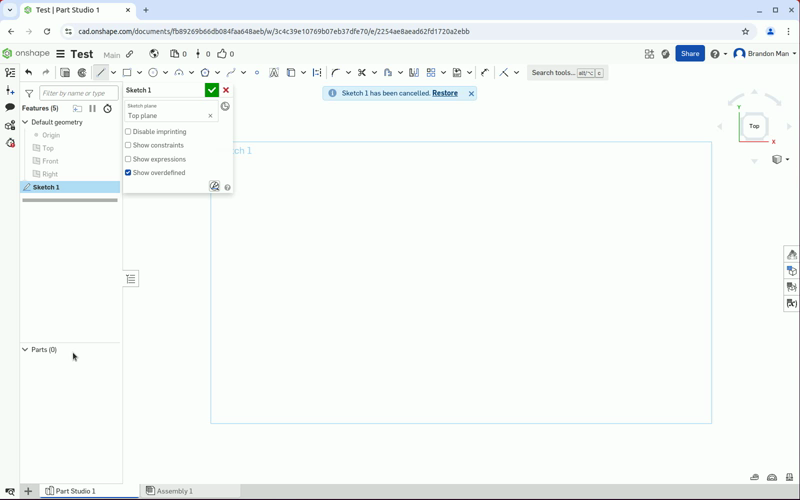
mouse_move(460, 184)
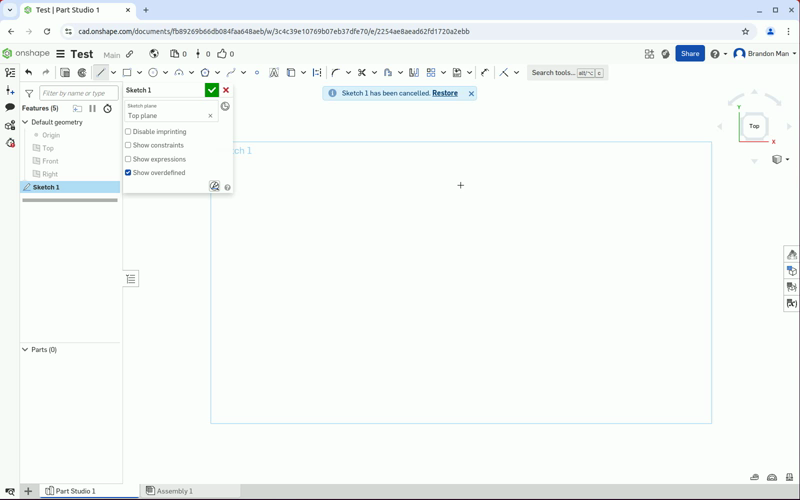
click(460, 184)
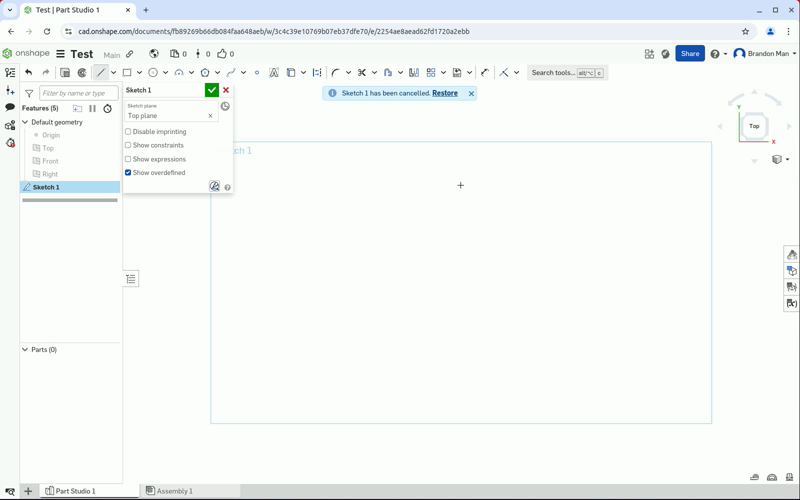
key_up(shift)
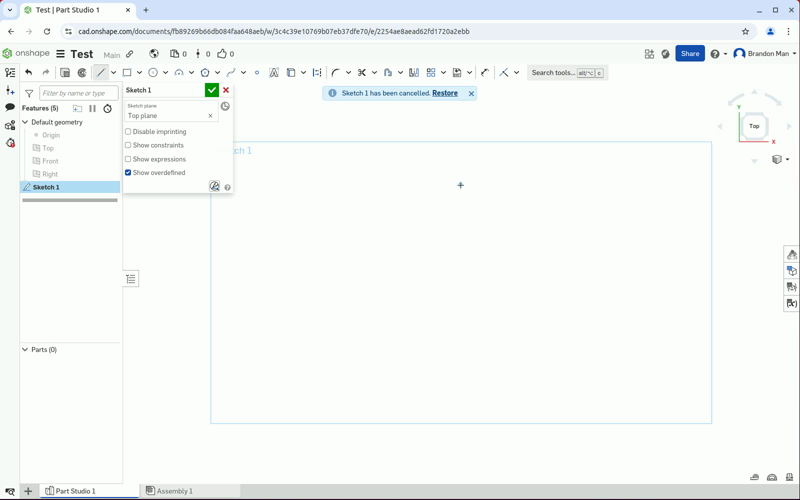
key_down(shift)
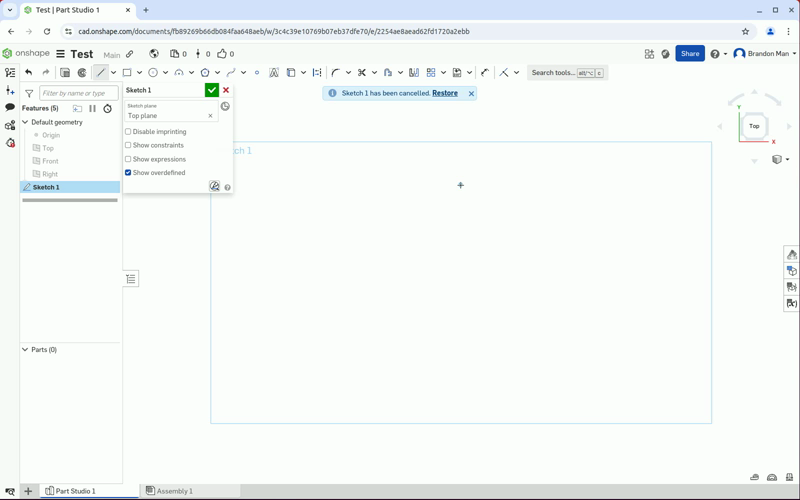
mouse_move(490, 184)
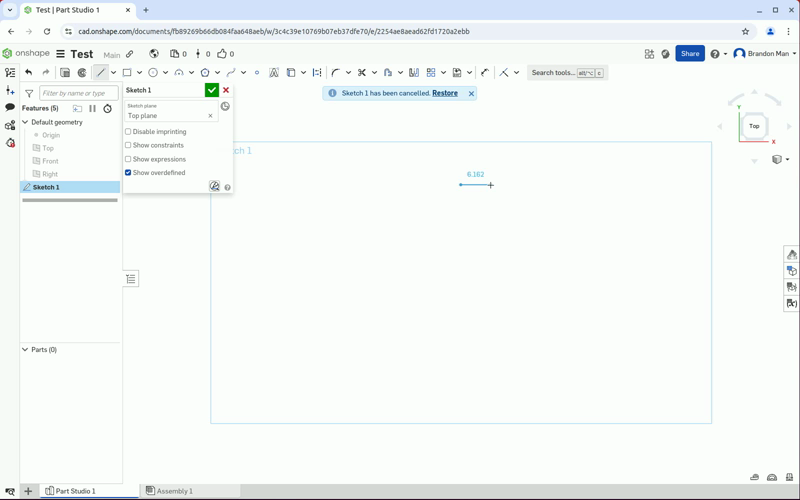
mouse_move(503, 184)
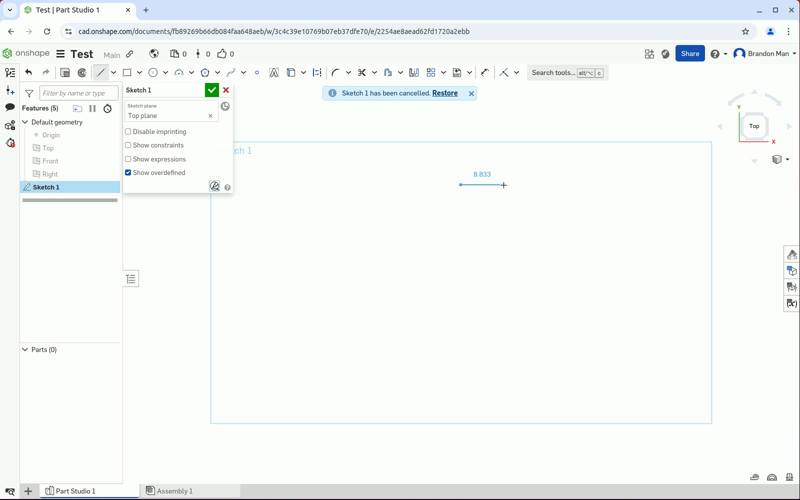
click(503, 184)
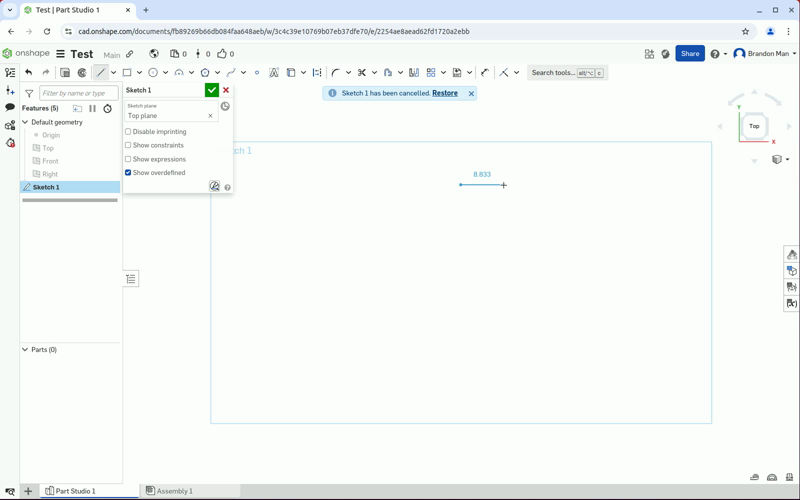
key_up(shift)
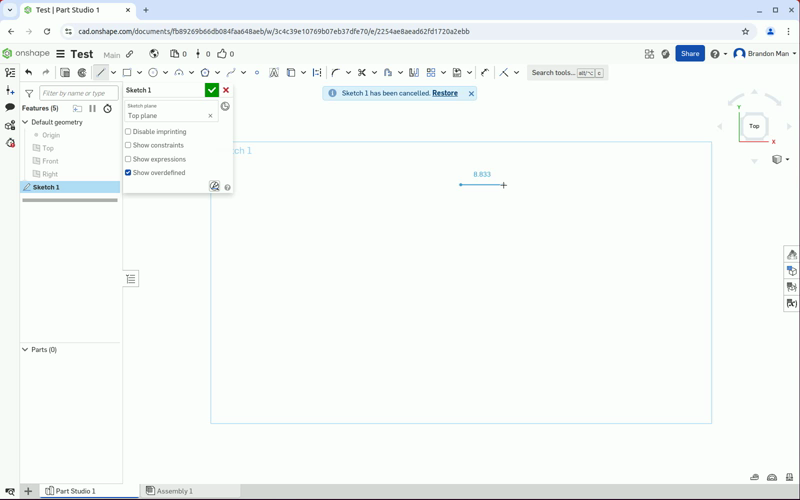
key_down(shift)
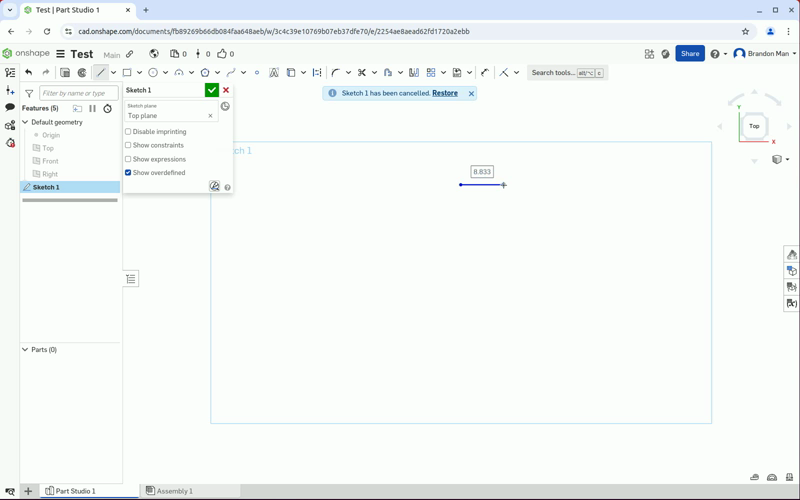
mouse_move(533, 184)
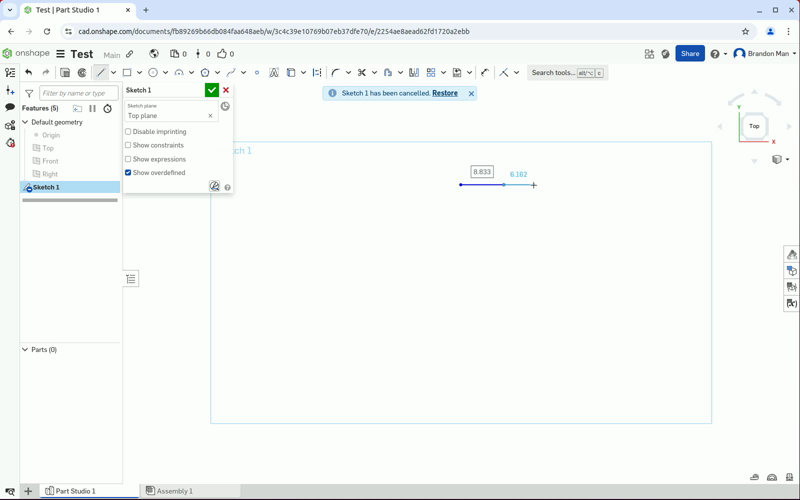
mouse_move(503, 169)
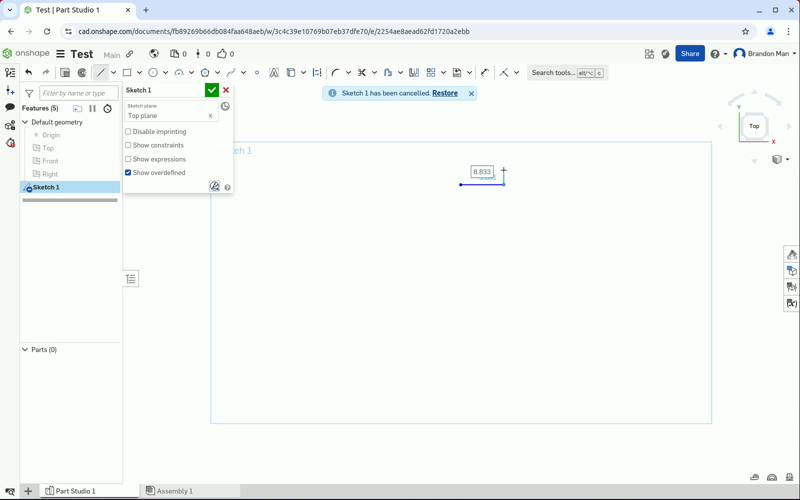
click(503, 169)
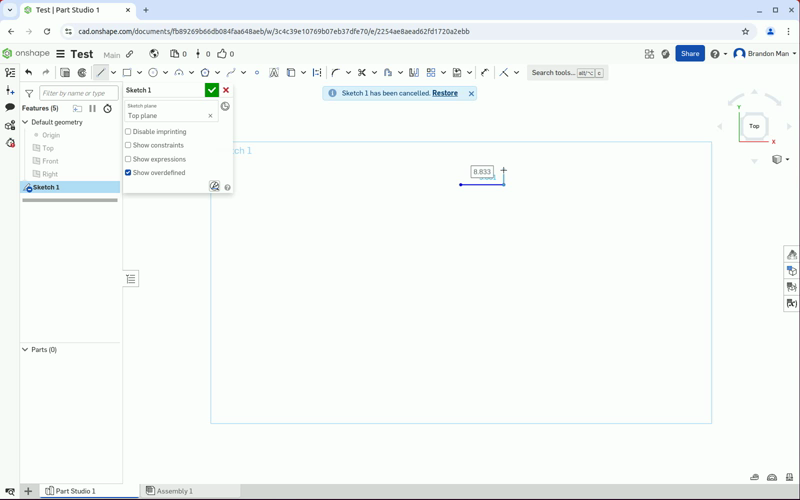
key_up(shift)
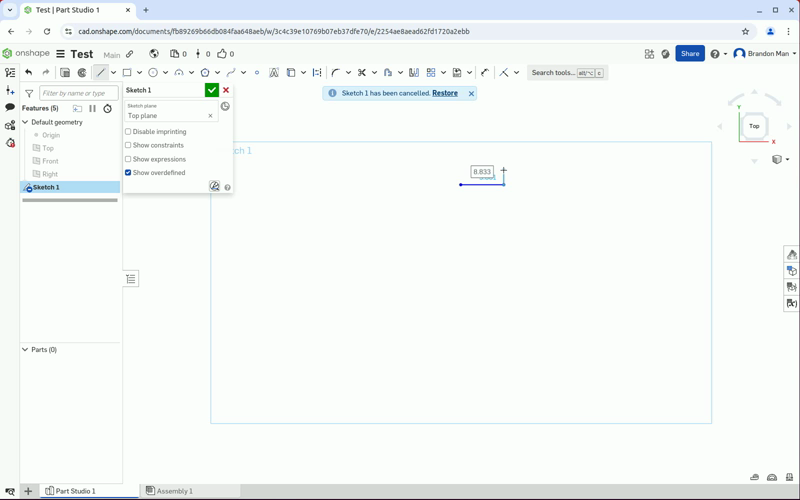
key_down(shift)
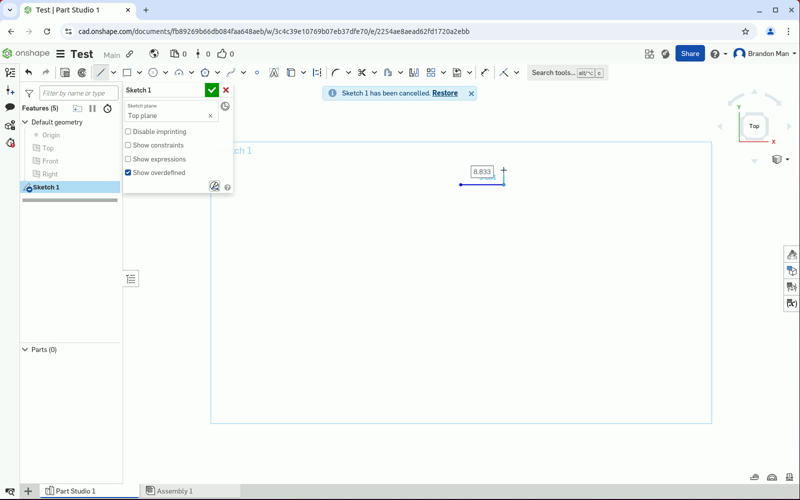
mouse_move(533, 169)
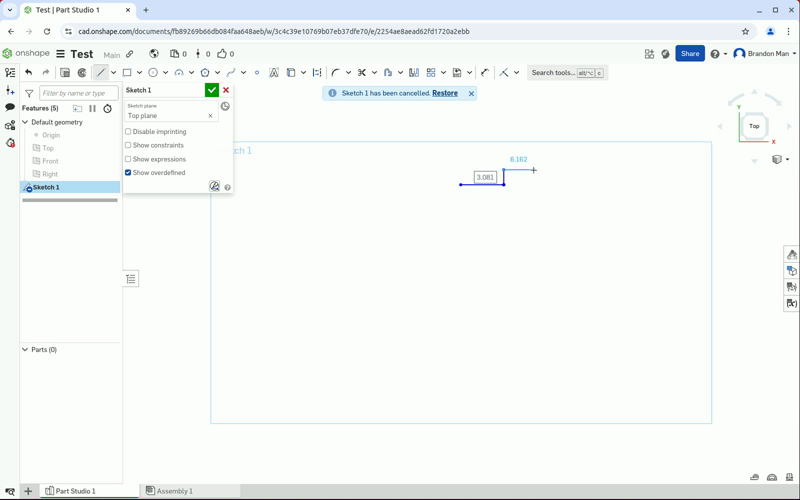
mouse_move(460, 169)
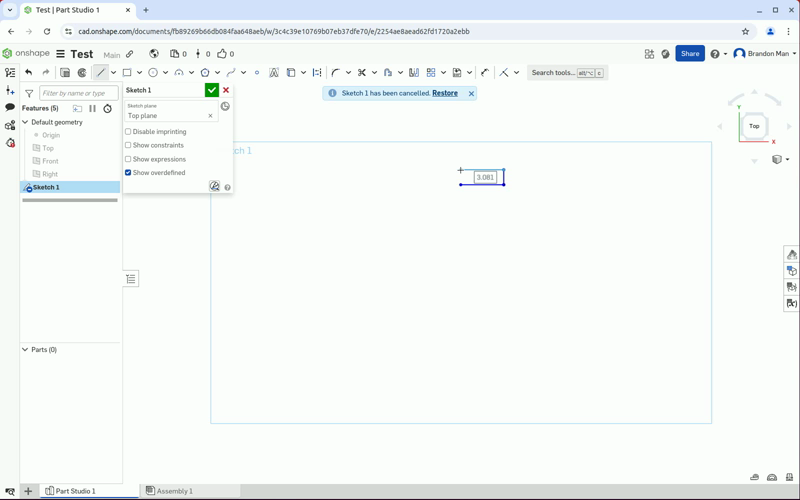
click(460, 169)
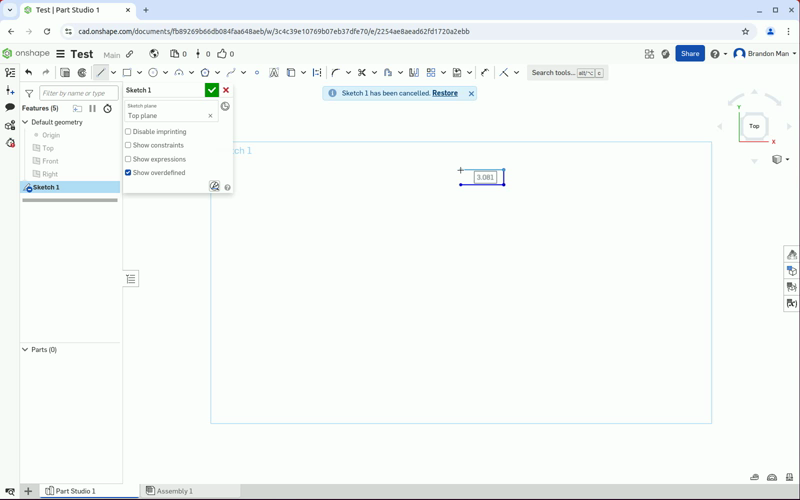
key_up(shift)
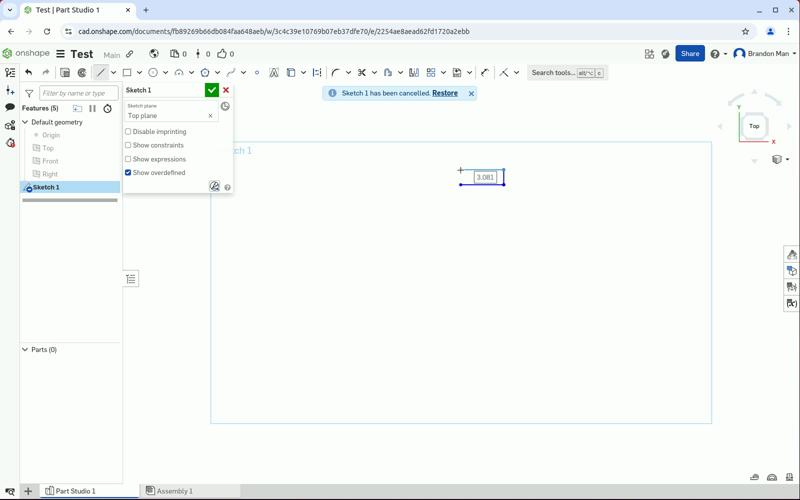
mouse_move(490, 169)
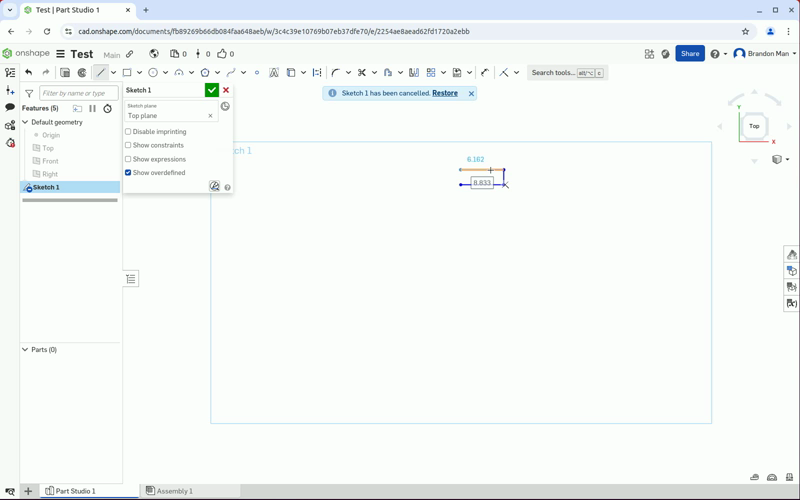
key_down(shift)
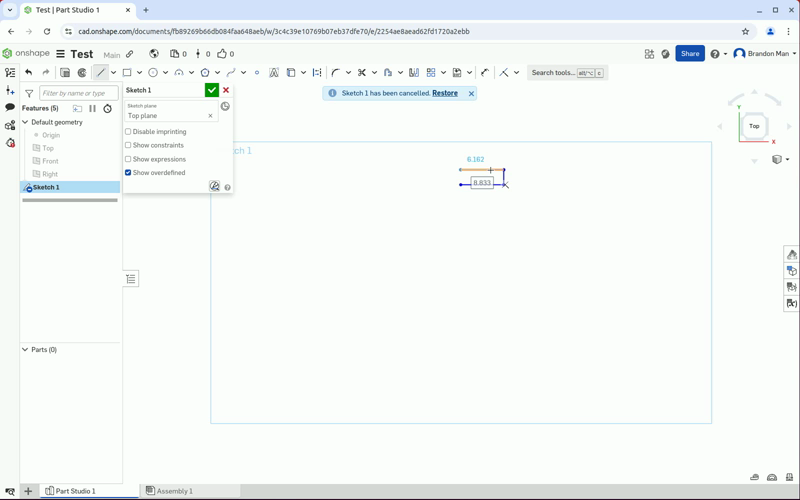
mouse_move(460, 184)
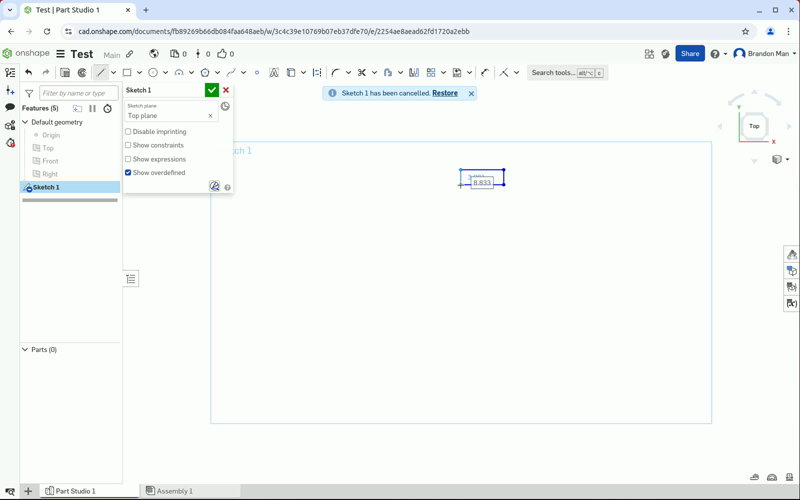
key_up(shift)
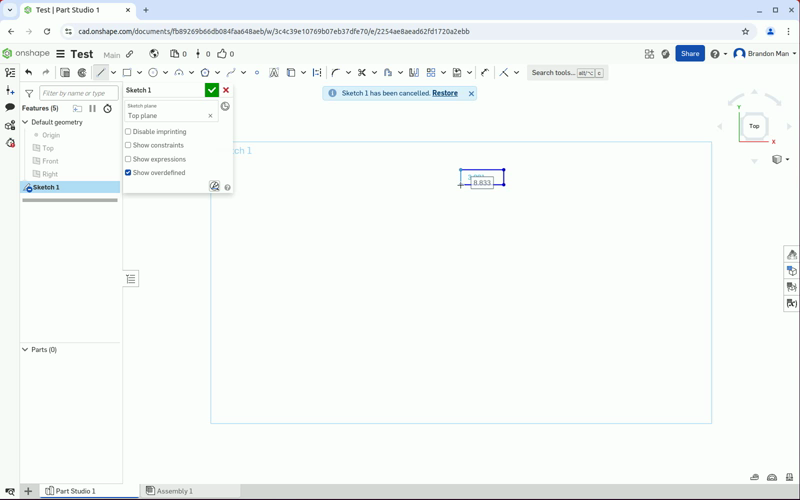
click(460, 184)
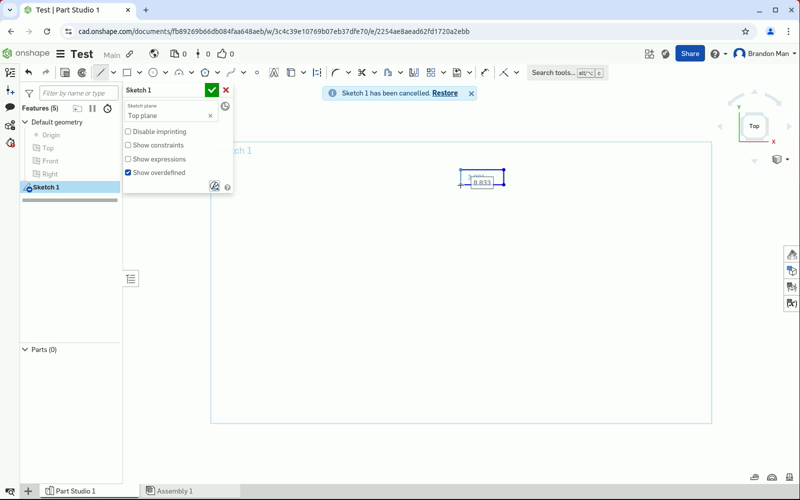
key(esc)
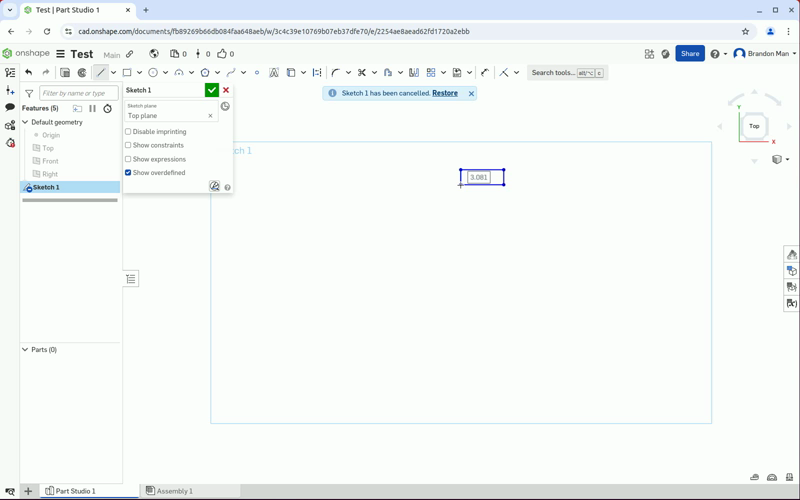
key(c)
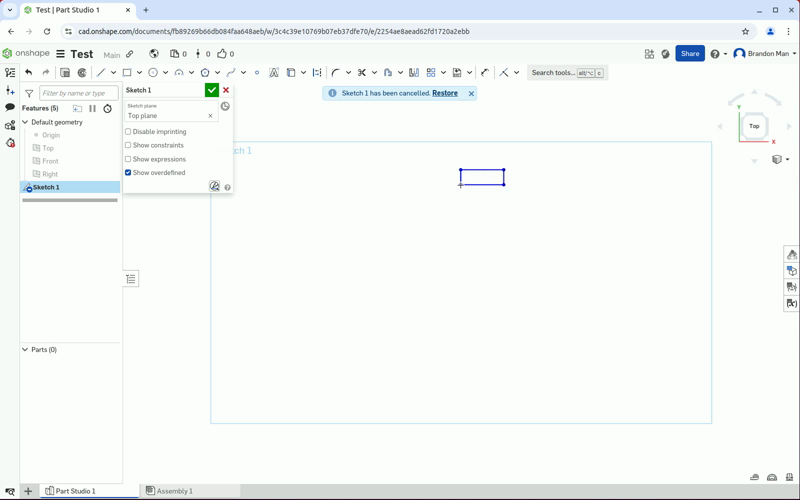
key_down(shift)
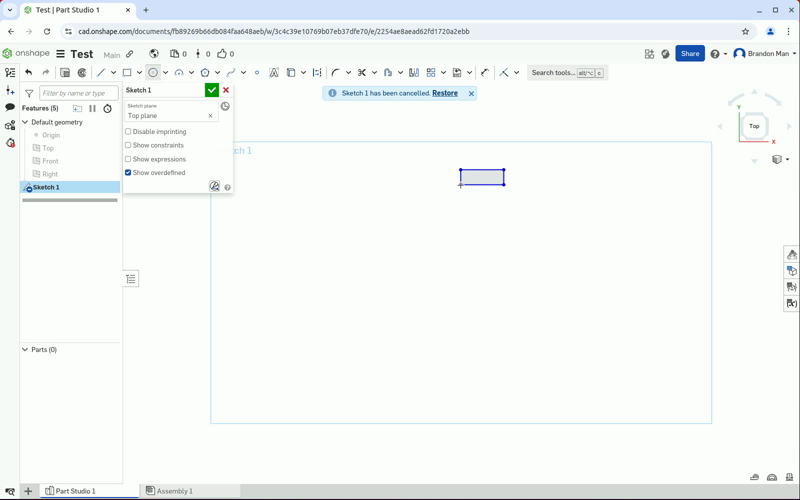
mouse_move(471, 175)
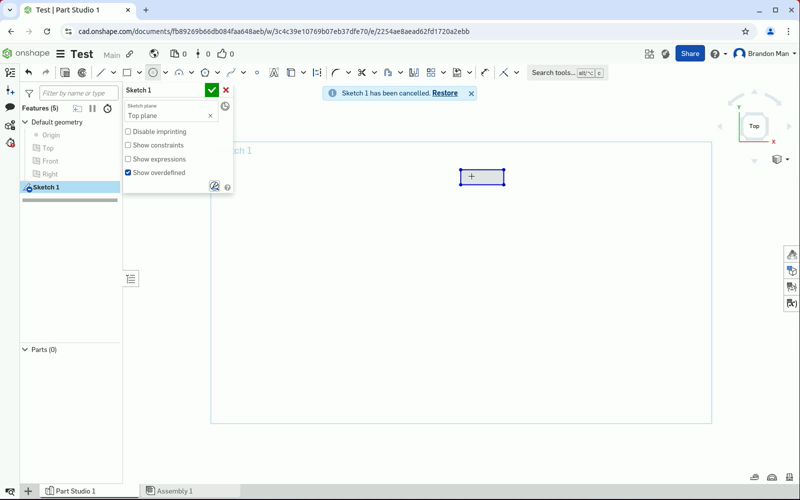
click(471, 175)
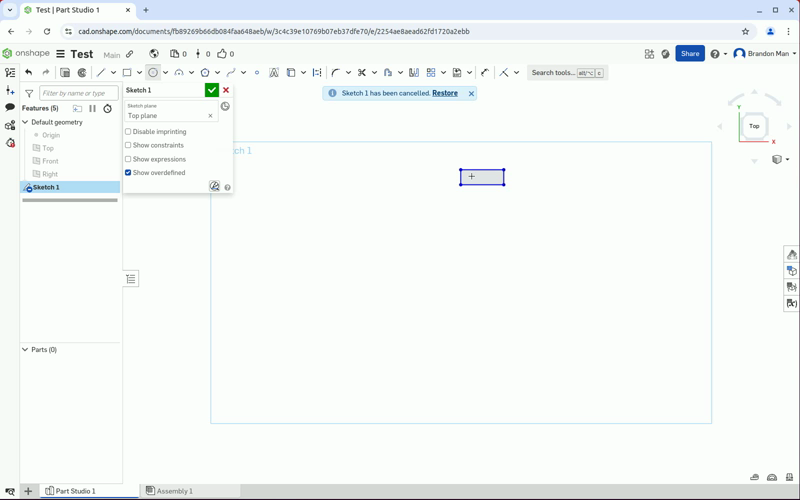
key_up(shift)
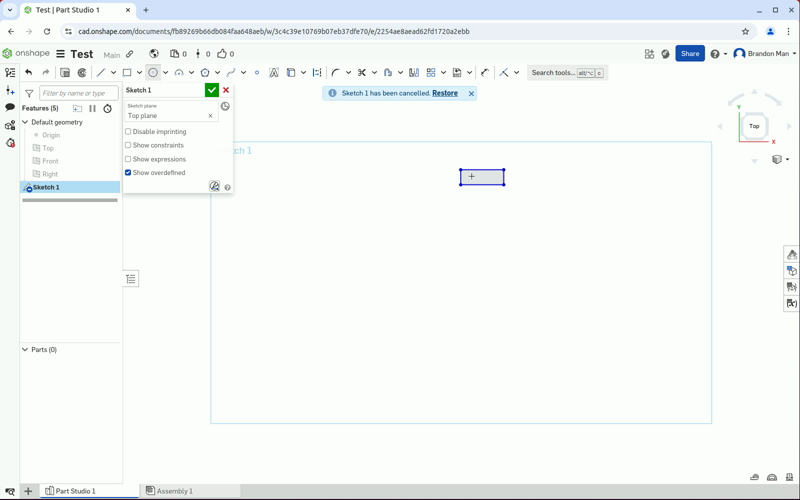
mouse_move(476, 175)
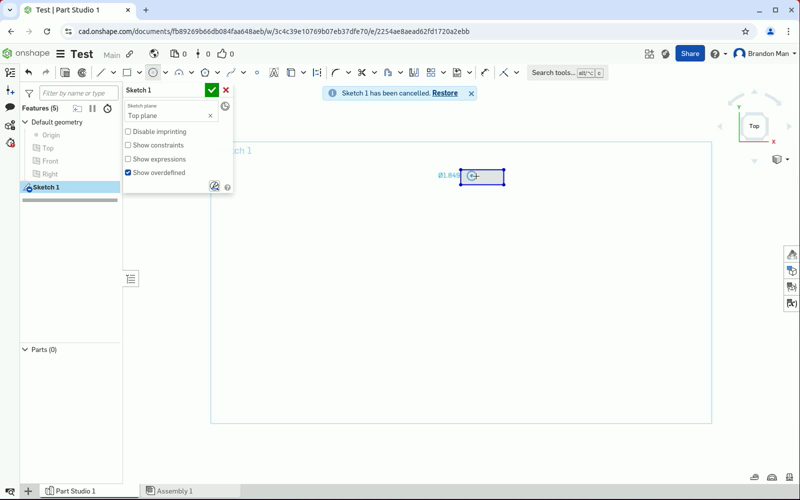
click(476, 175)
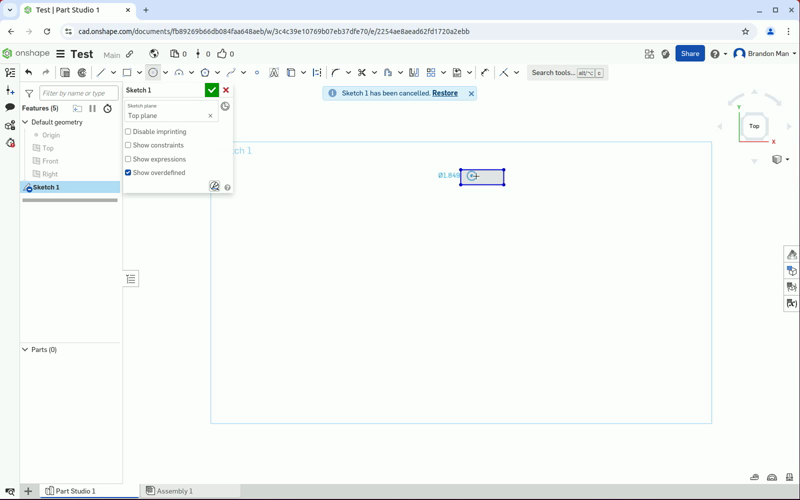
key(esc)
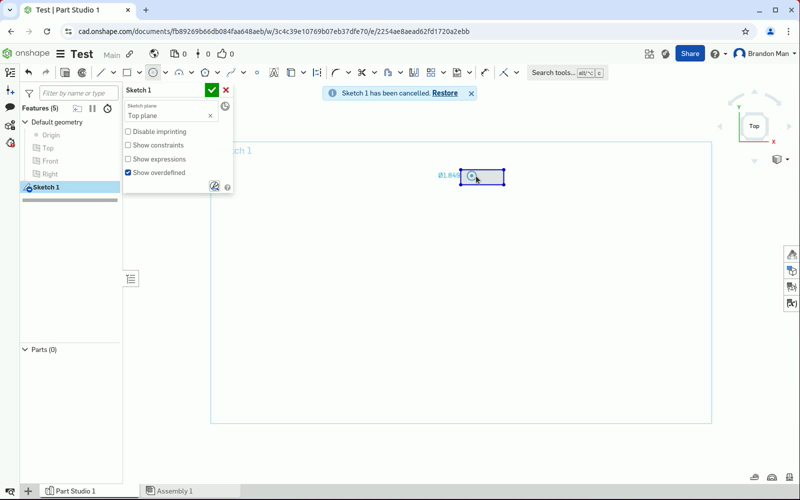
key(c)
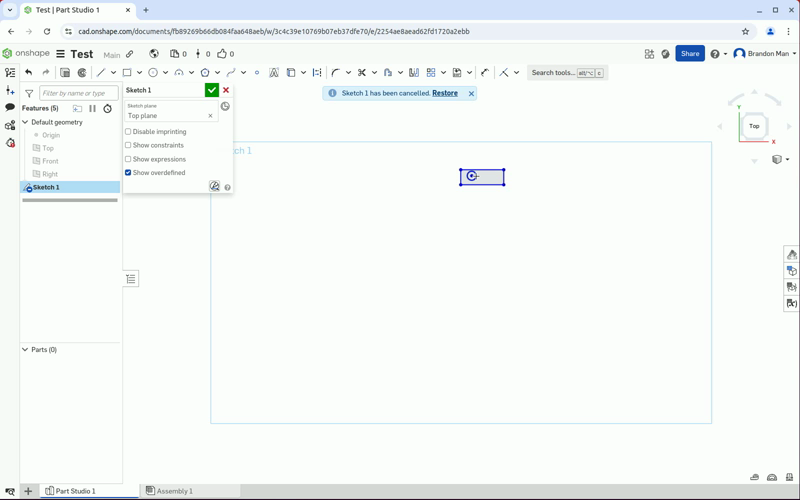
key_down(shift)
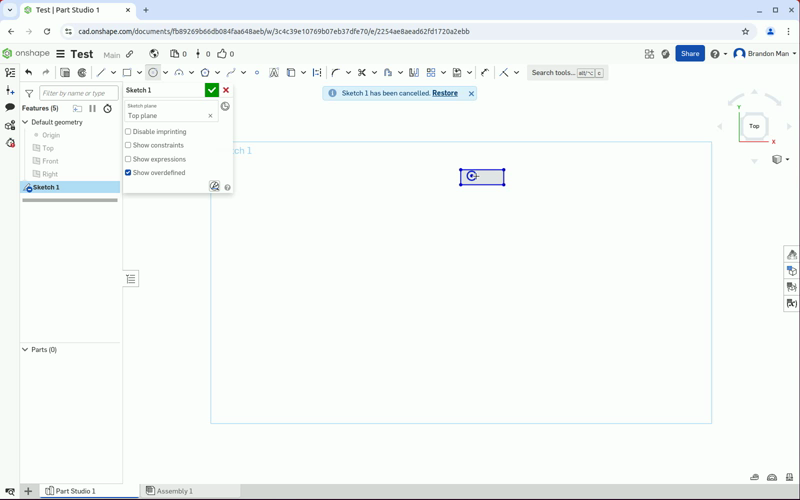
mouse_move(492, 175)
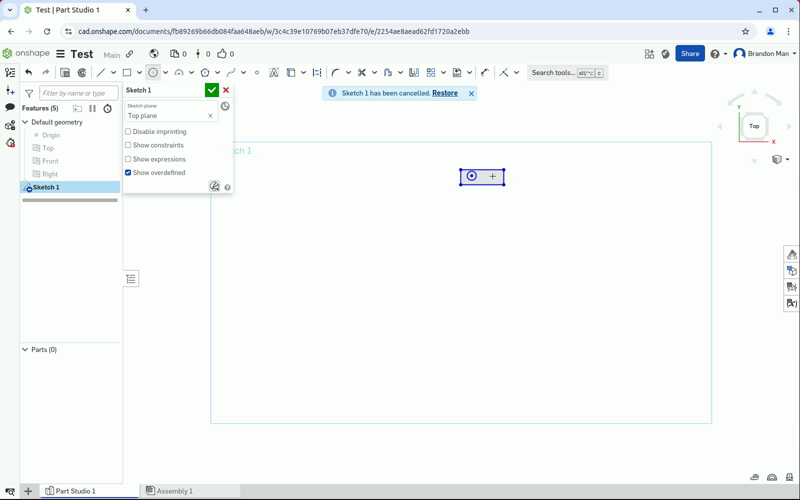
click(492, 175)
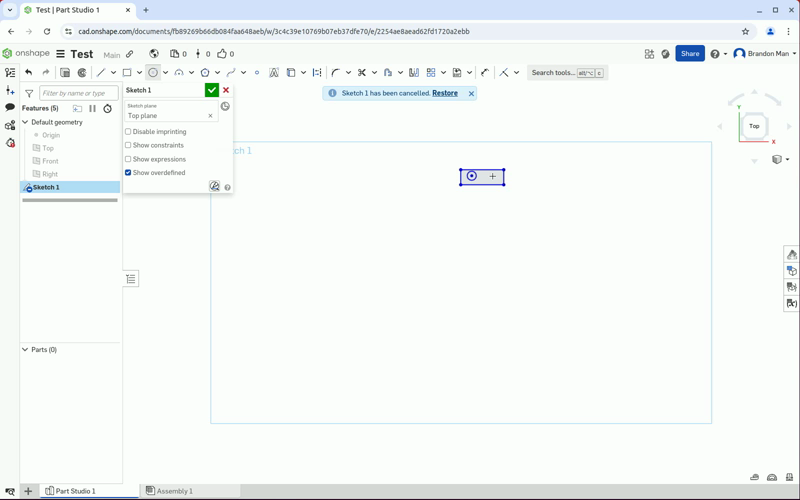
key_up(shift)
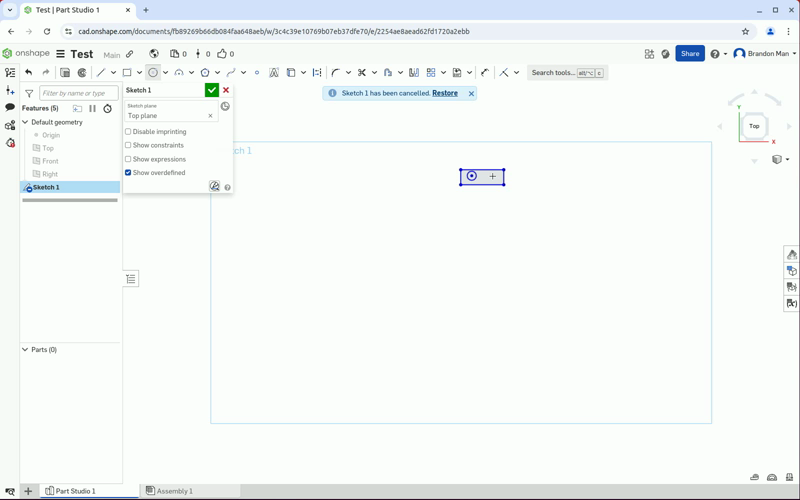
mouse_move(497, 175)
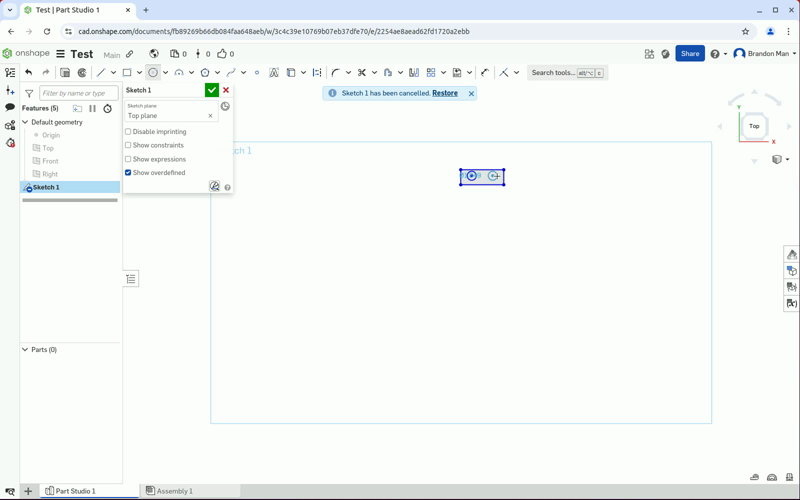
click(497, 175)
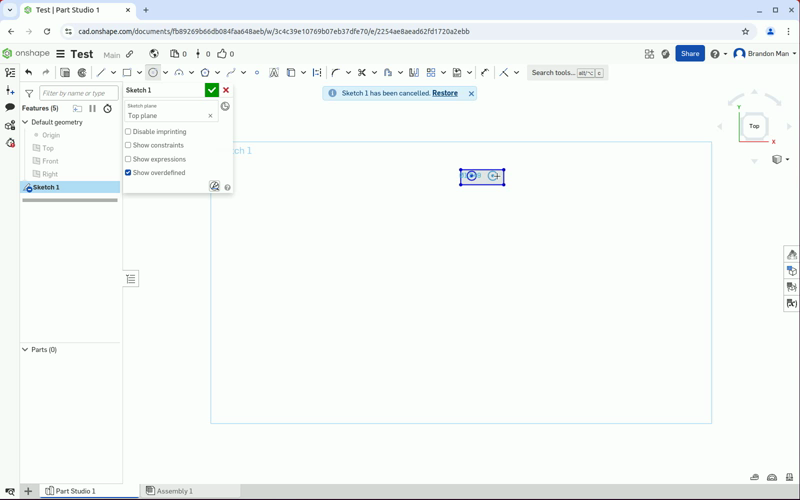
key(esc)
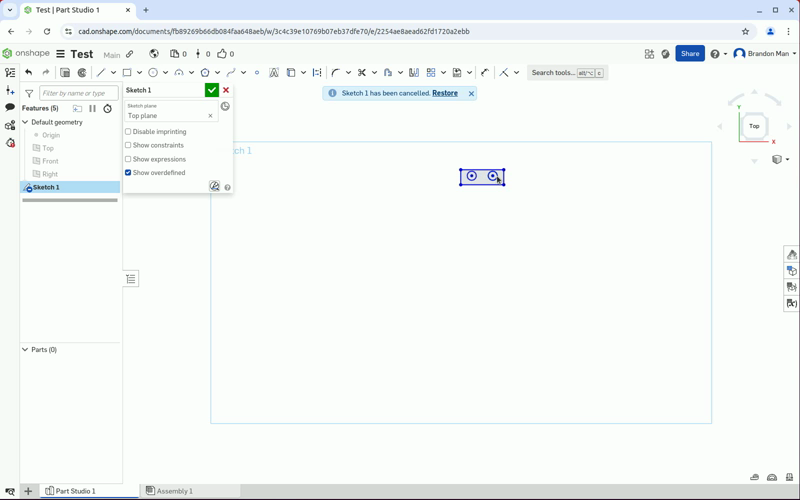
mouse_move(486, 176)
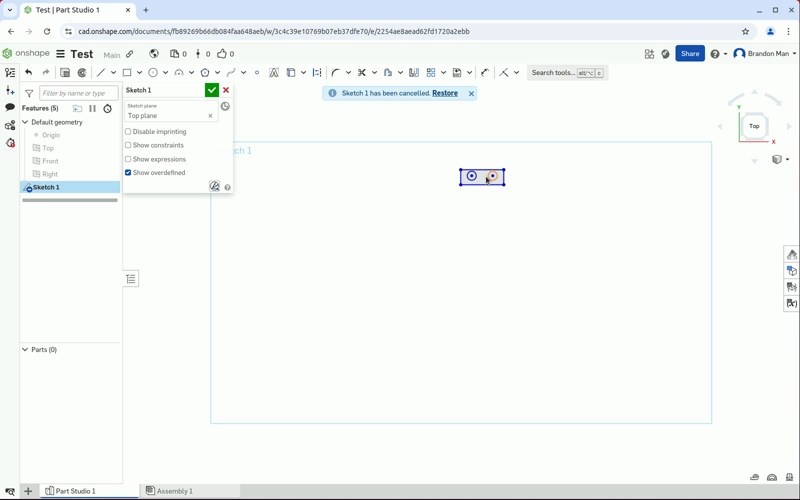
scroll(6)
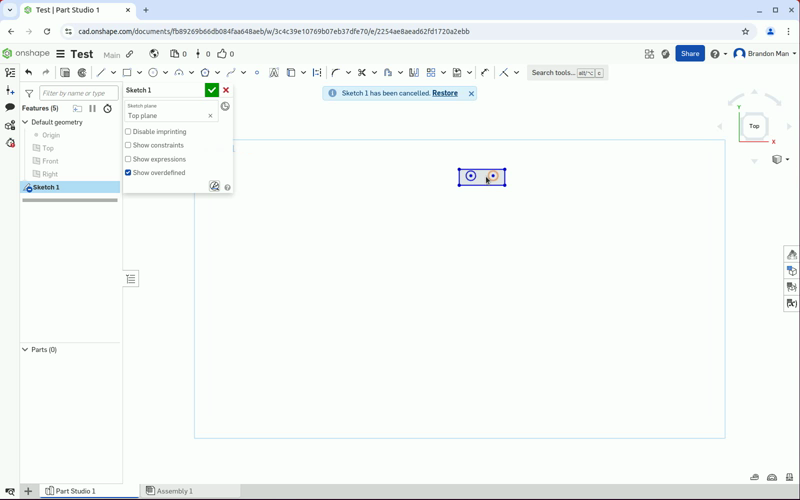
scroll(6)
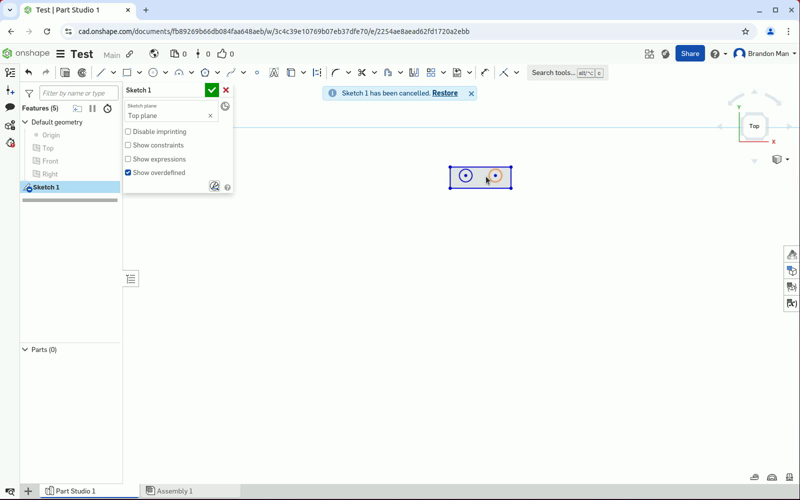
scroll(6)
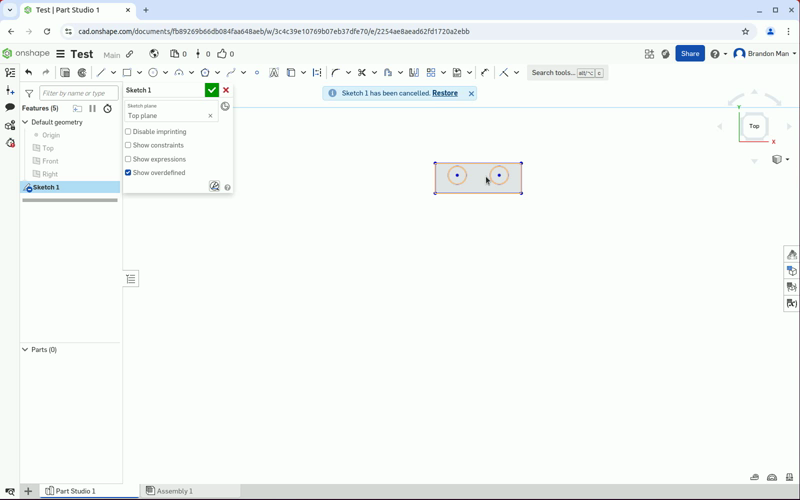
scroll(6)
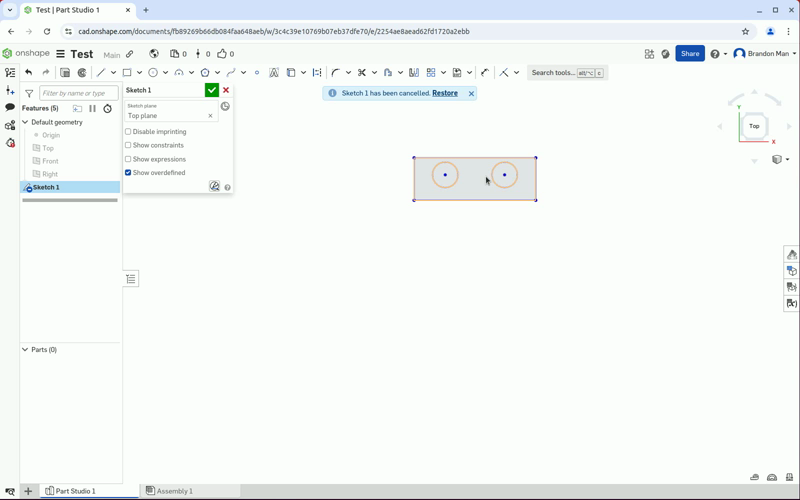
scroll(6)
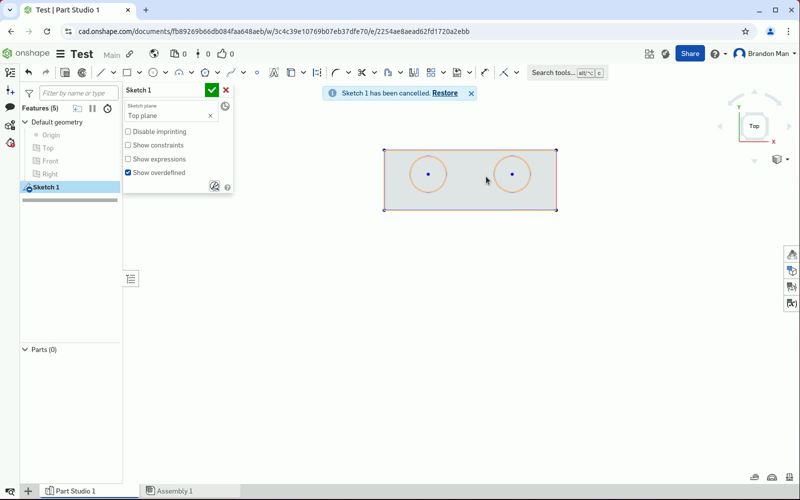
scroll(6)
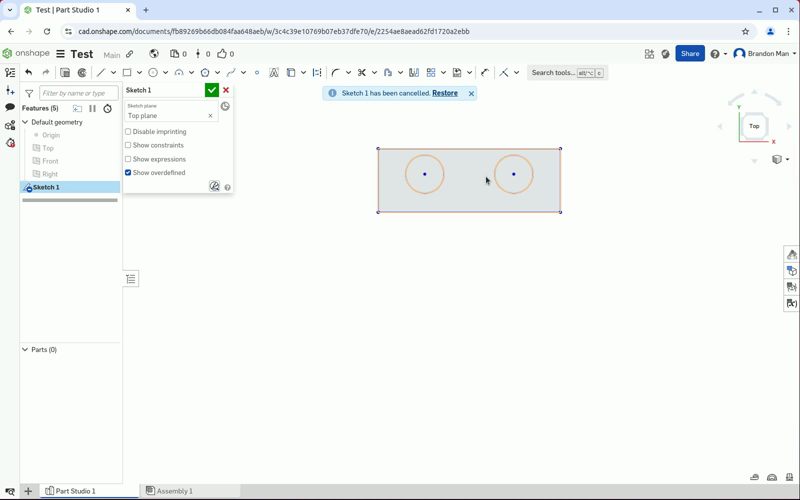
scroll(6)
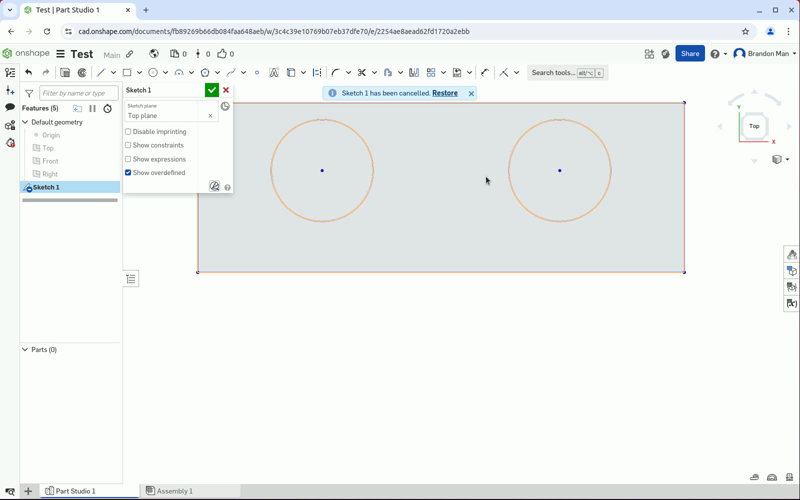
click(486, 176)
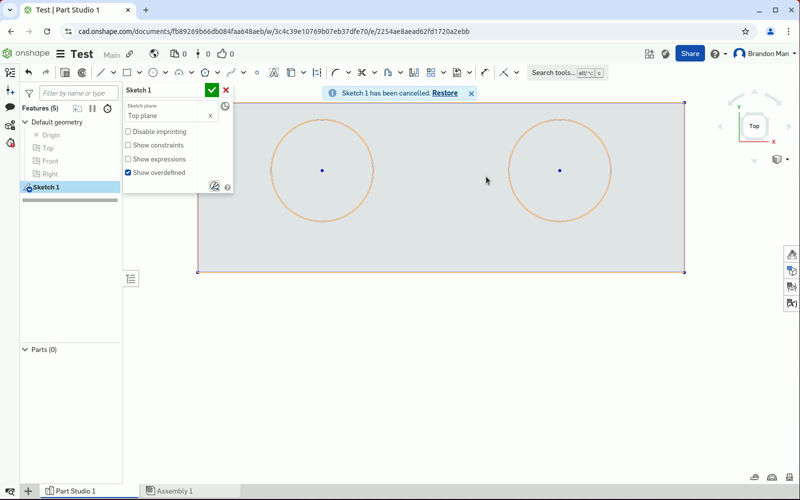
scroll(-6)
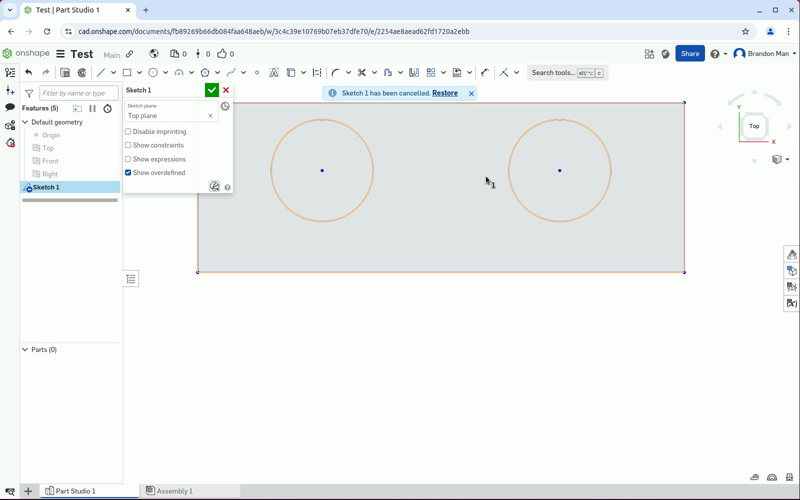
scroll(-6)
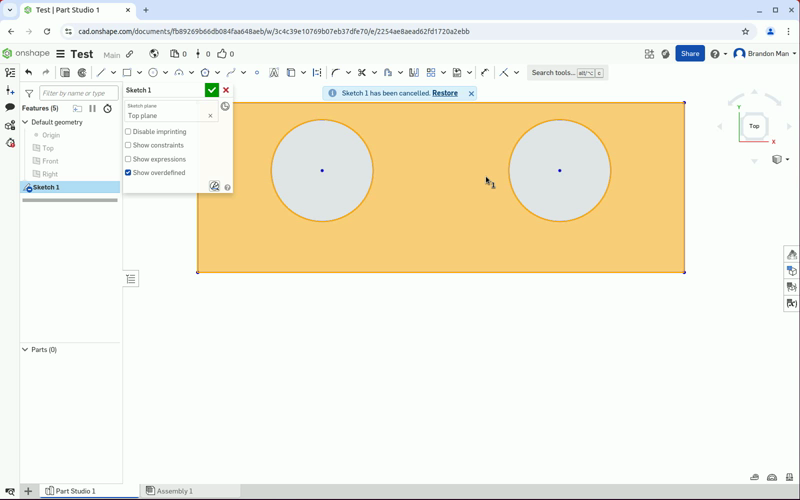
scroll(-6)
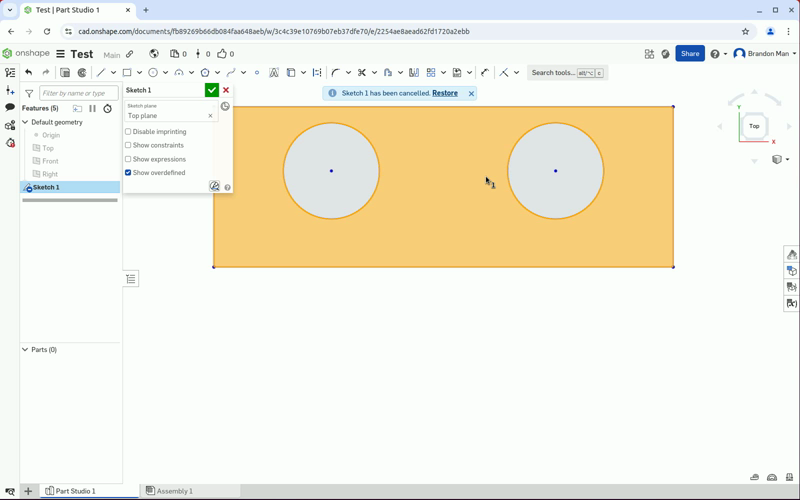
scroll(-6)
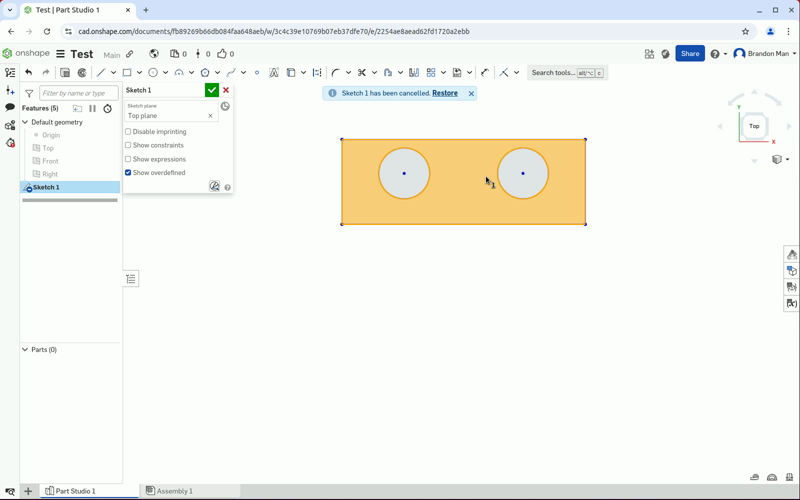
scroll(-6)
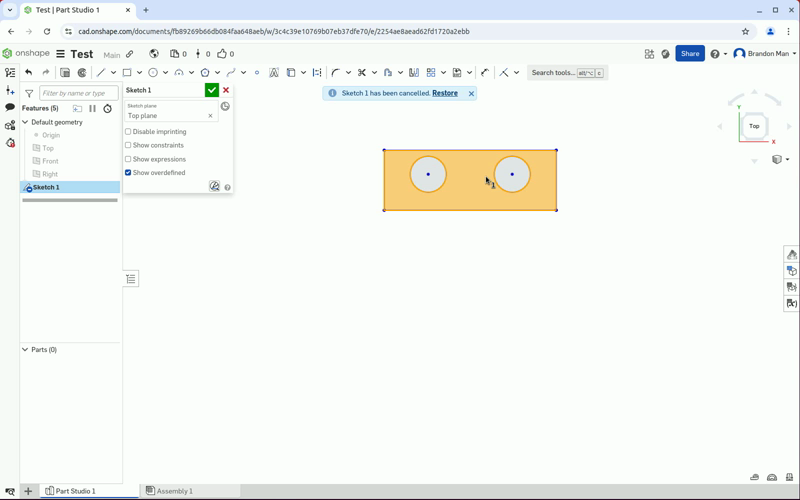
scroll(-6)
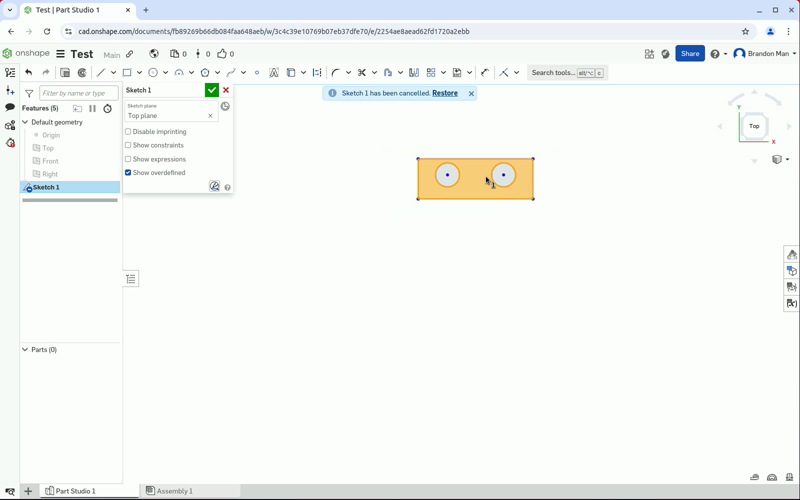
scroll(-6)
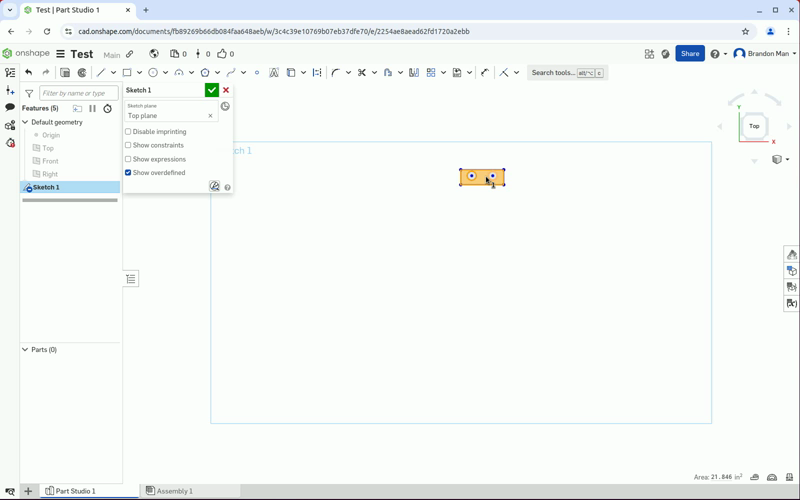
mouse_move(73, 352)
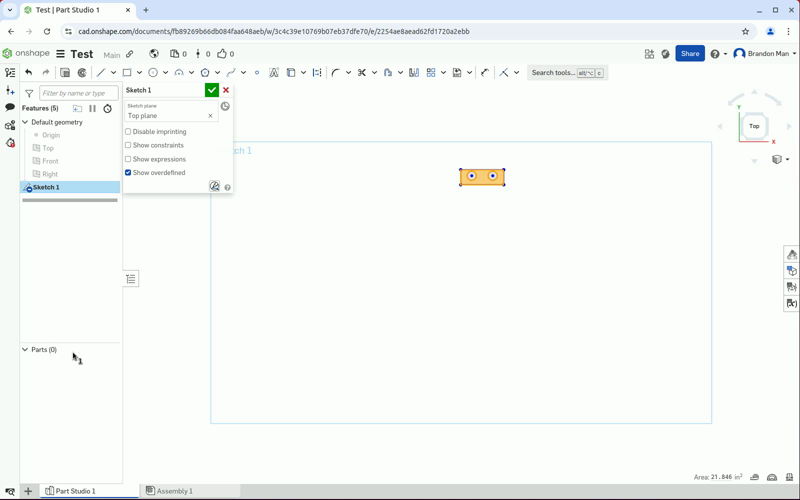
key(shift+y)
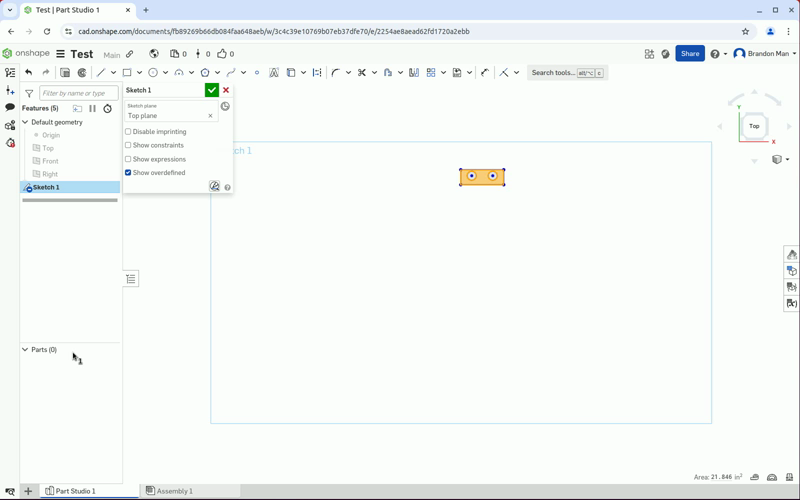
key(shift+e)
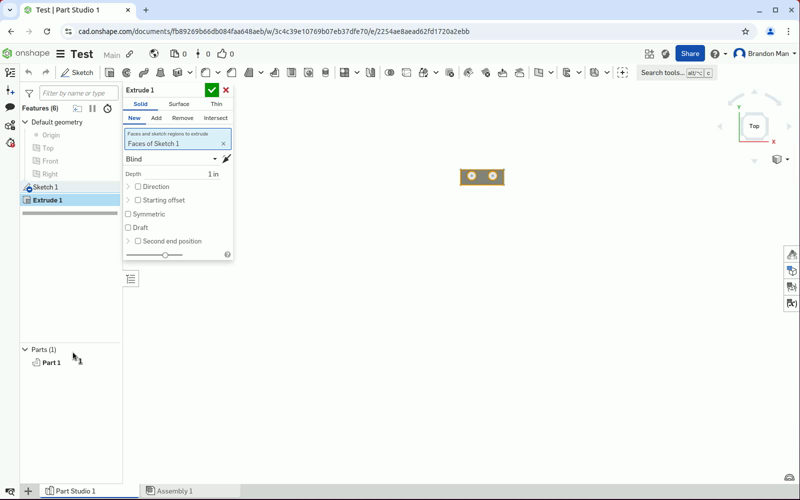
mouse_move(143, 106)
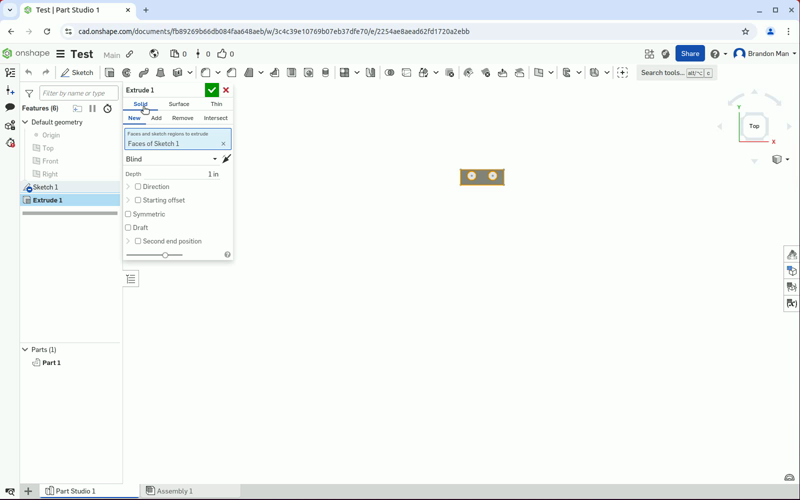
click(143, 106)
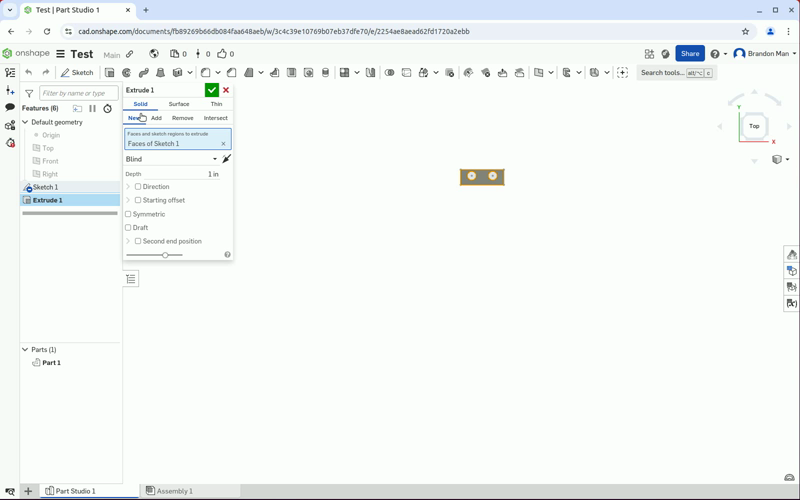
mouse_move(137, 120)
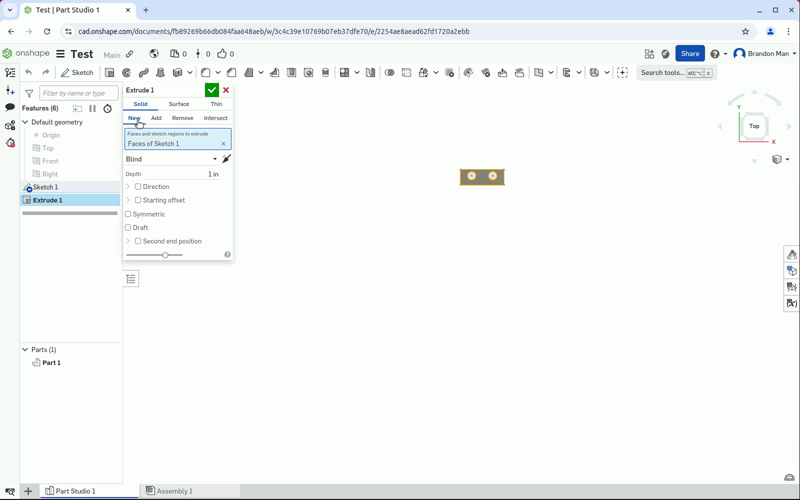
click(137, 120)
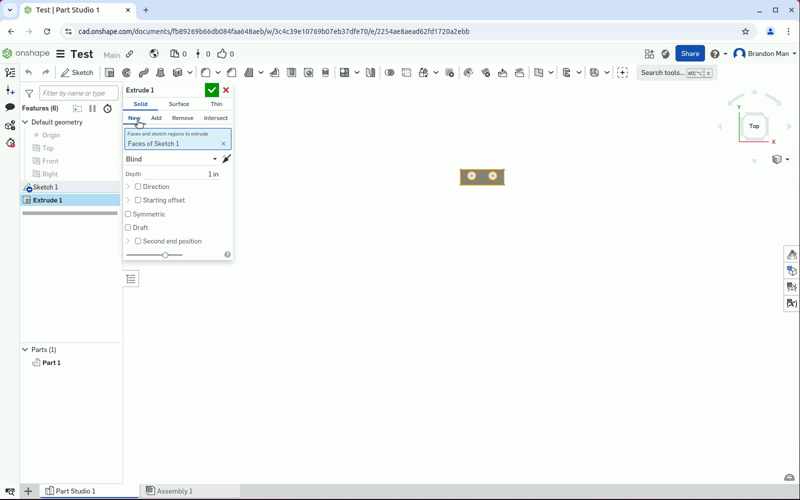
key(tab, 4)
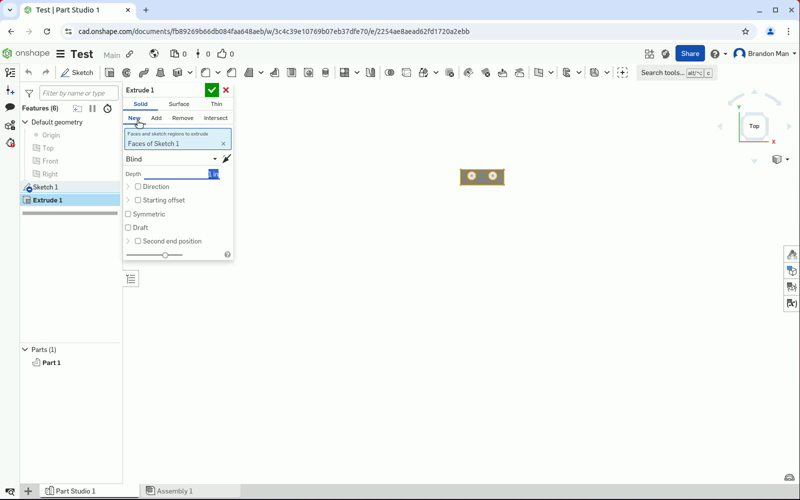
text(0.963)
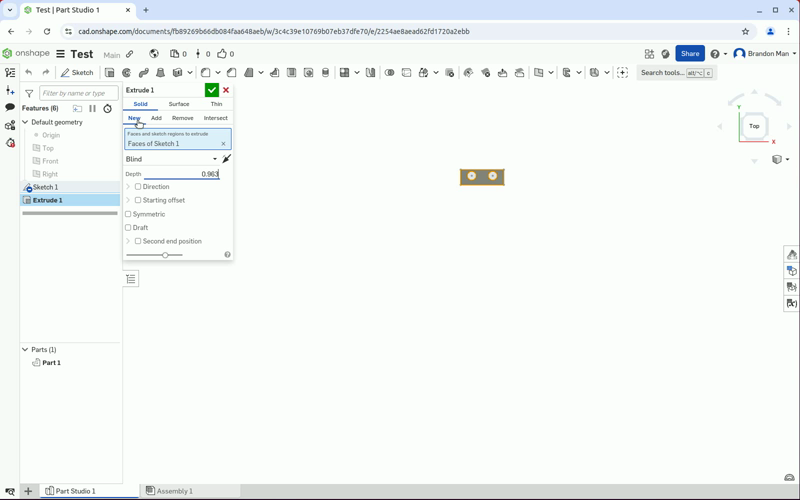
key(enter)
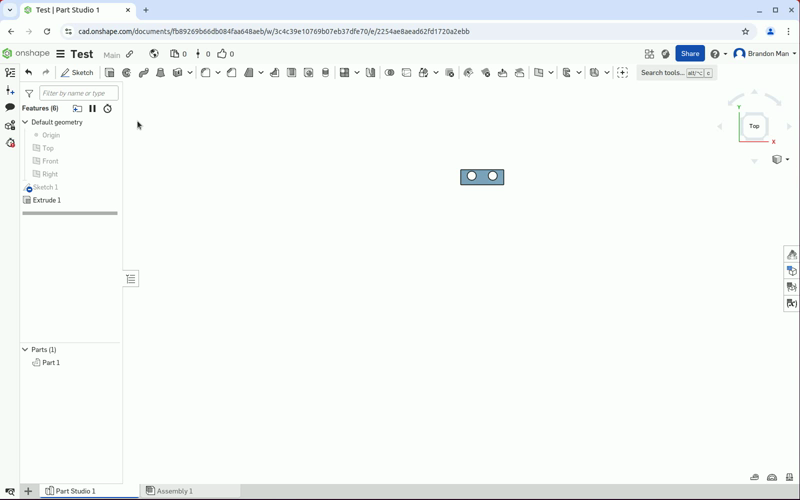
key(shift+h)
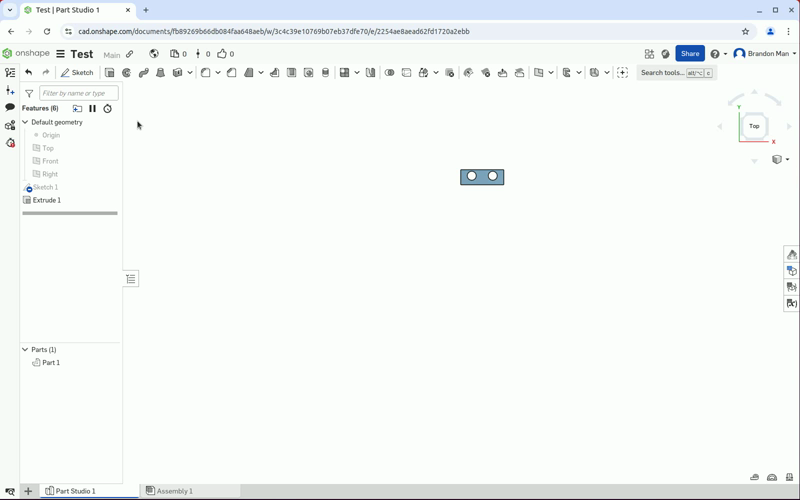
key(shift+h)
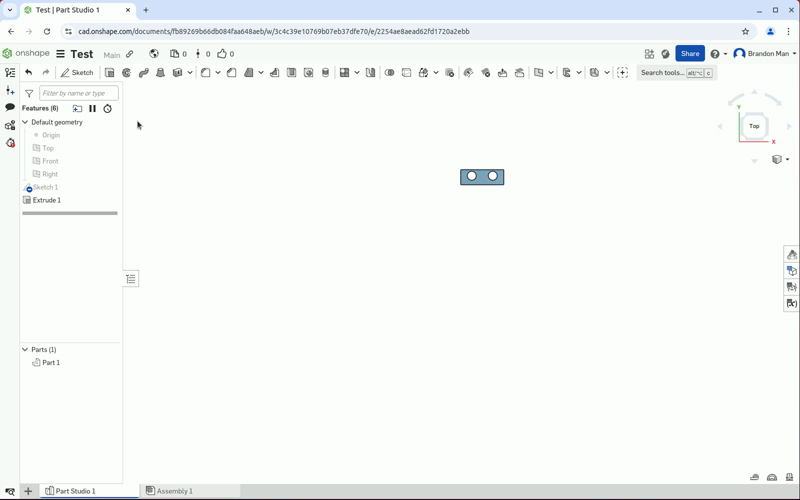
mouse_move(73, 189)
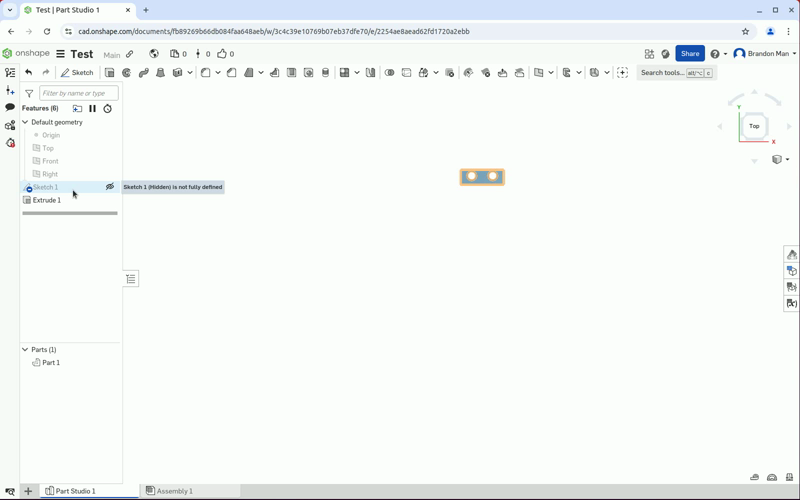
click(73, 189)
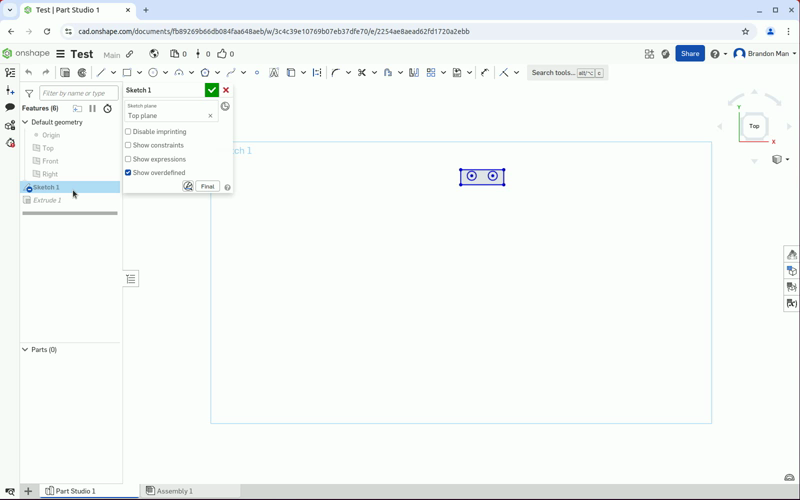
mouse_move(229, 92)
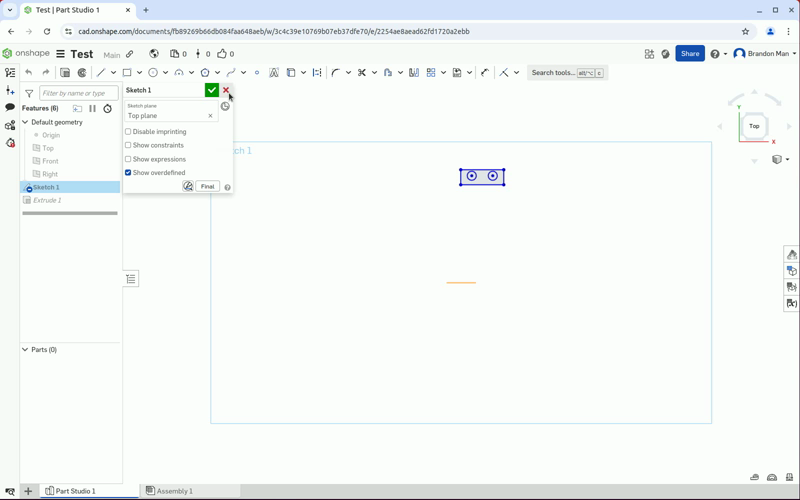
click(229, 92)
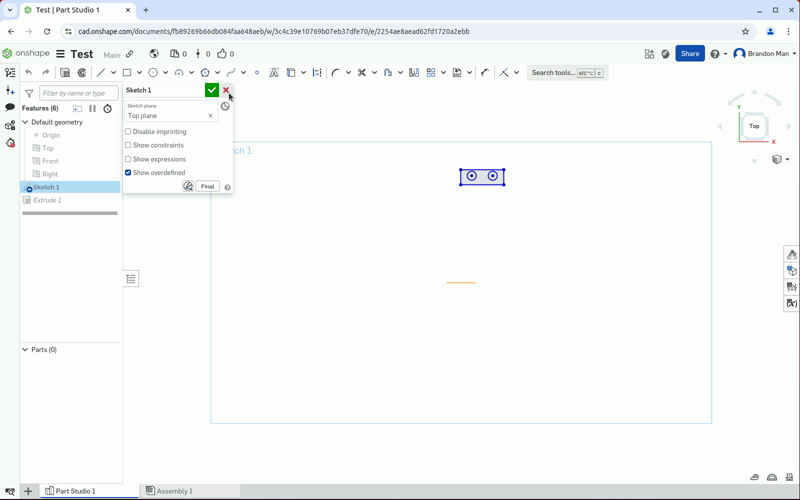
key(shift+s)
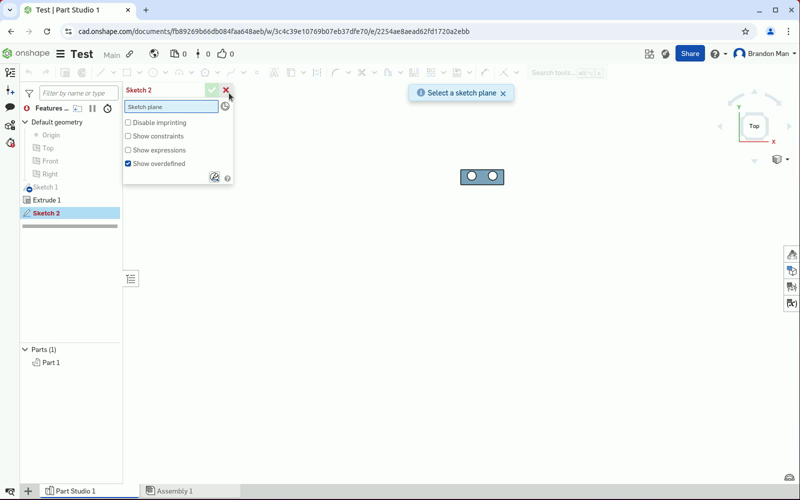
mouse_move(73, 150)
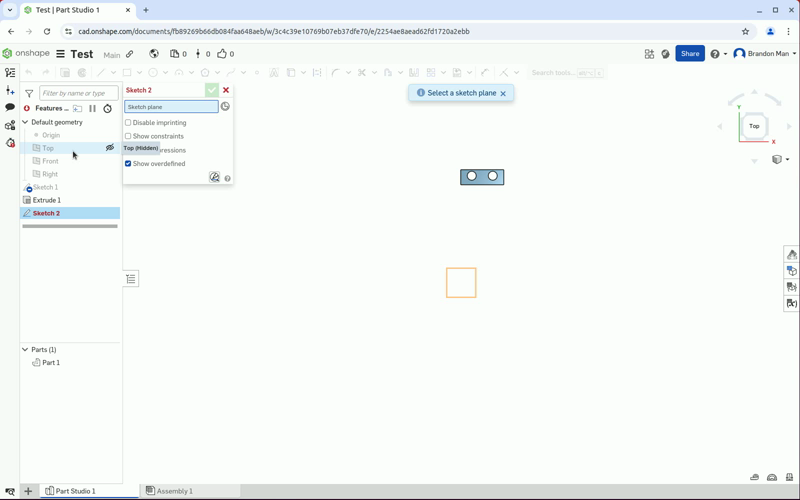
click(73, 150)
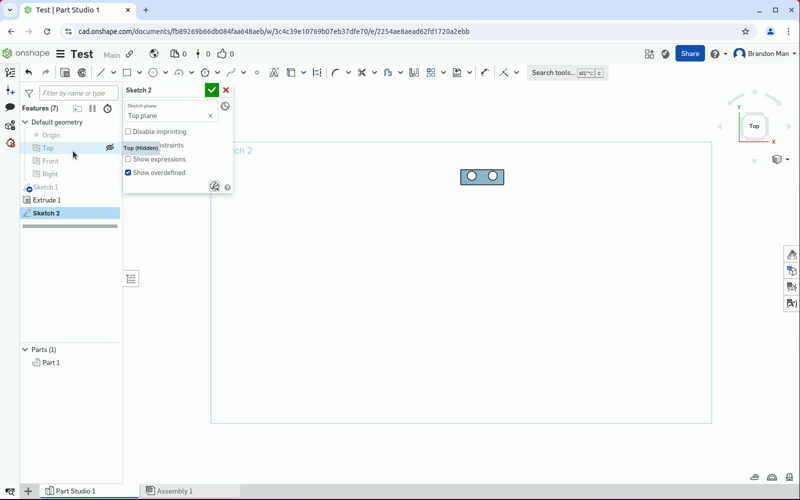
mouse_move(73, 352)
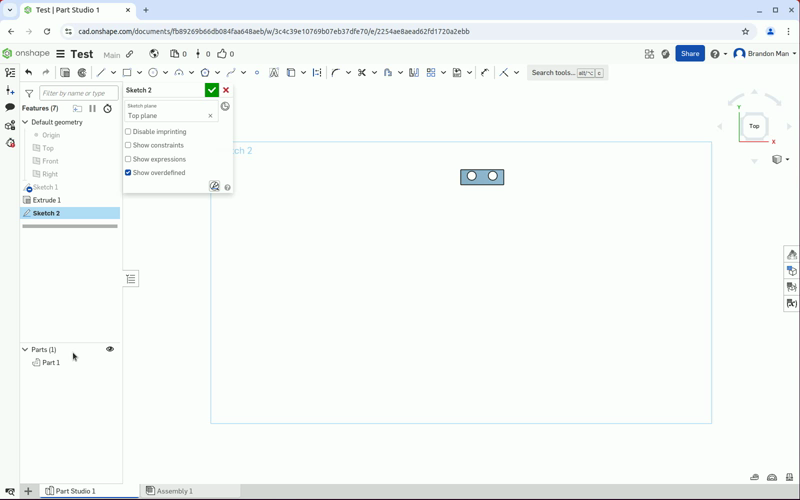
key(y)
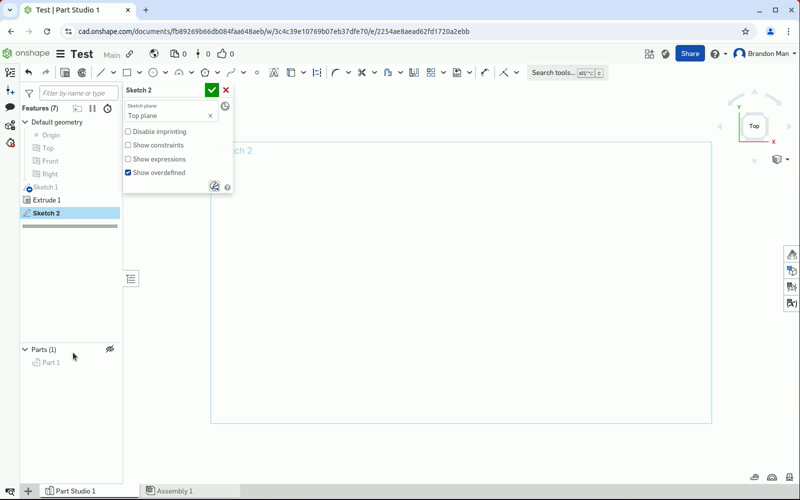
key(l)
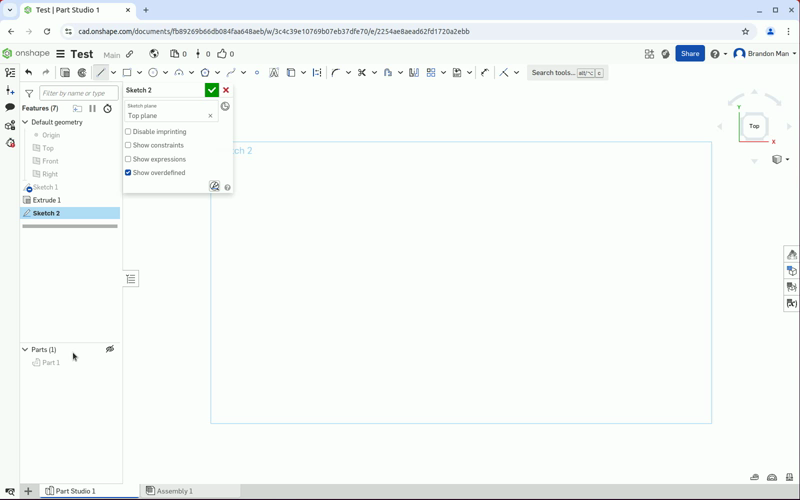
key_down(shift)
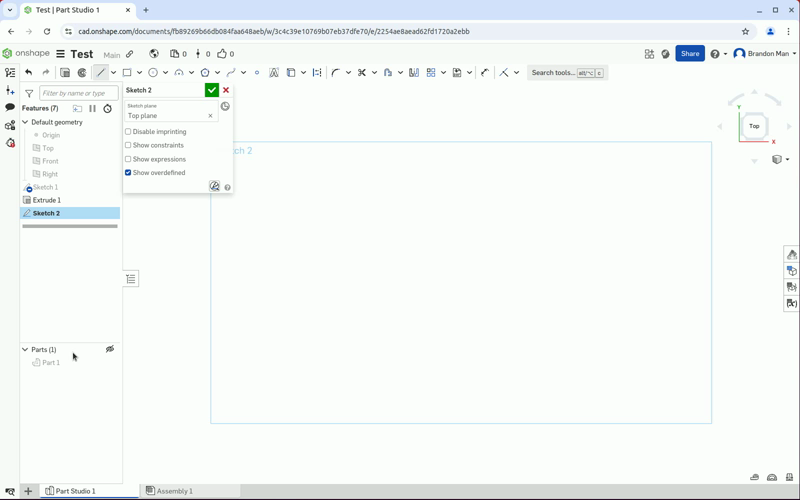
mouse_move(460, 268)
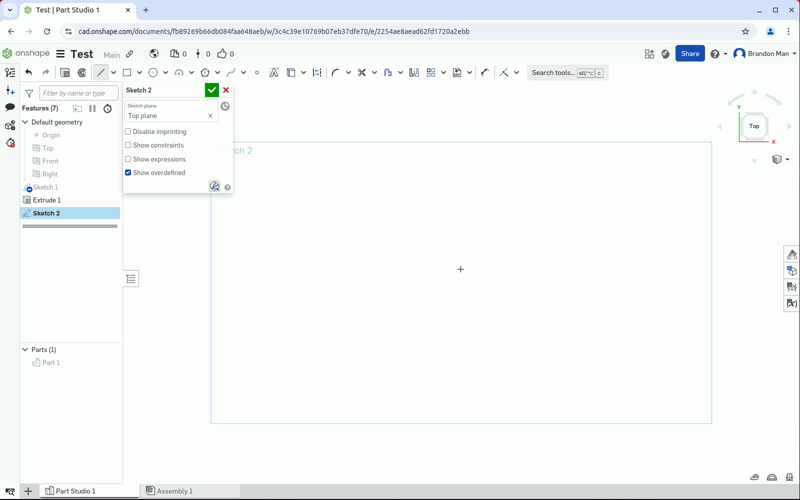
click(460, 268)
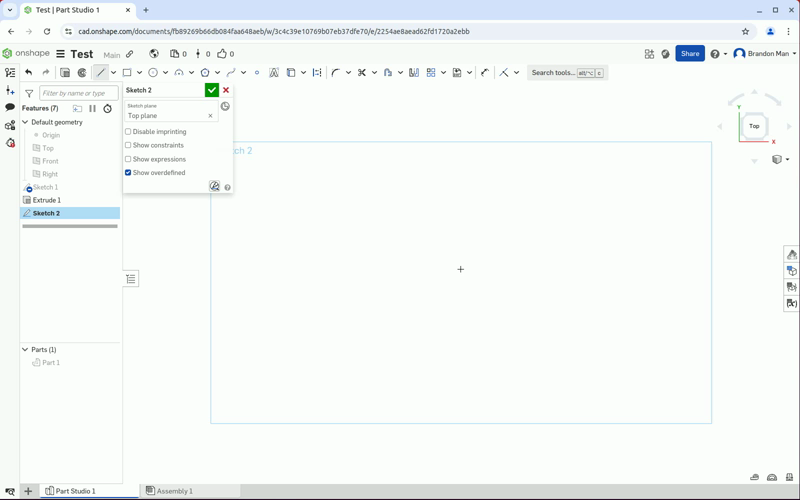
key_up(shift)
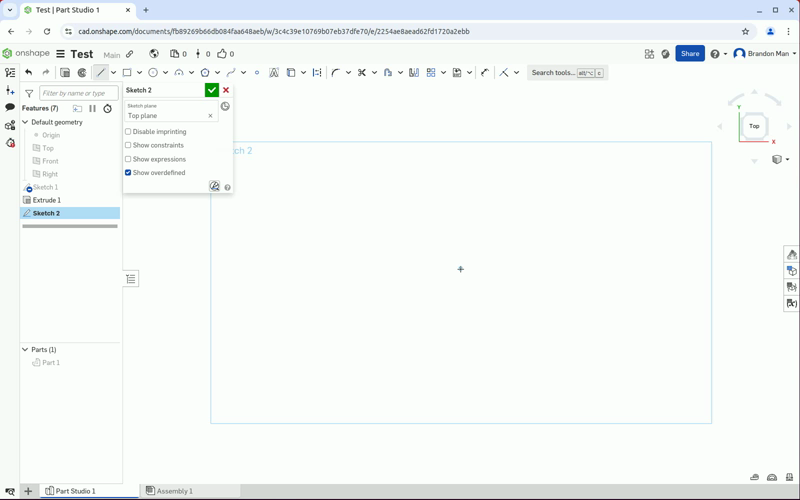
key_down(shift)
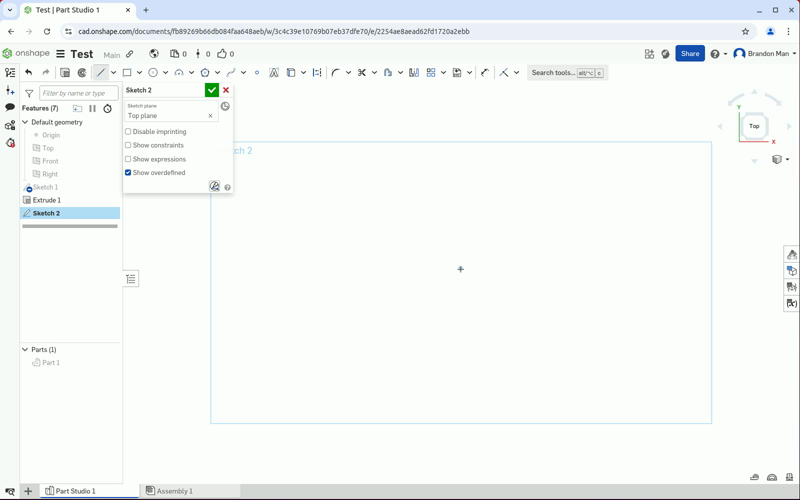
mouse_move(490, 268)
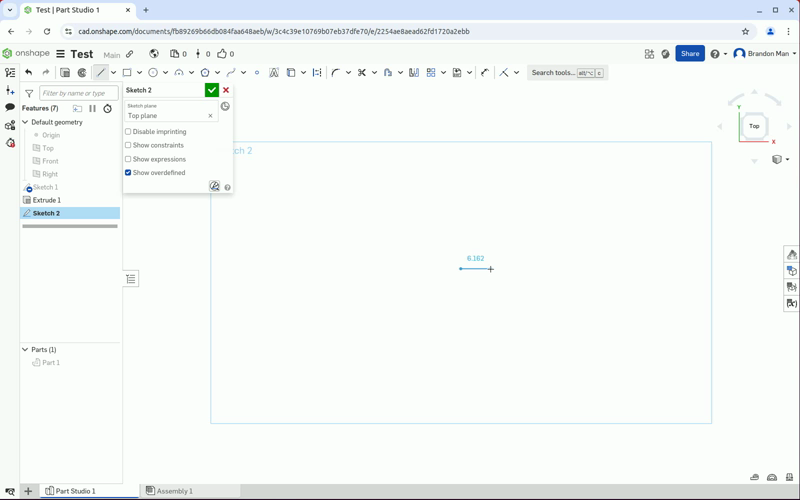
mouse_move(503, 268)
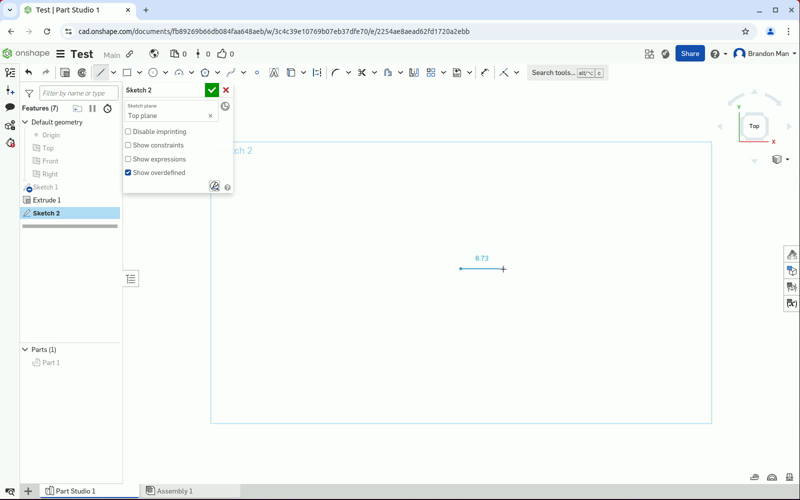
click(503, 268)
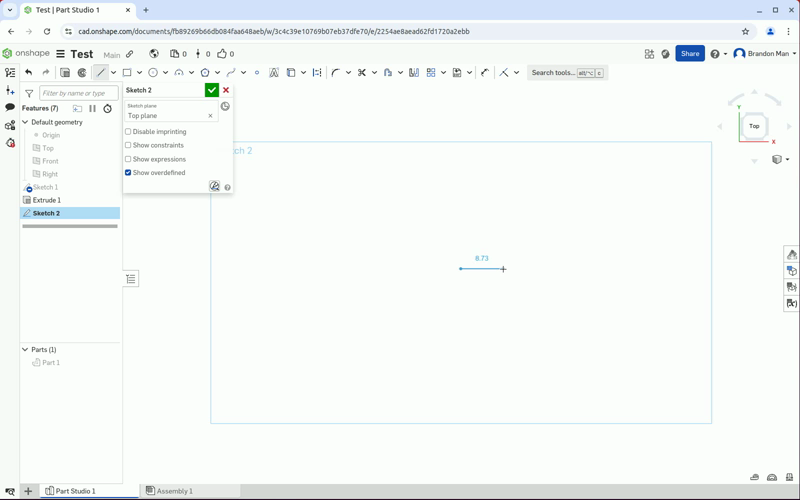
key_up(shift)
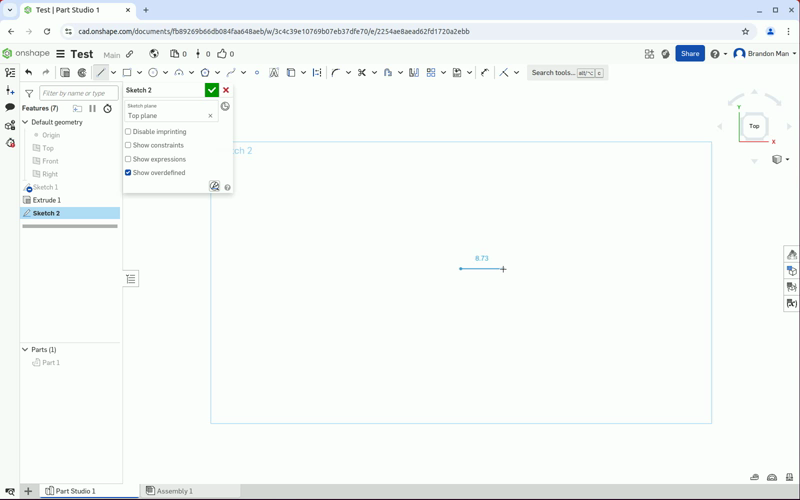
key_down(shift)
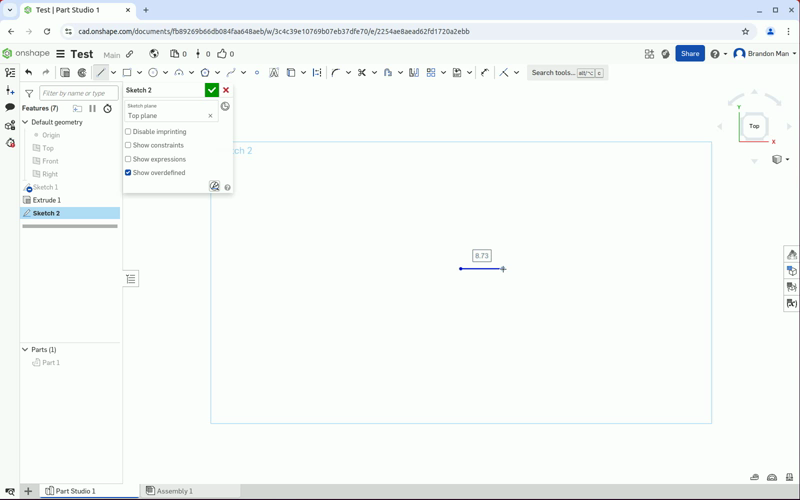
mouse_move(503, 185)
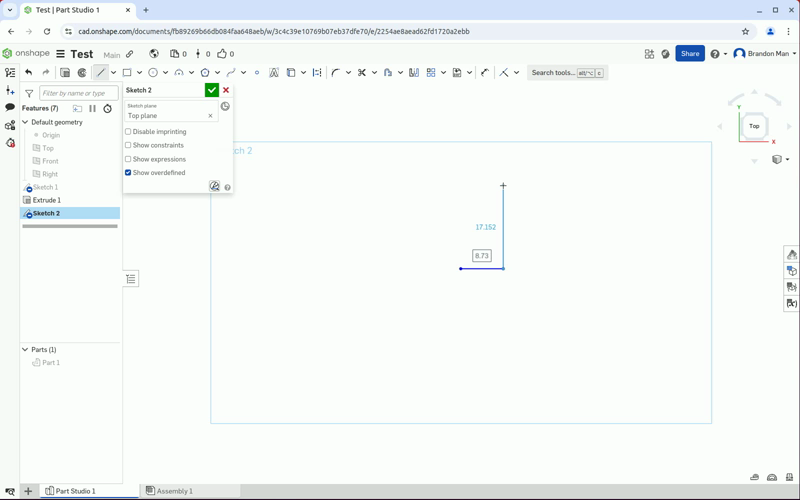
click(503, 185)
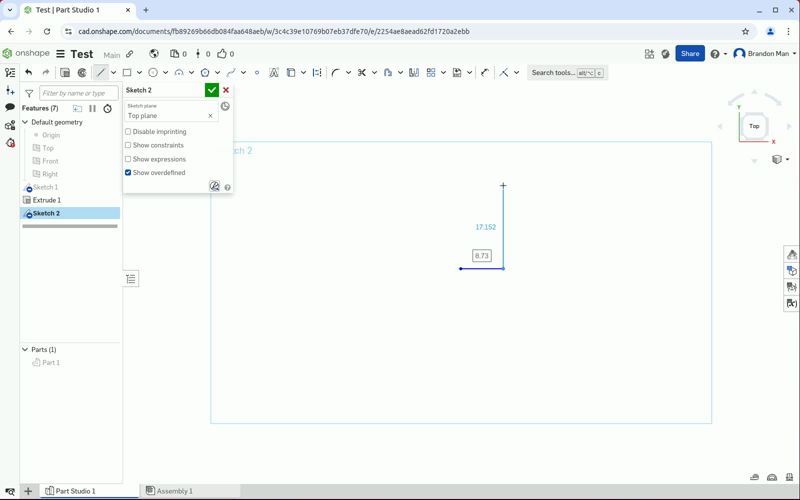
key_up(shift)
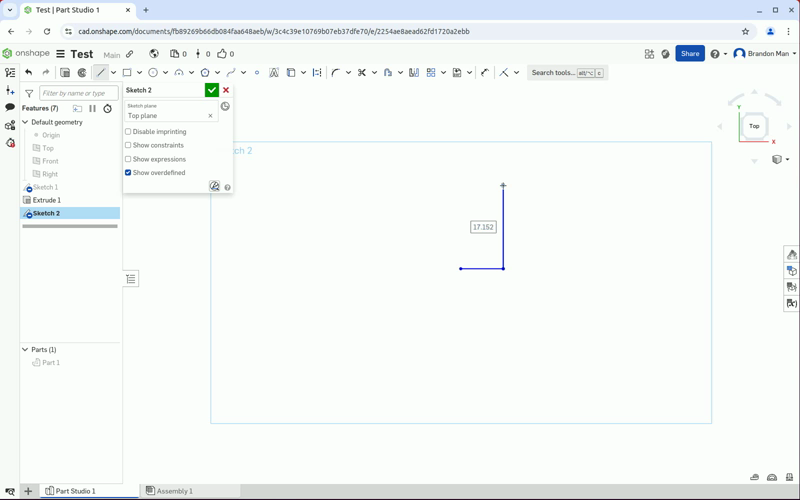
key_down(shift)
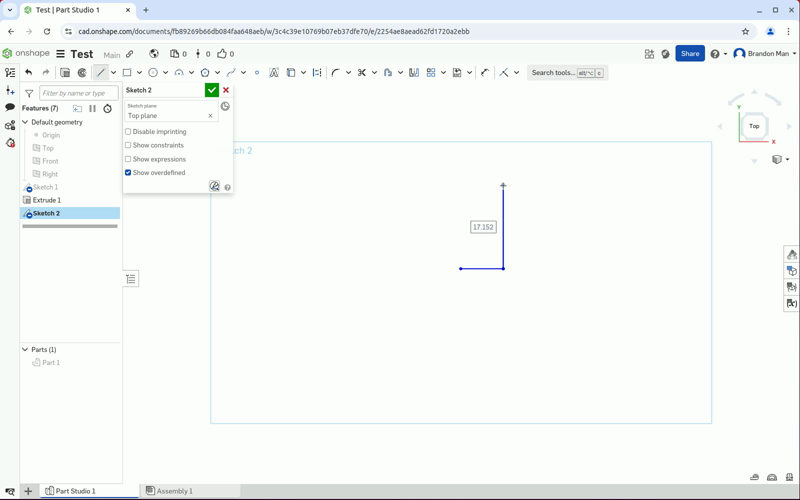
mouse_move(533, 185)
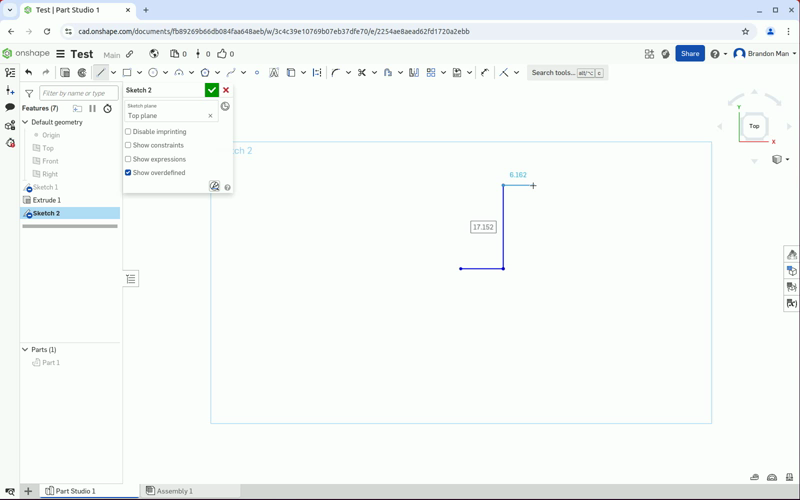
mouse_move(460, 185)
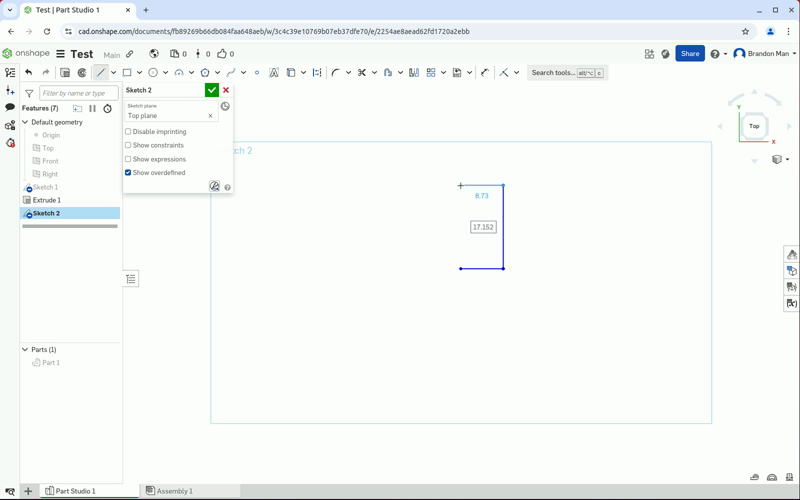
click(460, 185)
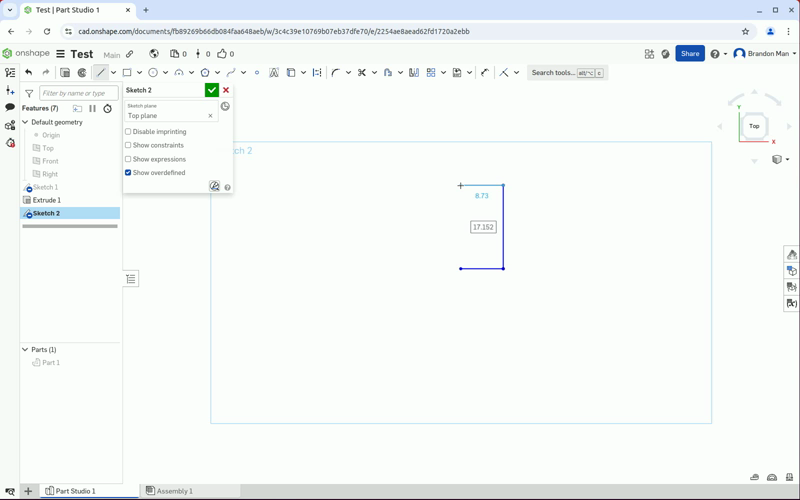
key_up(shift)
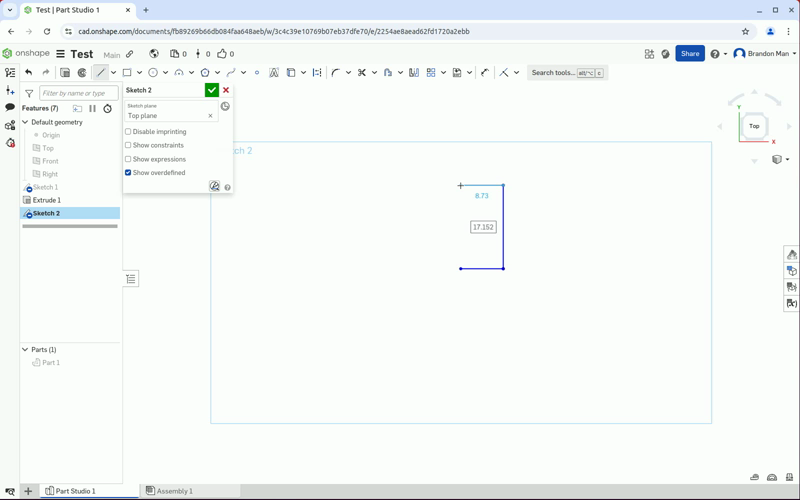
key_down(shift)
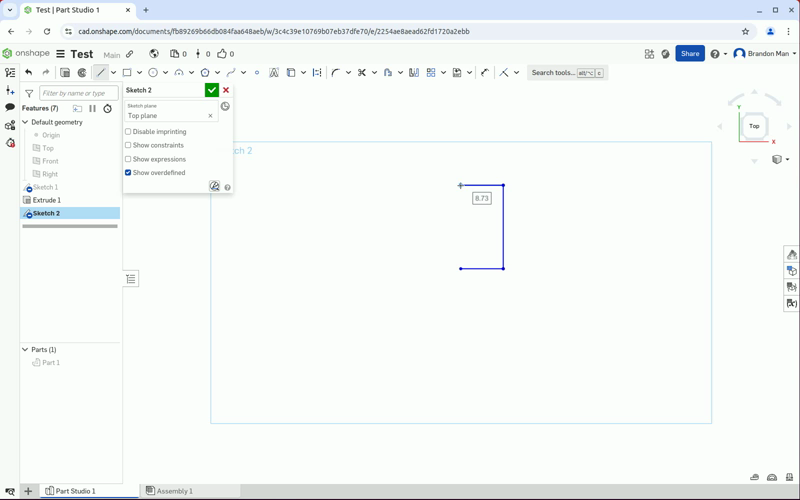
mouse_move(460, 268)
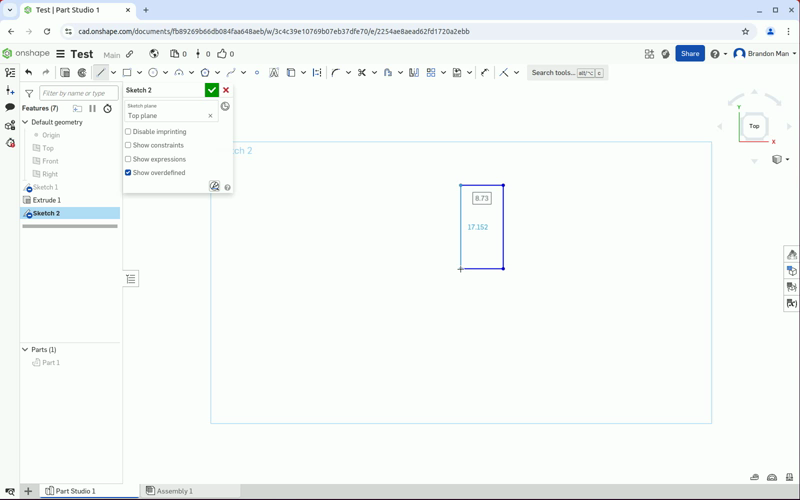
key_up(shift)
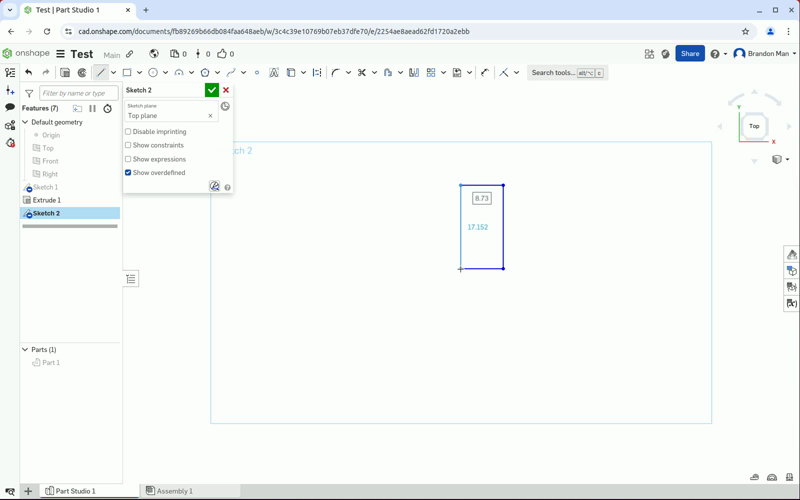
click(460, 268)
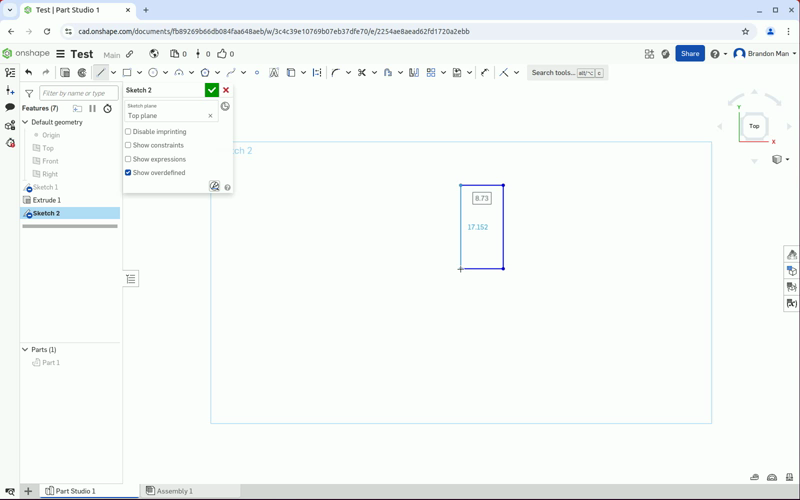
key(esc)
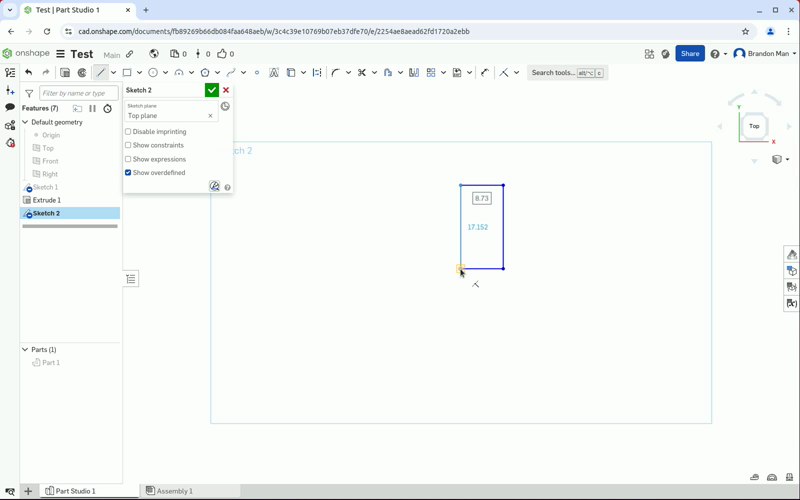
mouse_move(485, 263)
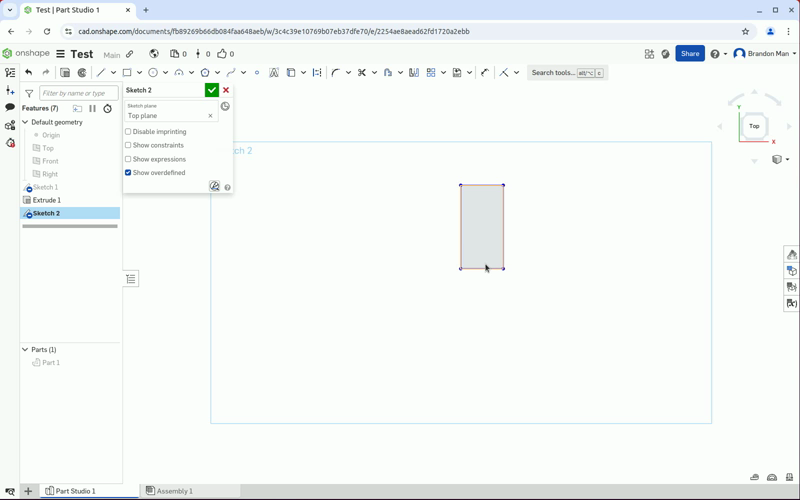
click(485, 263)
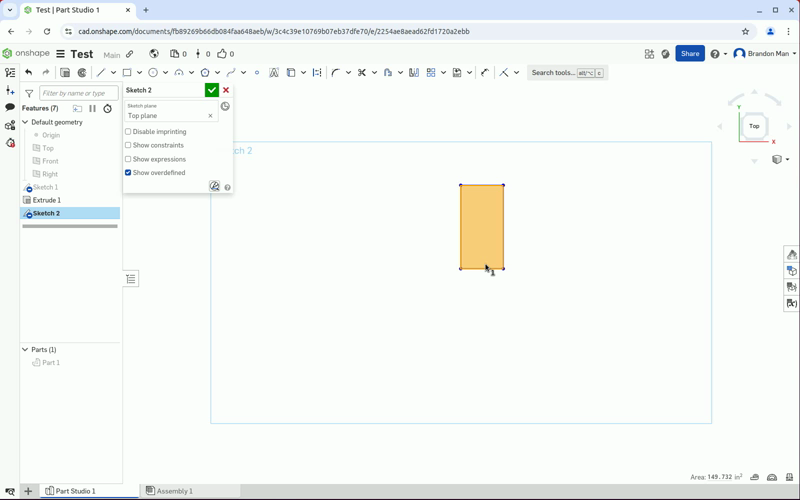
mouse_move(73, 352)
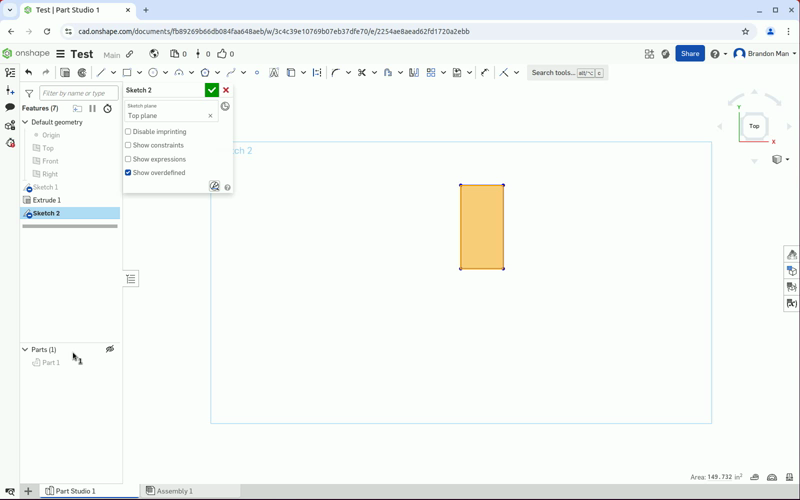
key(shift+y)
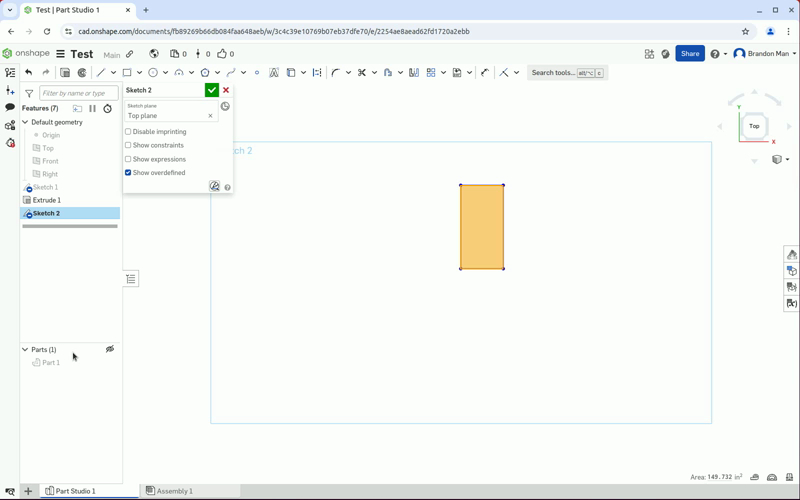
key(shift+e)
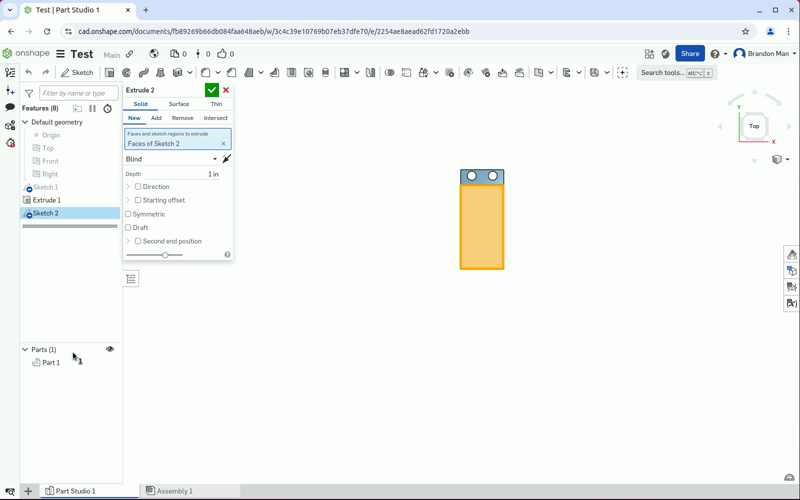
mouse_move(143, 106)
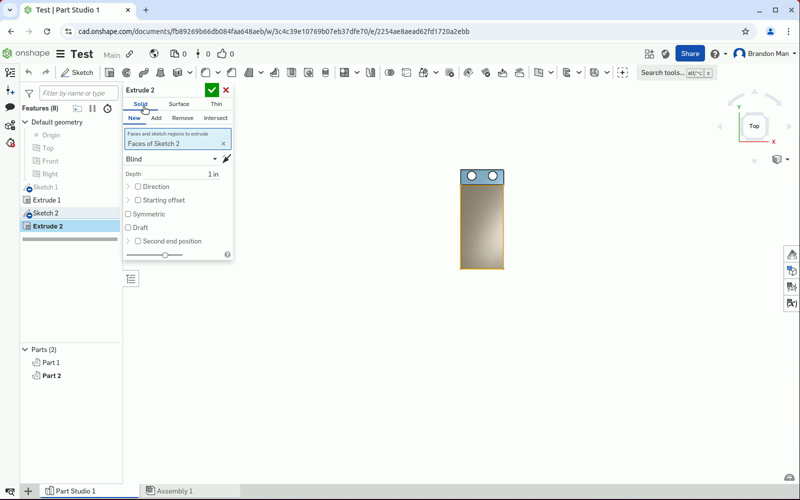
click(143, 106)
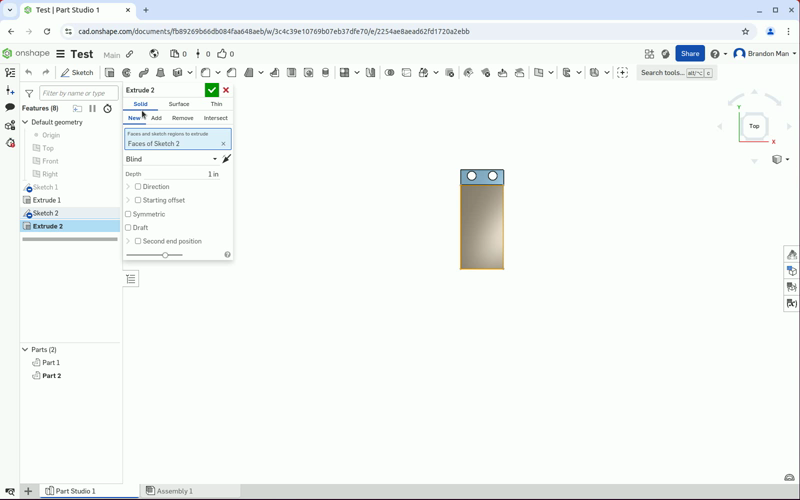
mouse_move(137, 120)
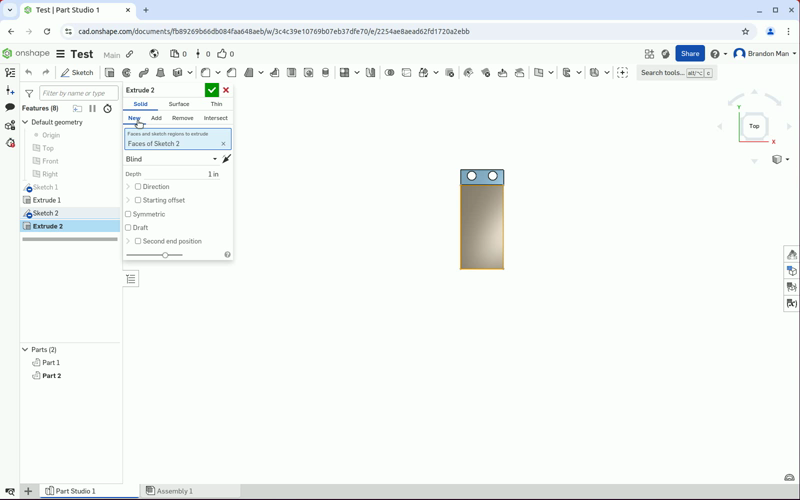
click(137, 120)
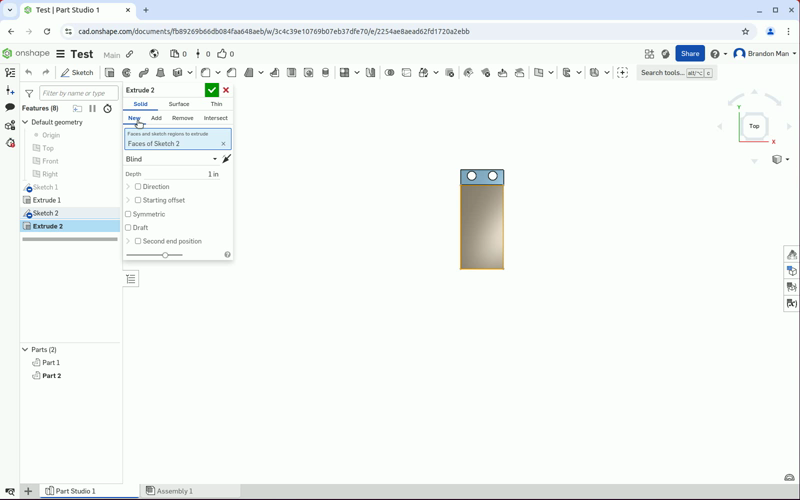
key(tab, 4)
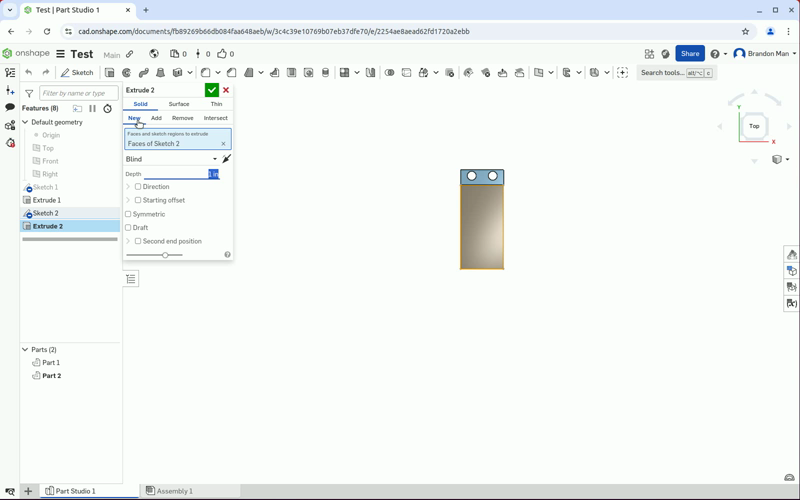
text(0.963)
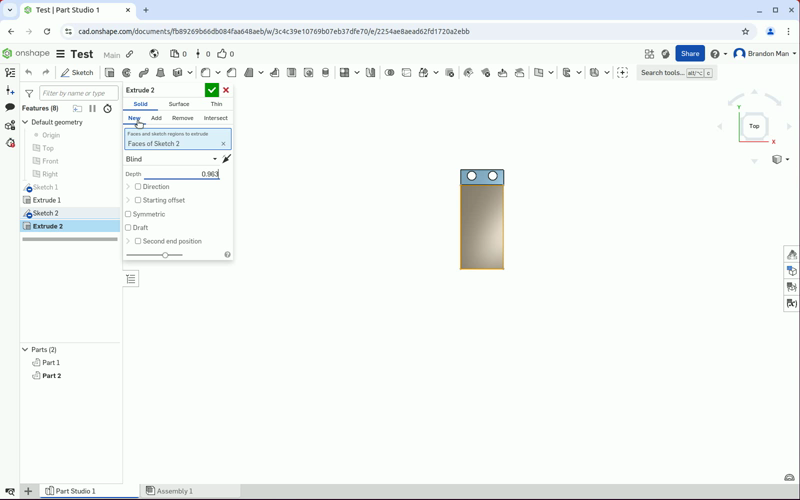
key(enter)
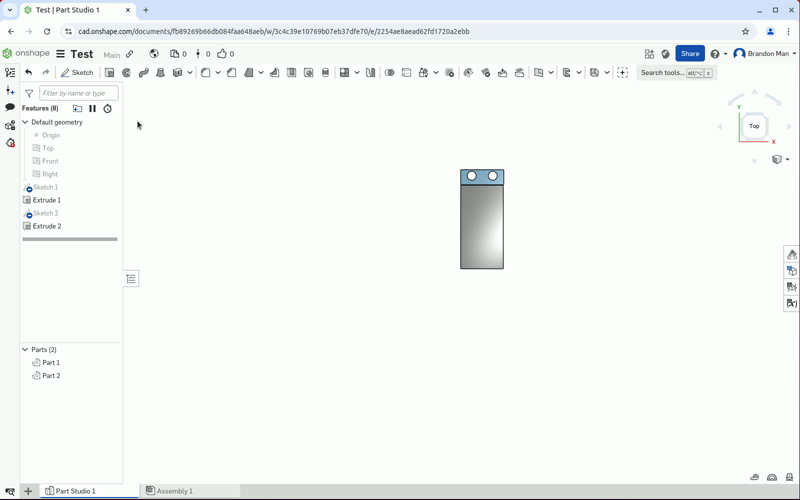
key(shift+h)
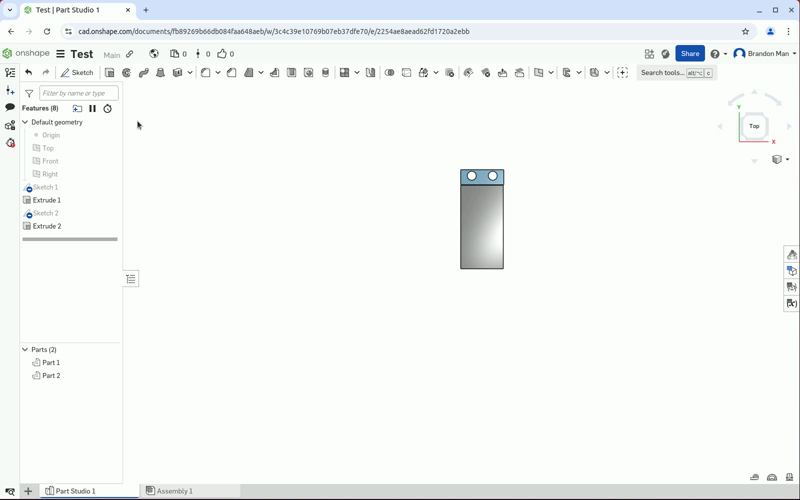
key(shift+h)
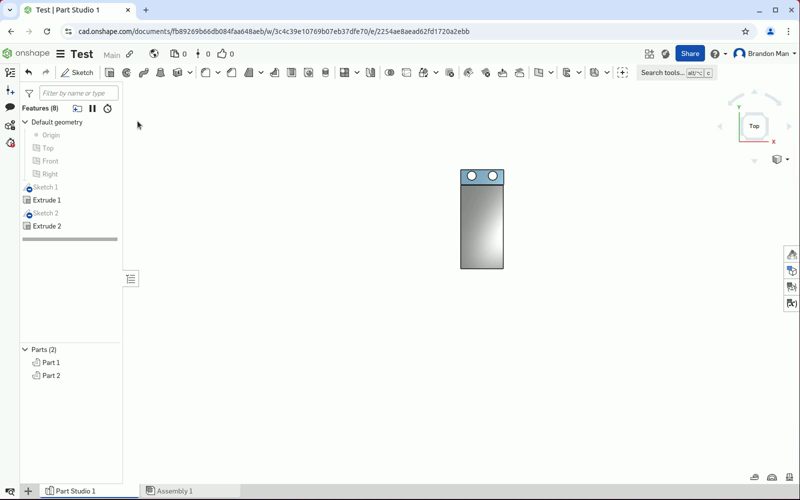
mouse_move(73, 189)
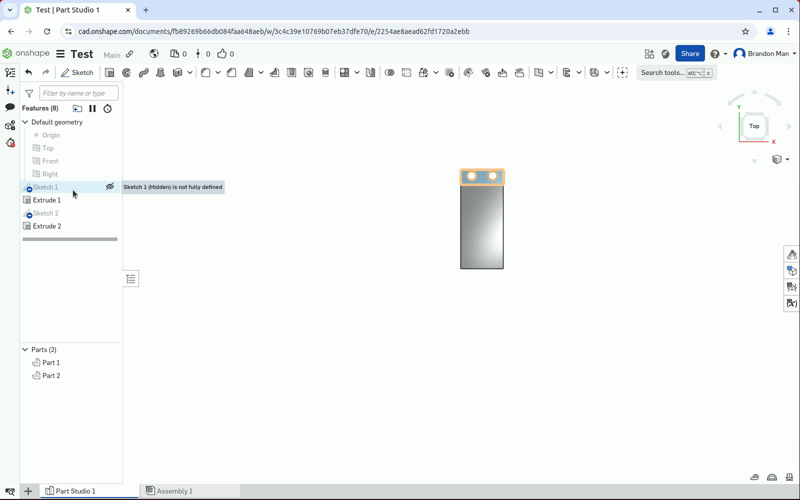
click(73, 189)
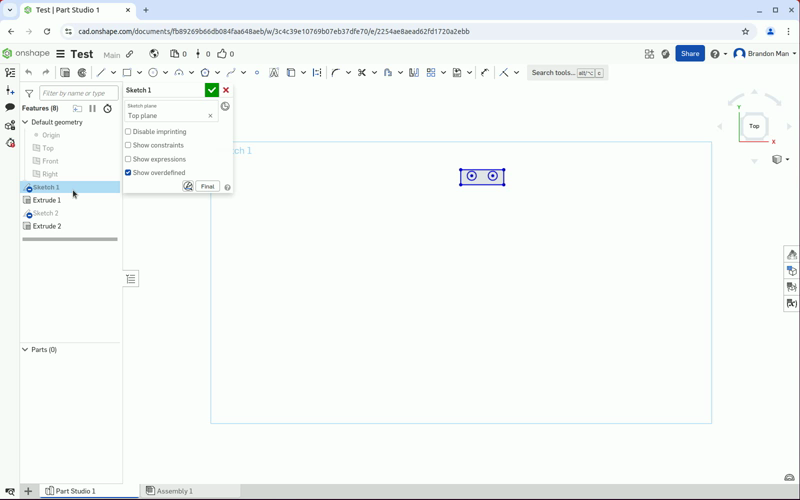
mouse_move(229, 92)
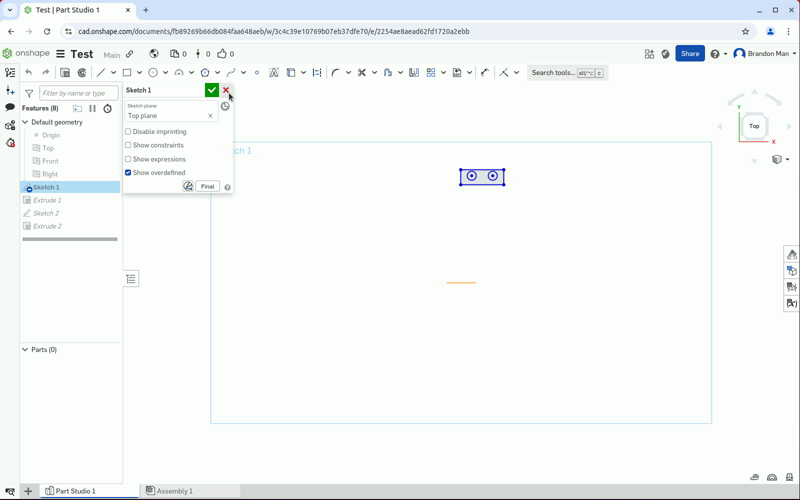
click(229, 92)
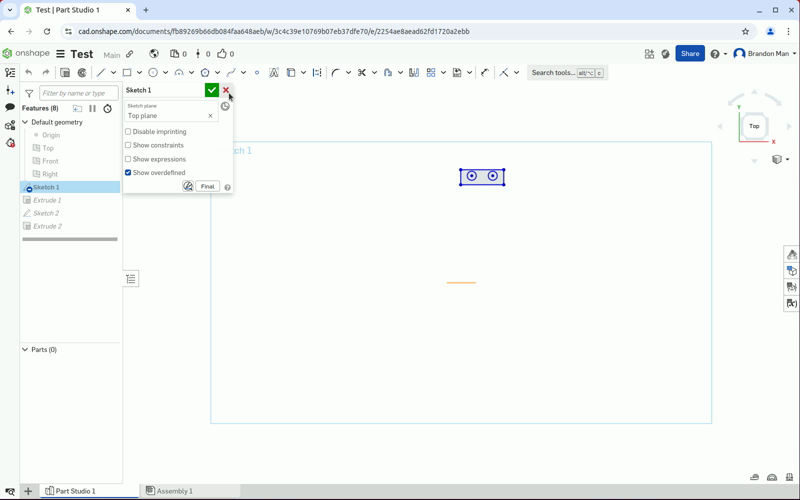
key(shift+s)
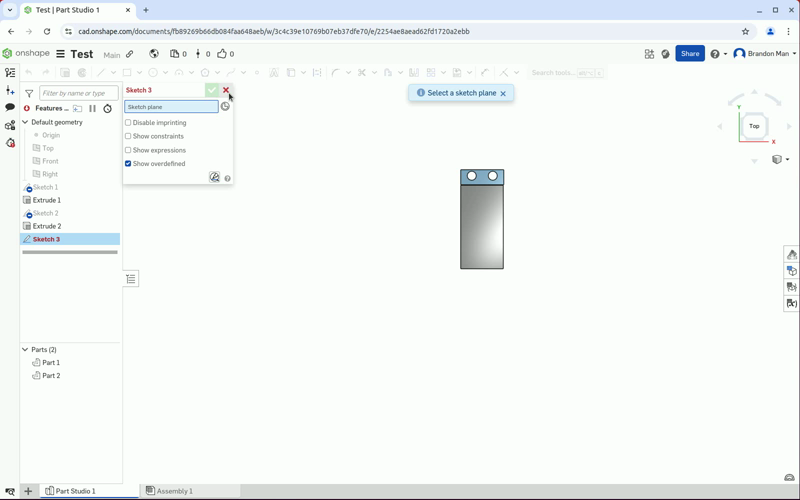
mouse_move(73, 150)
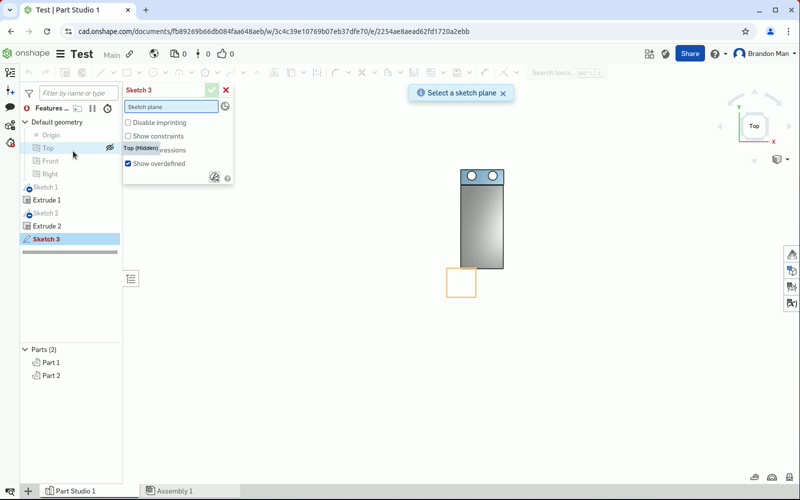
click(73, 150)
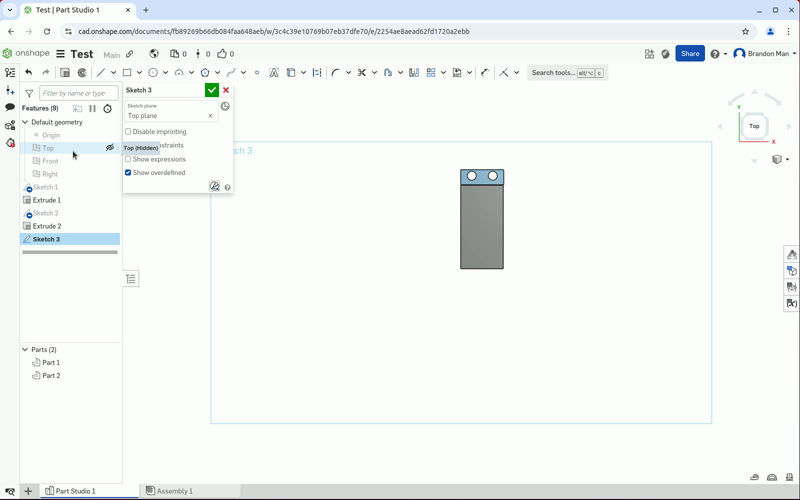
mouse_move(73, 352)
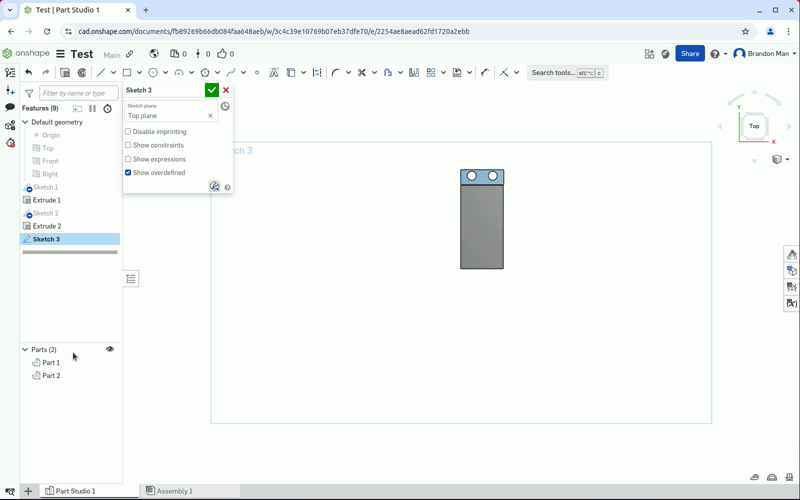
key(y)
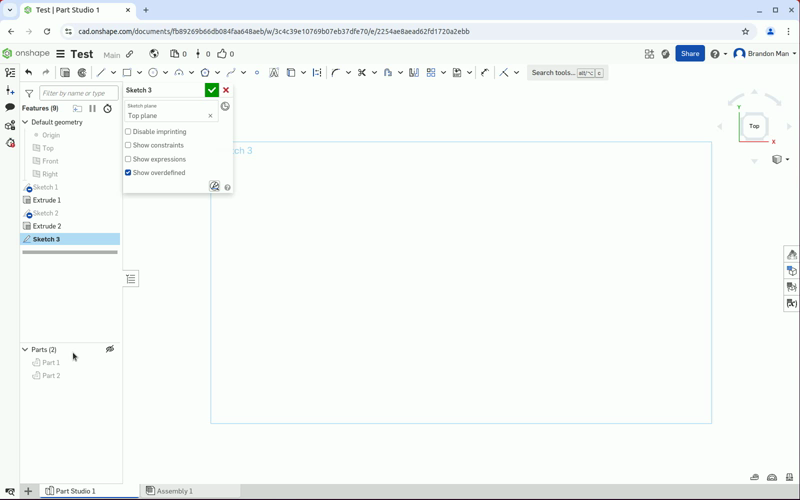
key(l)
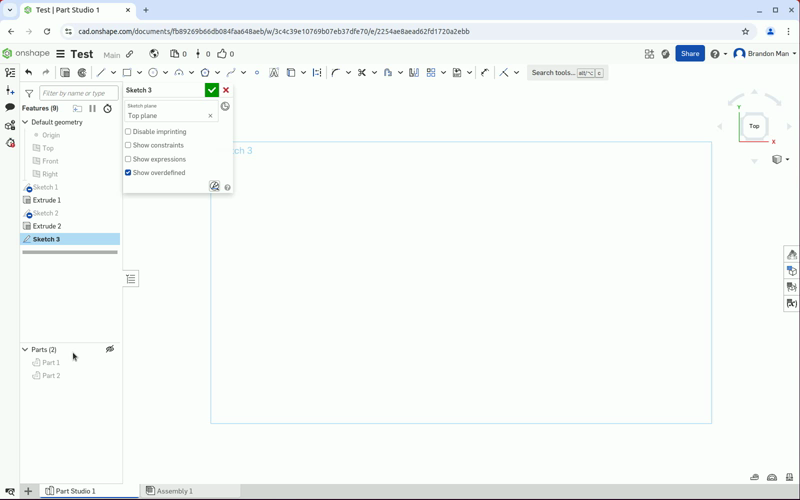
key_down(shift)
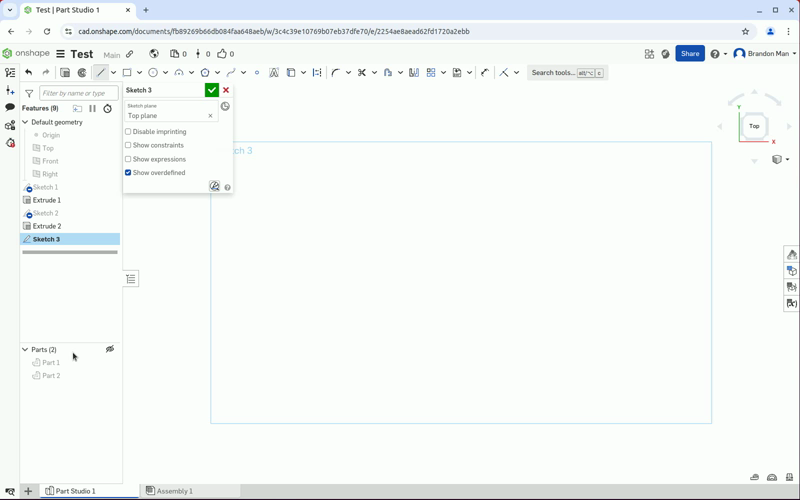
mouse_move(460, 282)
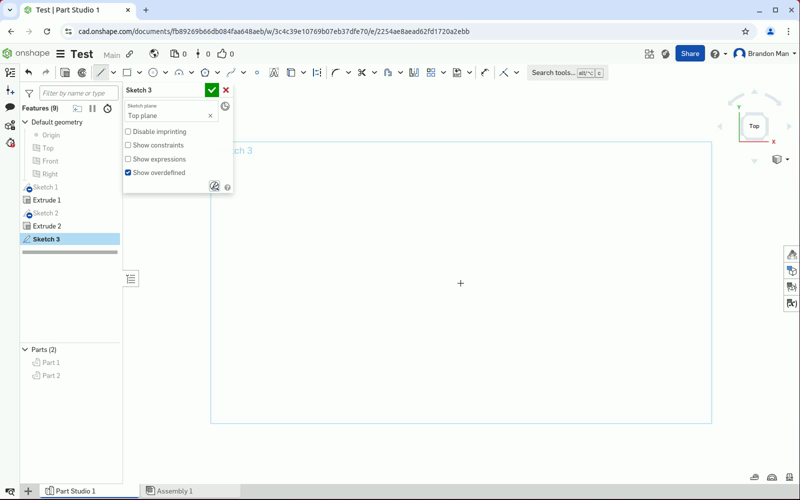
click(460, 282)
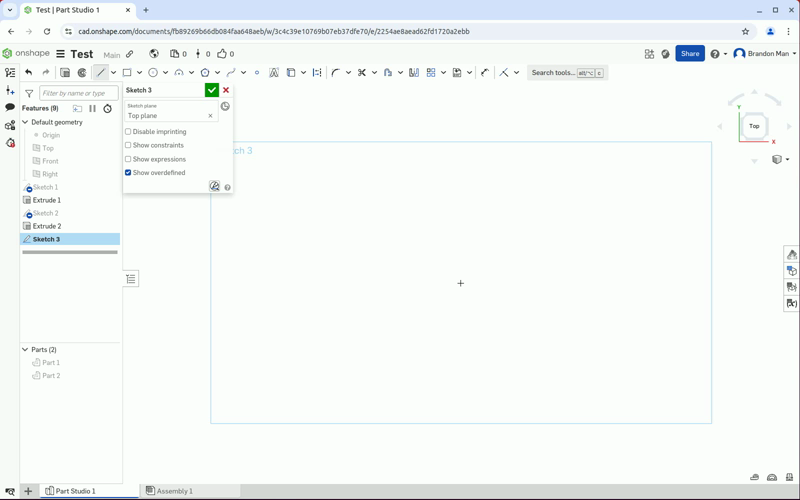
key_up(shift)
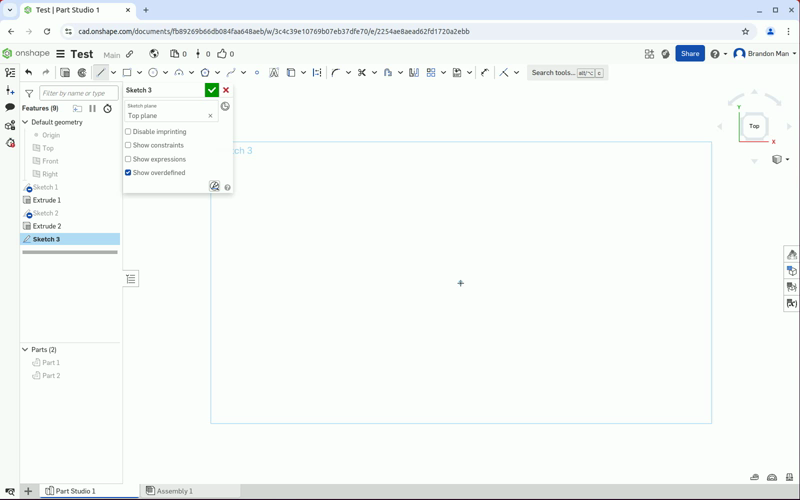
key_down(shift)
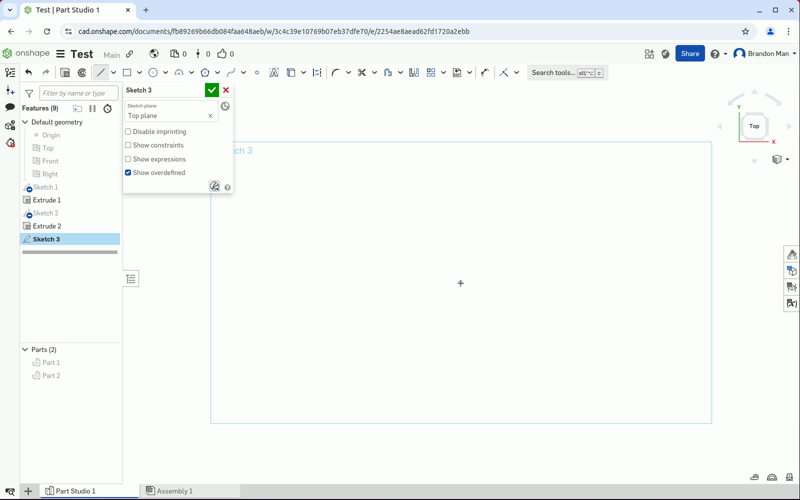
mouse_move(490, 282)
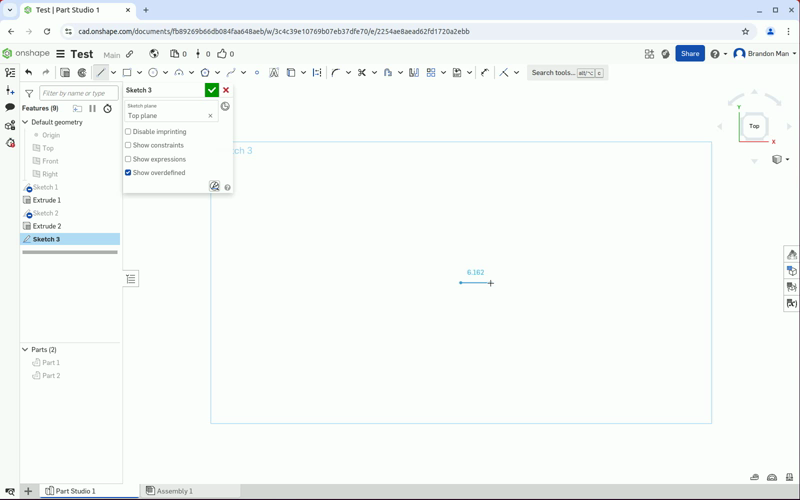
mouse_move(503, 282)
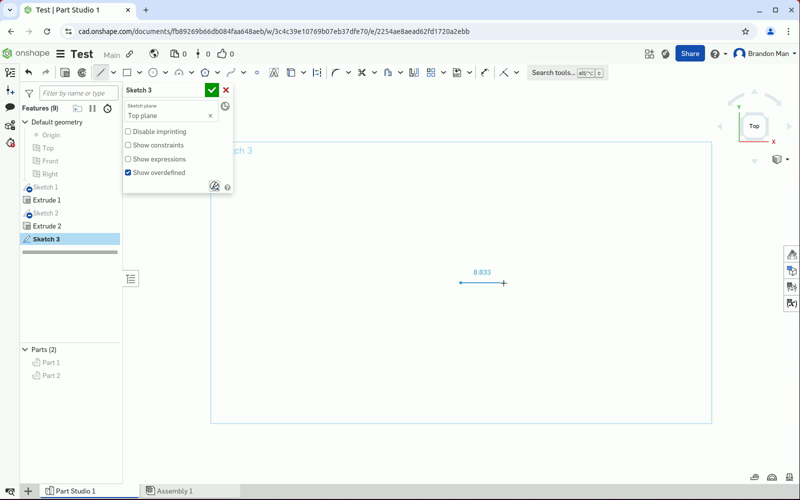
click(503, 282)
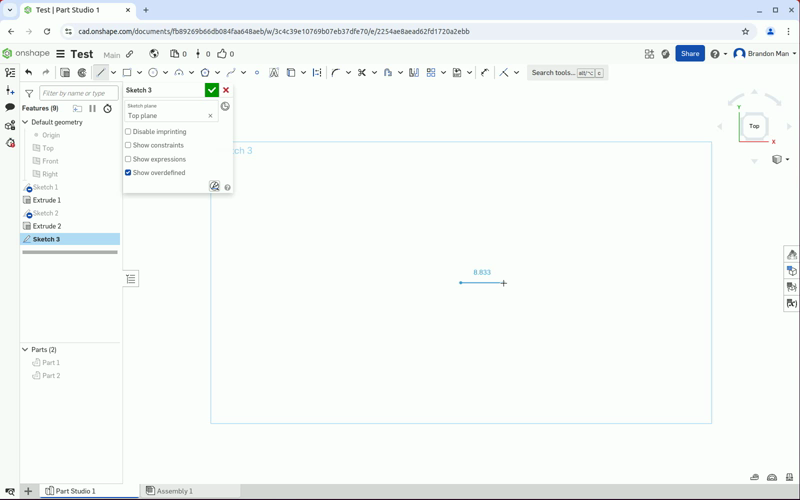
key_up(shift)
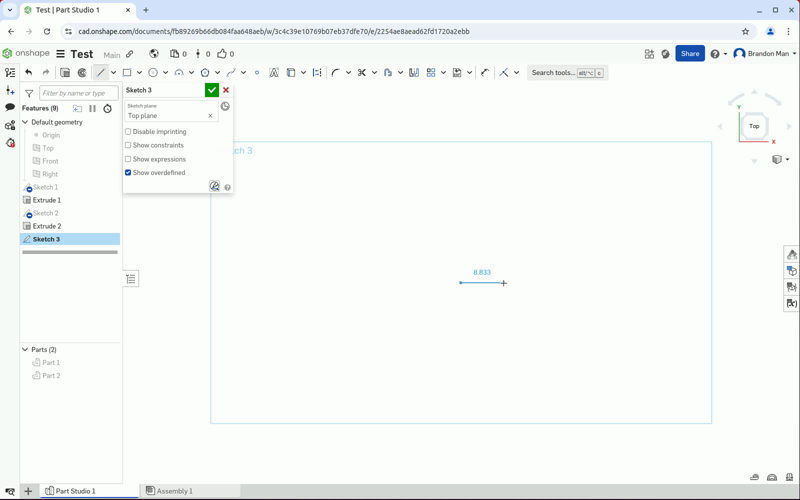
key_down(shift)
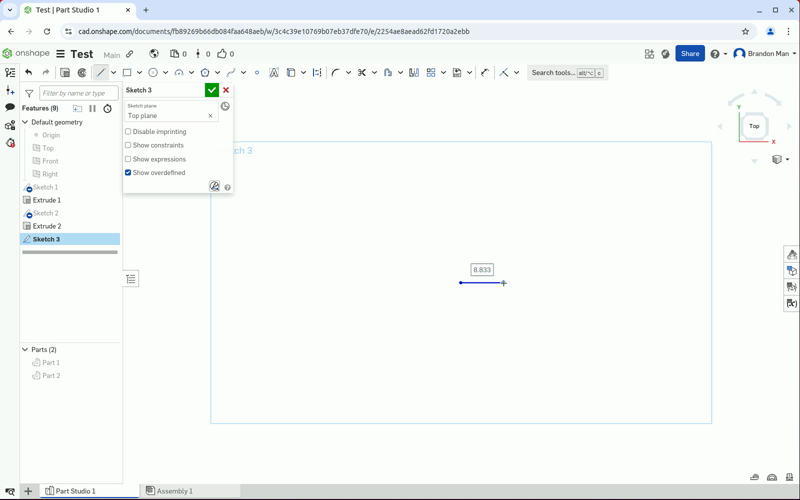
mouse_move(533, 282)
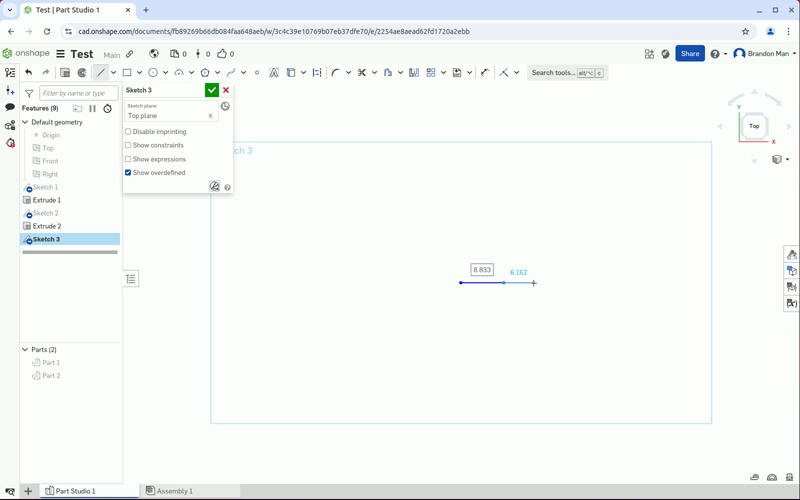
mouse_move(503, 267)
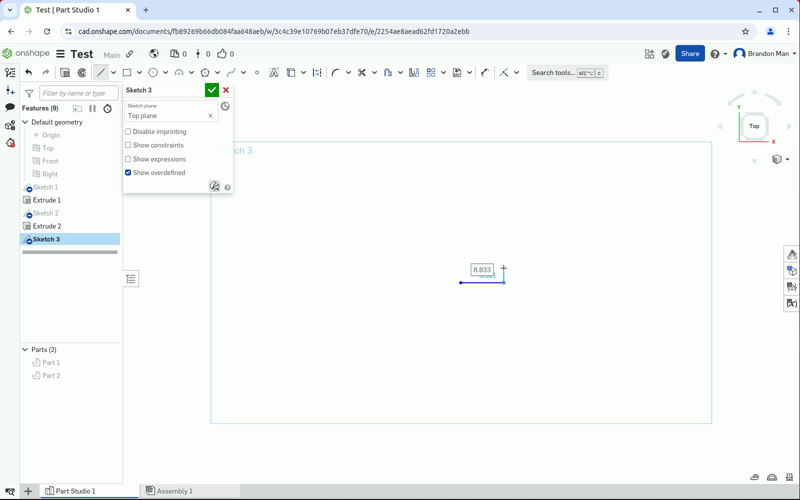
click(503, 267)
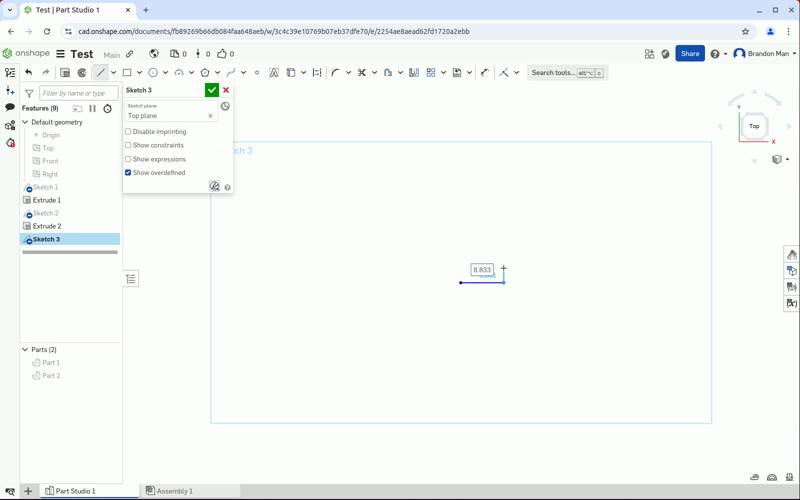
key_up(shift)
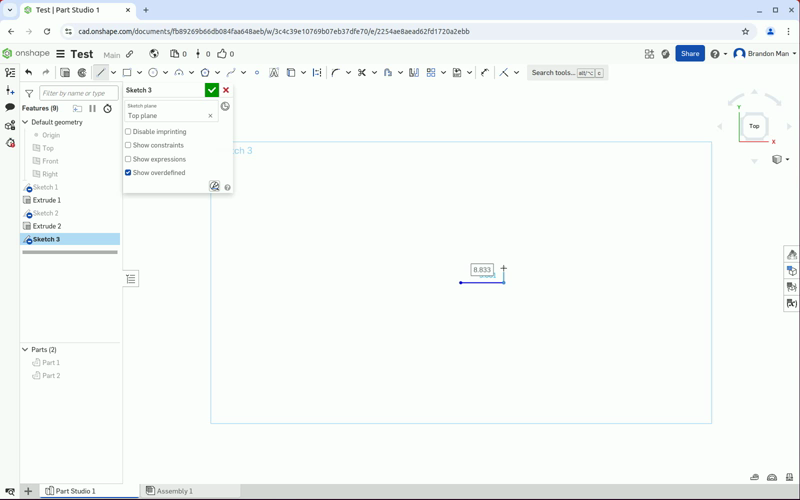
key_down(shift)
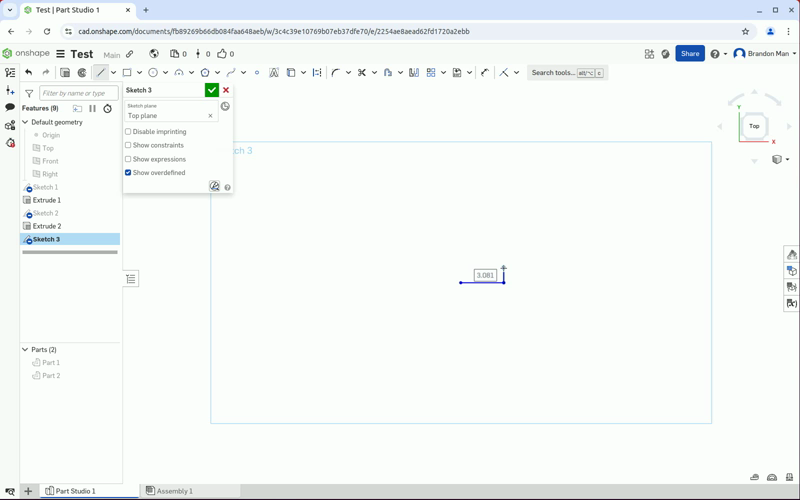
mouse_move(533, 267)
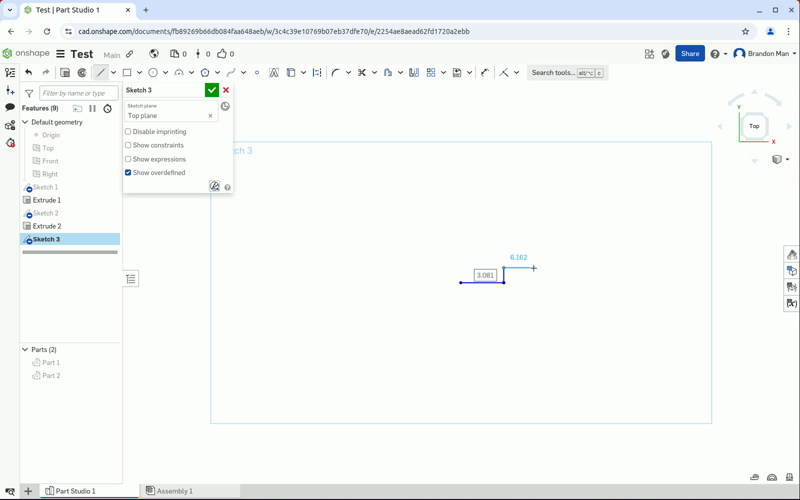
mouse_move(460, 267)
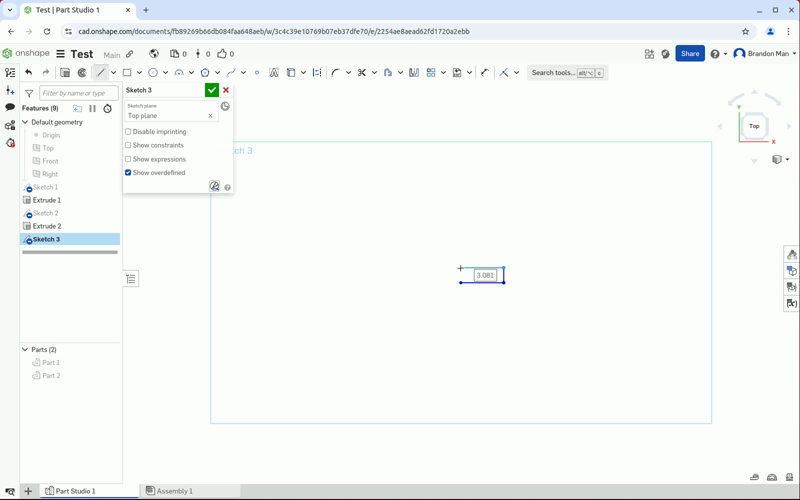
click(460, 267)
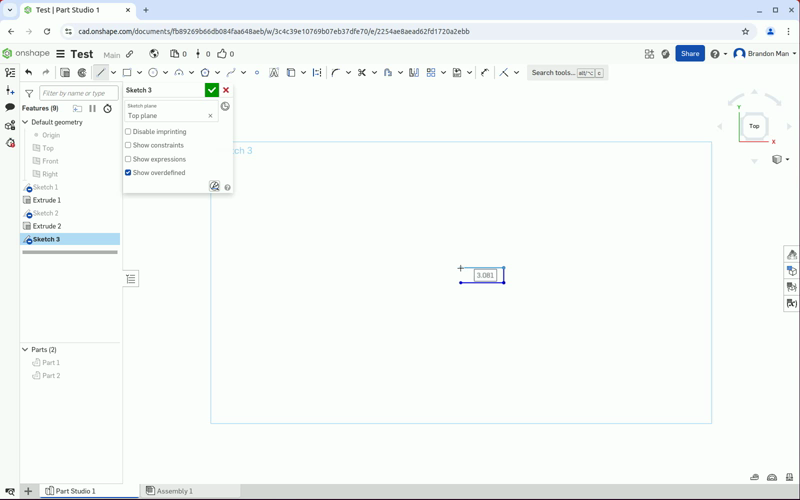
key_up(shift)
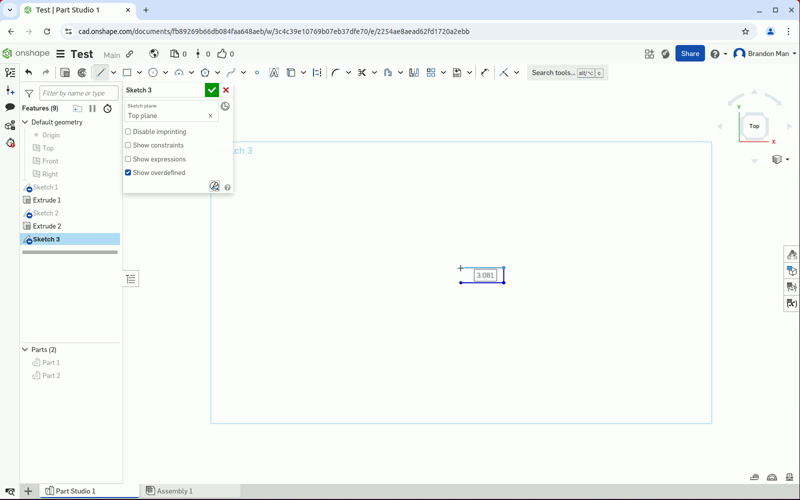
mouse_move(490, 267)
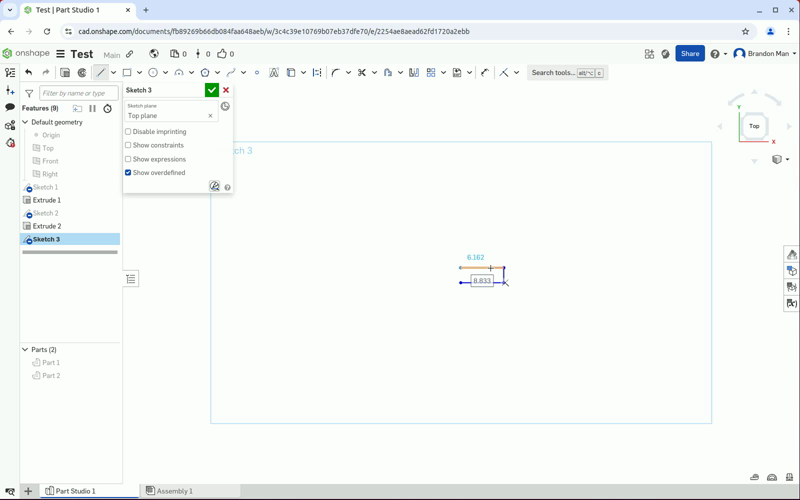
key_down(shift)
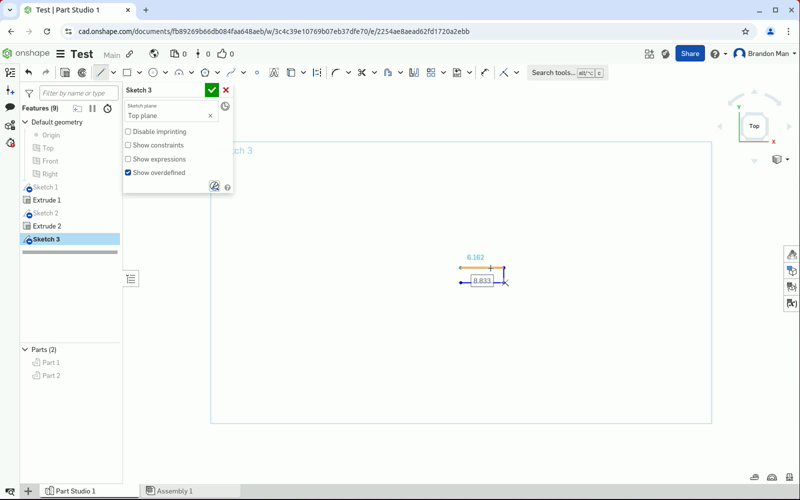
mouse_move(460, 282)
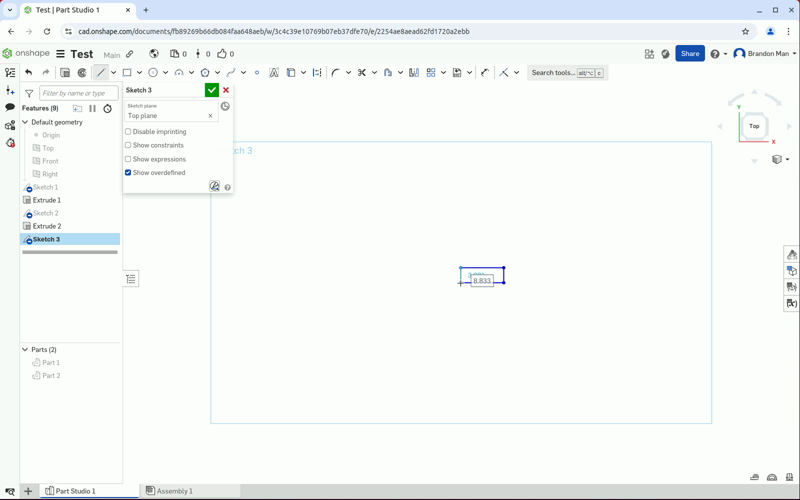
key_up(shift)
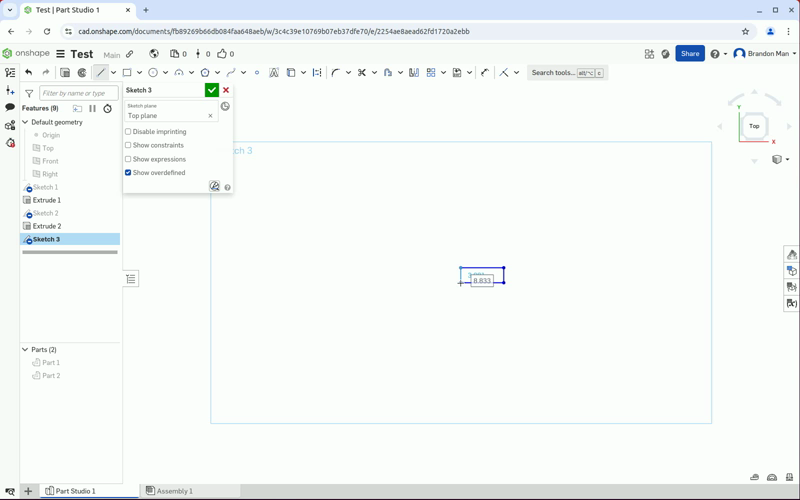
click(460, 282)
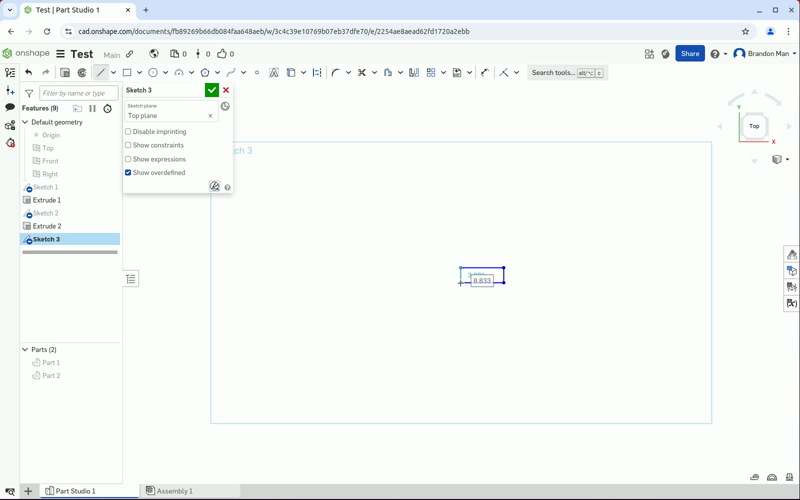
key(esc)
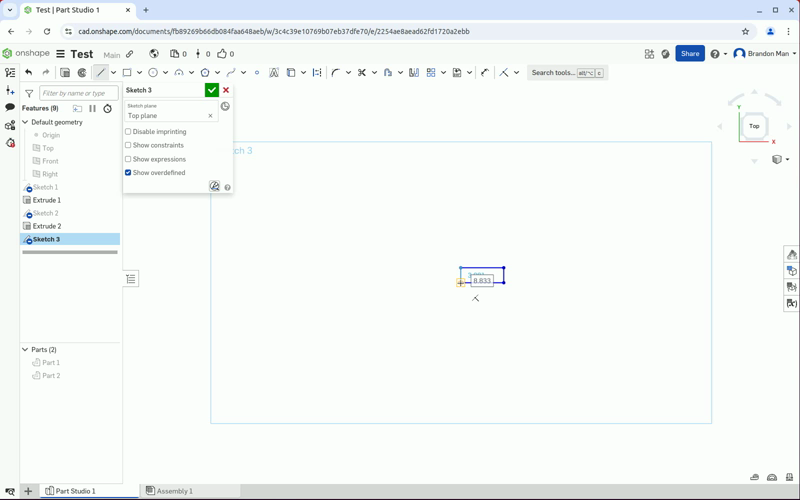
key(c)
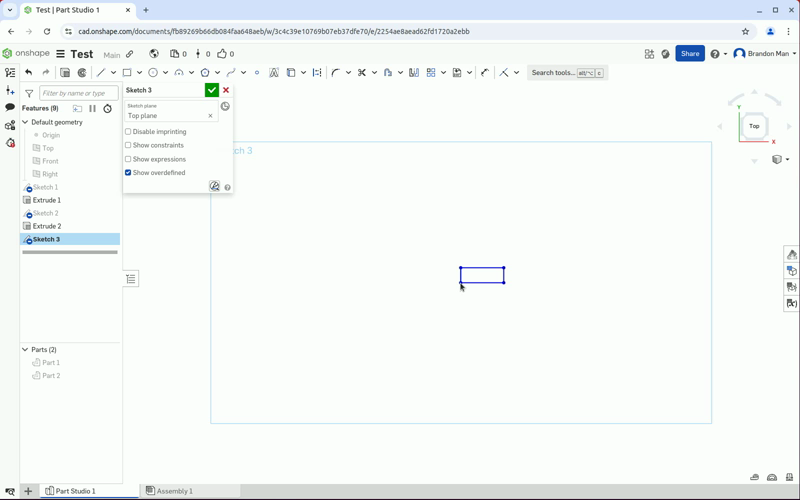
key_down(shift)
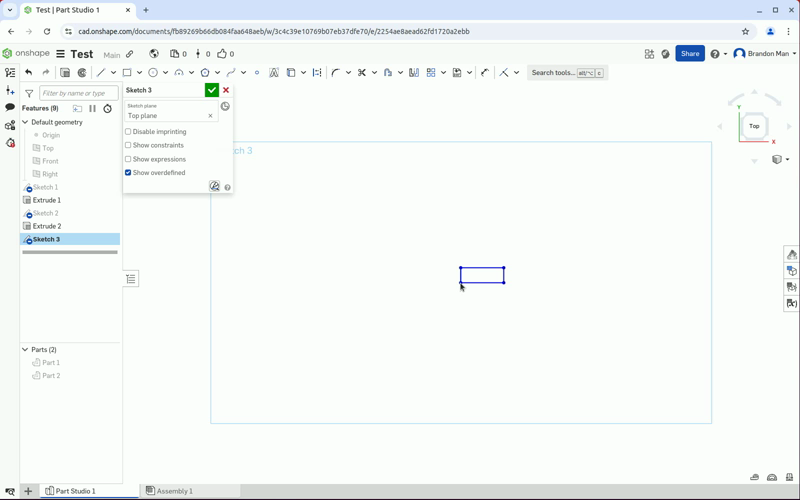
mouse_move(471, 276)
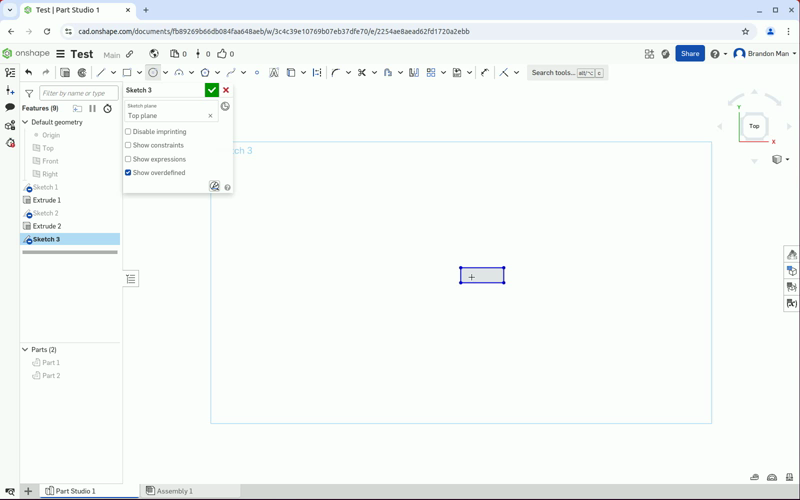
click(471, 276)
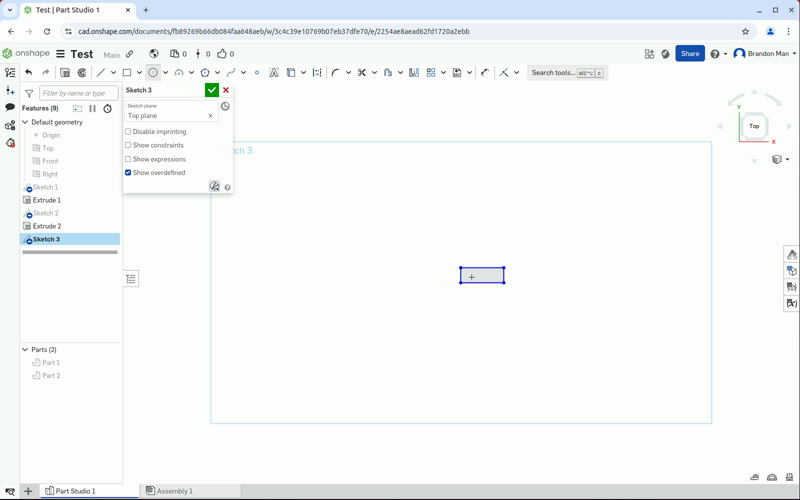
key_up(shift)
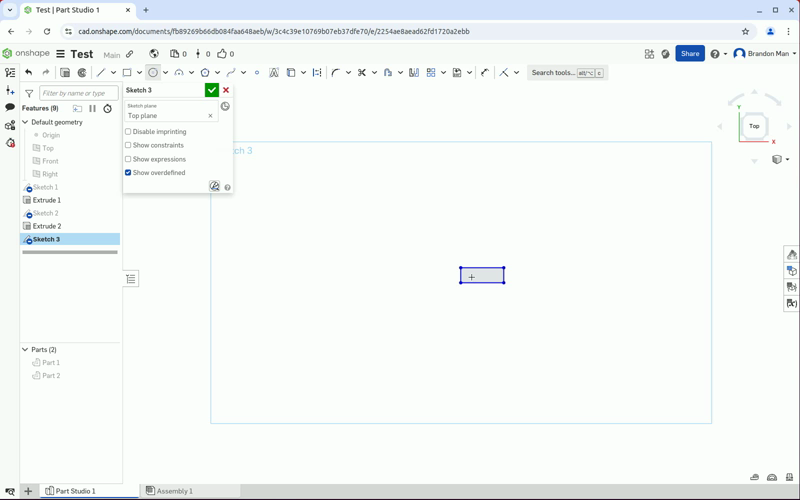
mouse_move(476, 276)
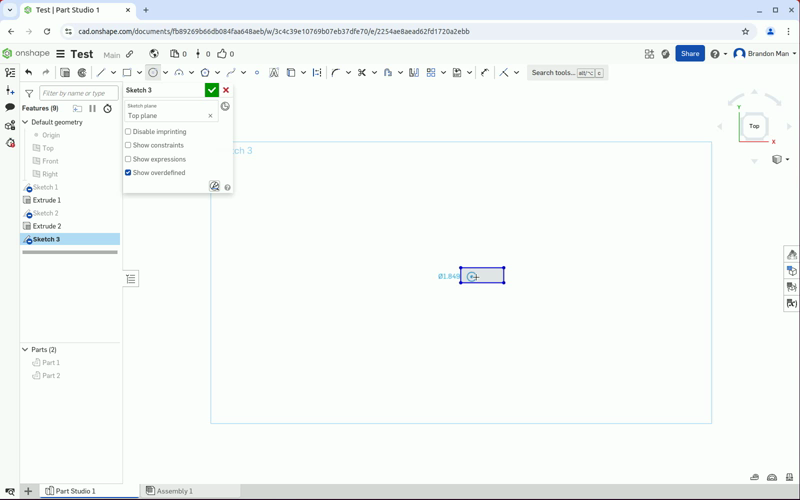
click(476, 276)
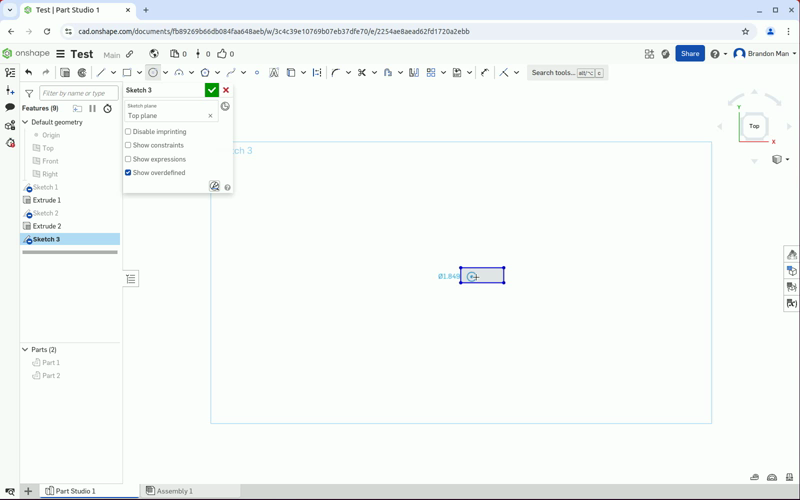
key(esc)
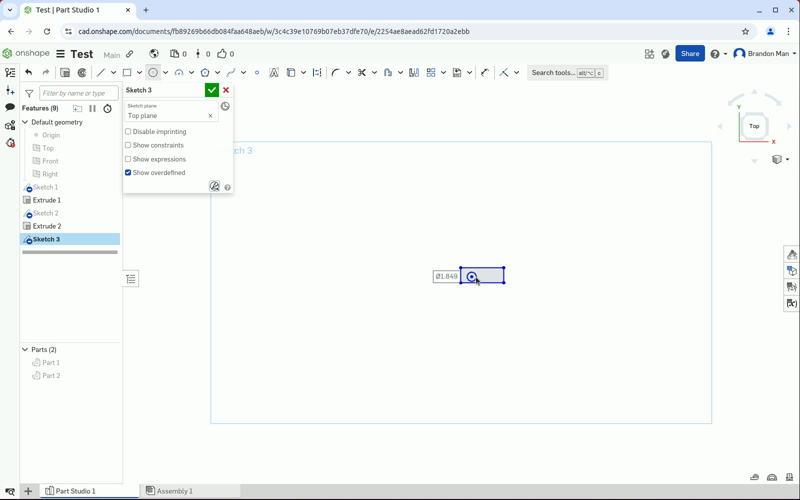
key(c)
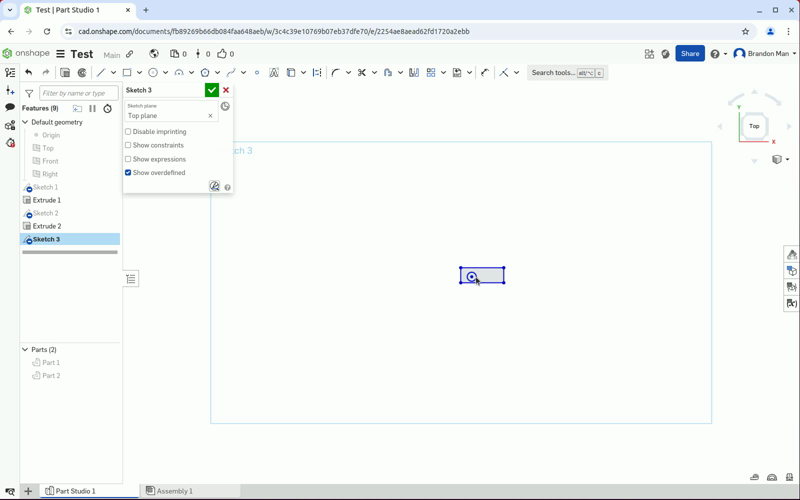
key_down(shift)
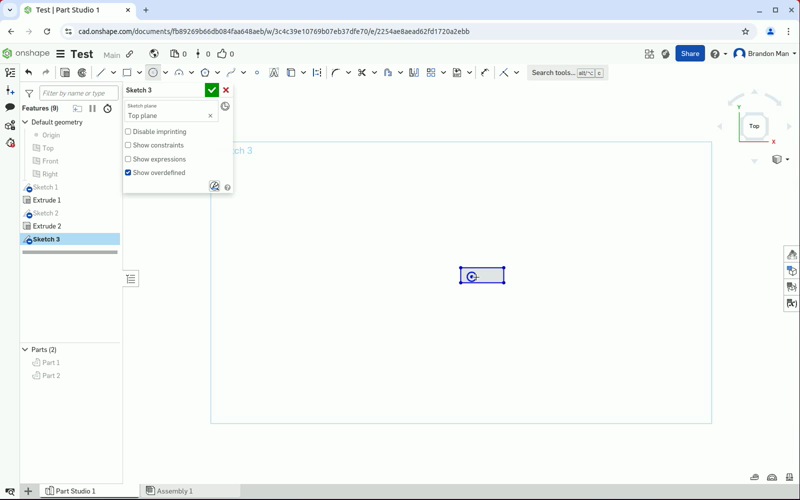
mouse_move(492, 276)
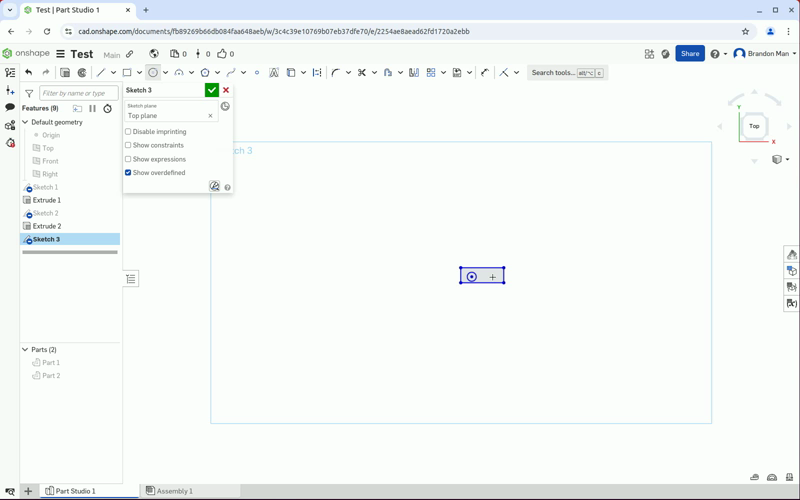
click(492, 276)
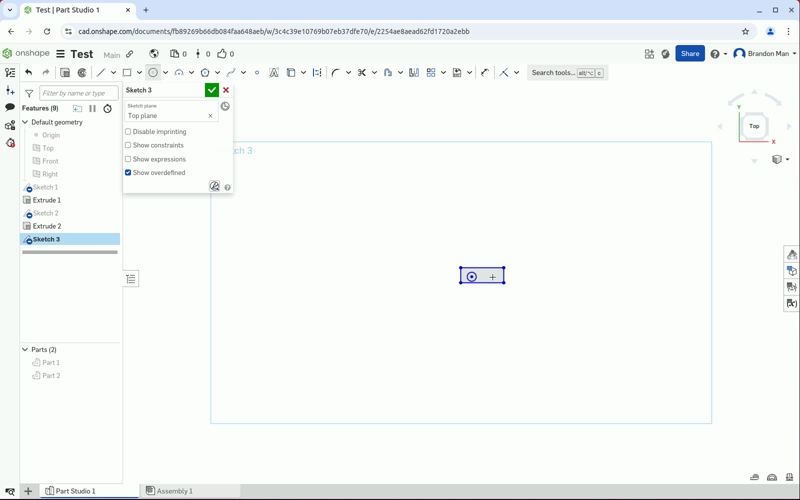
key_up(shift)
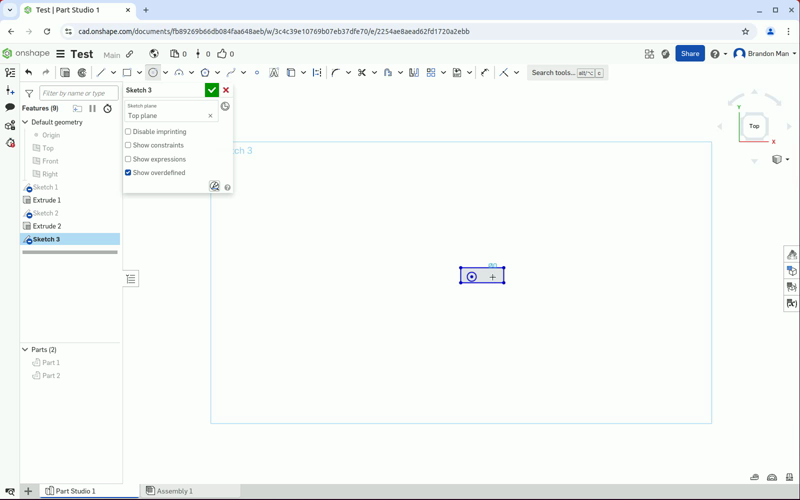
mouse_move(497, 276)
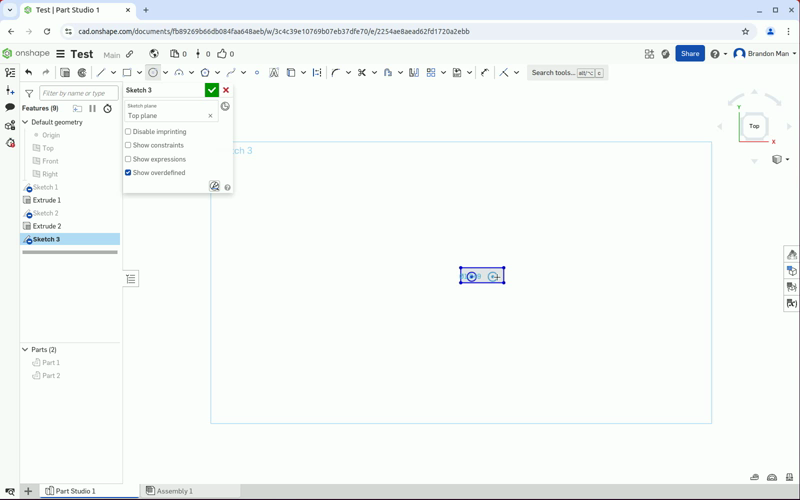
click(497, 276)
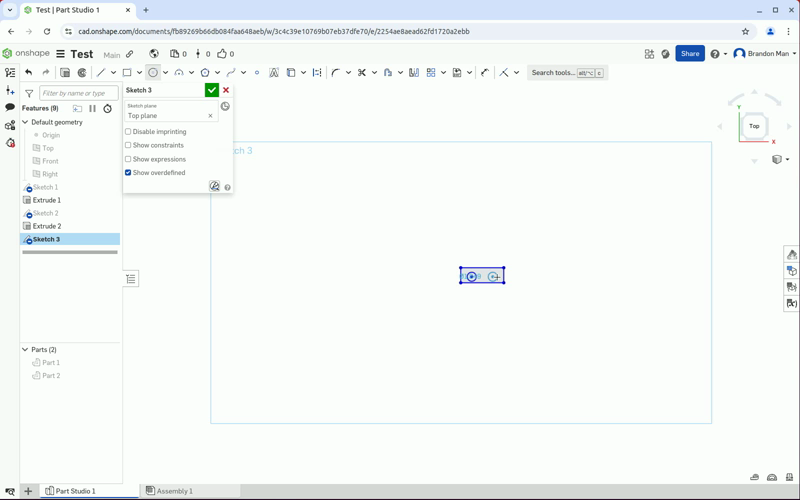
key(esc)
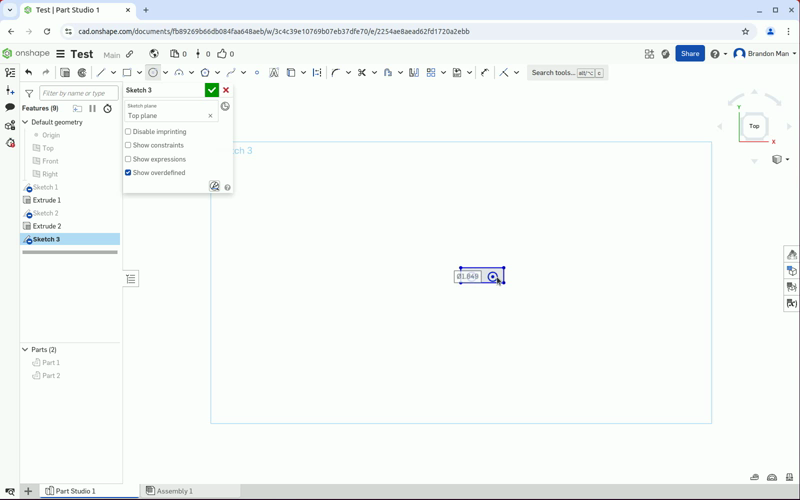
mouse_move(463, 282)
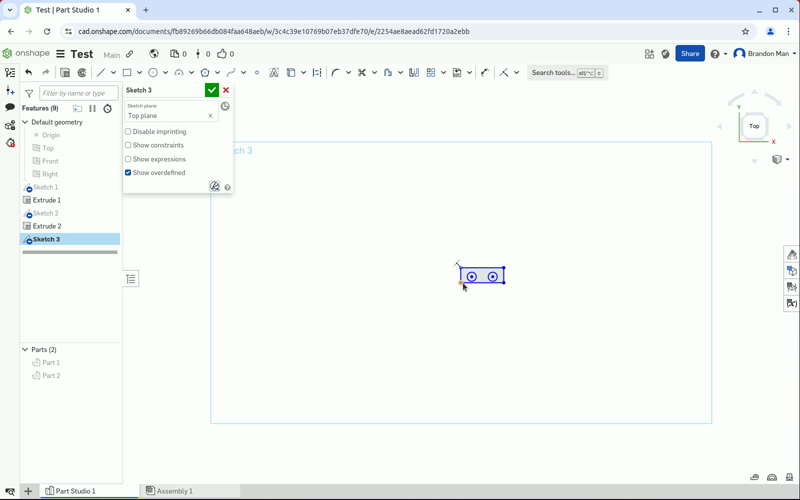
scroll(6)
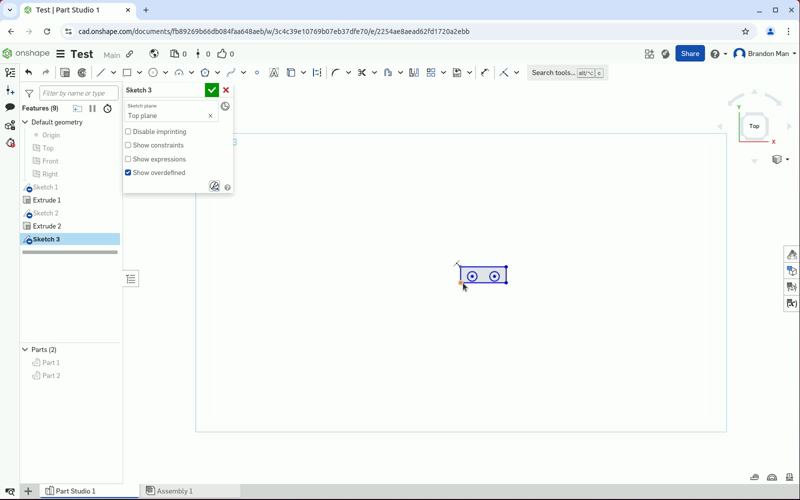
scroll(6)
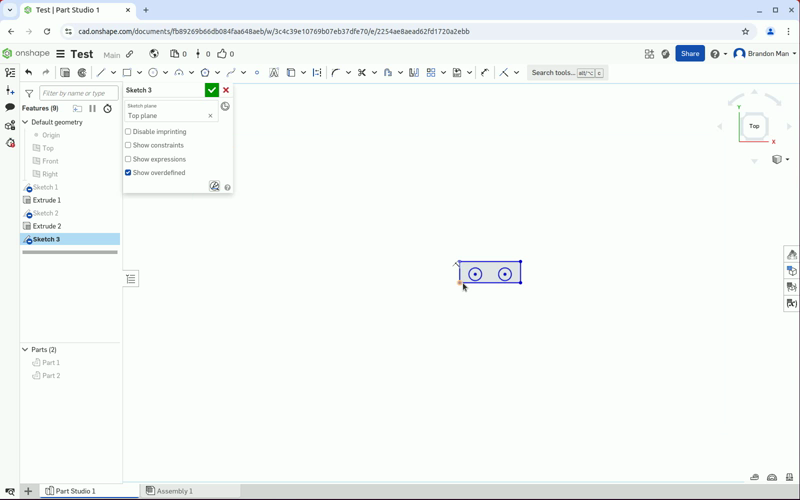
scroll(6)
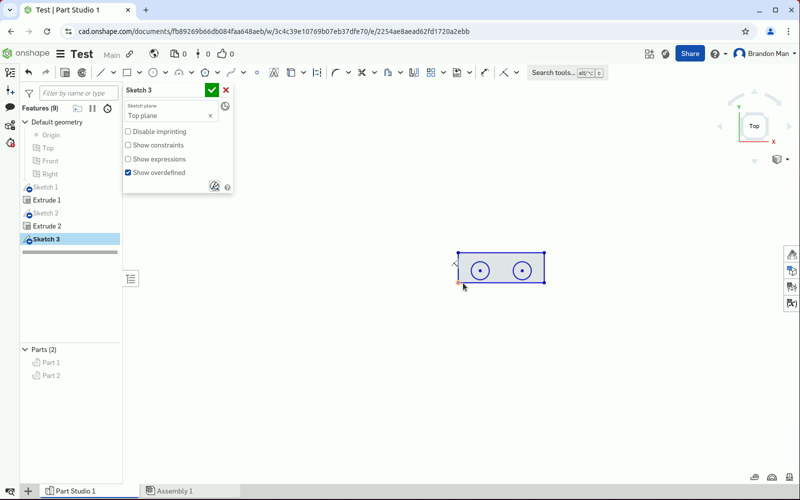
scroll(6)
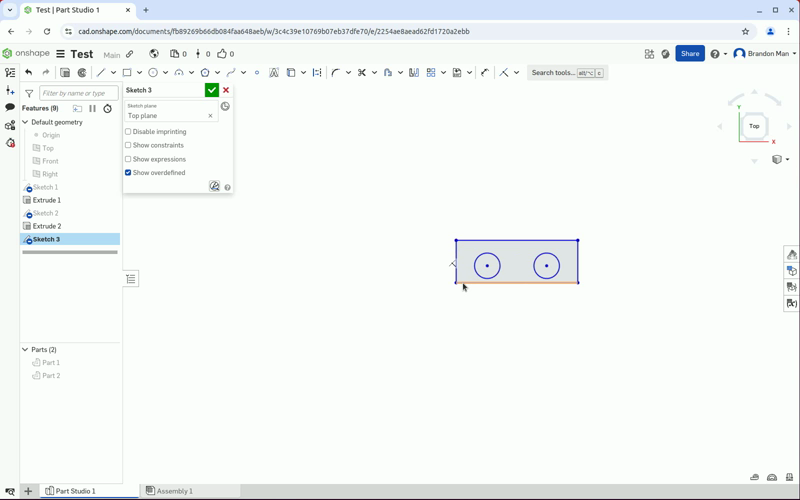
scroll(6)
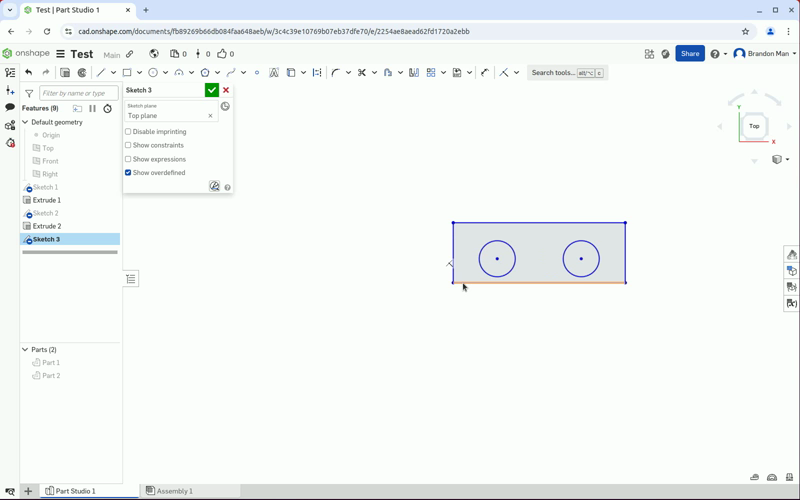
scroll(6)
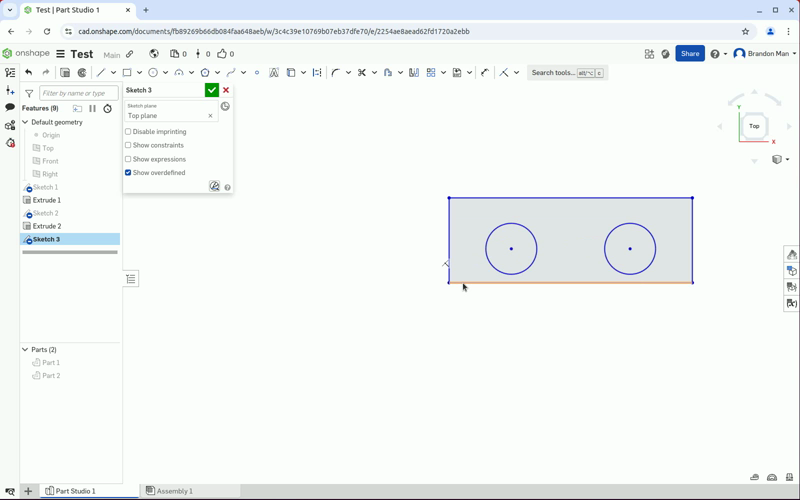
scroll(6)
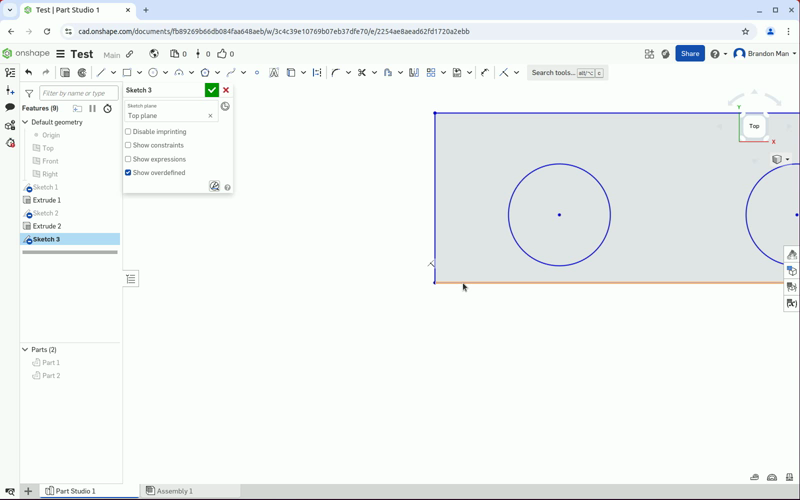
click(463, 282)
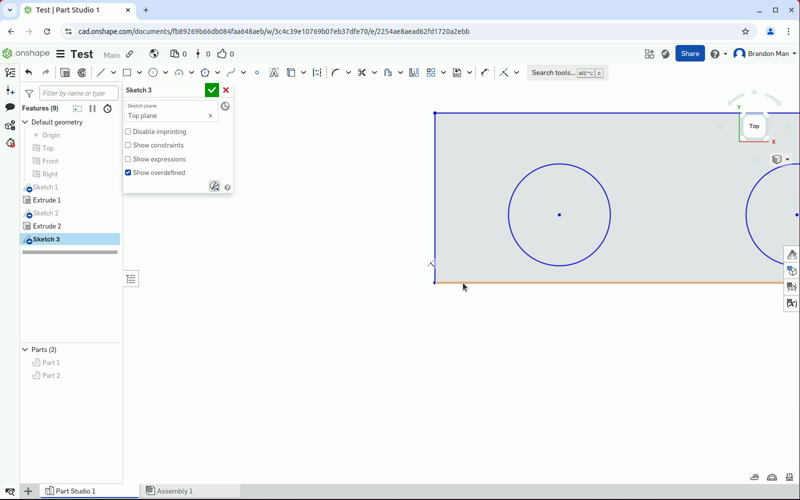
scroll(-6)
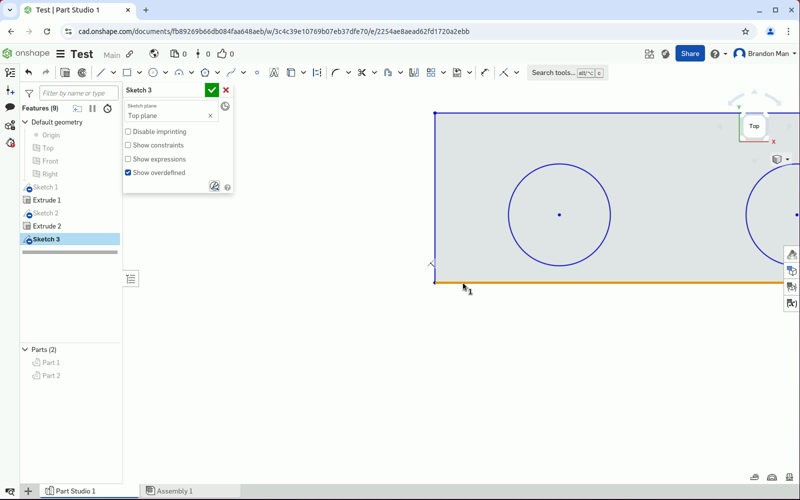
scroll(-6)
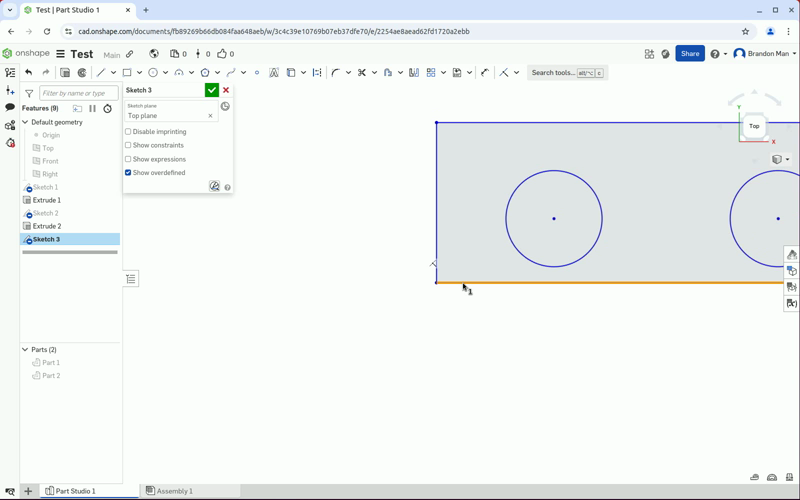
scroll(-6)
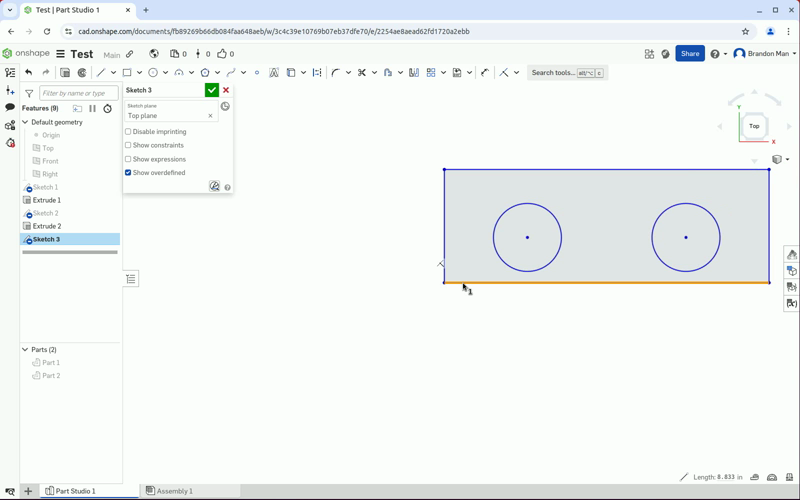
scroll(-6)
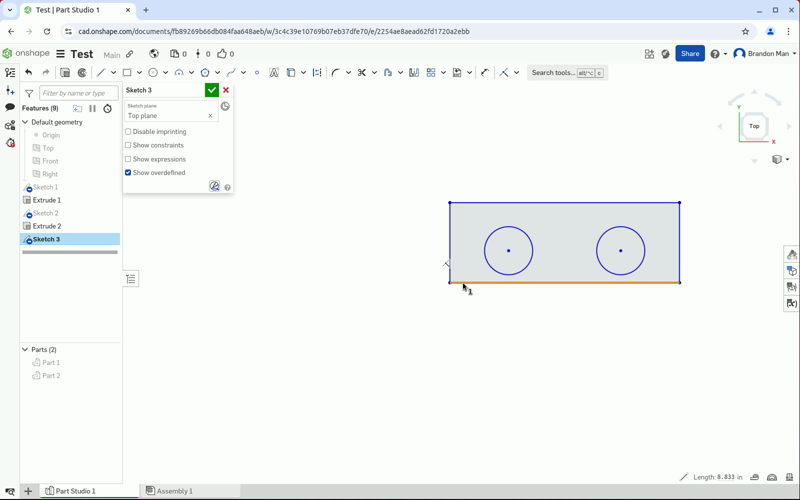
scroll(-6)
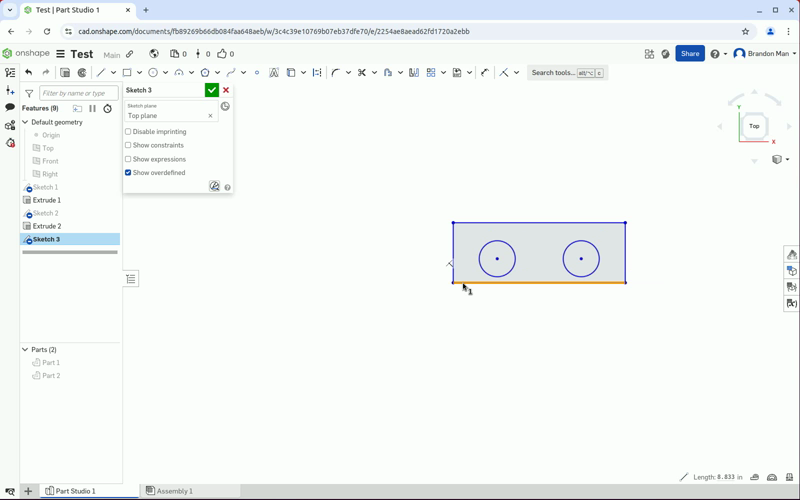
scroll(-6)
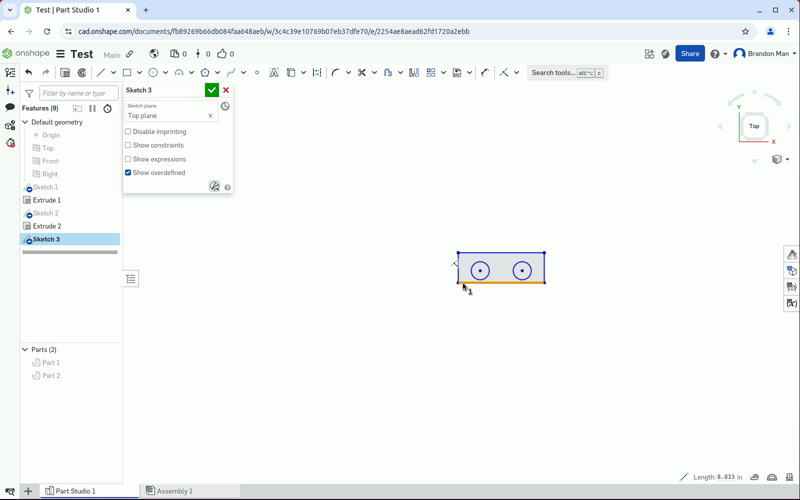
scroll(-6)
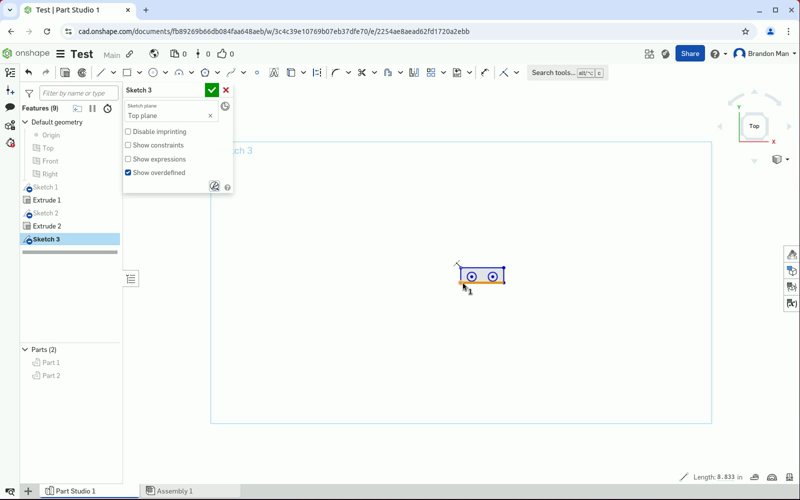
mouse_move(73, 352)
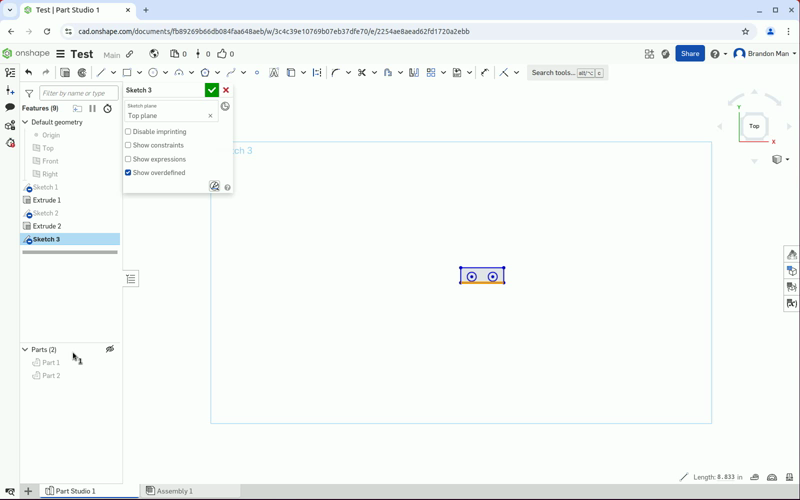
key(shift+y)
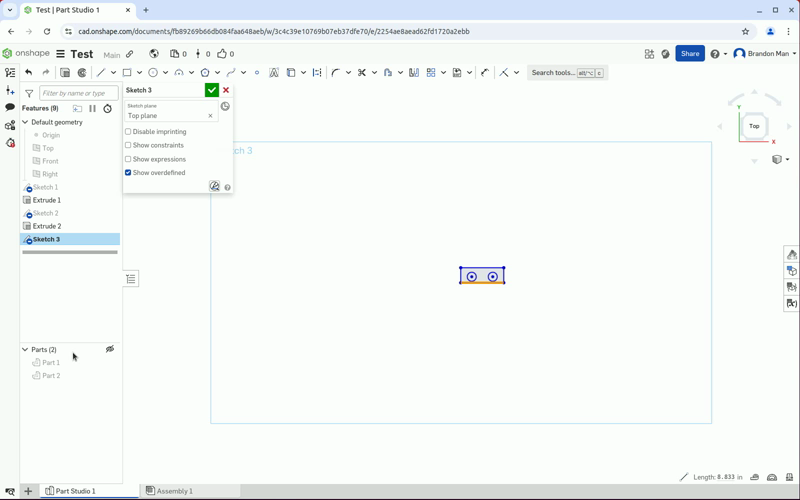
key(shift+e)
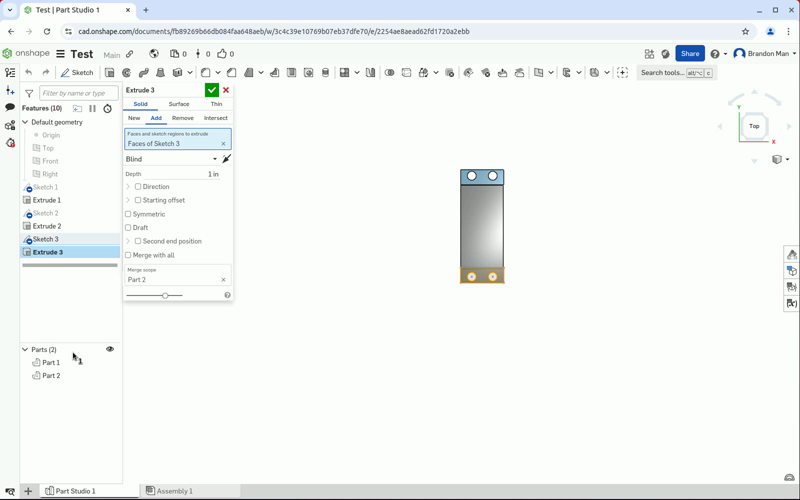
mouse_move(143, 106)
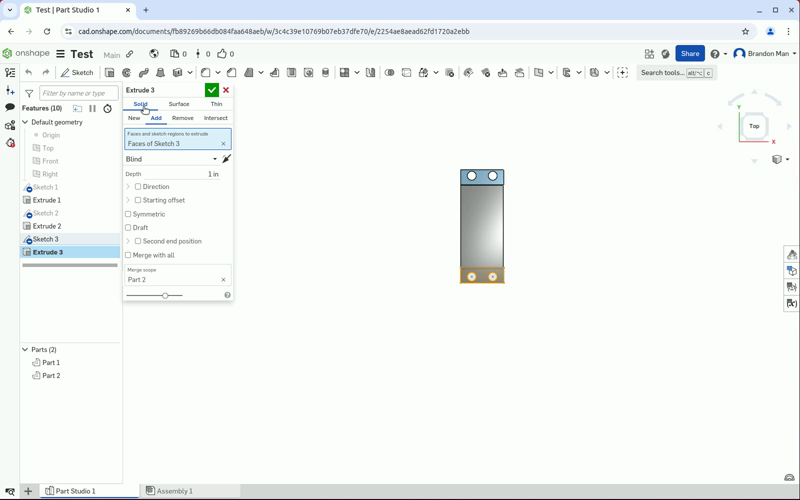
click(143, 106)
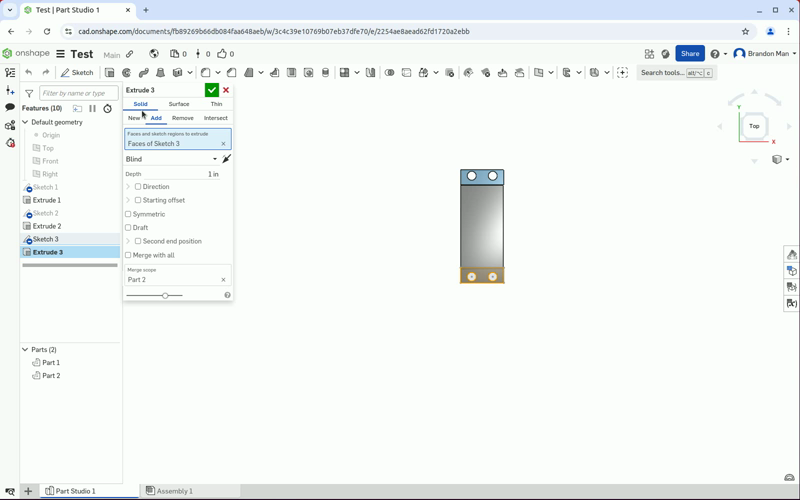
mouse_move(137, 120)
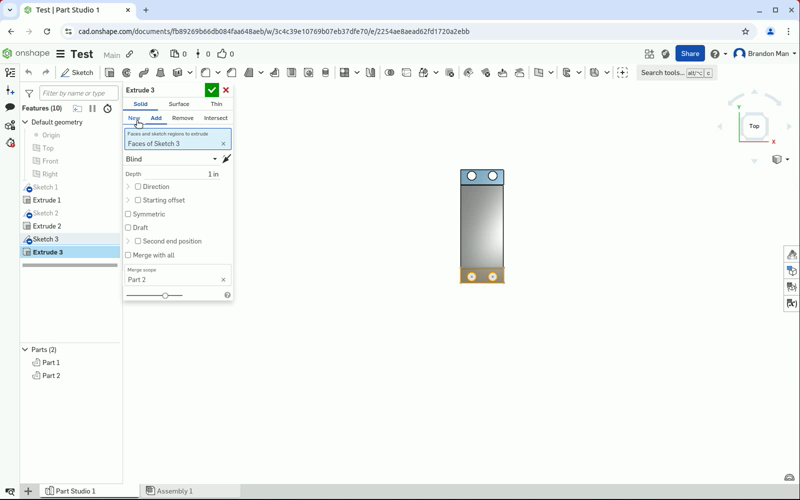
click(137, 120)
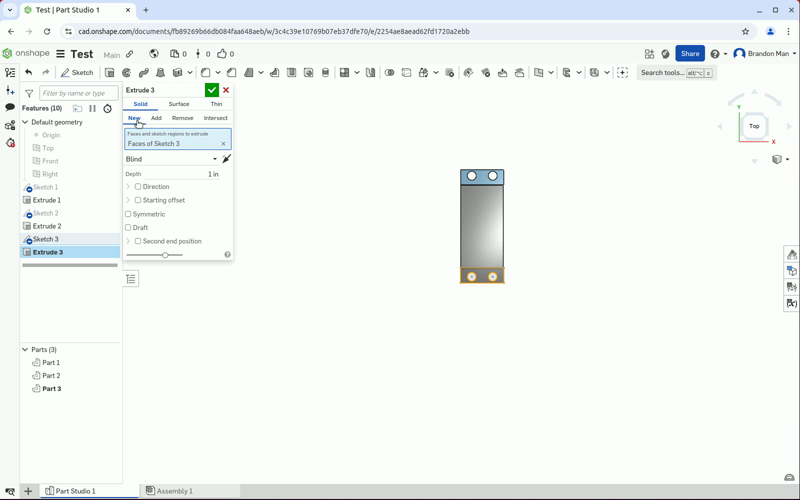
key(tab, 4)
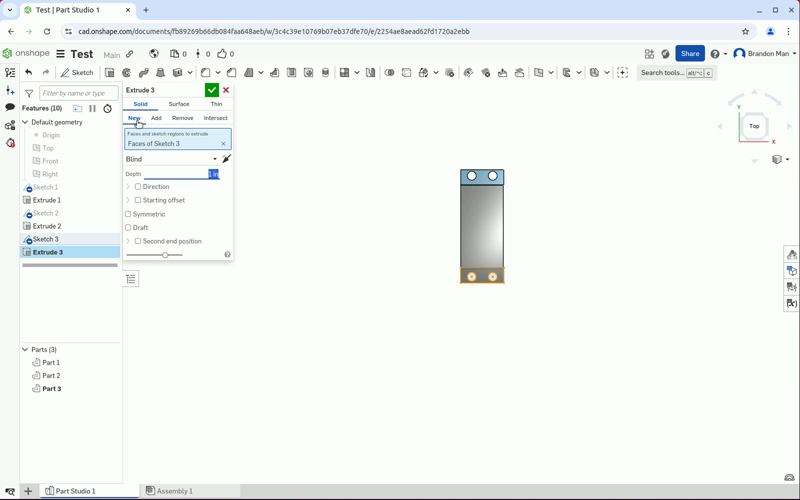
text(0.963)
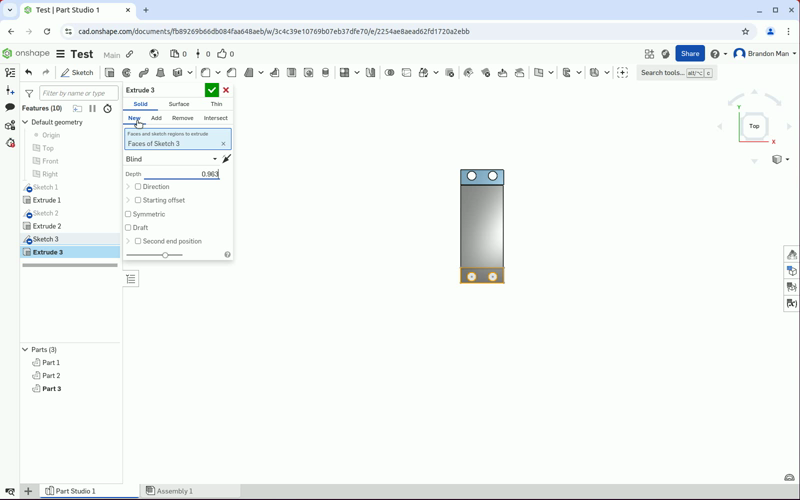
key(enter)
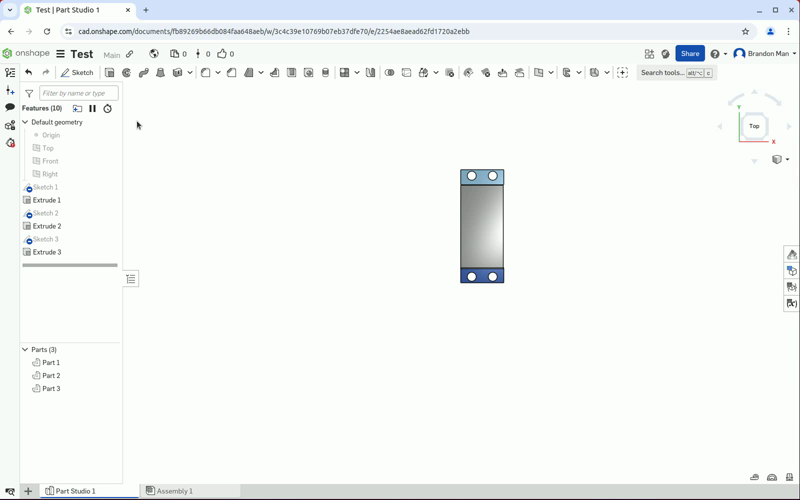
key(shift+h)
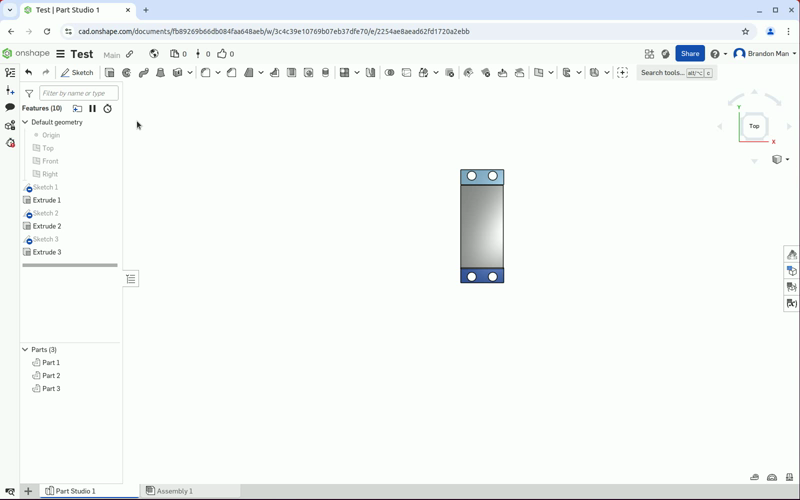
key(shift+h)
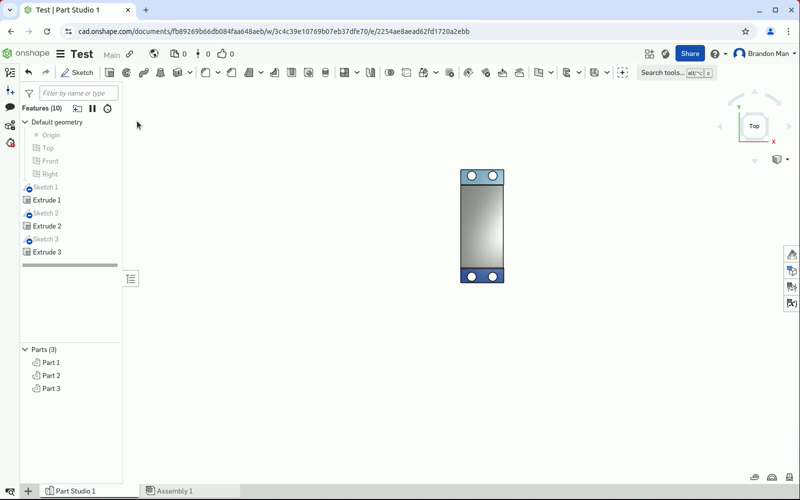
mouse_move(73, 189)
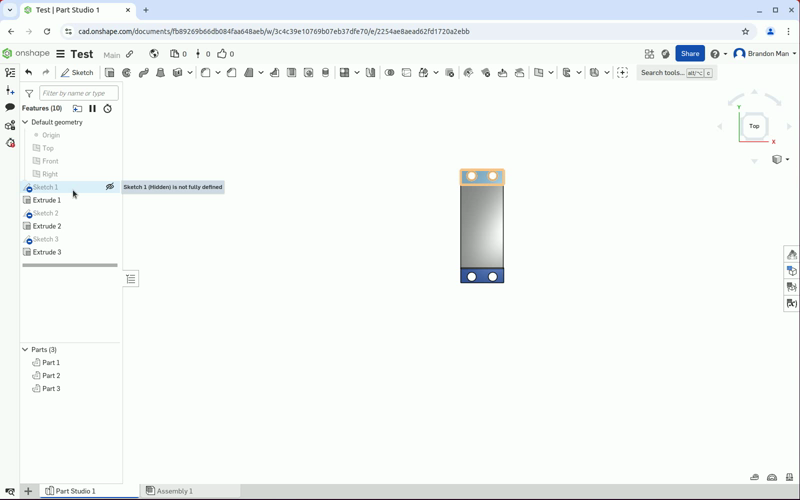
click(73, 189)
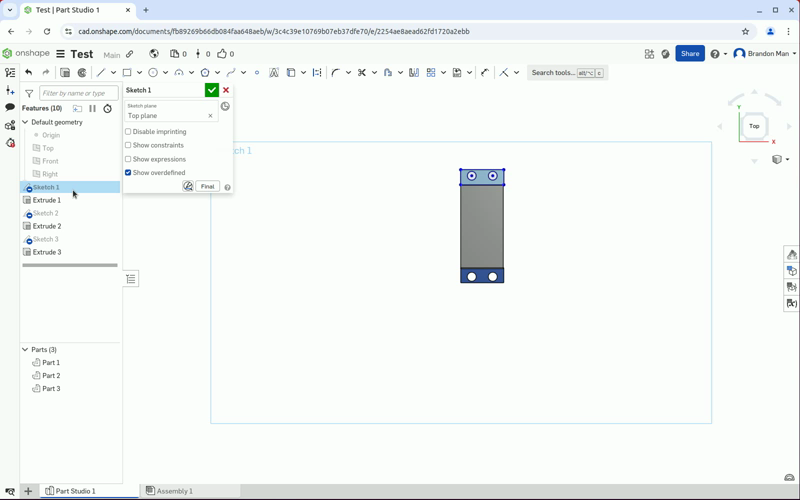
mouse_move(229, 92)
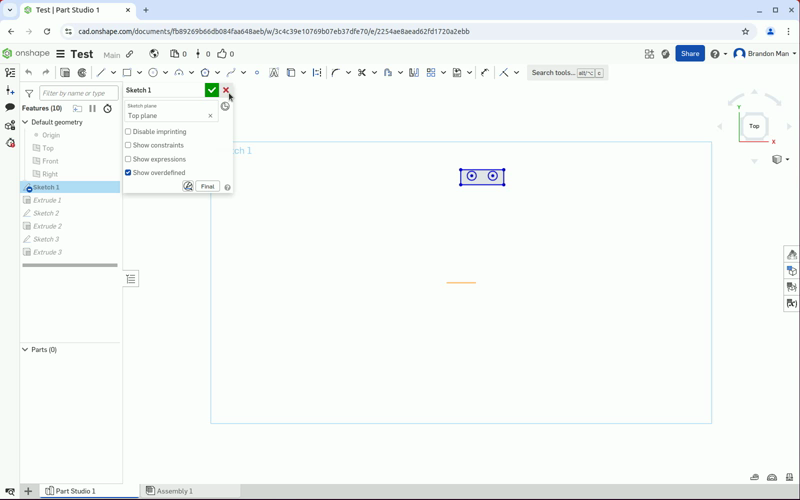
click(229, 92)
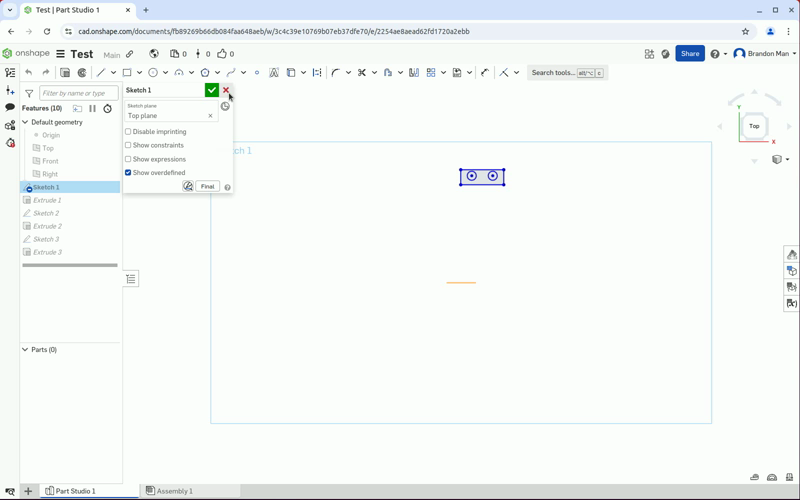
key(shift+s)
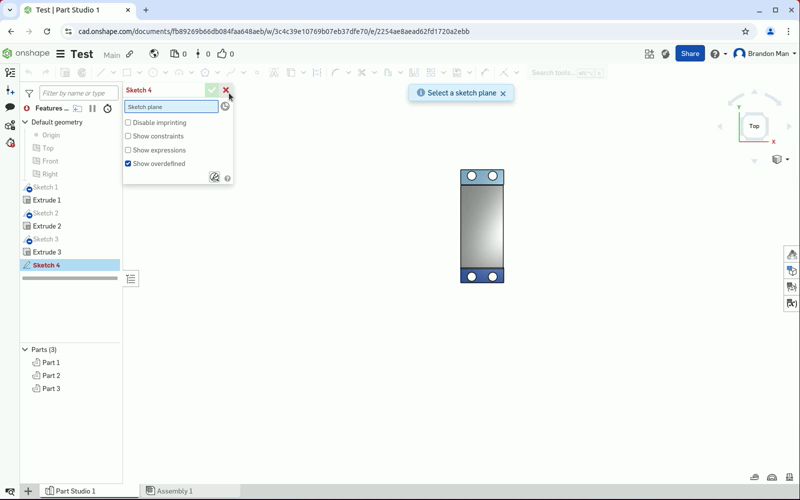
mouse_move(73, 150)
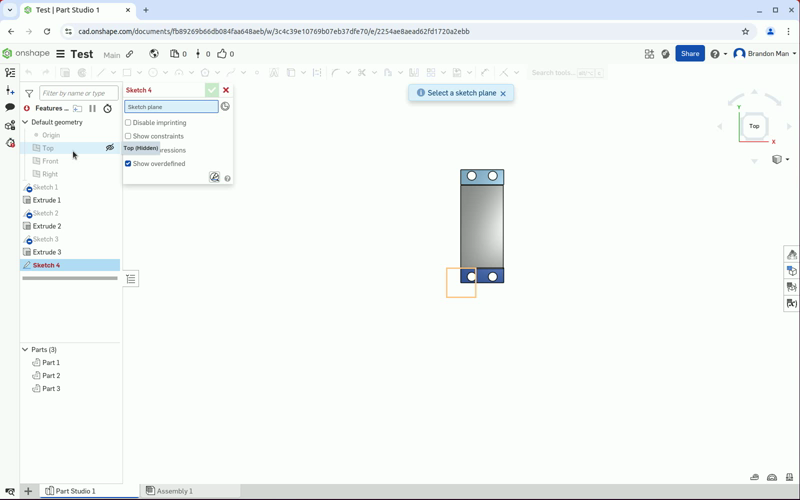
click(73, 150)
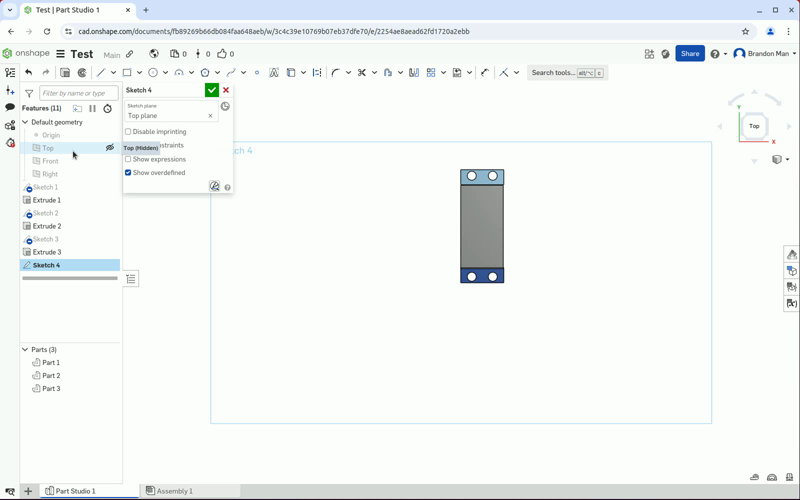
mouse_move(73, 352)
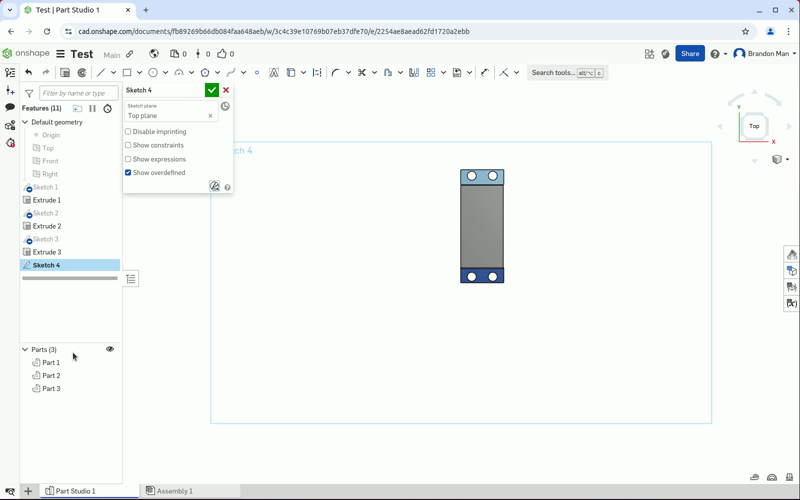
key(y)
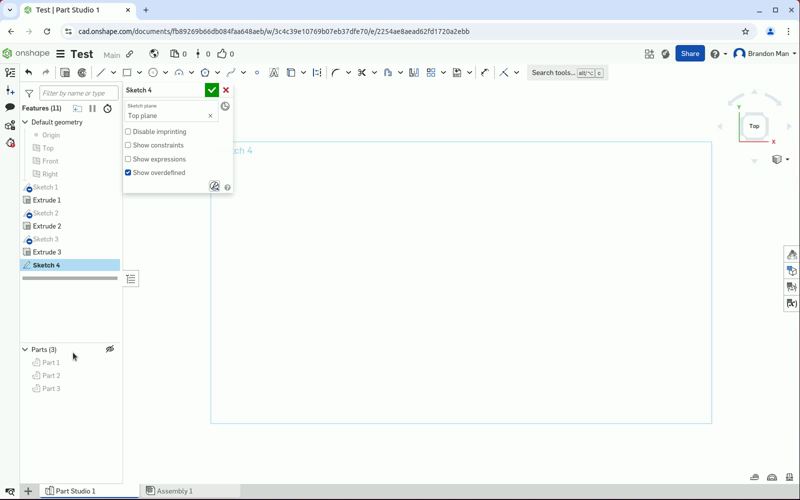
key(l)
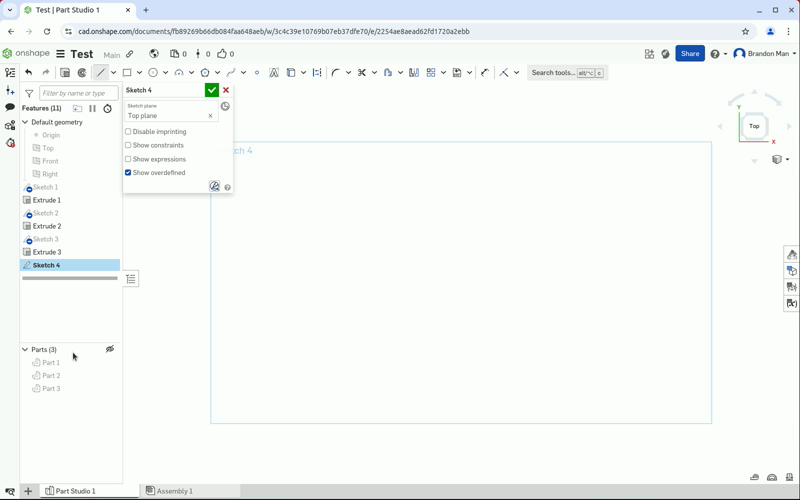
key_down(shift)
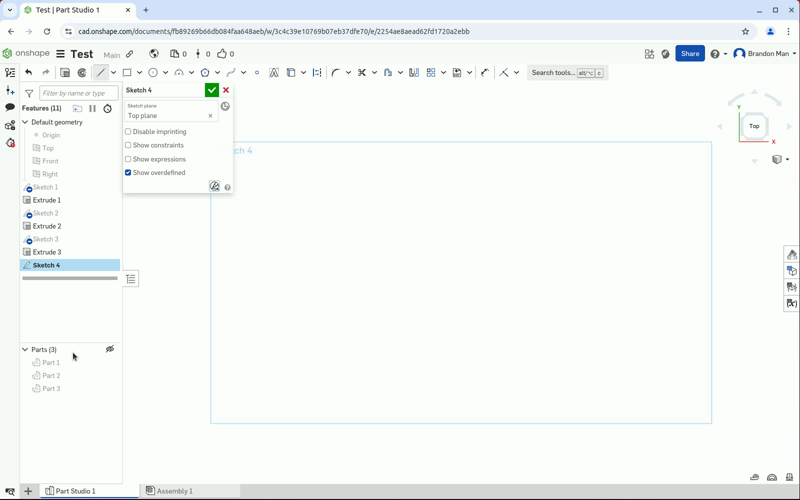
mouse_move(460, 268)
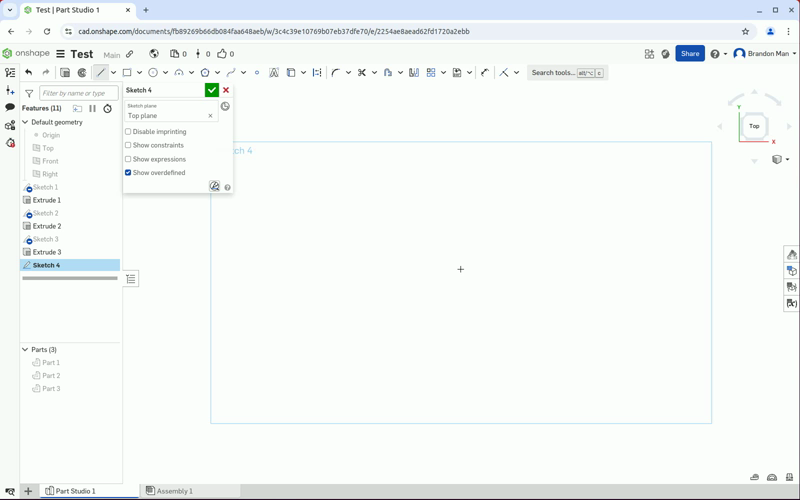
click(460, 268)
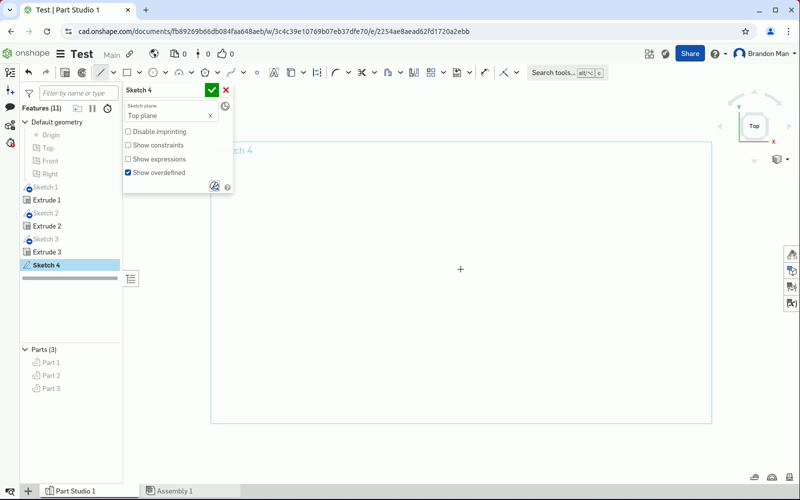
key_up(shift)
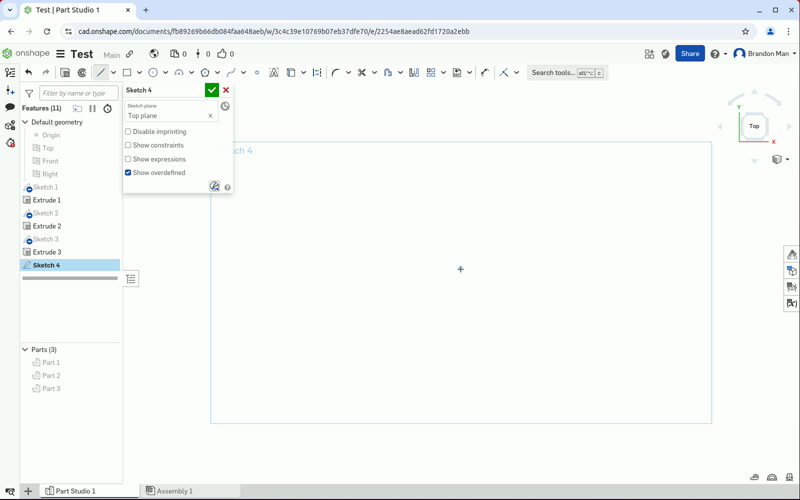
key_down(shift)
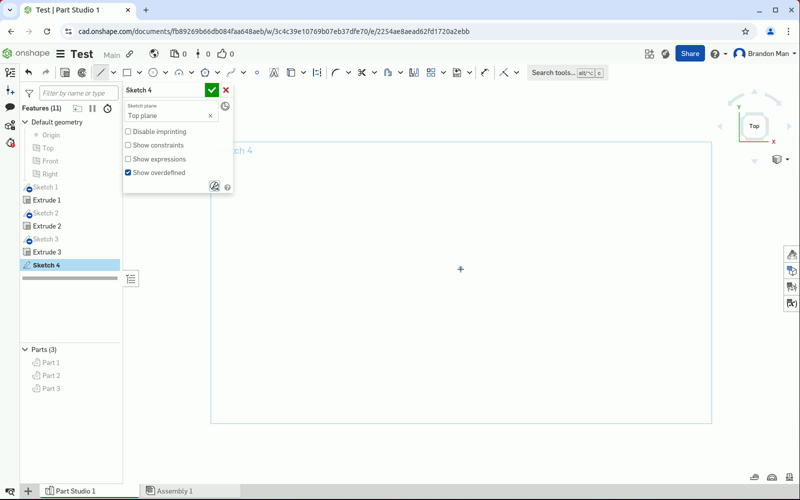
mouse_move(490, 268)
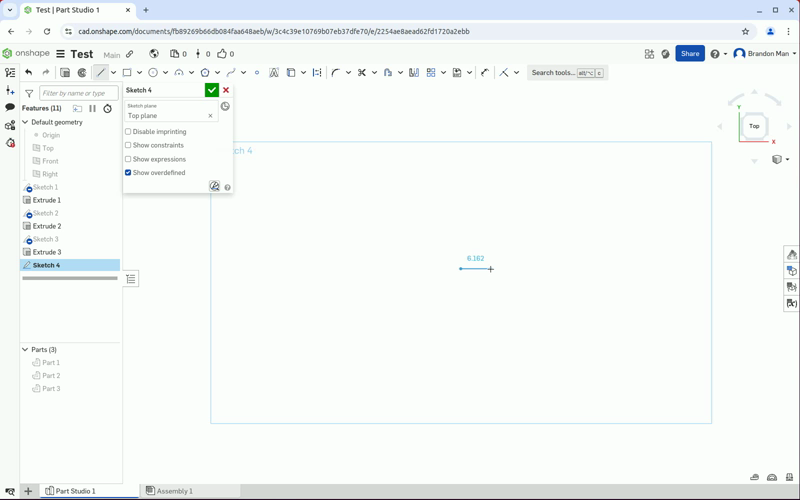
mouse_move(503, 268)
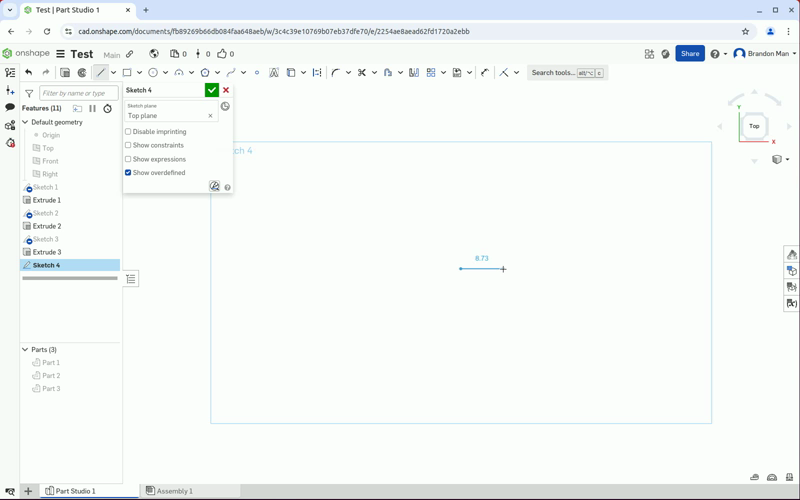
click(503, 268)
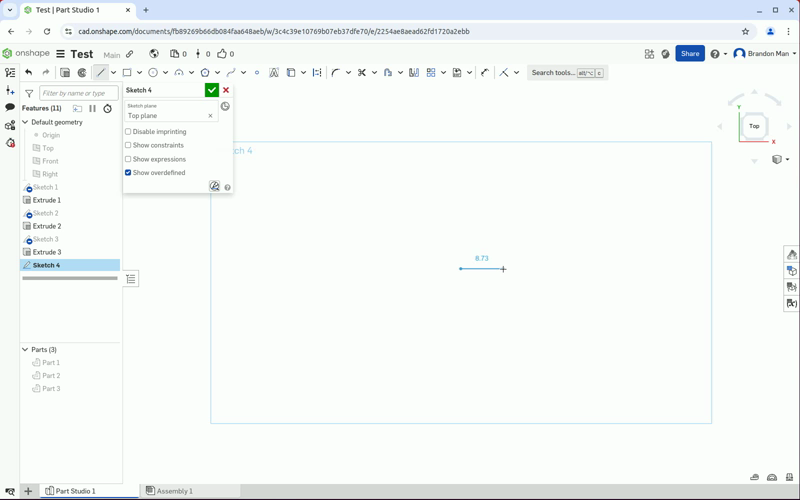
key_up(shift)
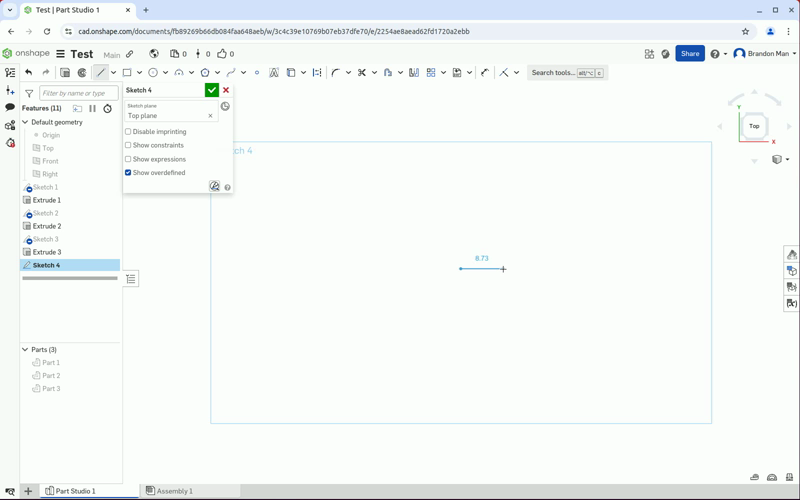
key_down(shift)
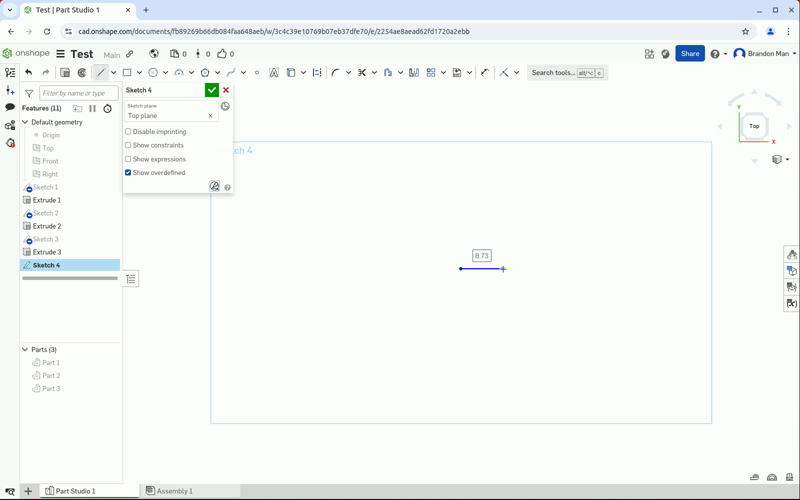
mouse_move(503, 185)
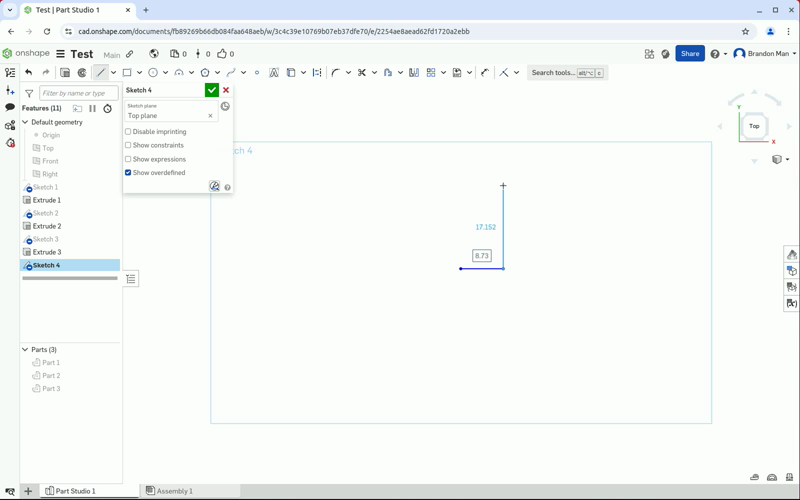
click(503, 185)
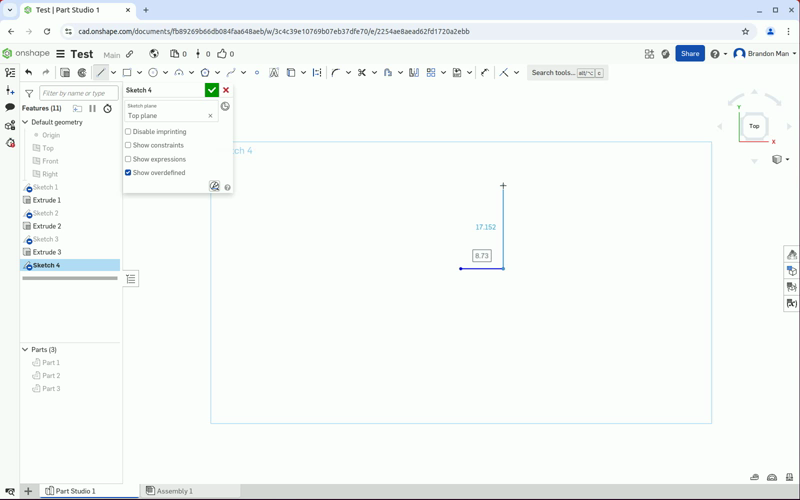
key_up(shift)
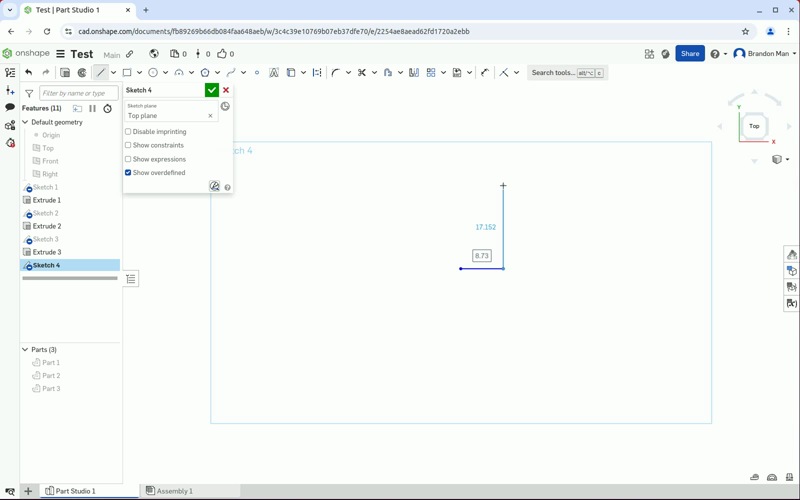
key_down(shift)
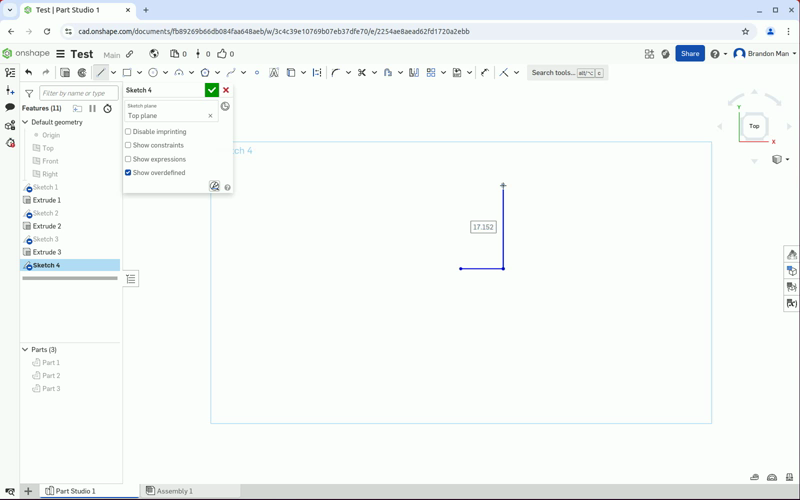
mouse_move(533, 185)
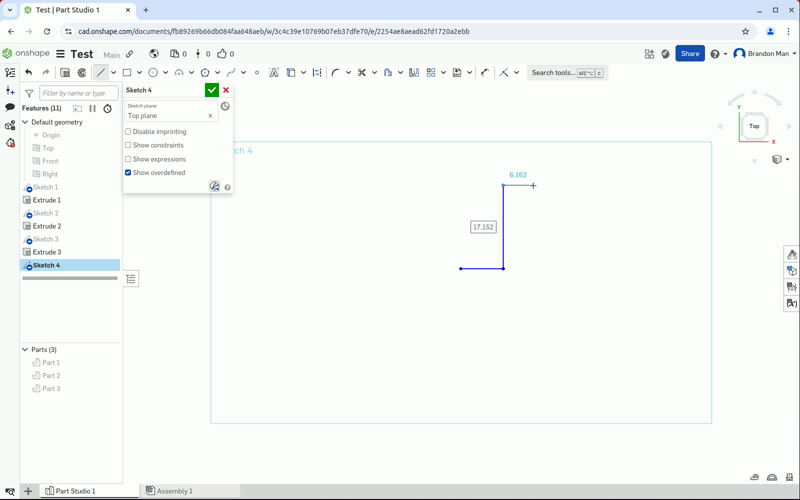
mouse_move(460, 185)
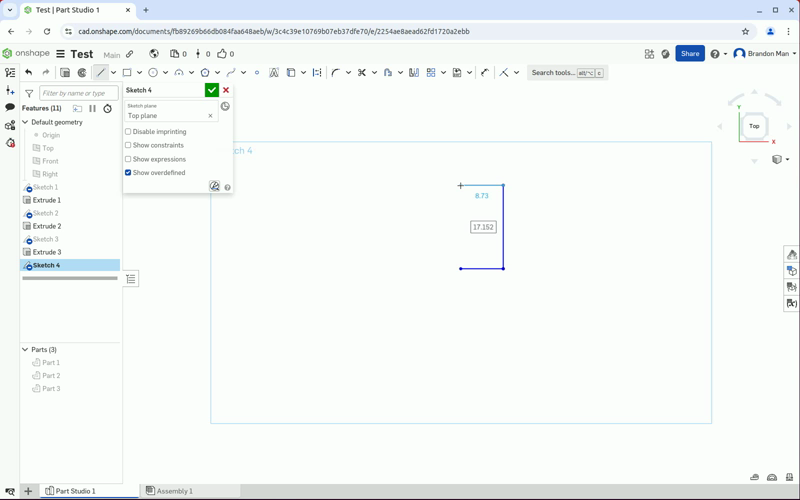
click(460, 185)
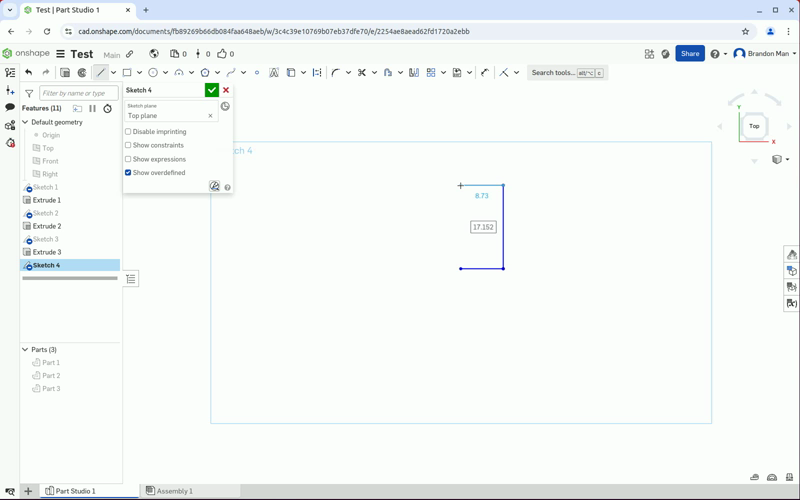
key_up(shift)
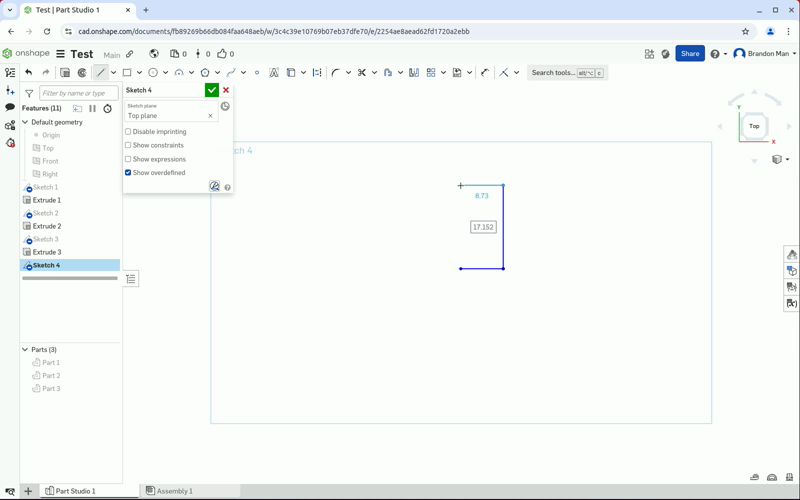
key_down(shift)
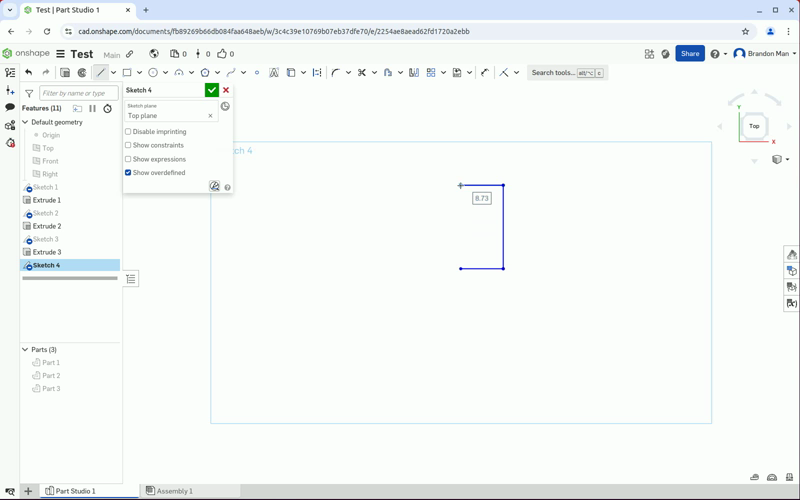
mouse_move(460, 268)
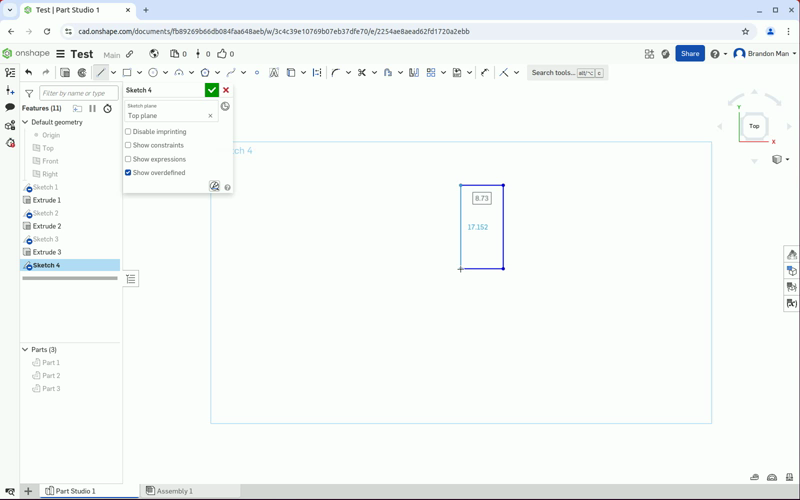
key_up(shift)
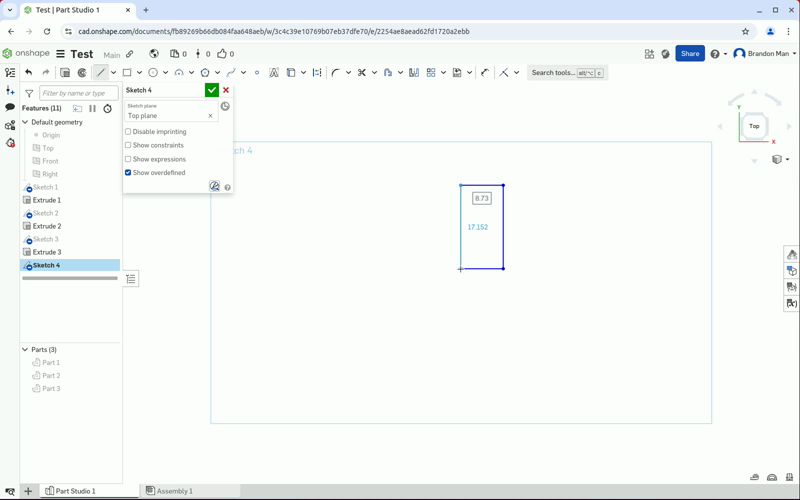
click(460, 268)
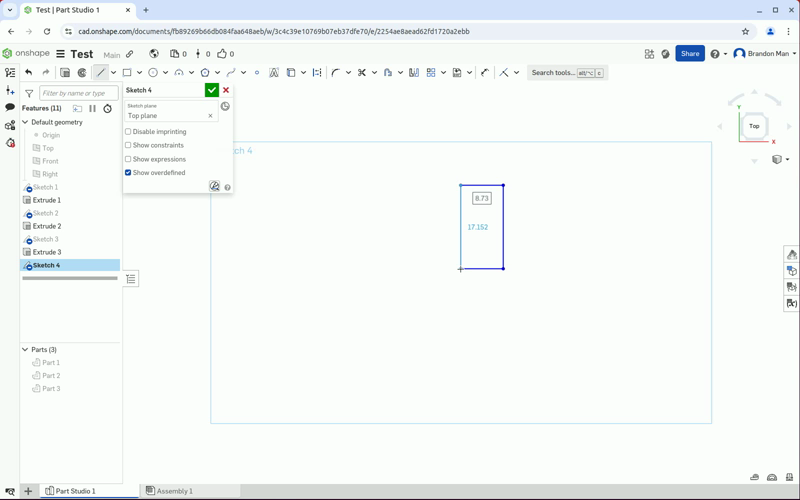
key(esc)
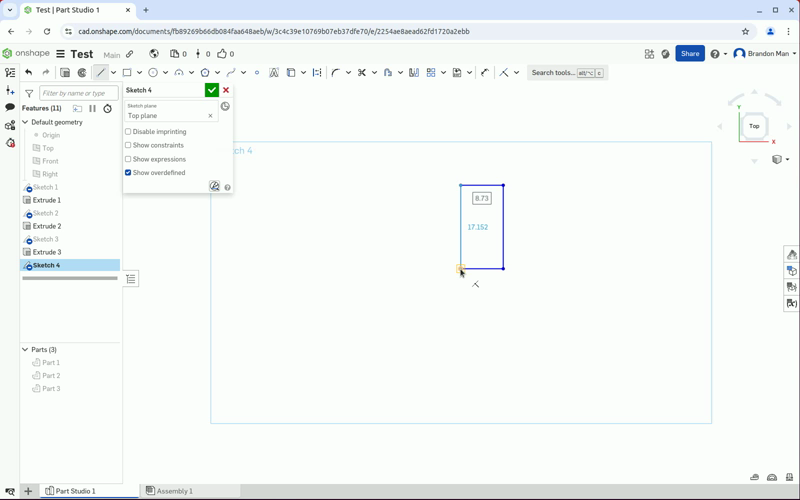
mouse_move(469, 231)
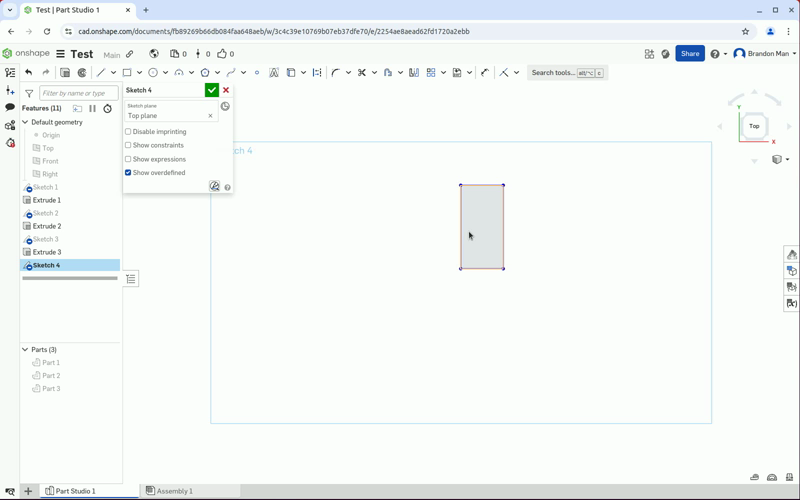
click(469, 231)
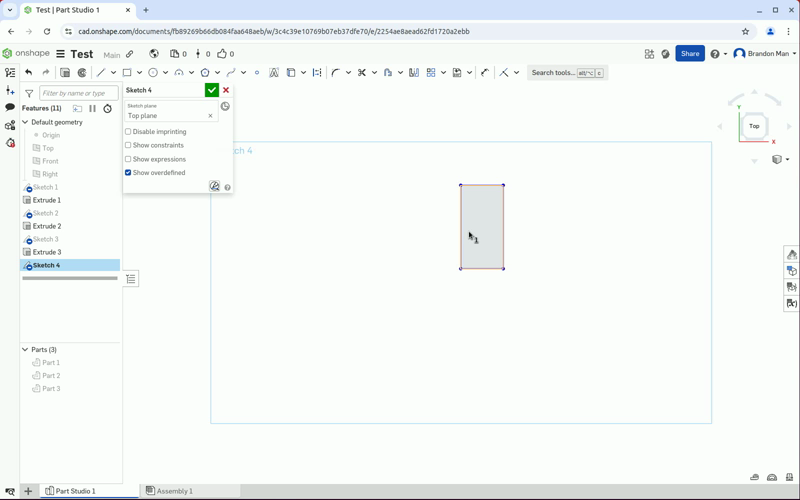
mouse_move(73, 352)
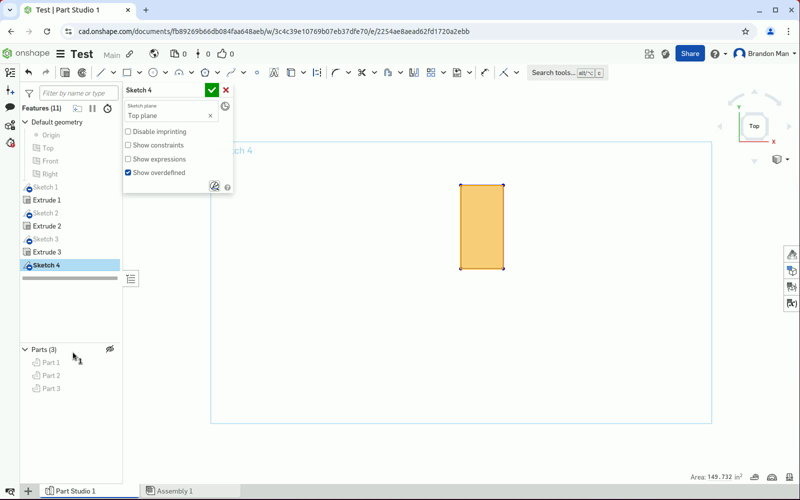
key(shift+y)
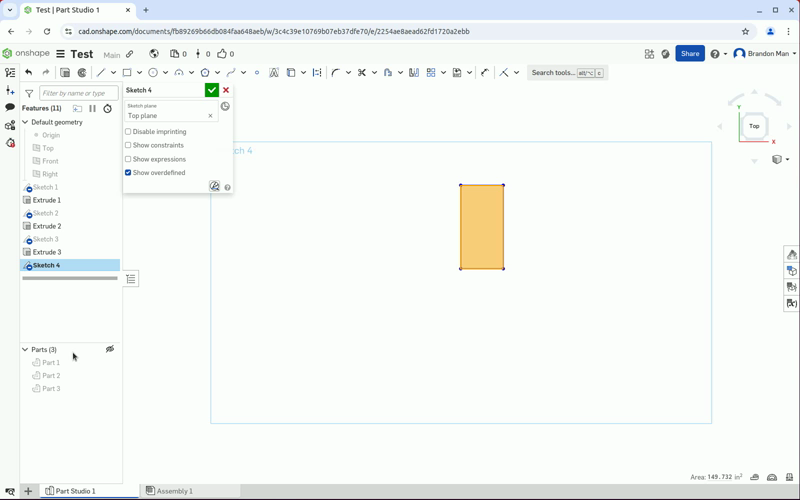
key(shift+e)
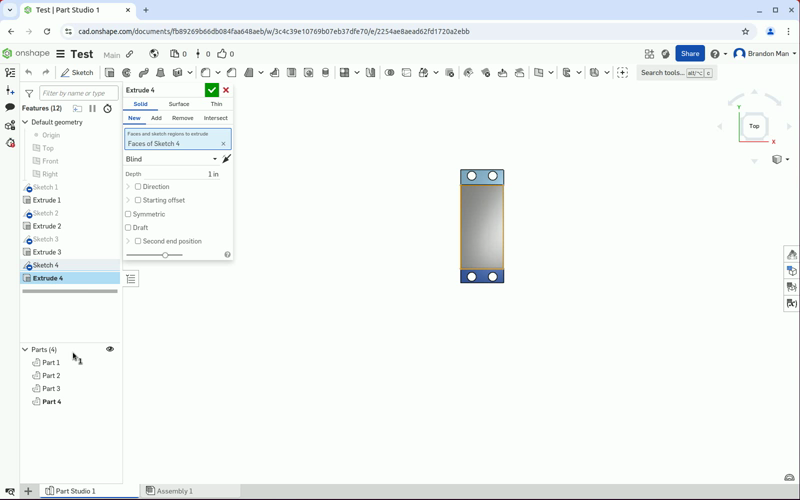
mouse_move(143, 106)
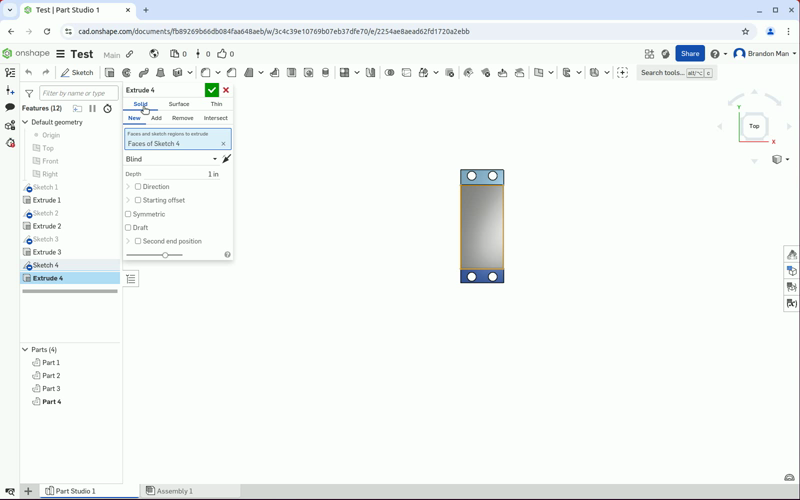
click(143, 106)
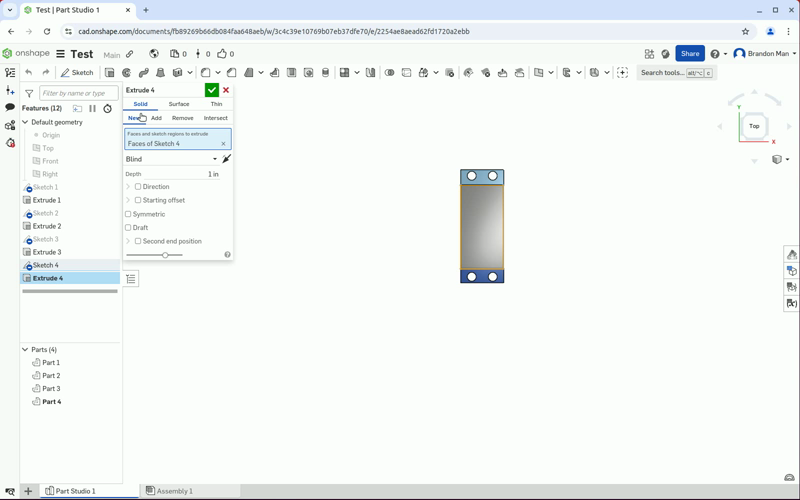
mouse_move(137, 120)
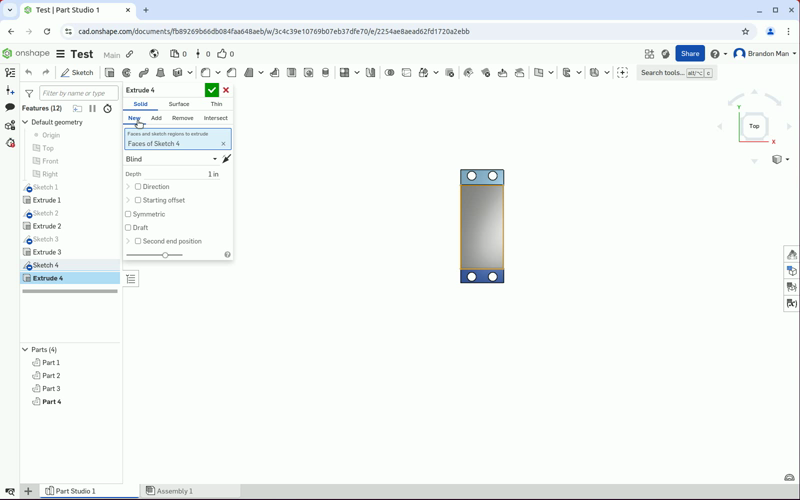
click(137, 120)
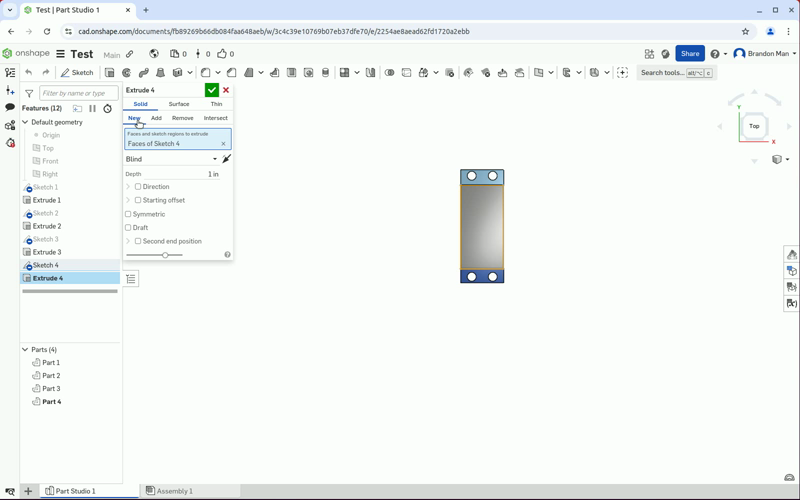
key(tab, 4)
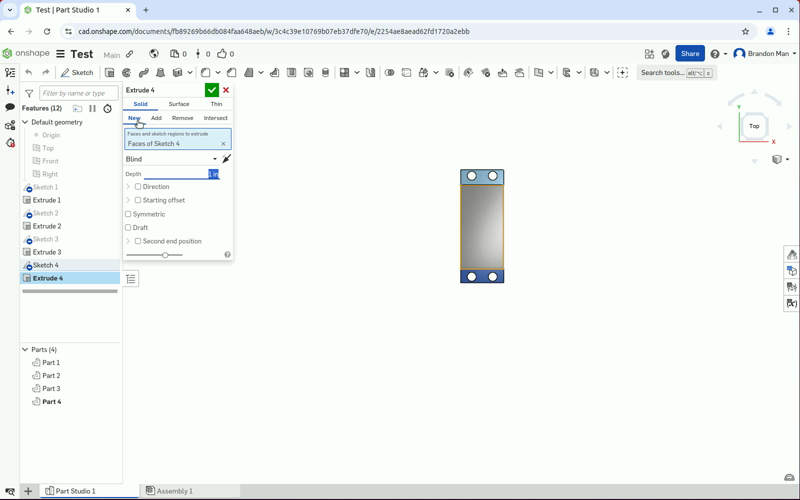
text(4.814)
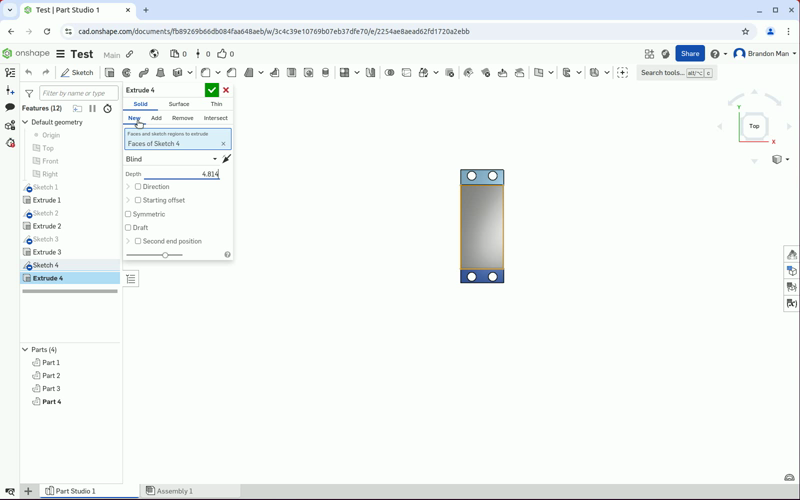
key(enter)
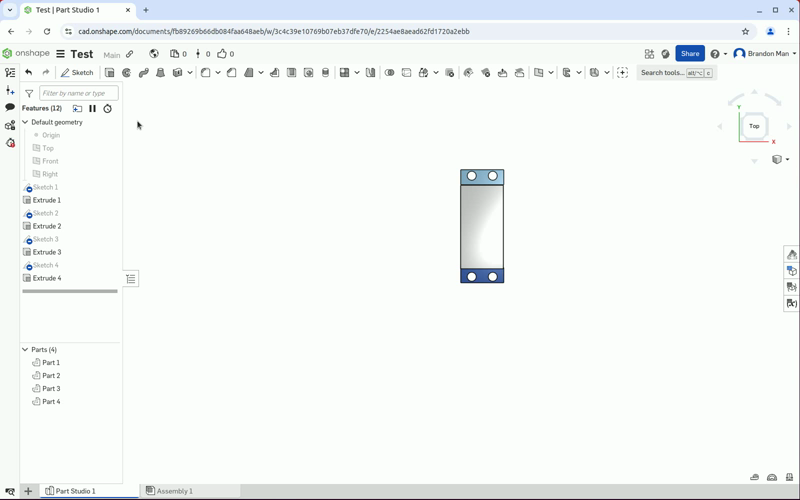
key(shift+h)
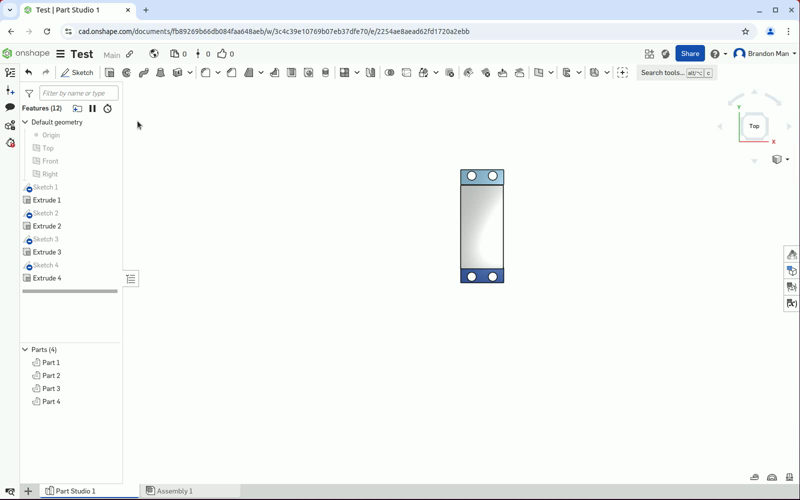
key(shift+h)
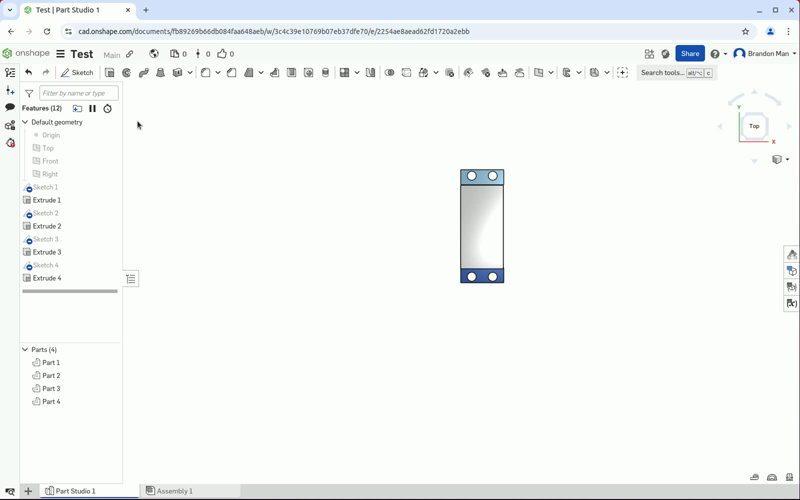
mouse_move(73, 189)
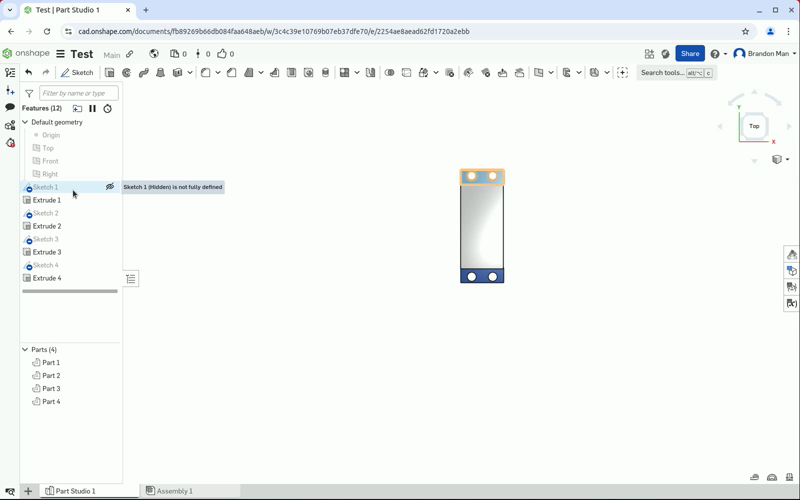
click(73, 189)
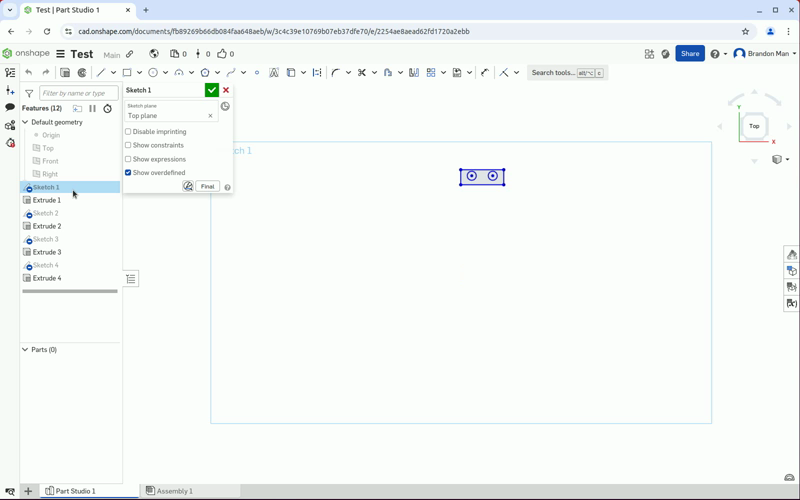
mouse_move(229, 92)
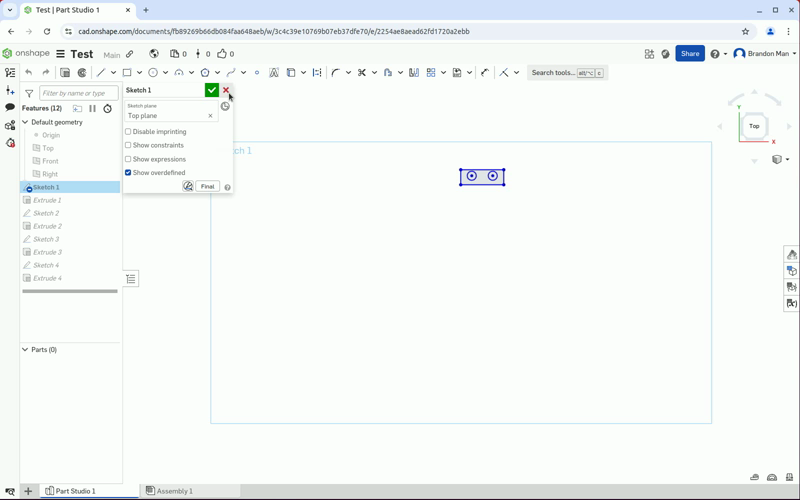
click(229, 92)
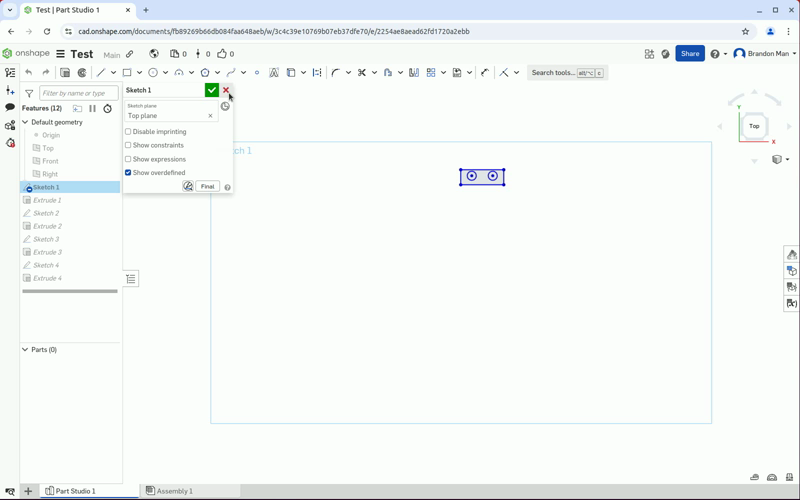
key(shift+s)
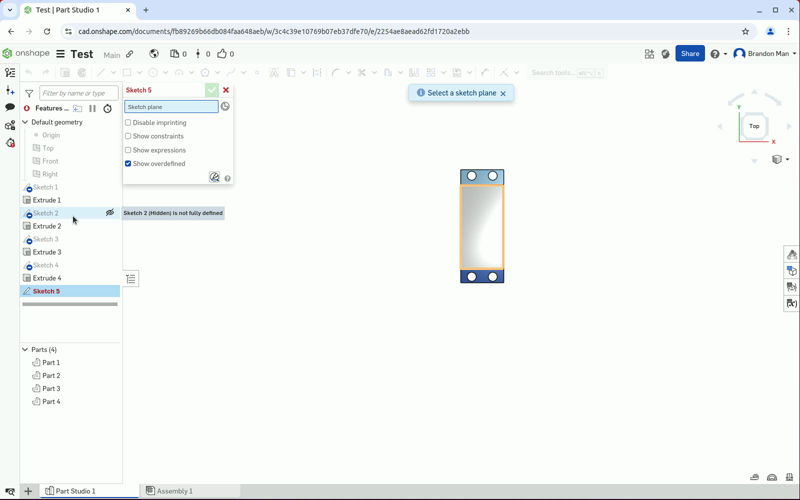
scroll(3)
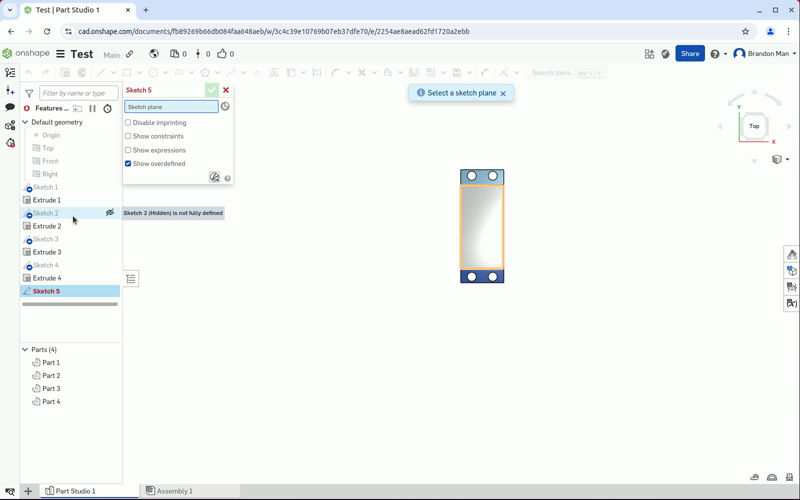
mouse_move(73, 150)
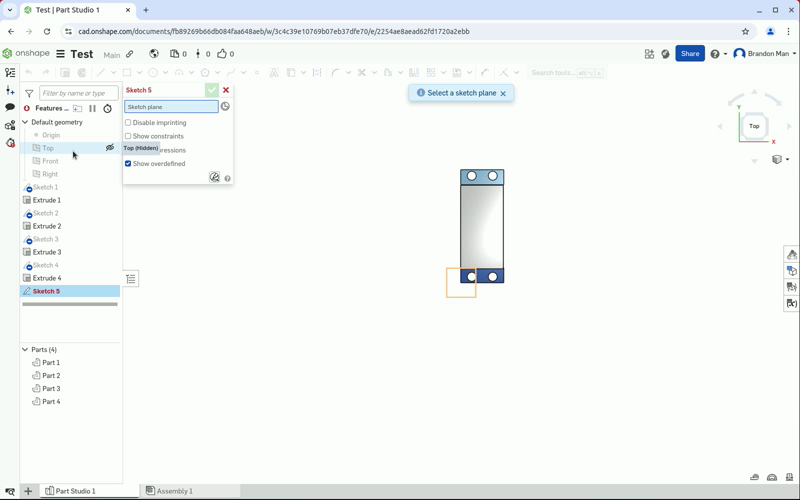
click(73, 150)
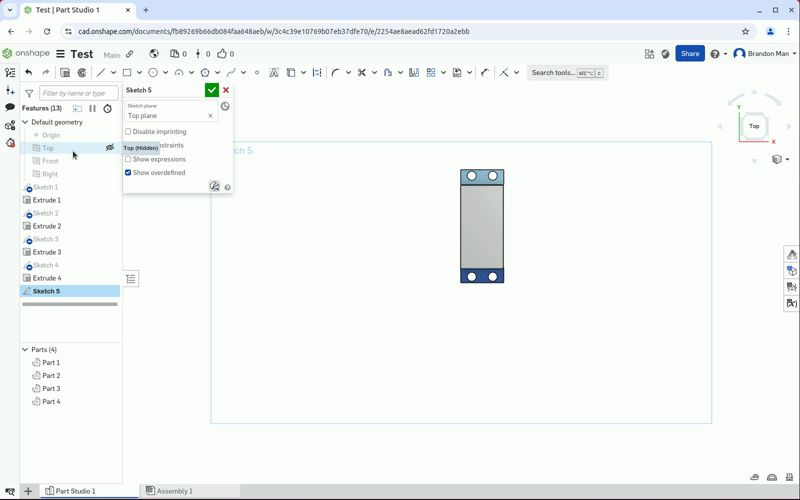
mouse_move(73, 352)
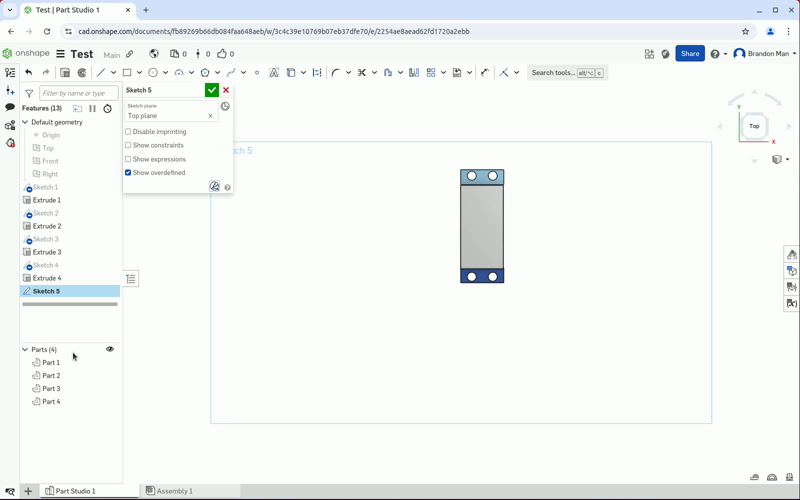
key(y)
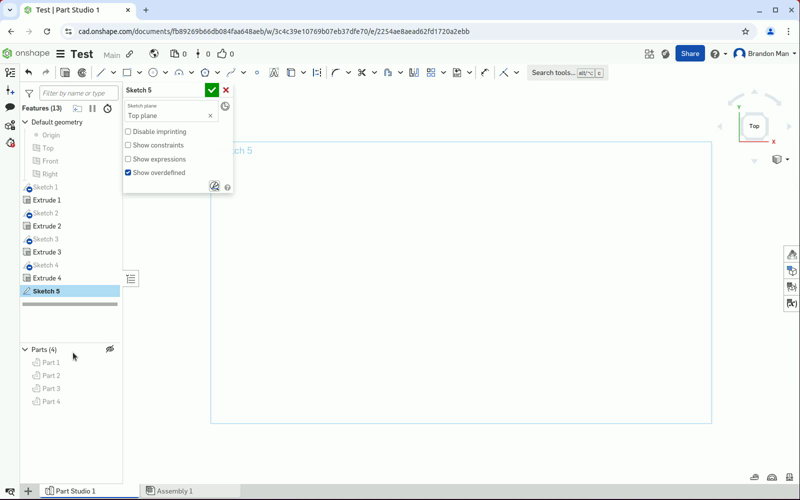
key(l)
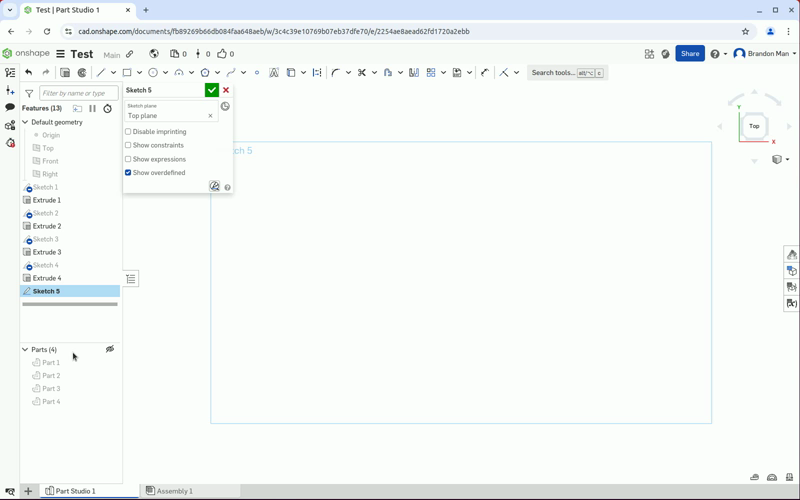
key_down(shift)
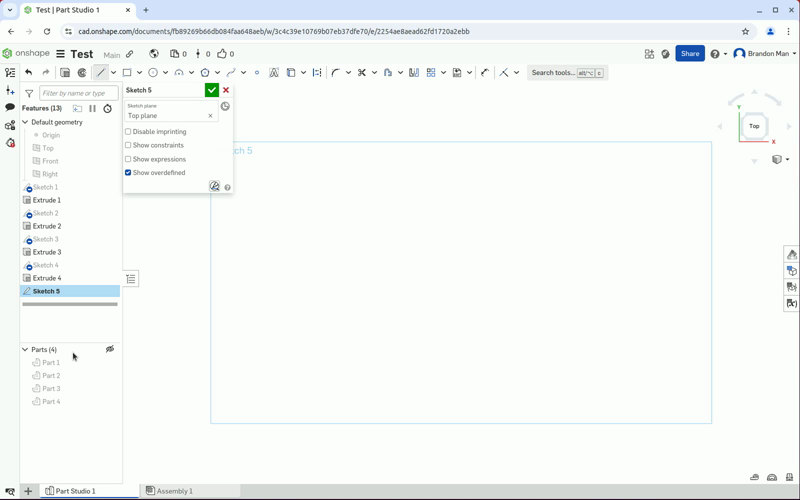
mouse_move(460, 268)
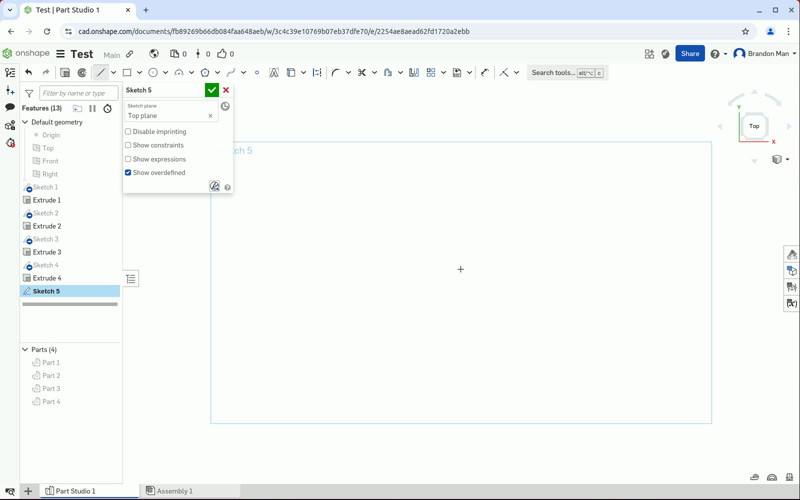
click(460, 268)
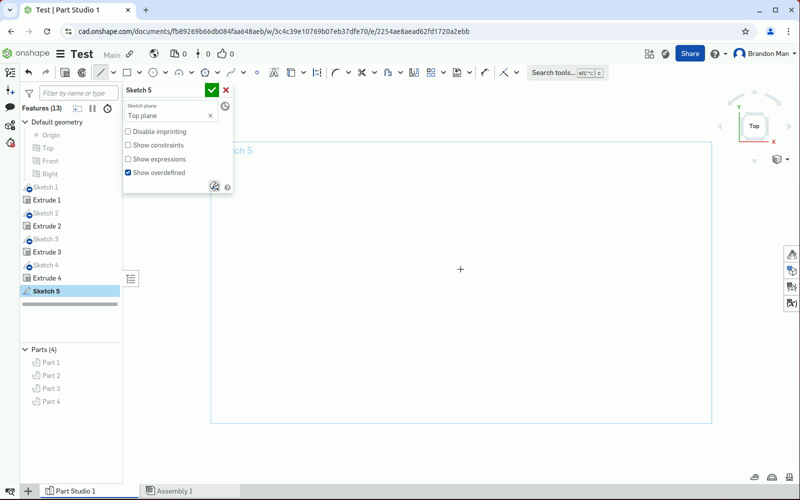
key_up(shift)
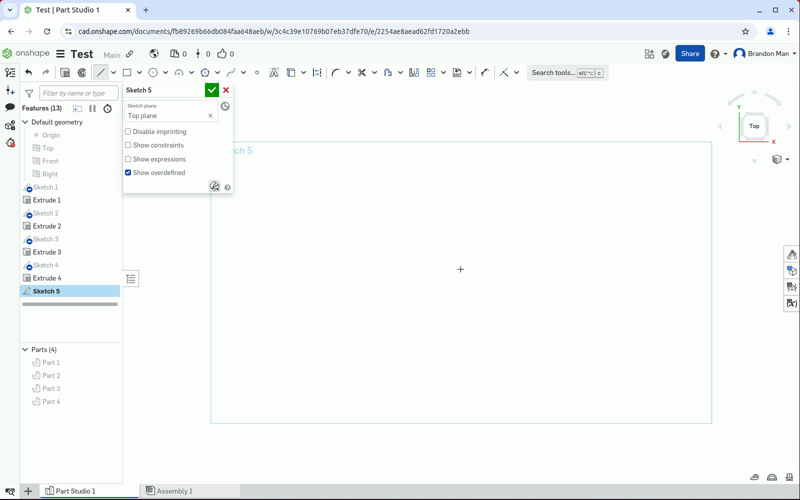
key_down(shift)
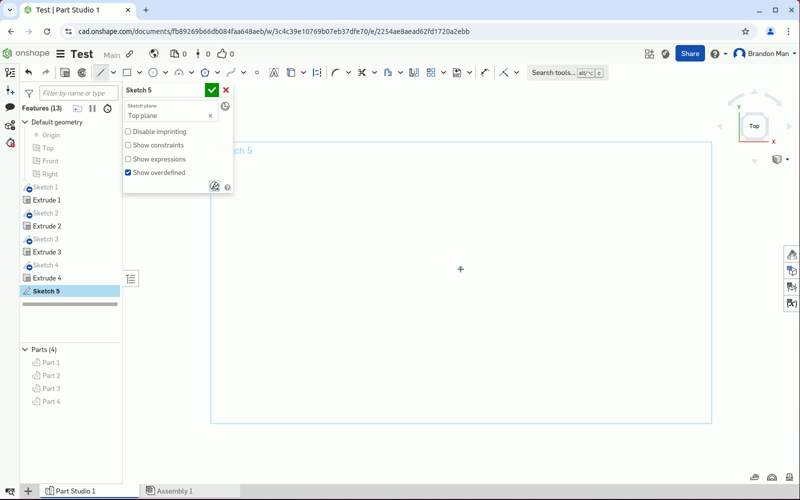
mouse_move(490, 268)
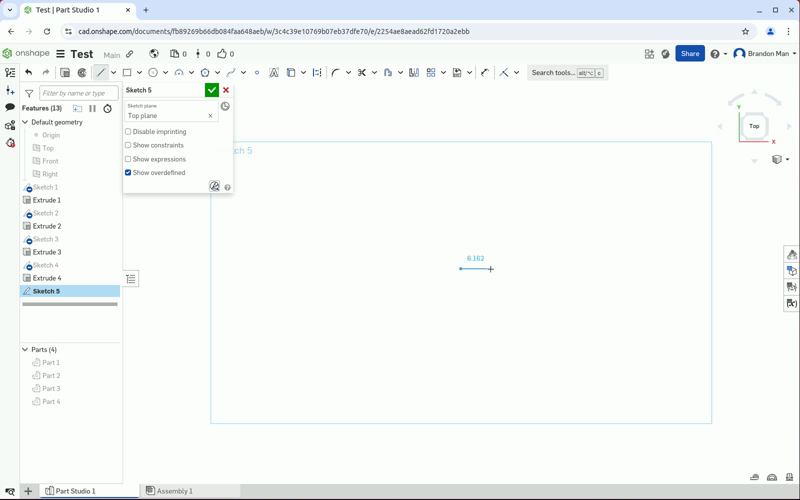
mouse_move(503, 268)
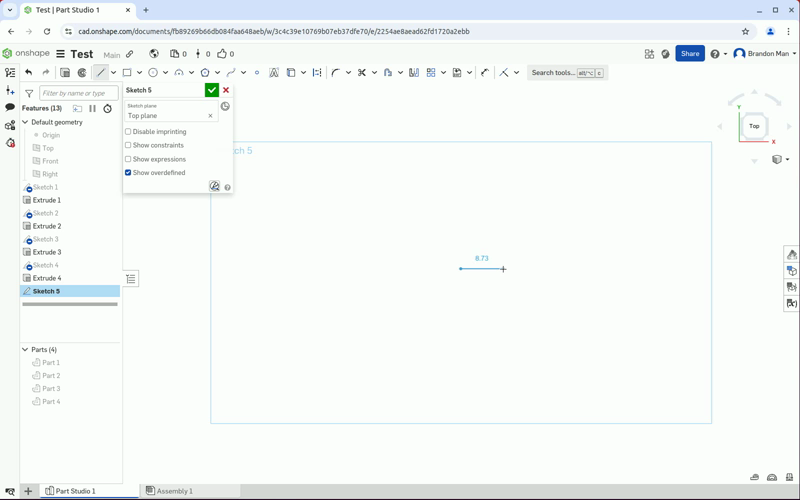
click(503, 268)
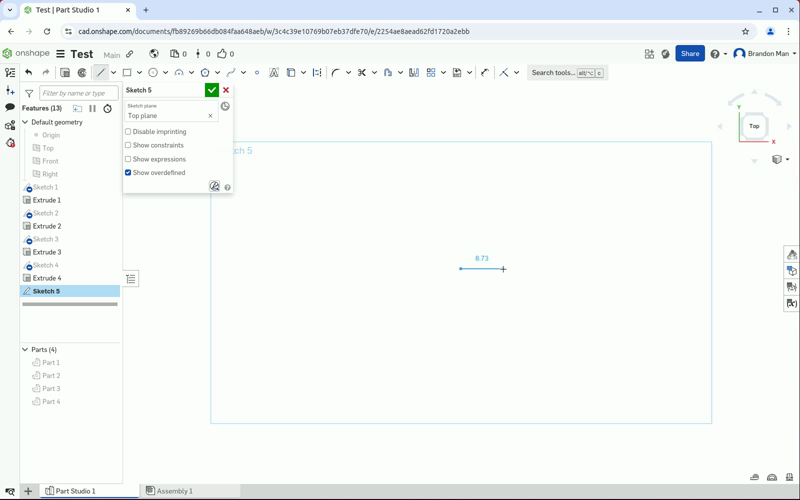
key_up(shift)
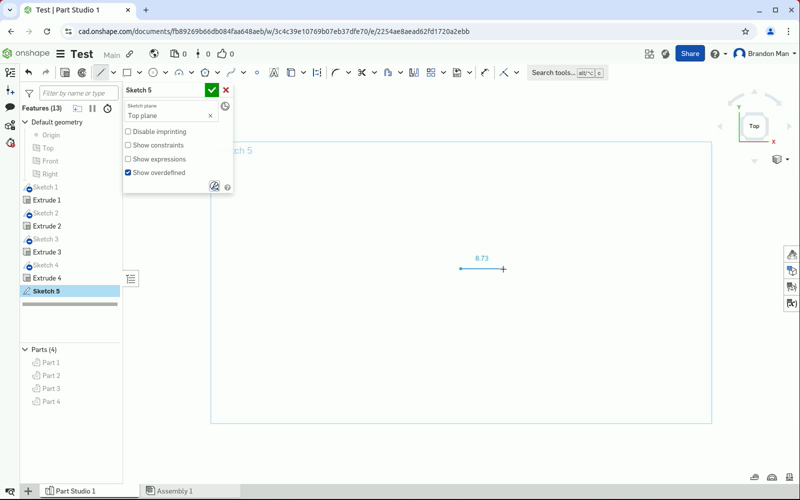
key_down(shift)
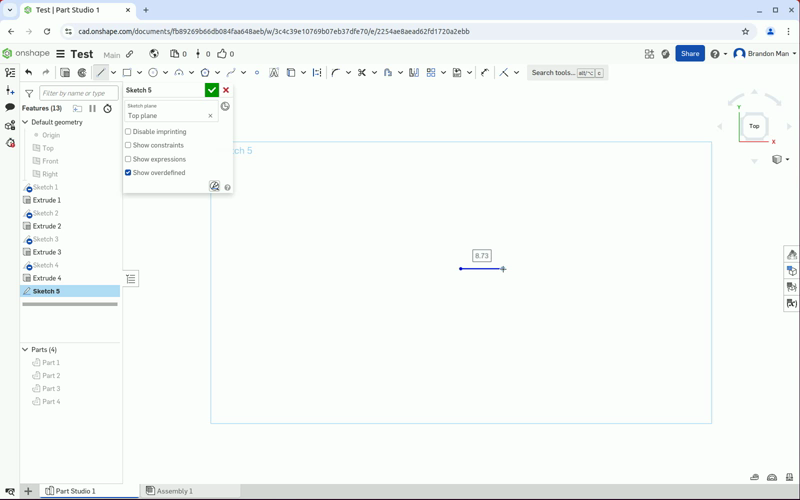
mouse_move(503, 185)
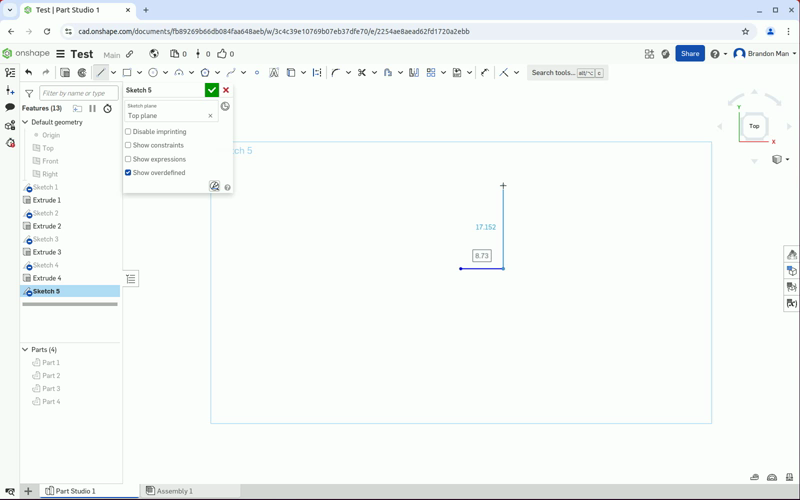
click(503, 185)
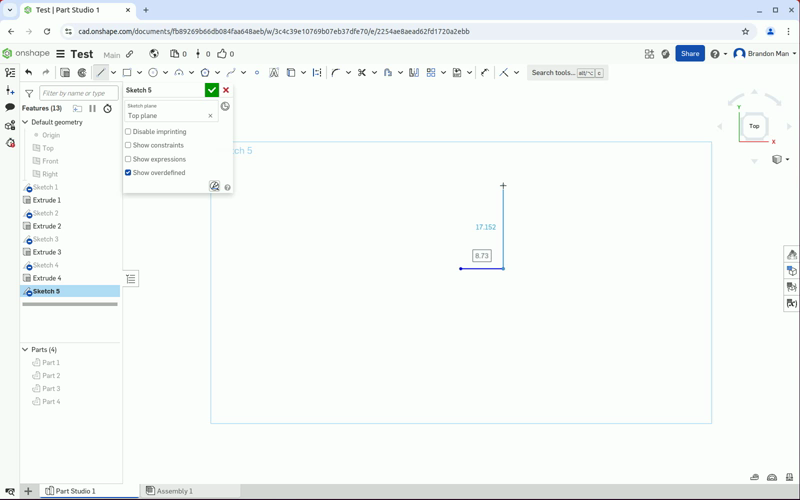
key_up(shift)
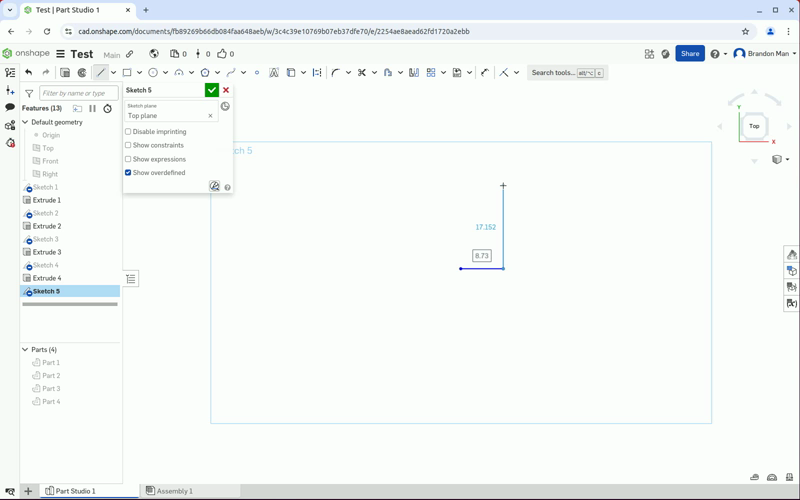
key_down(shift)
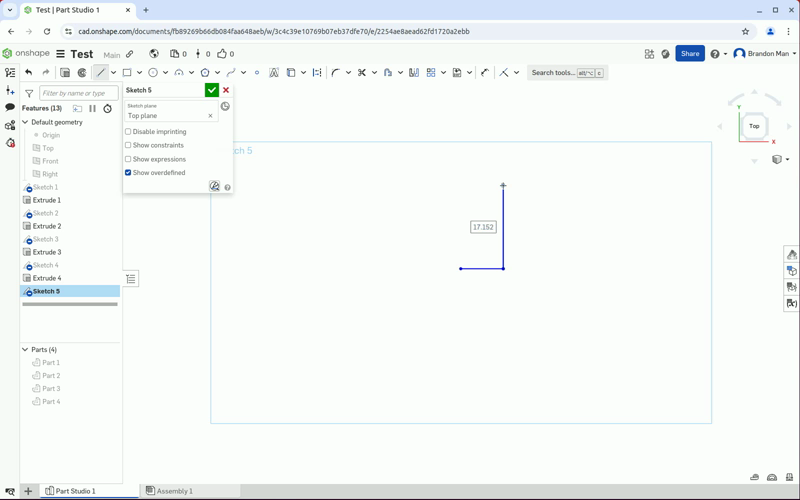
mouse_move(533, 185)
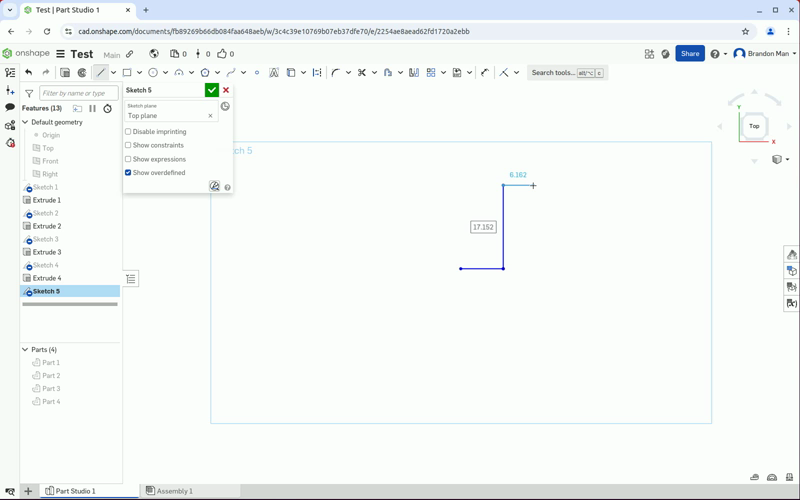
mouse_move(460, 185)
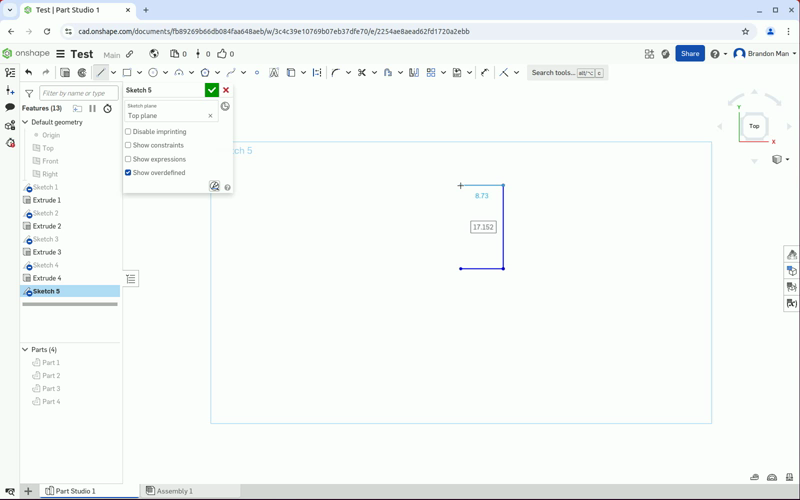
click(460, 185)
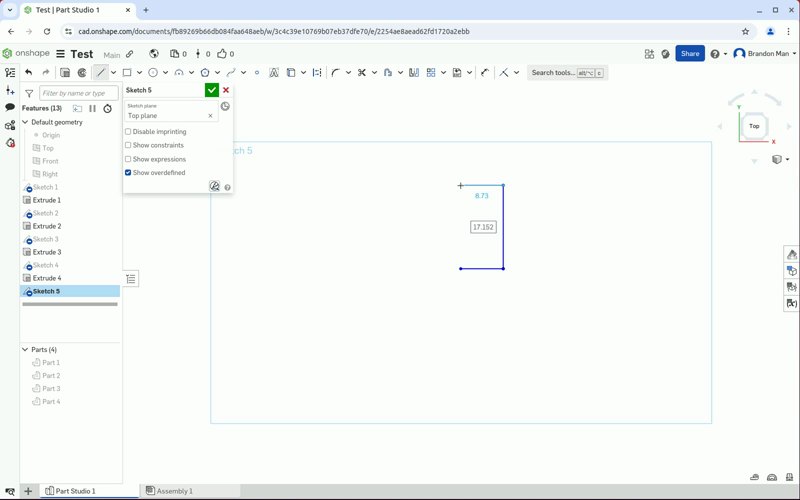
key_up(shift)
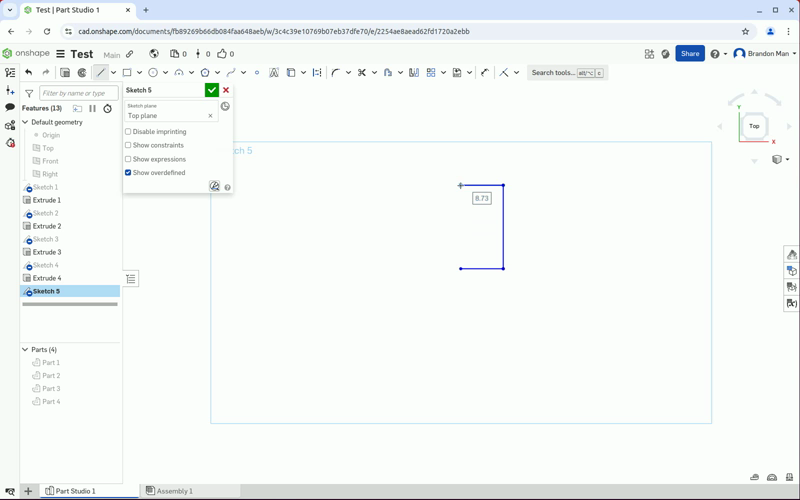
key_down(shift)
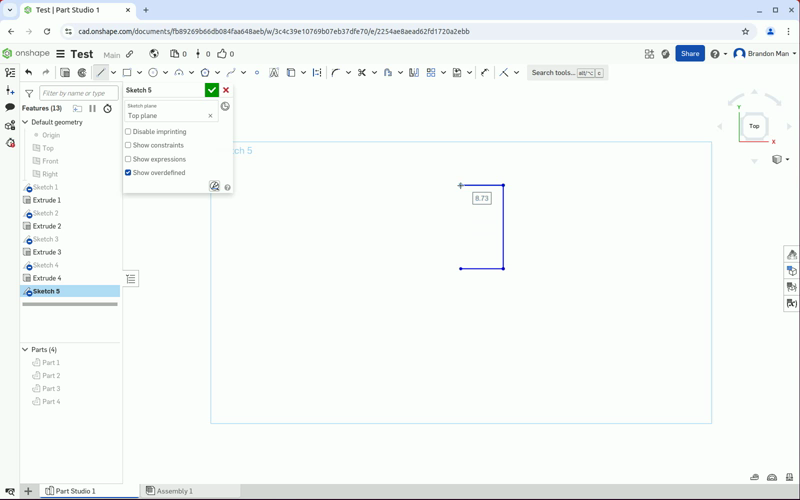
mouse_move(460, 268)
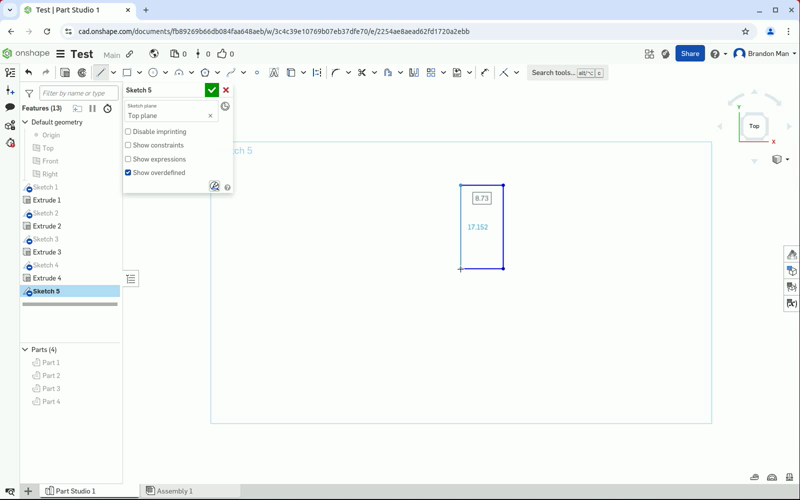
key_up(shift)
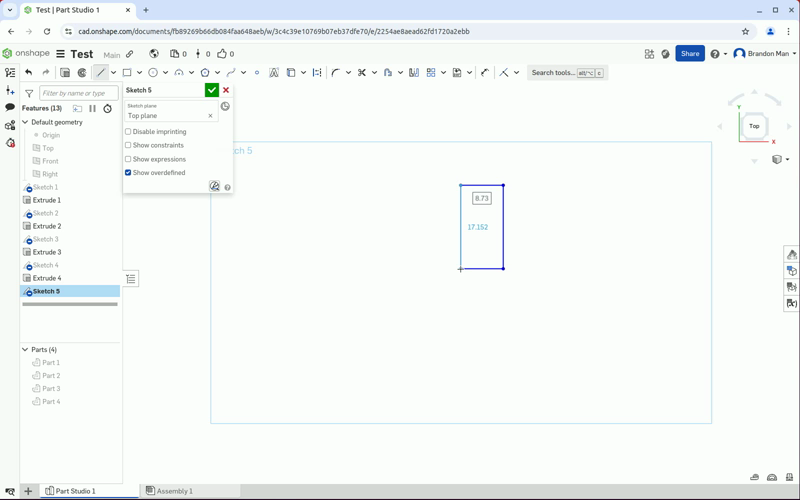
click(460, 268)
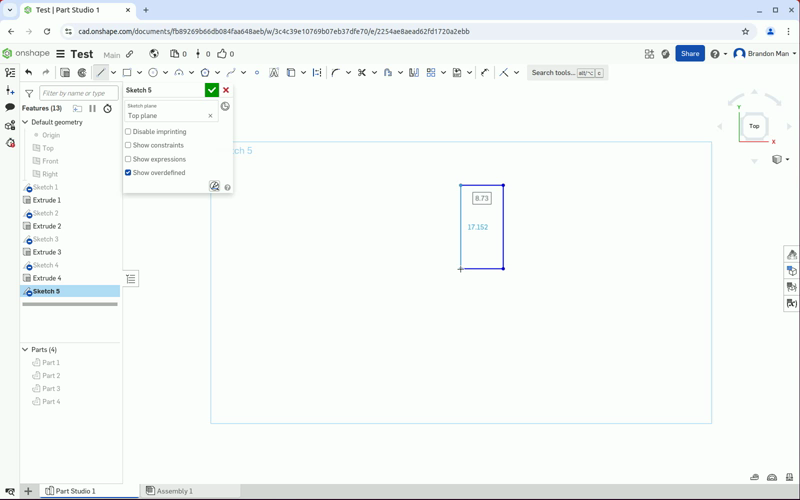
key(esc)
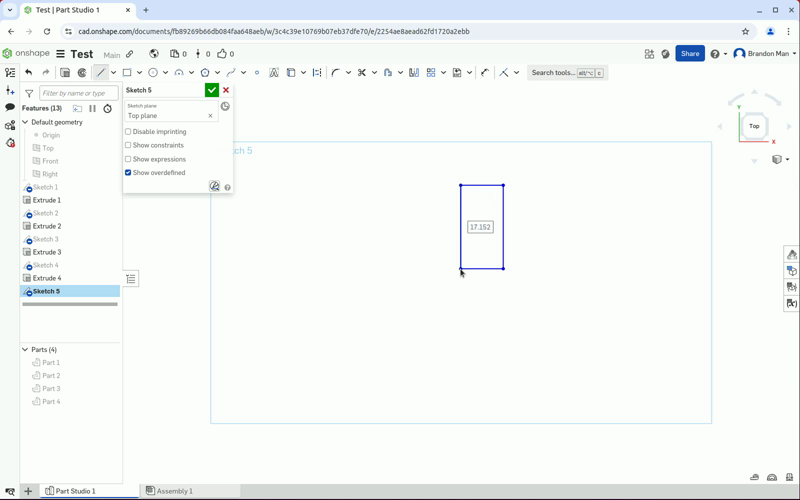
mouse_move(497, 234)
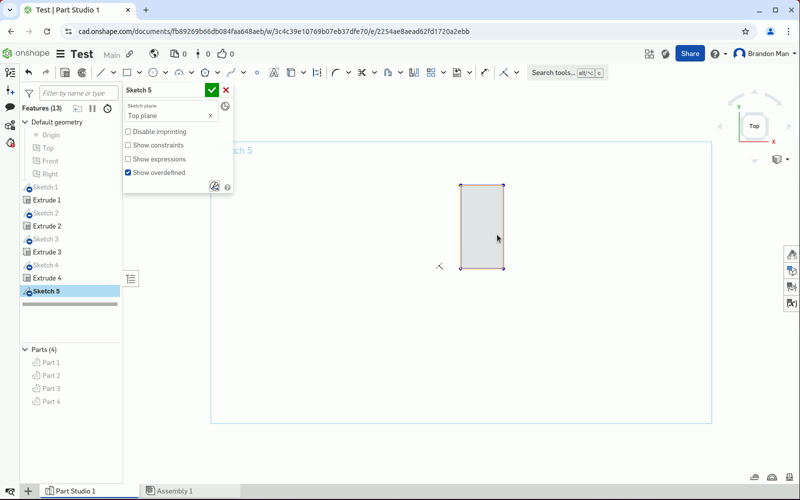
click(497, 234)
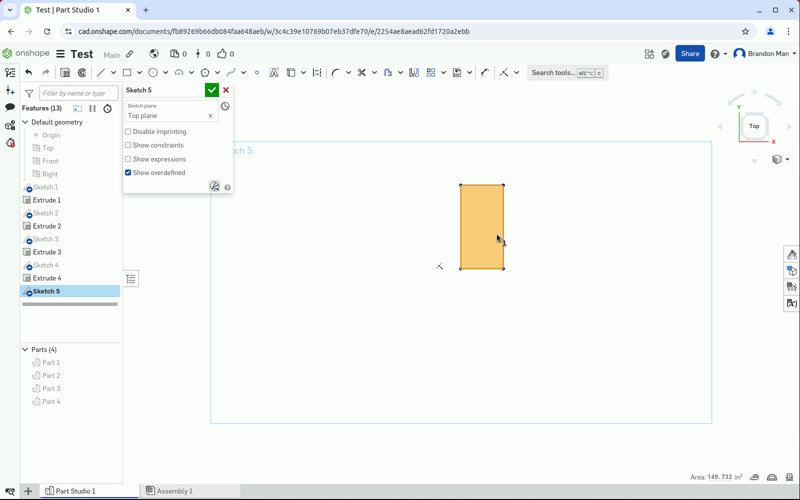
mouse_move(73, 352)
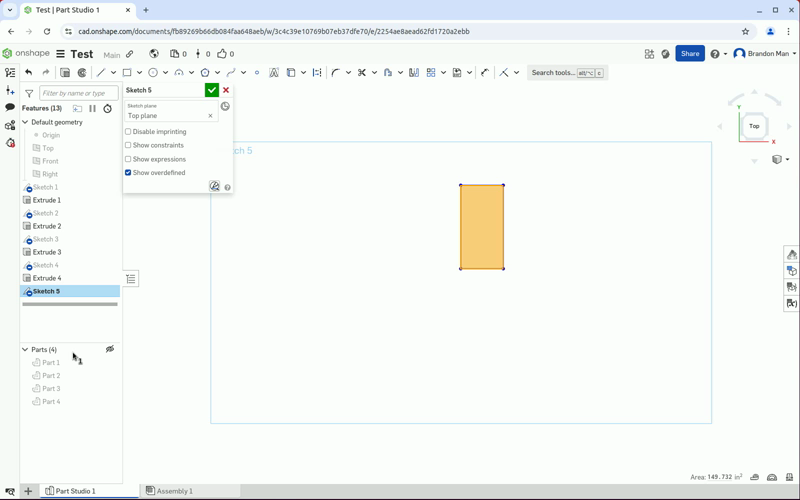
key(shift+y)
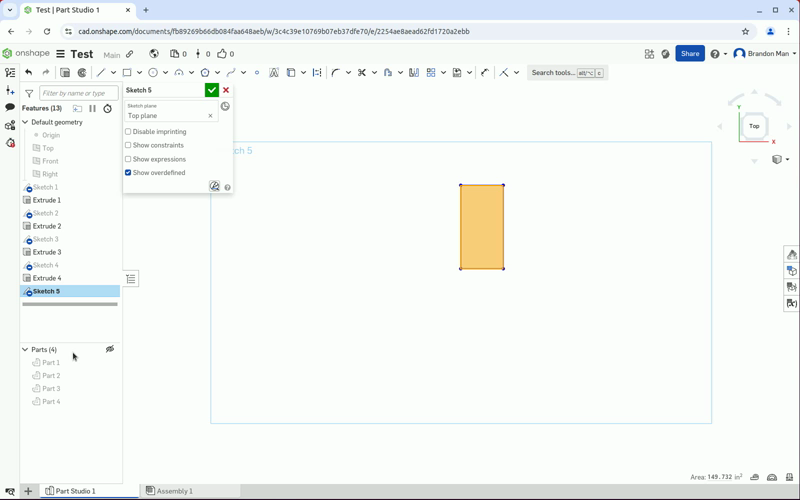
key(shift+e)
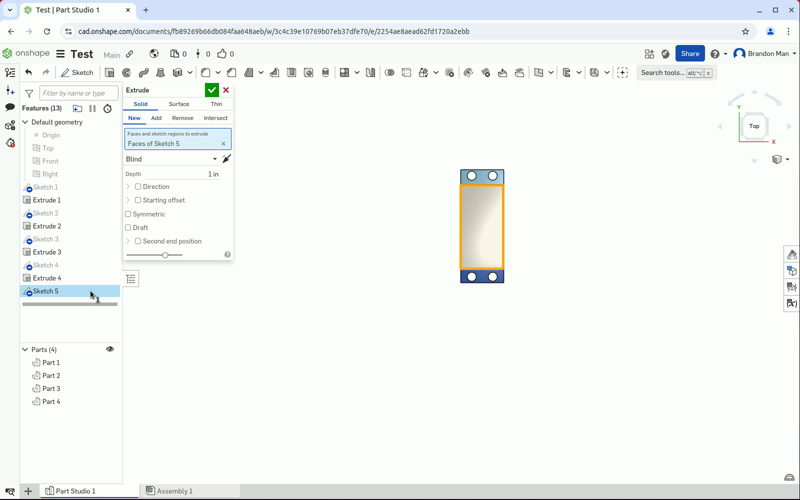
mouse_move(143, 106)
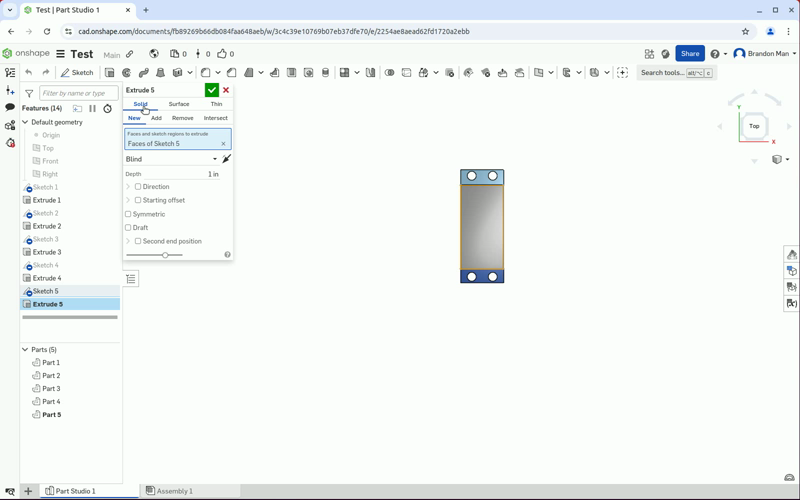
click(143, 106)
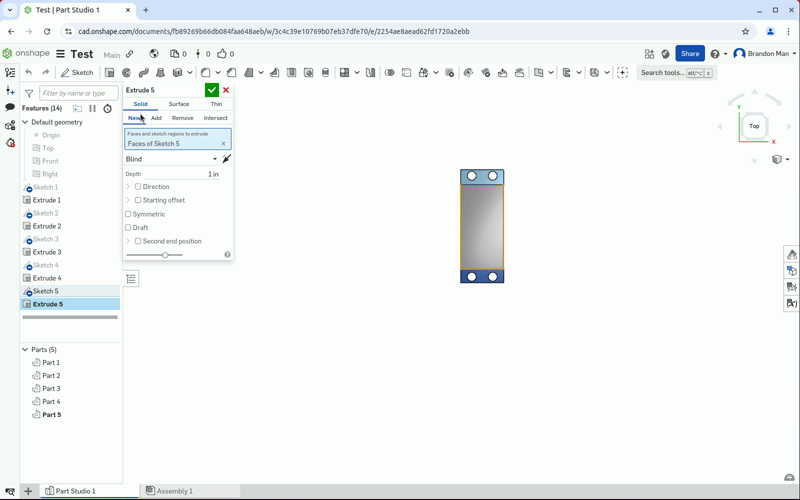
mouse_move(137, 120)
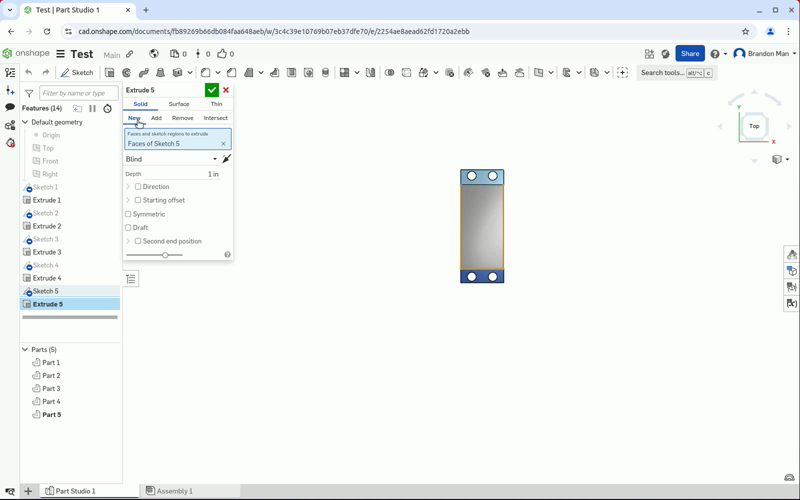
click(137, 120)
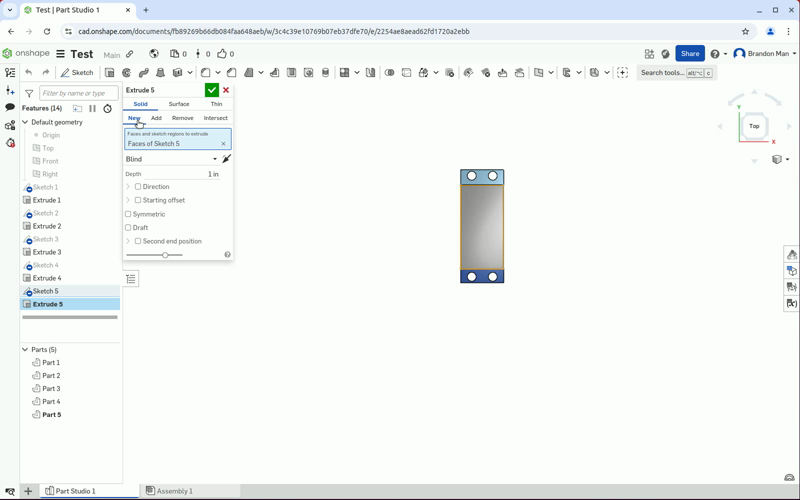
key(tab, 4)
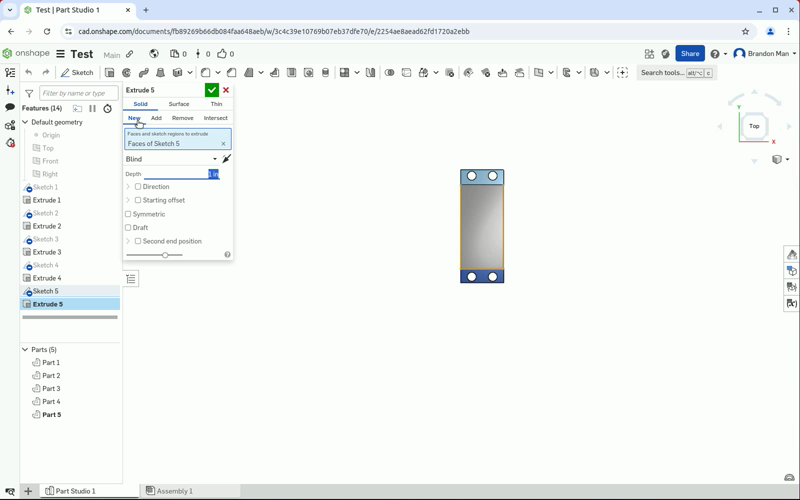
text(-10.351)
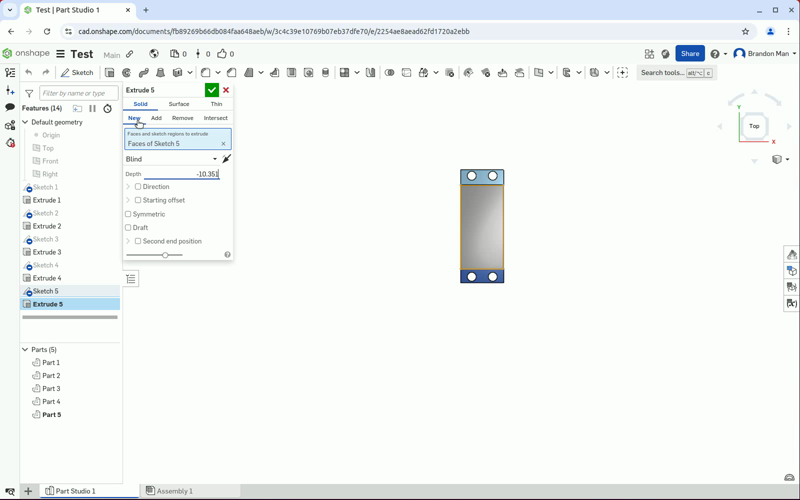
key(enter)
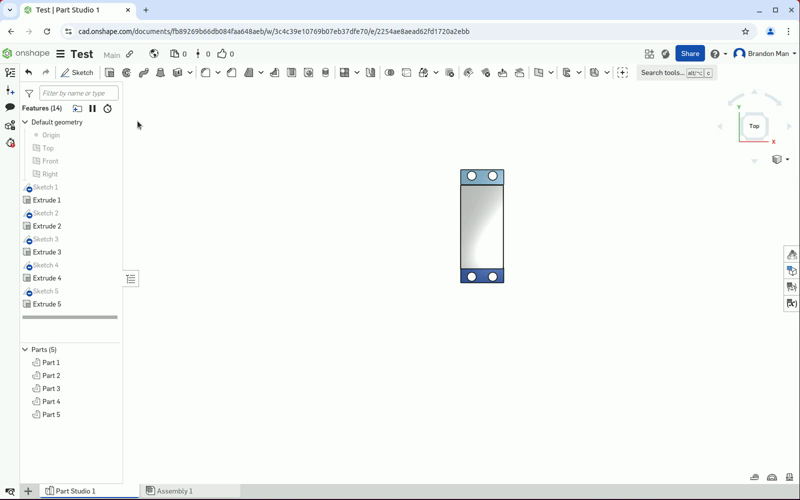
key(shift+h)
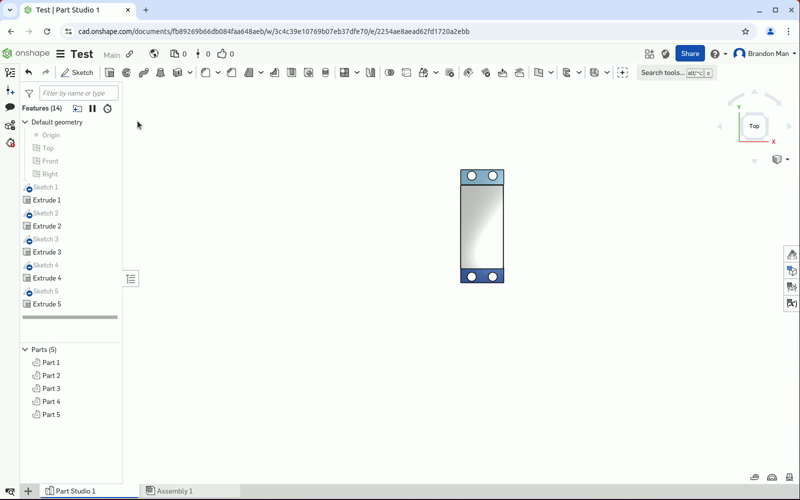
key(shift+h)
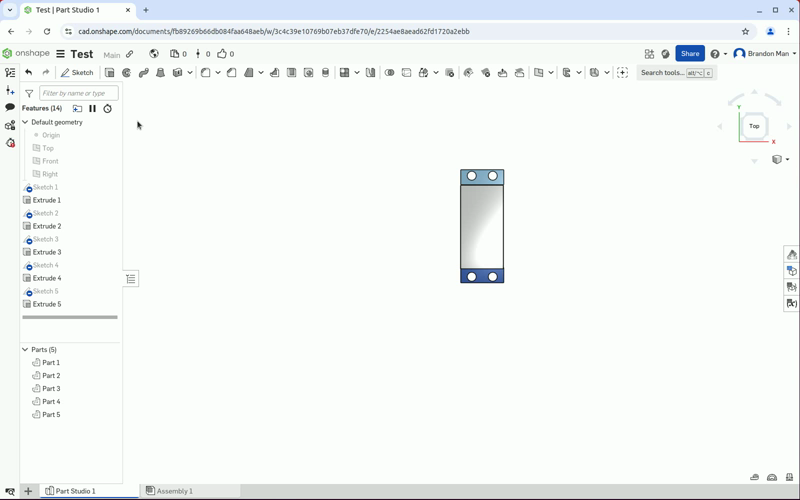
mouse_move(73, 189)
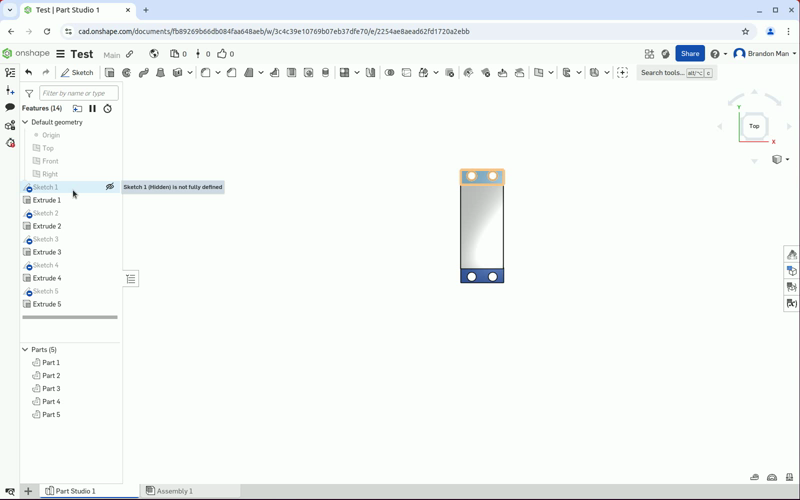
click(73, 189)
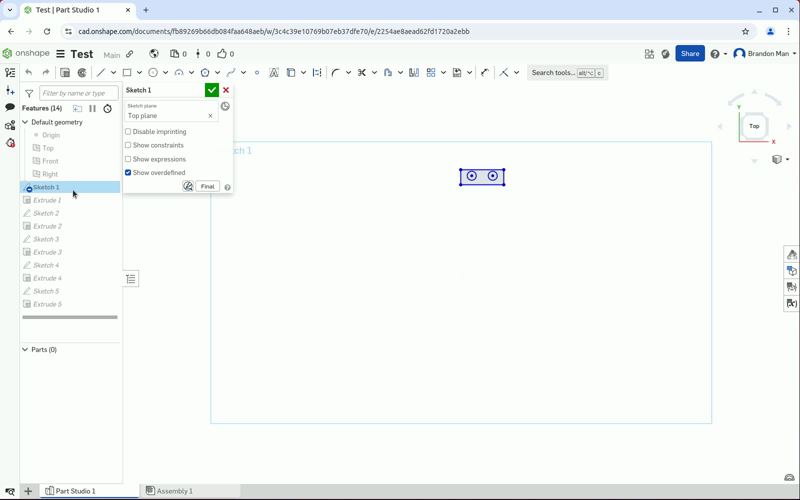
mouse_move(229, 92)
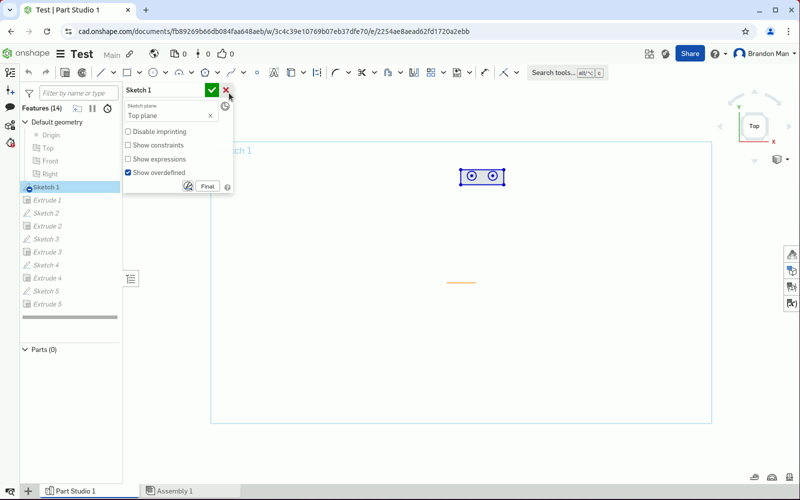
click(229, 92)
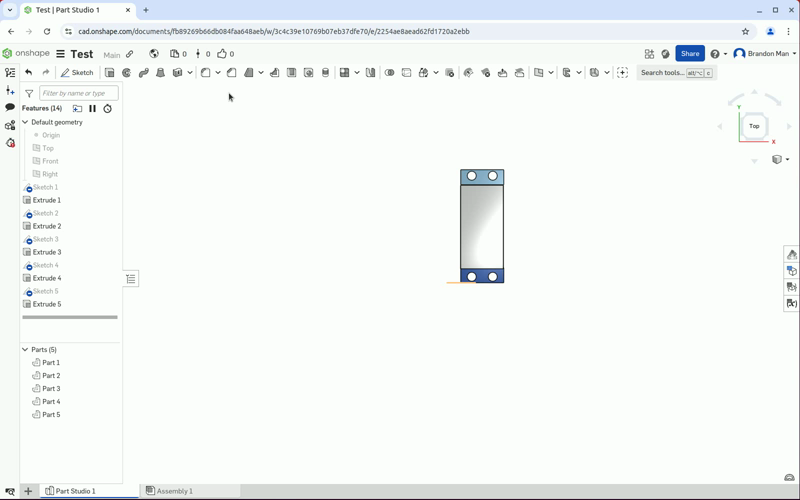
mouse_move(541, 75)
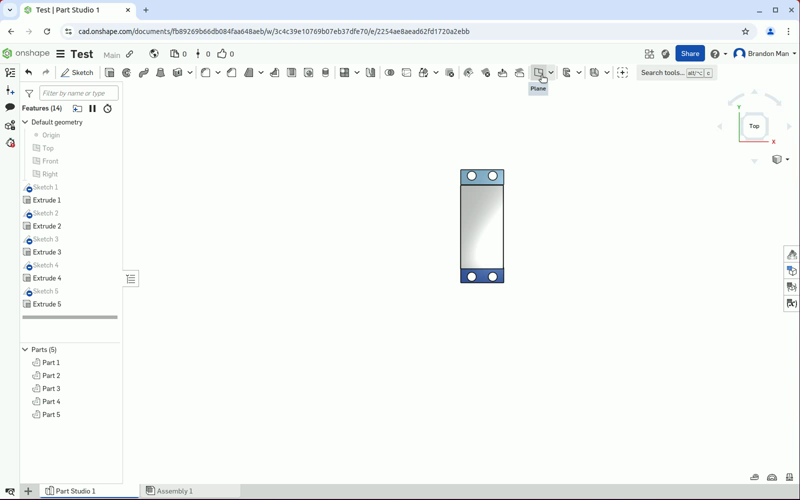
click(541, 75)
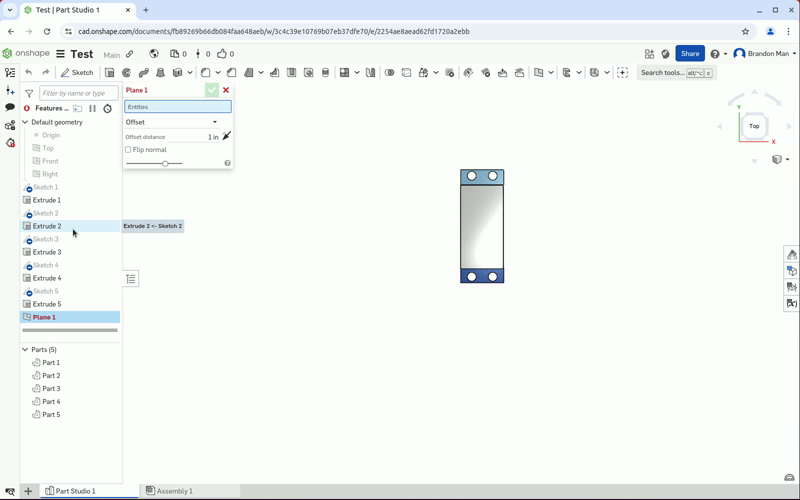
scroll(3)
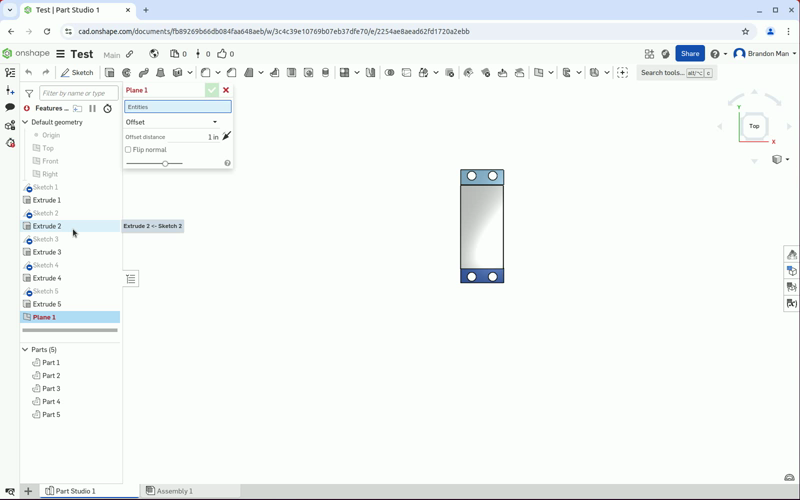
mouse_move(73, 150)
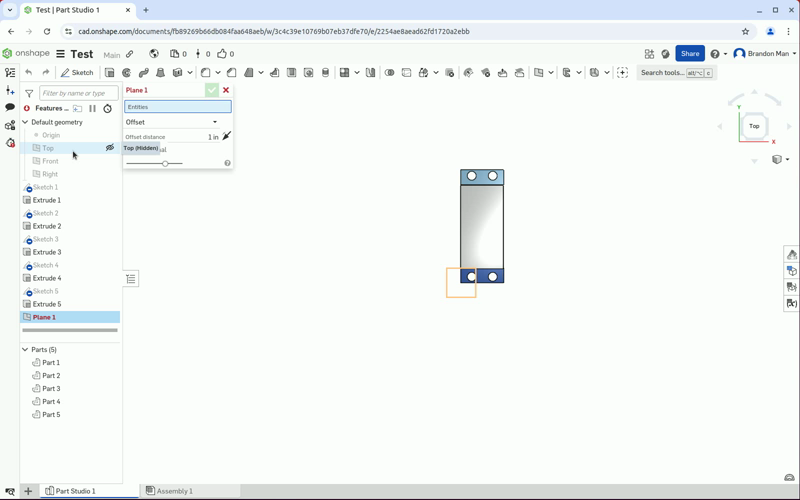
click(73, 150)
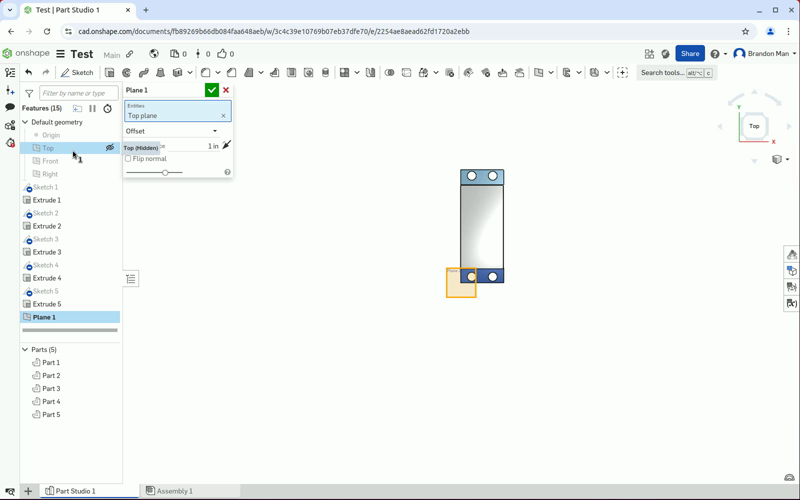
key(tab, 2)
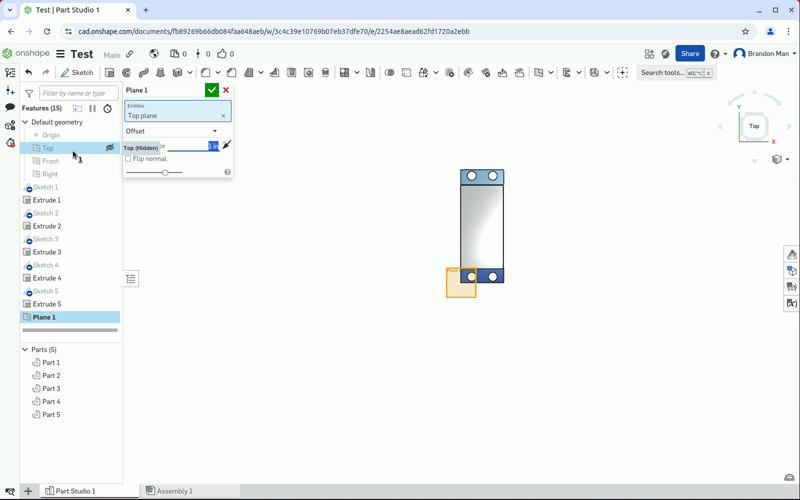
text(4.807)
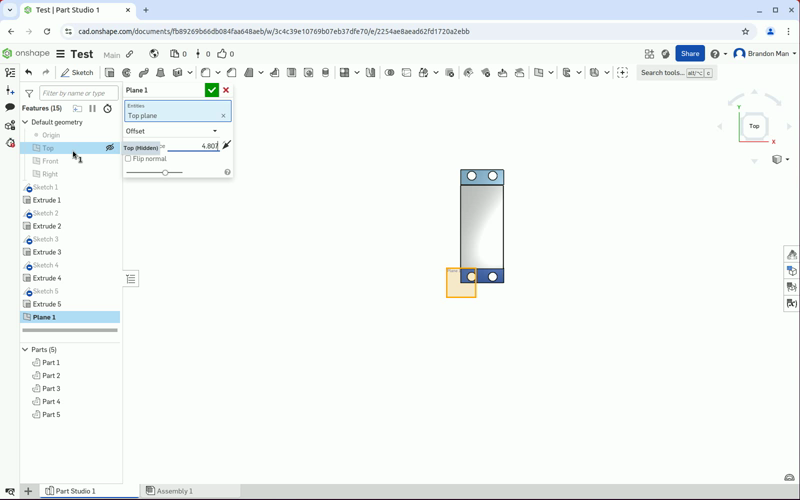
key(enter, 2)
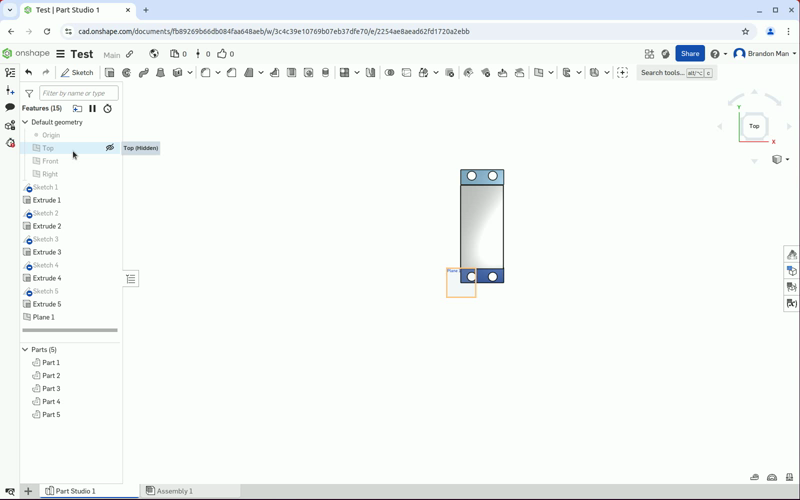
key(shift+s)
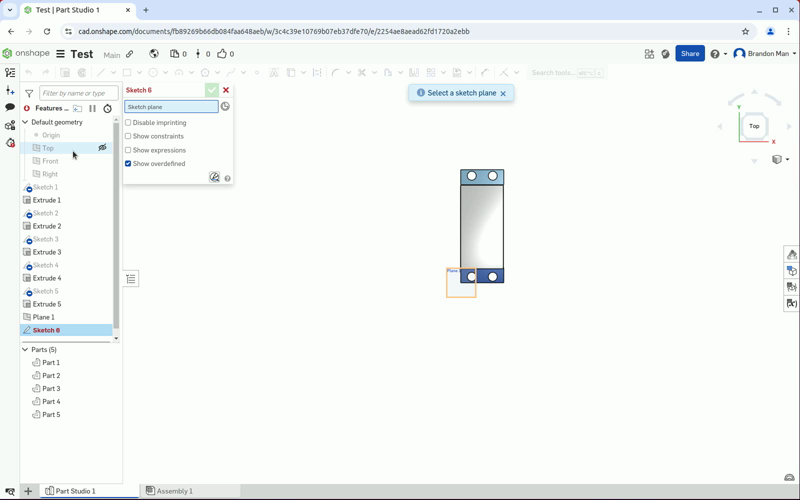
mouse_move(69, 319)
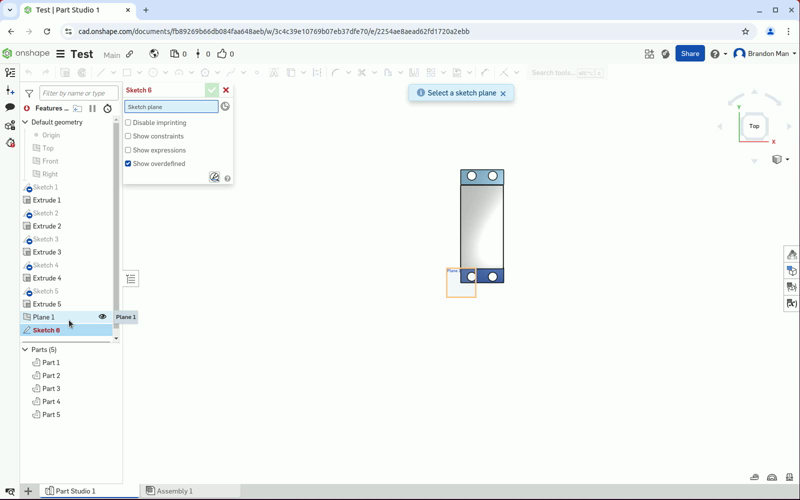
click(69, 319)
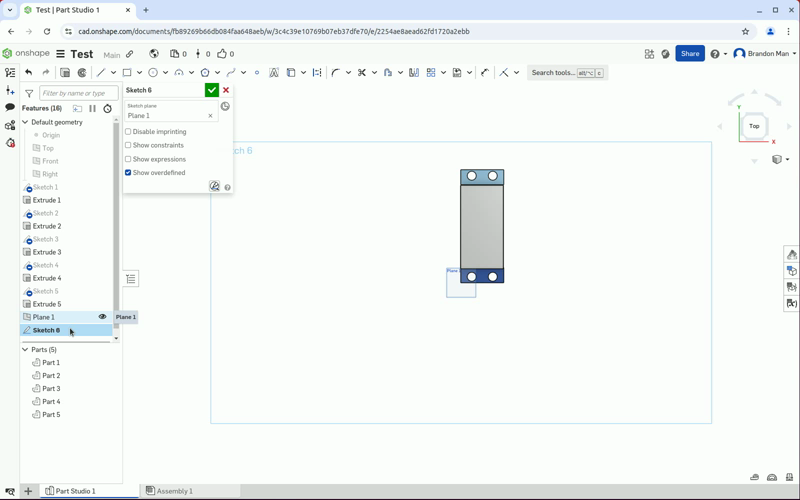
mouse_move(73, 352)
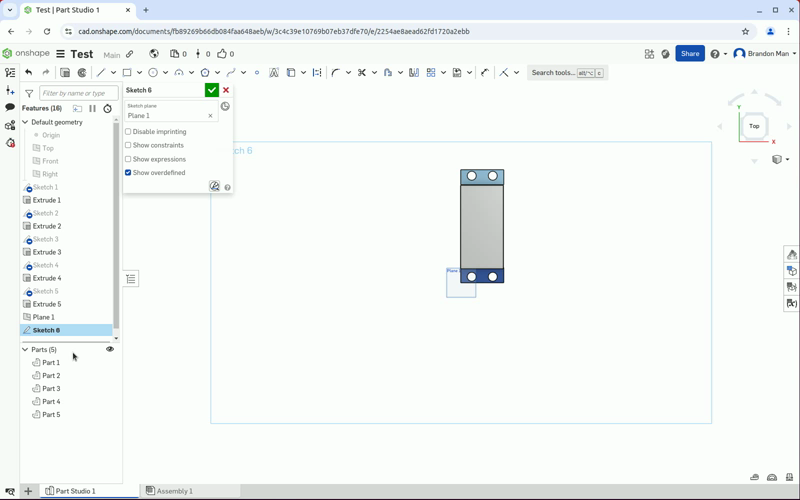
key(y)
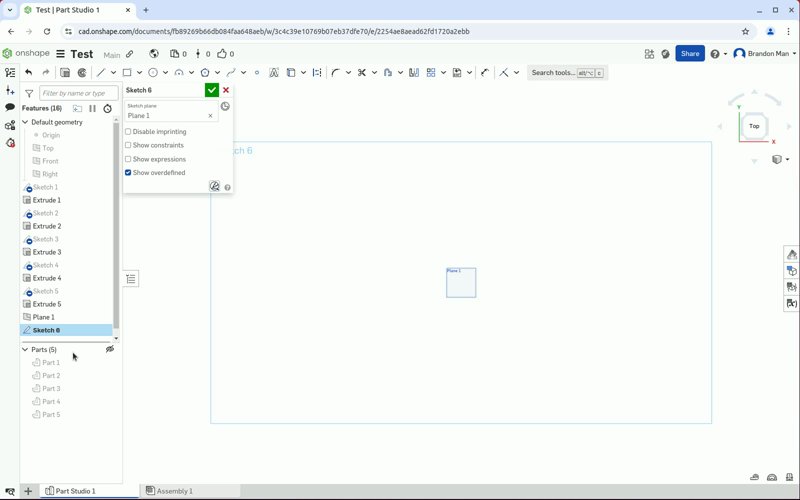
key(c)
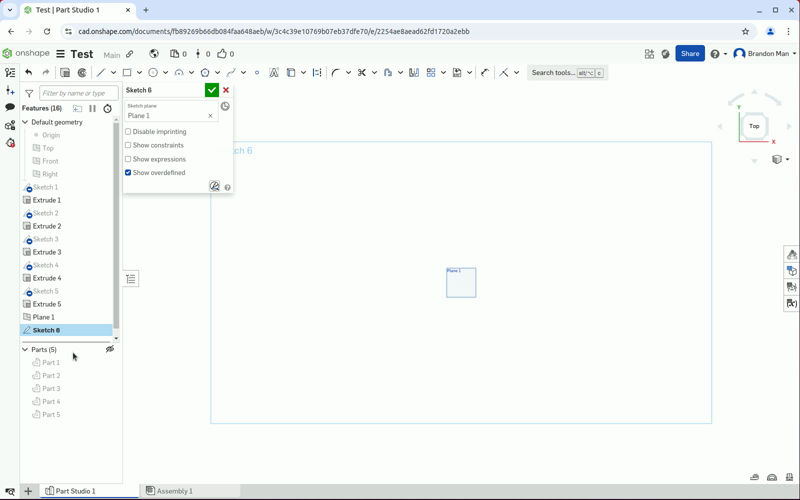
key_down(shift)
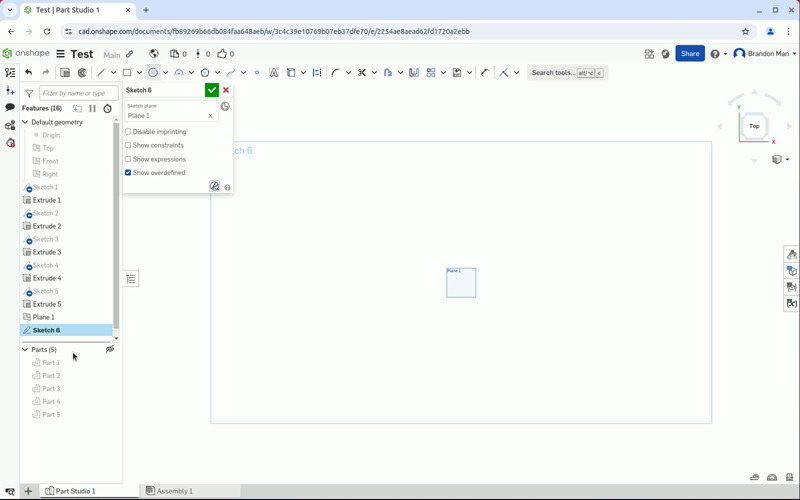
mouse_move(481, 247)
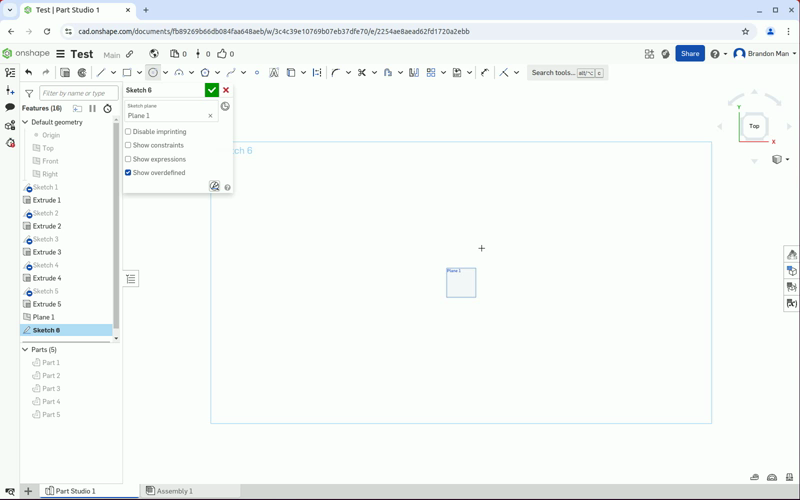
click(481, 247)
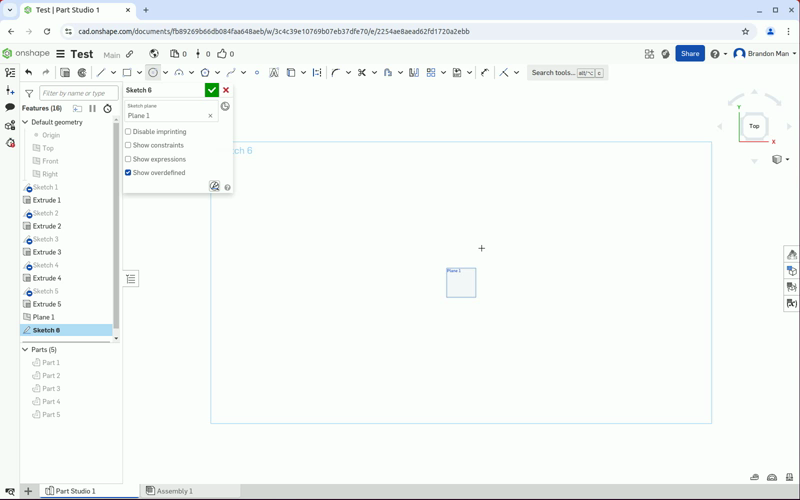
key_up(shift)
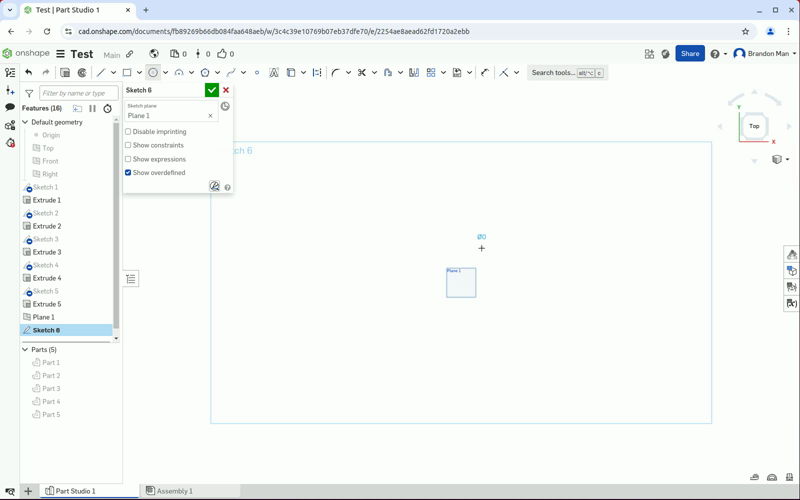
mouse_move(488, 247)
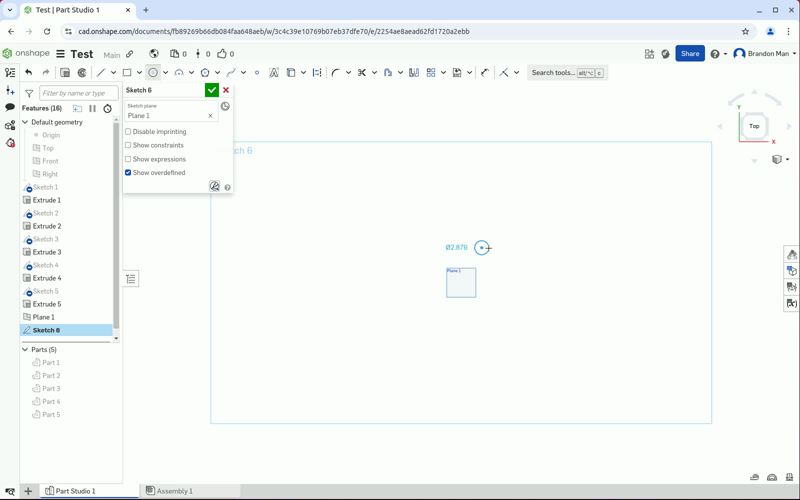
click(488, 247)
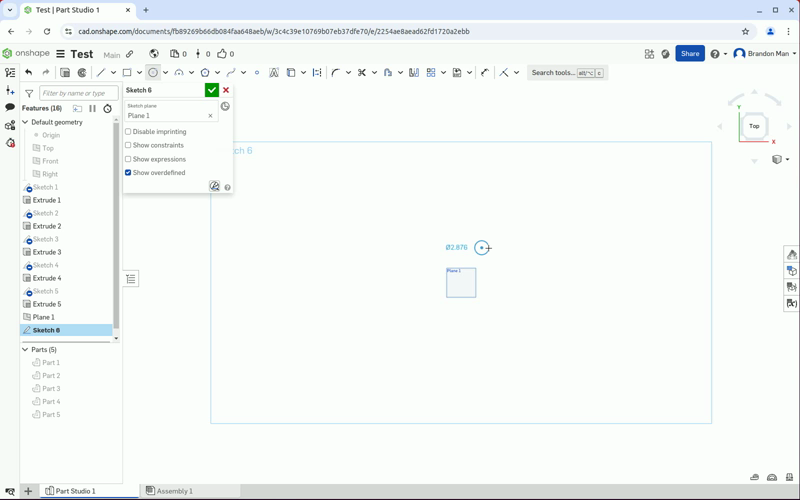
key(esc)
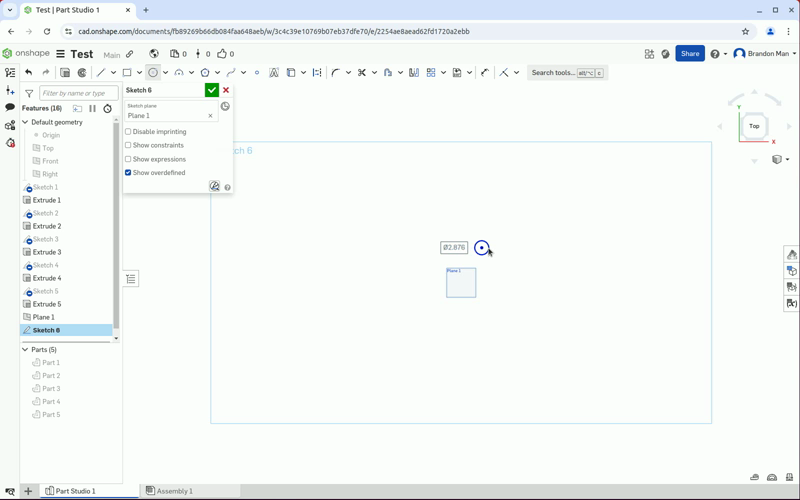
mouse_move(479, 242)
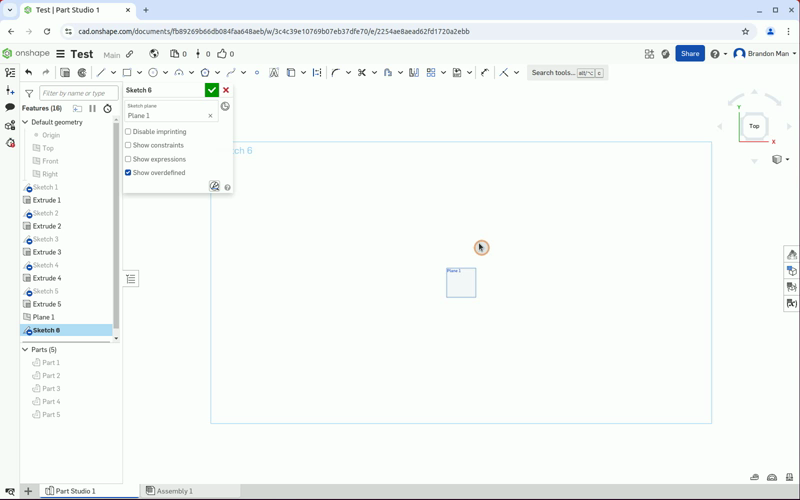
scroll(6)
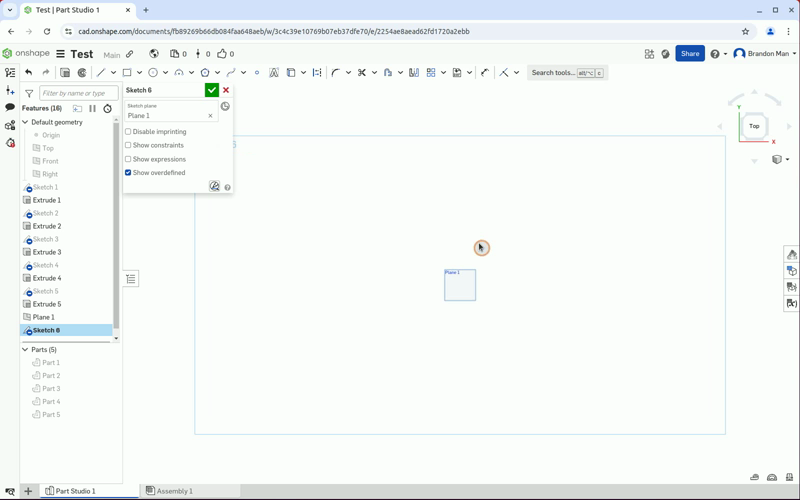
scroll(6)
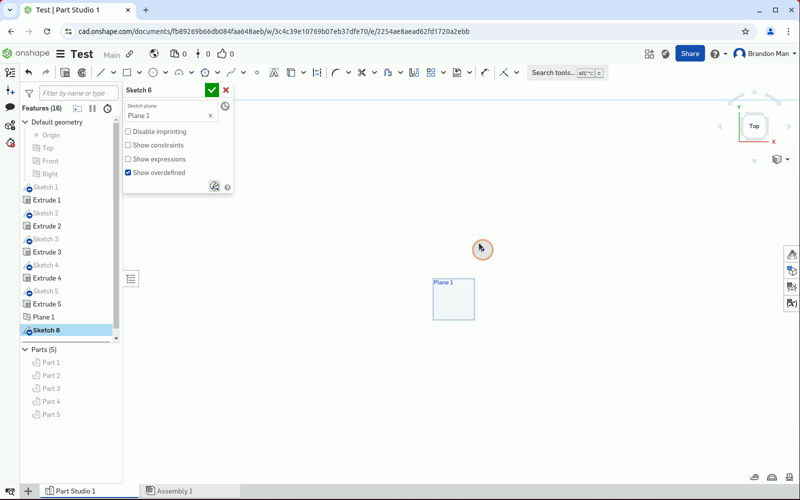
scroll(6)
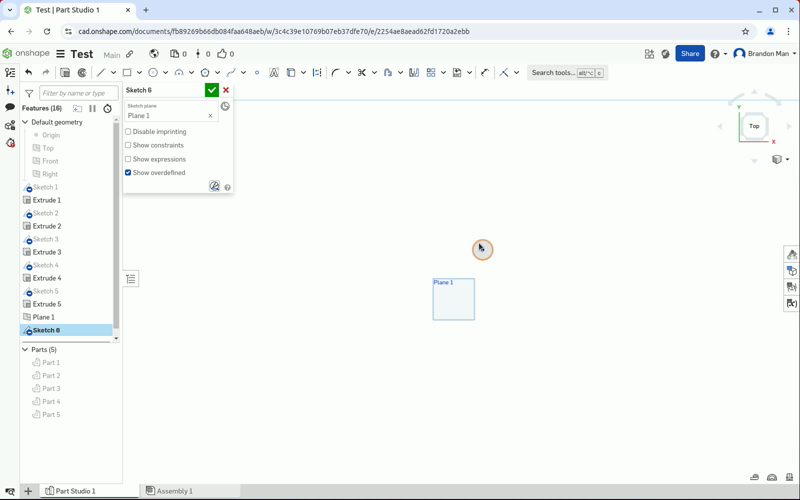
scroll(6)
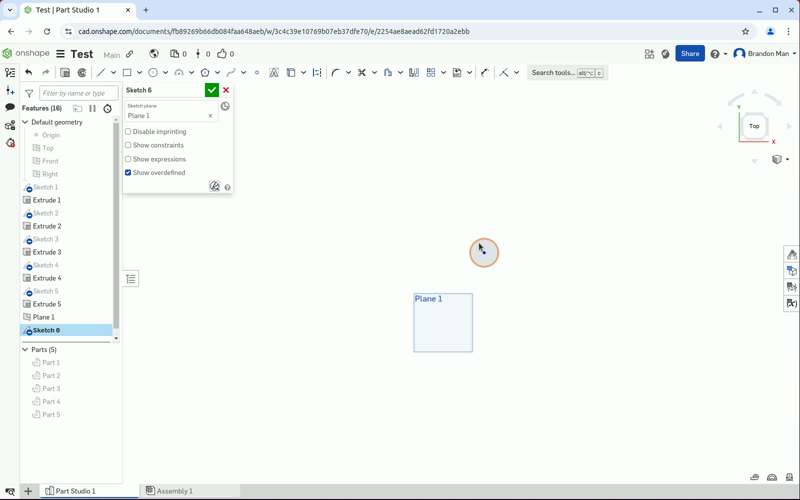
scroll(6)
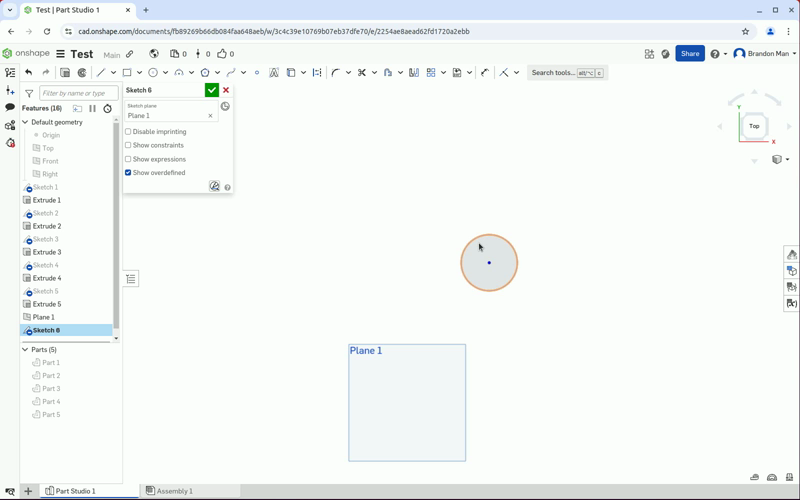
scroll(6)
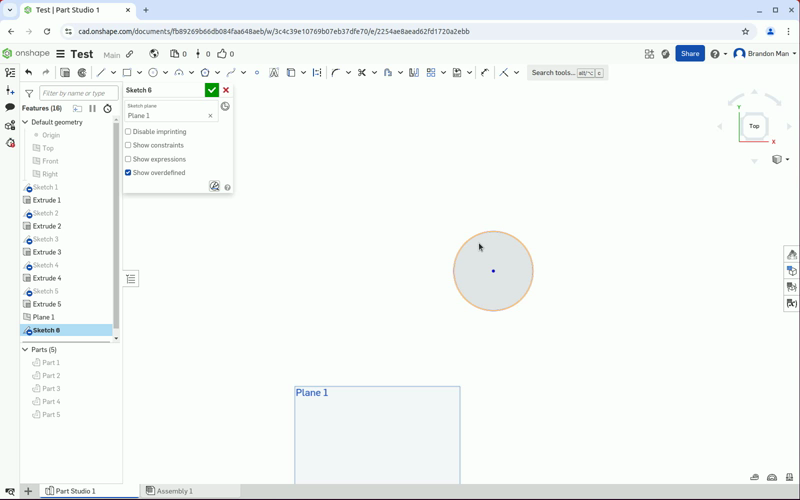
scroll(6)
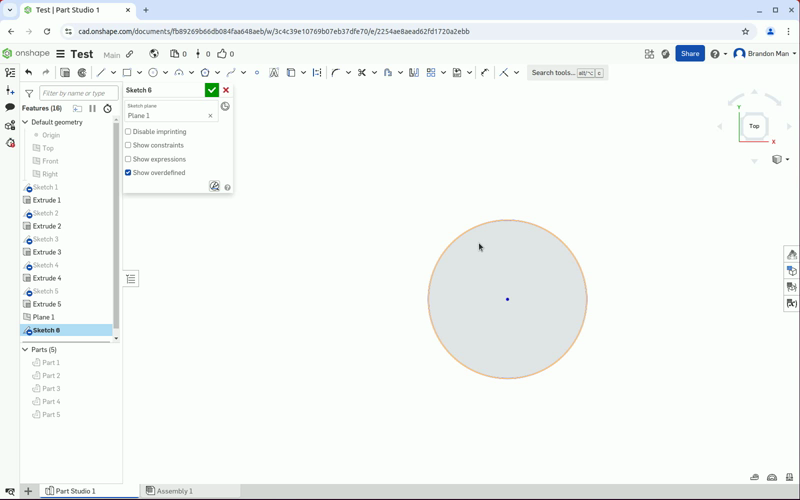
click(479, 242)
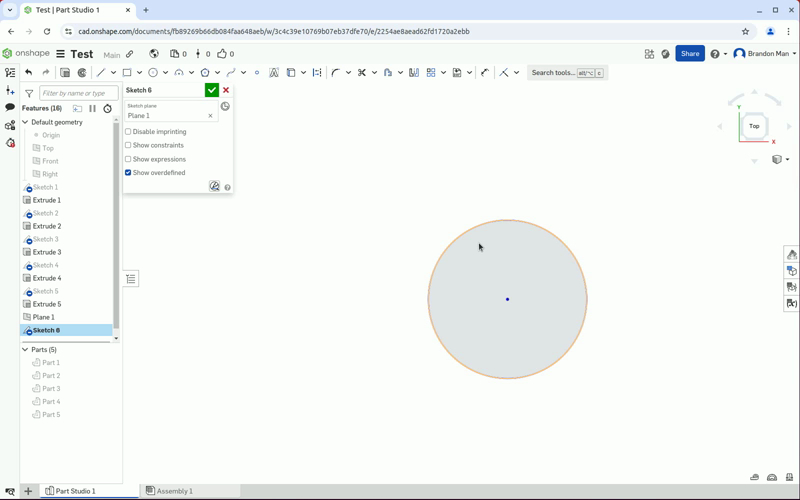
scroll(-6)
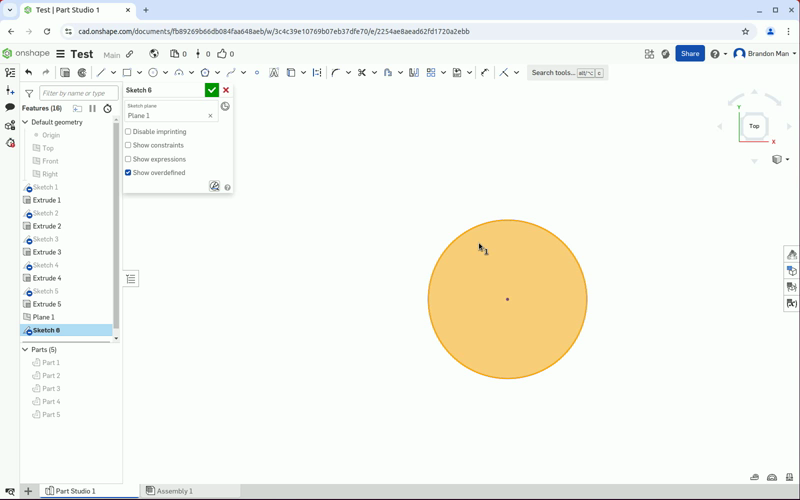
scroll(-6)
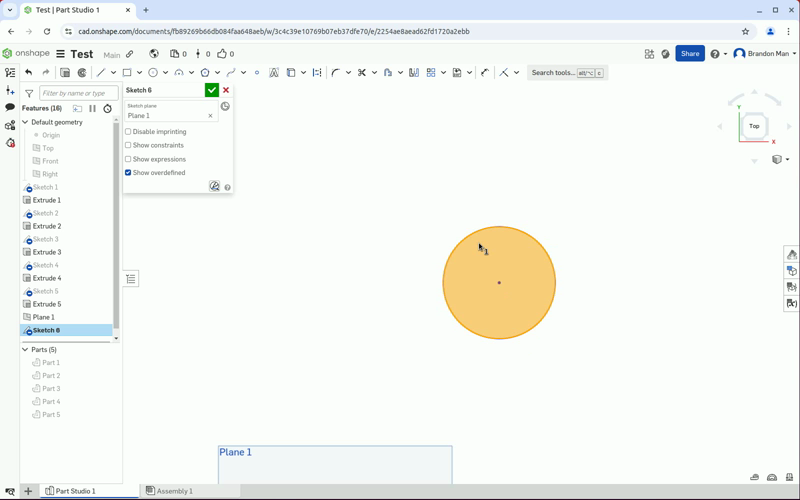
scroll(-6)
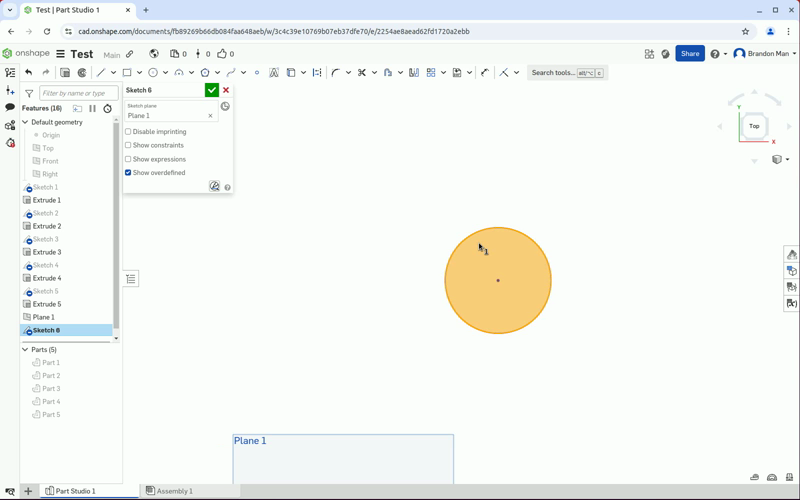
scroll(-6)
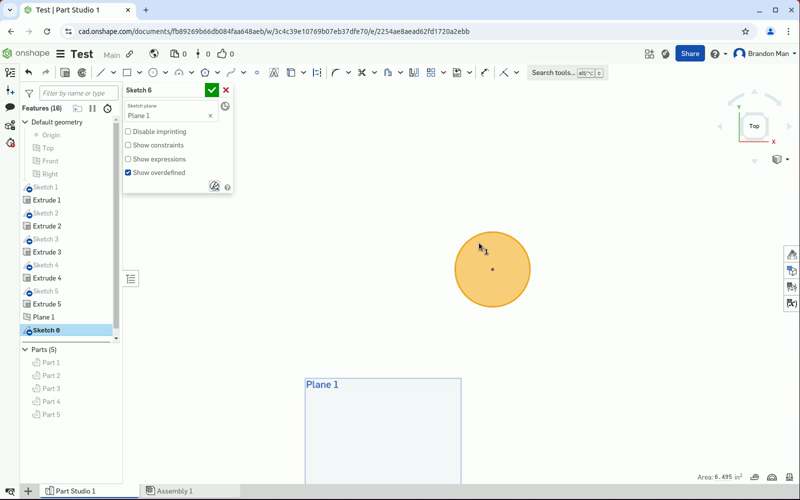
scroll(-6)
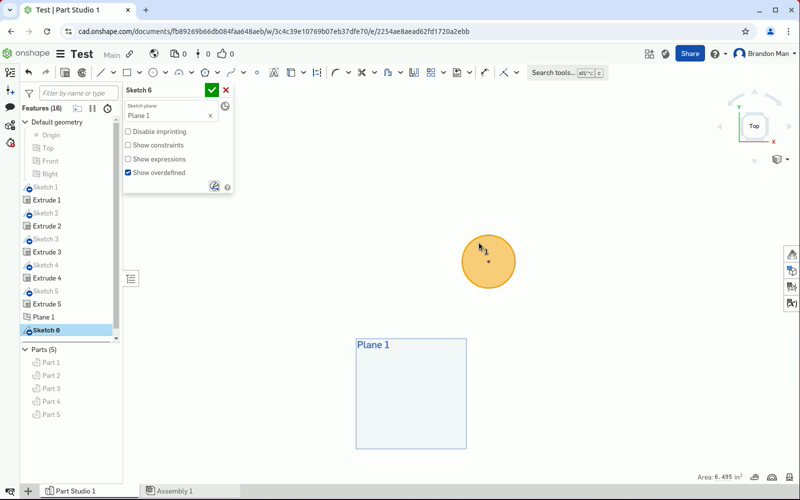
scroll(-6)
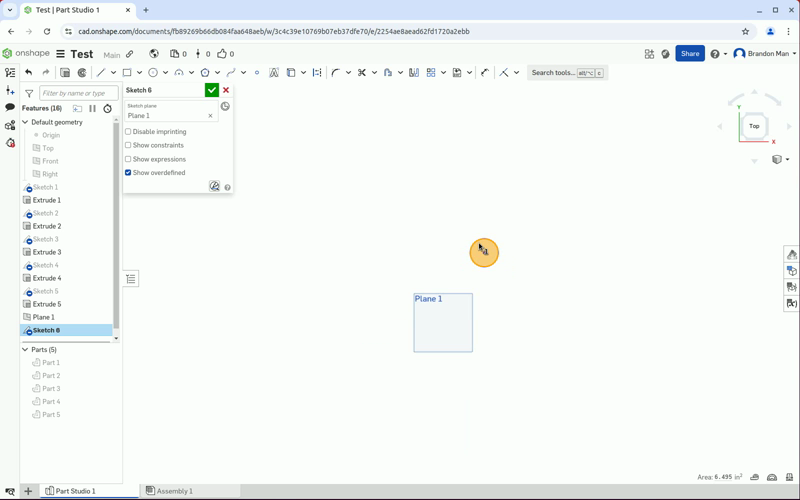
scroll(-6)
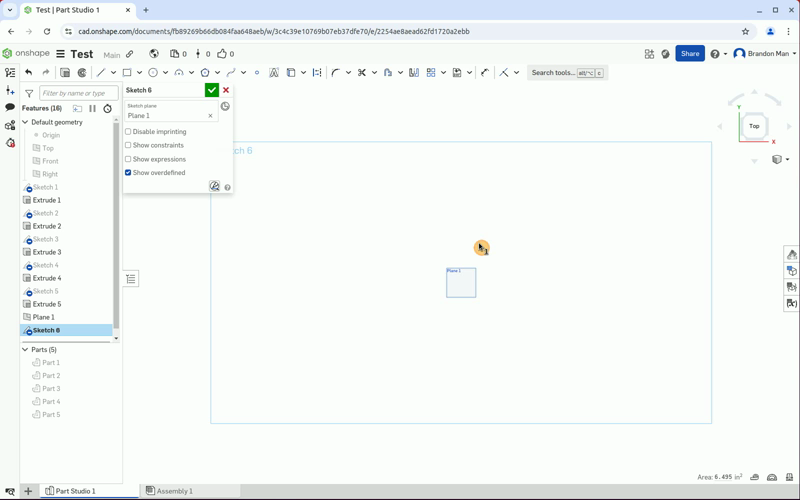
mouse_move(73, 352)
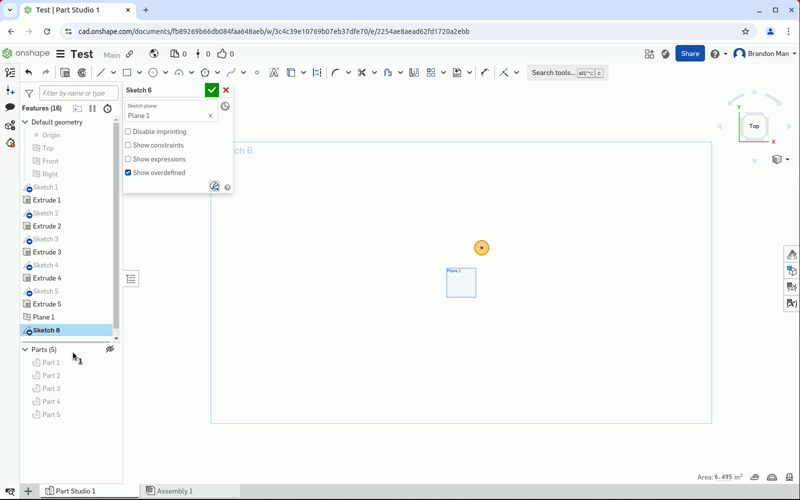
key(shift+y)
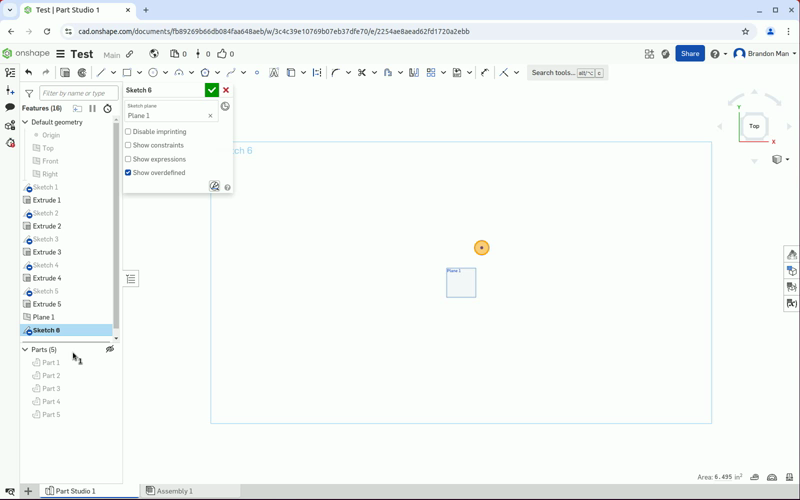
key(shift+e)
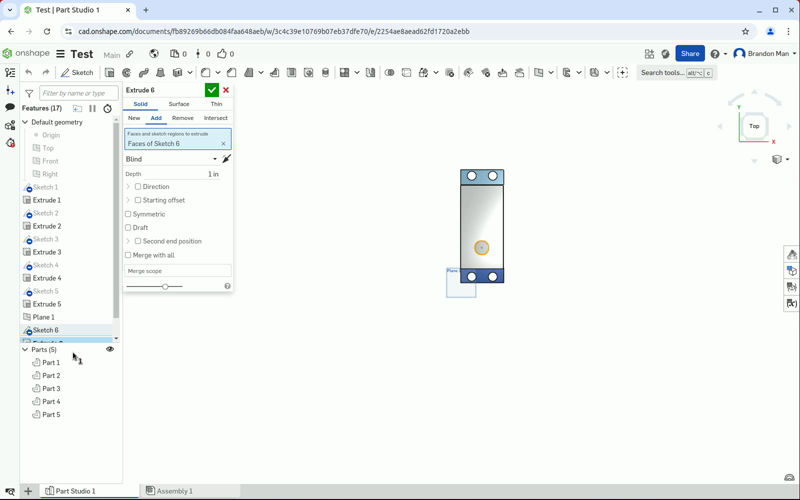
mouse_move(143, 106)
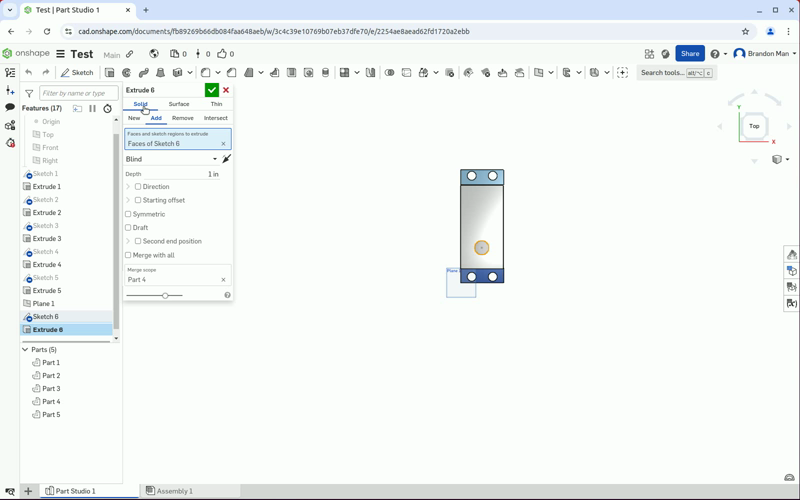
click(143, 106)
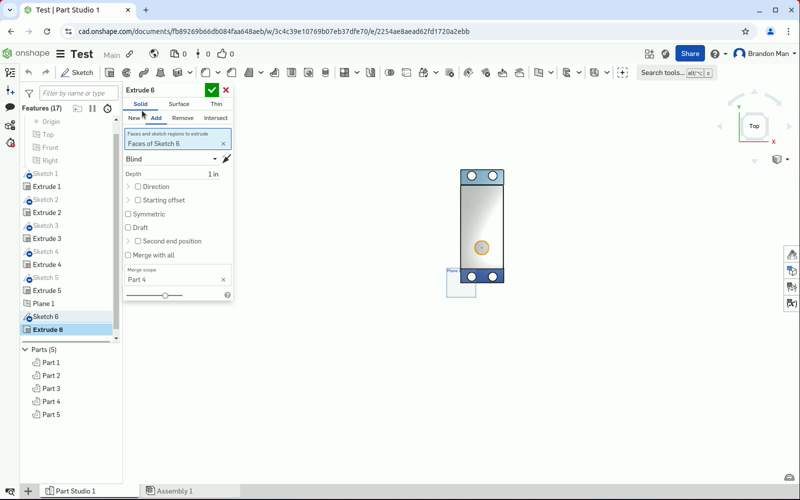
mouse_move(137, 120)
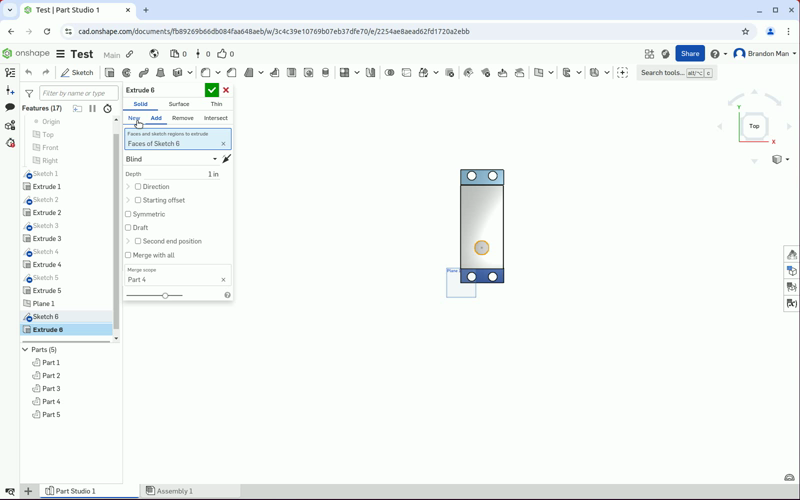
click(137, 120)
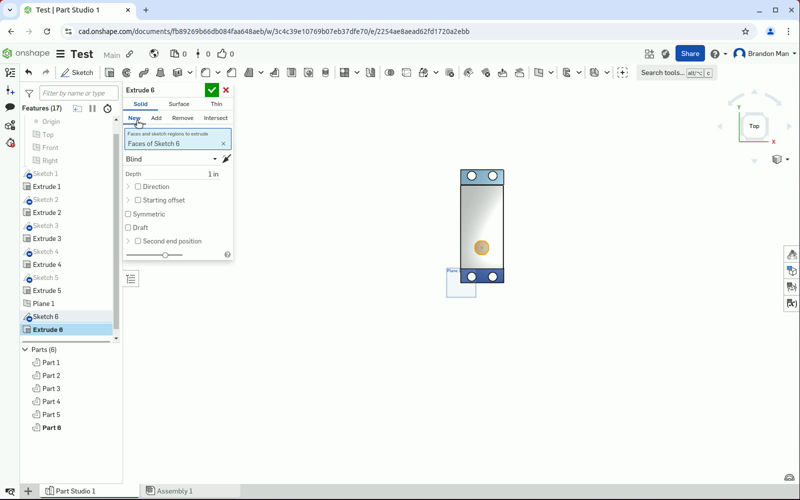
key(tab, 4)
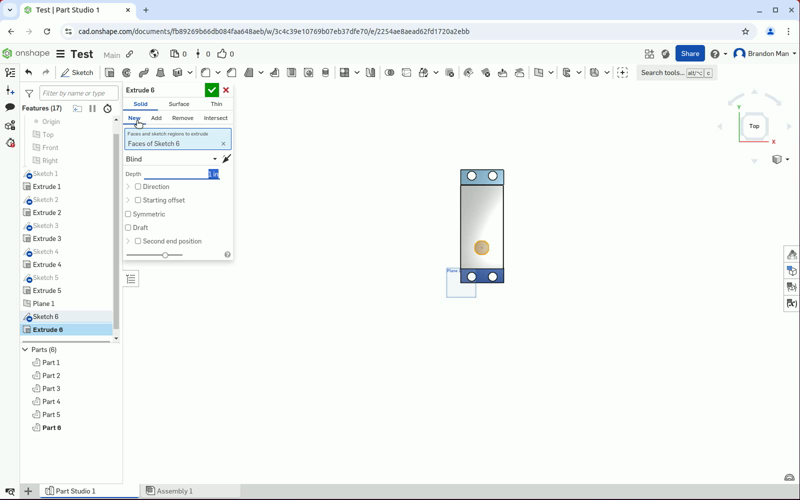
text(1.685)
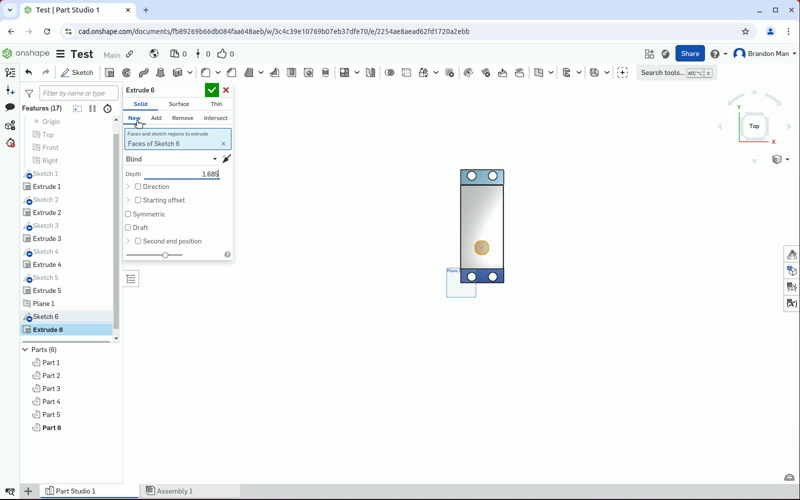
key(enter)
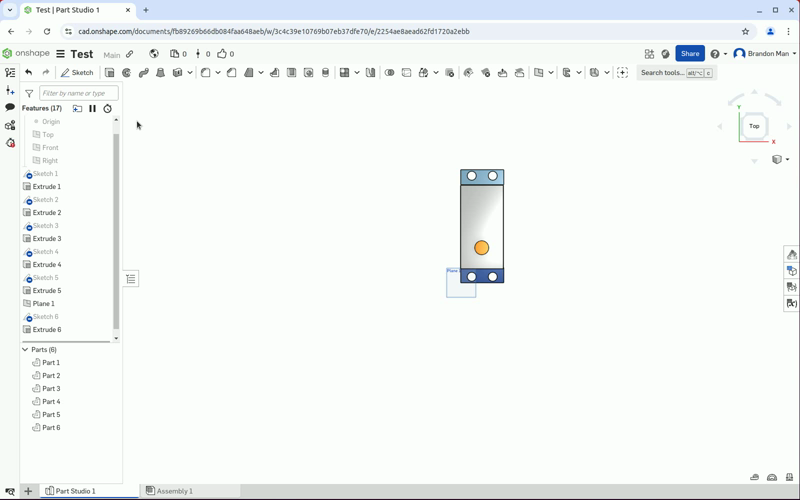
key(shift+h)
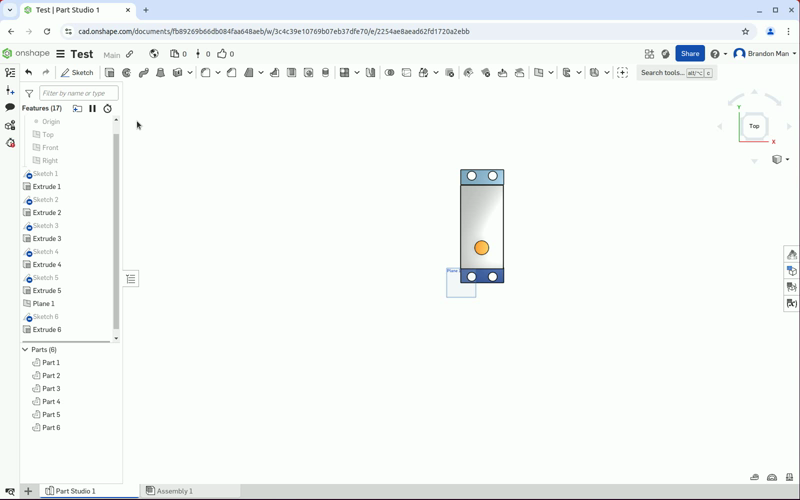
key(shift+h)
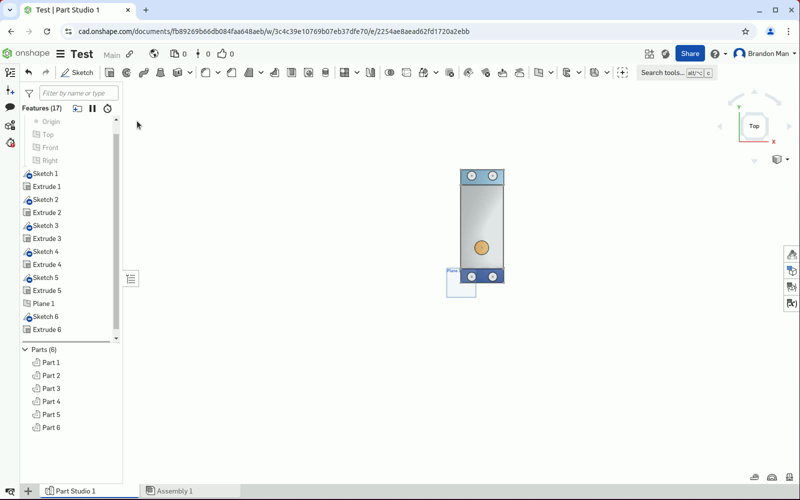
key(shift+7)
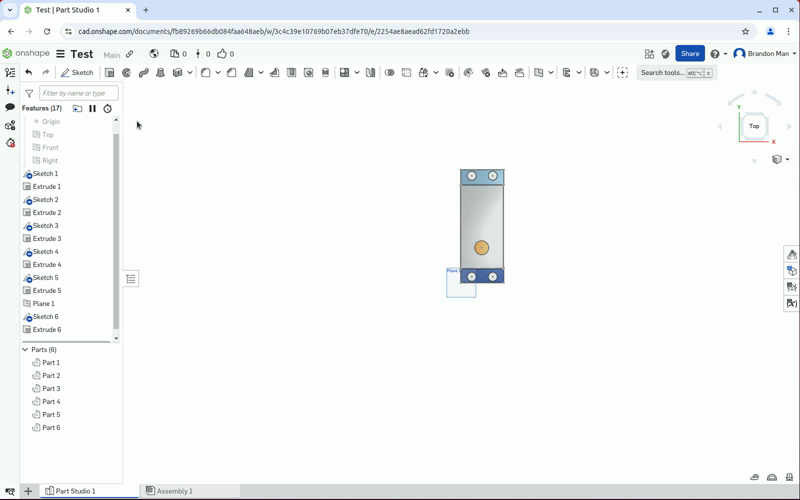
key(up, 3)
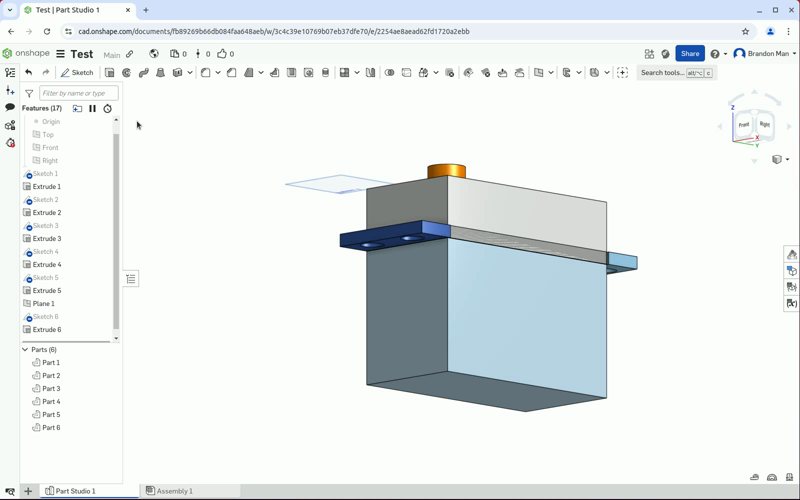
key(left, 3)
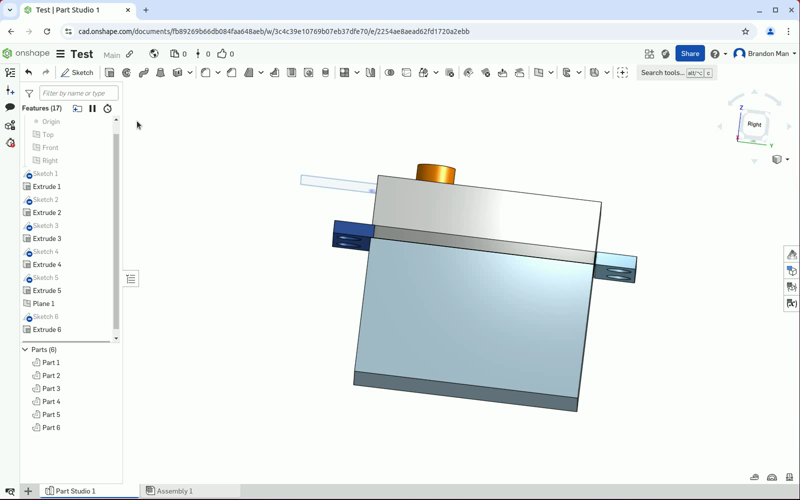
key(right, 3)
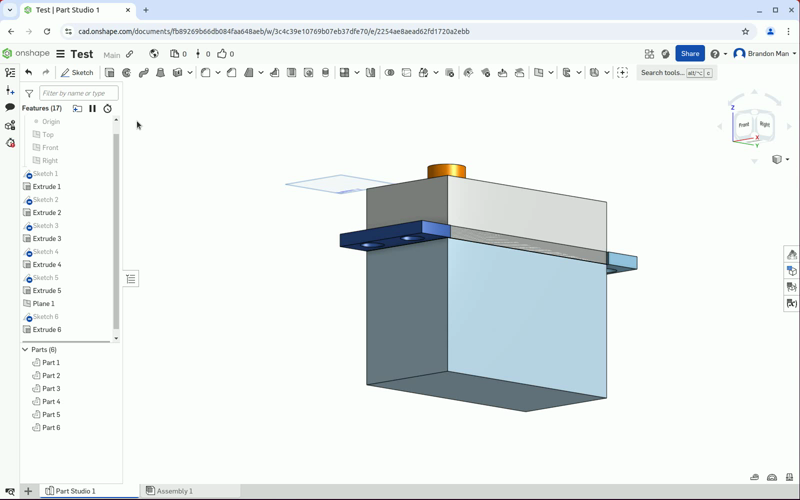
key(down, 3)
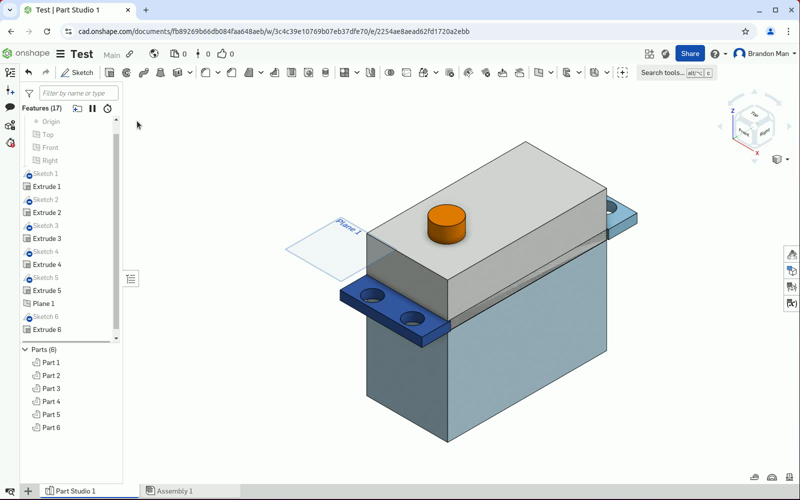
mouse_move(69, 176)
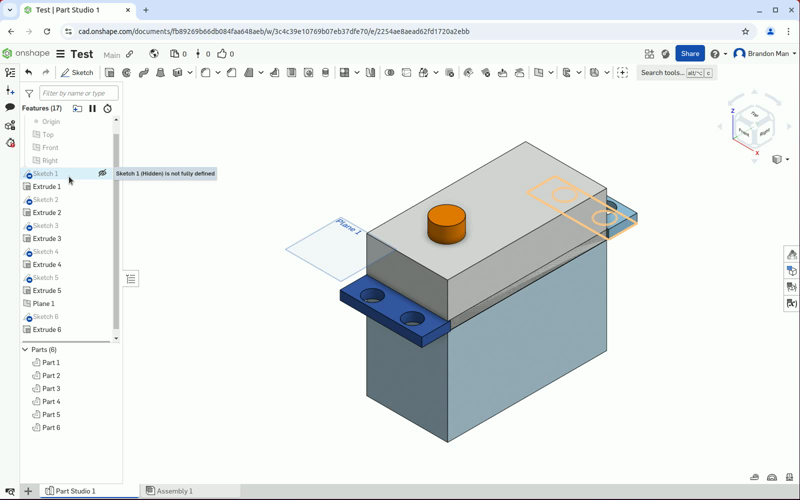
click(69, 176)